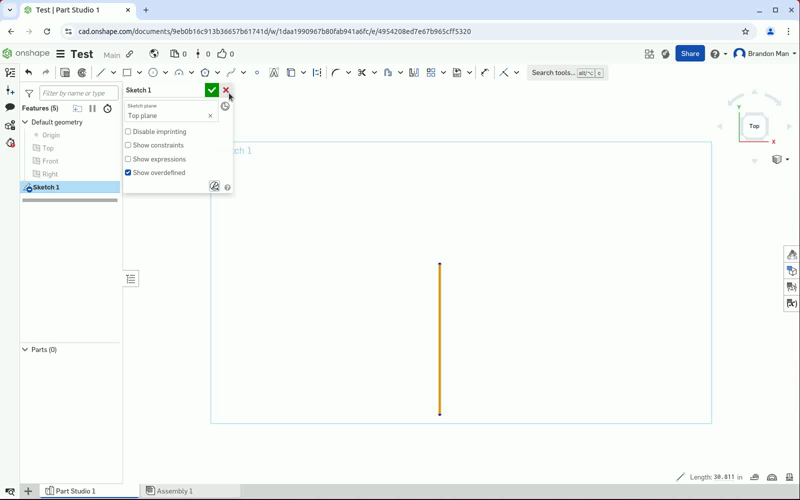
key(shift+h)
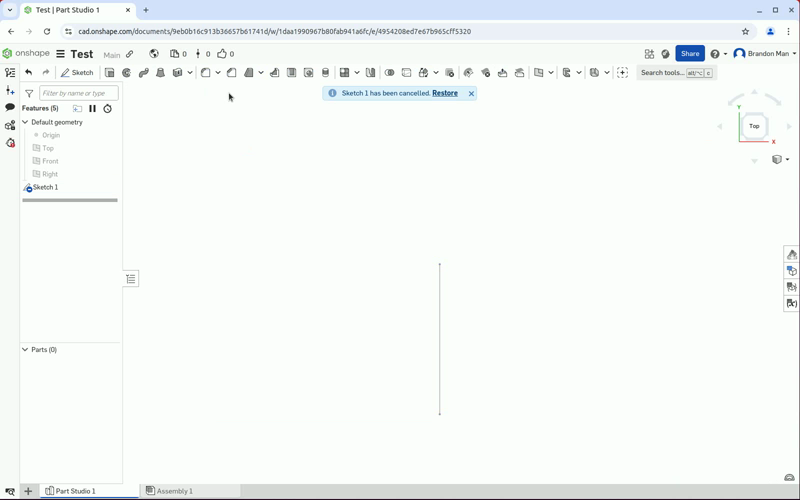
key(shift+s)
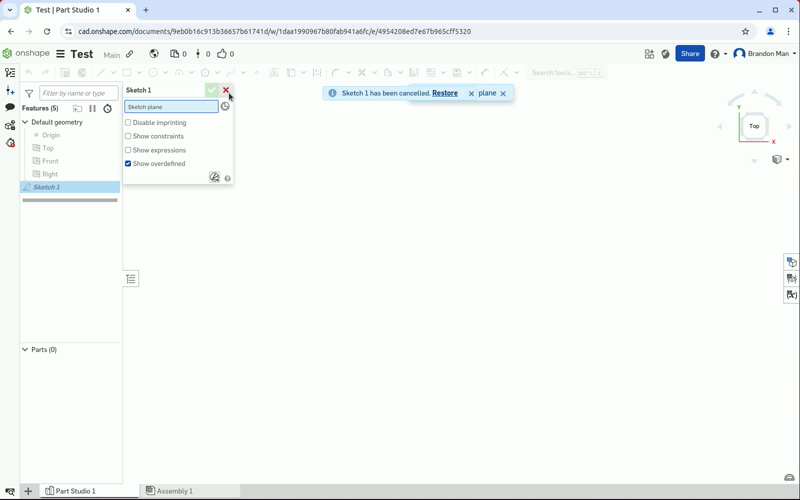
mouse_move(73, 150)
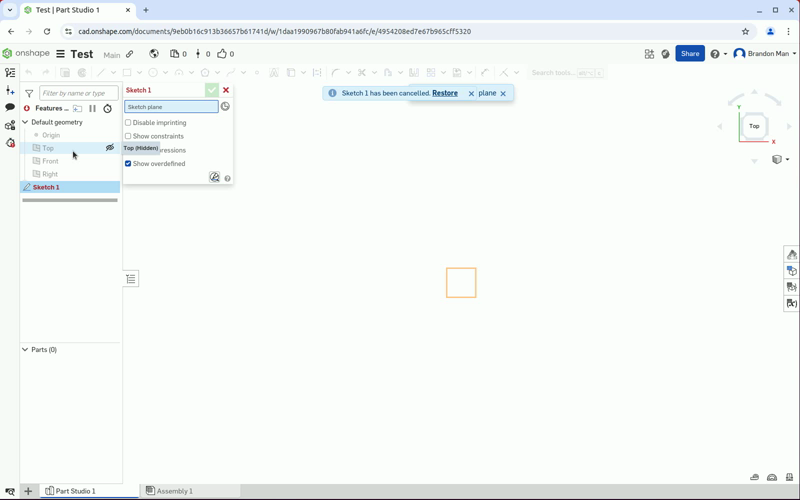
click(73, 150)
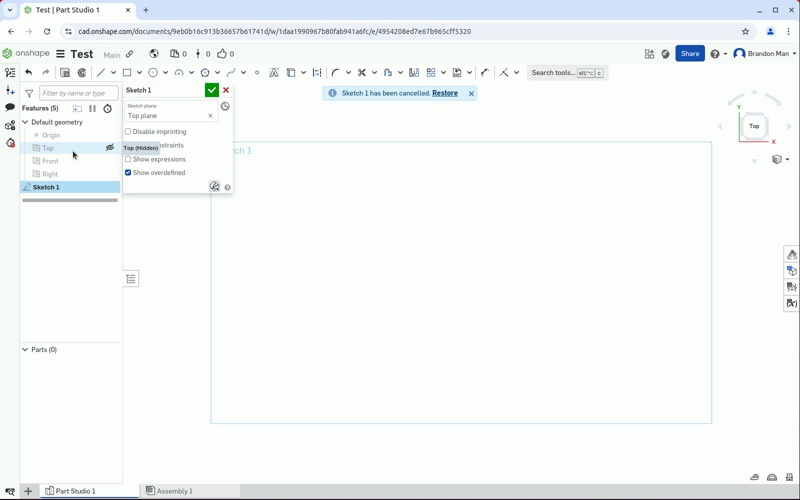
mouse_move(73, 352)
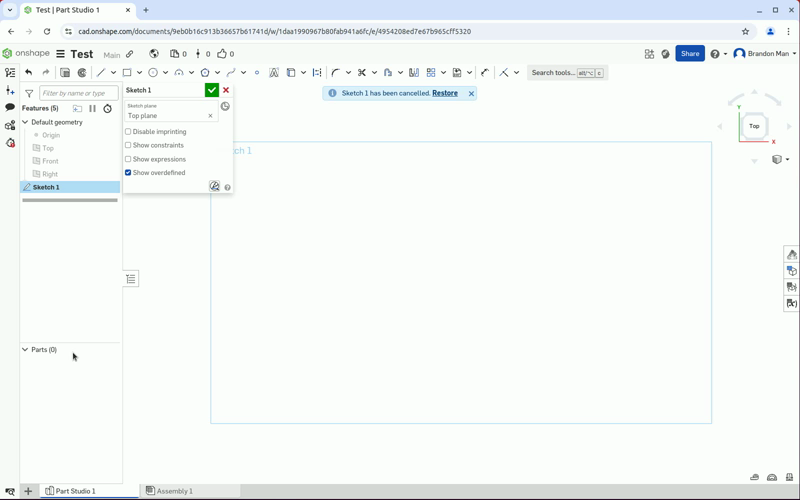
key(y)
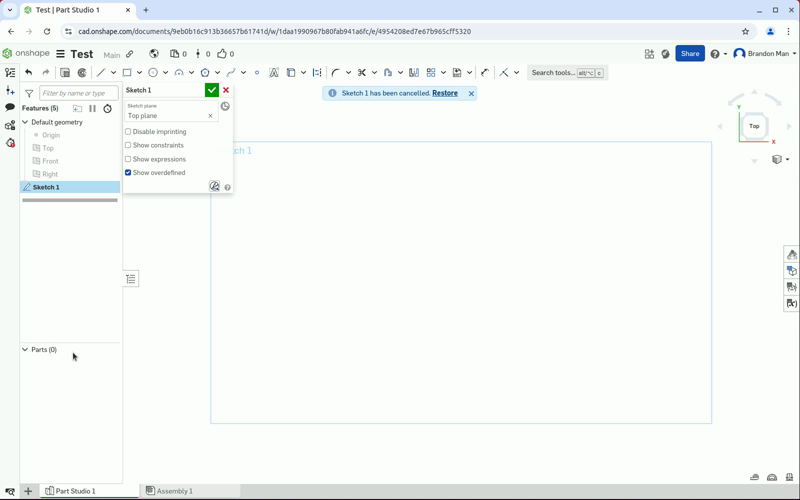
key(l)
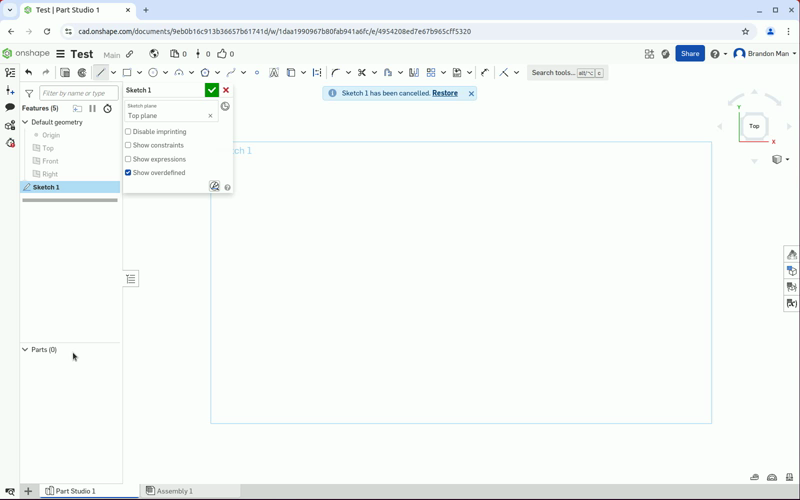
key_down(shift)
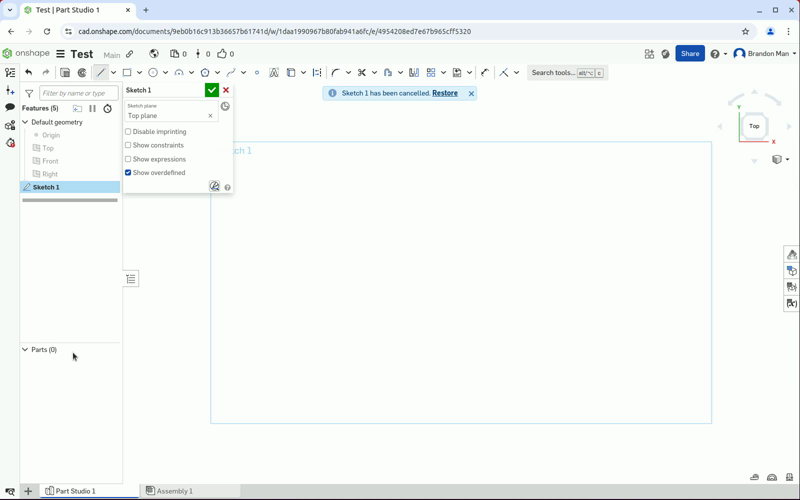
mouse_move(392, 282)
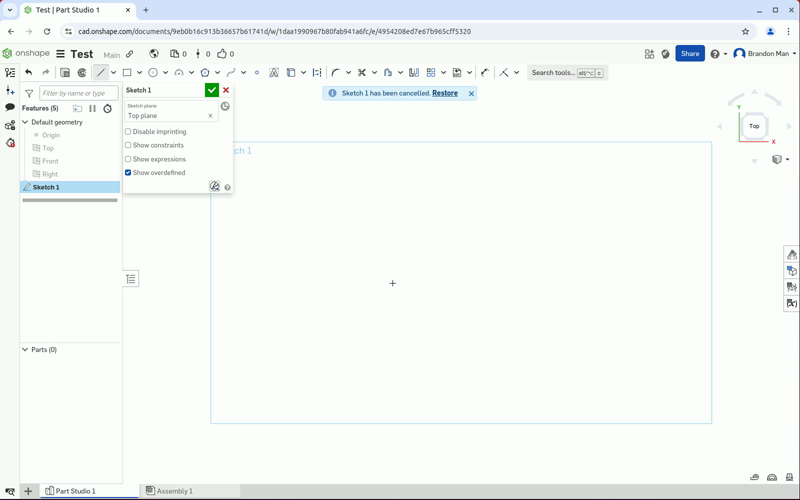
click(392, 282)
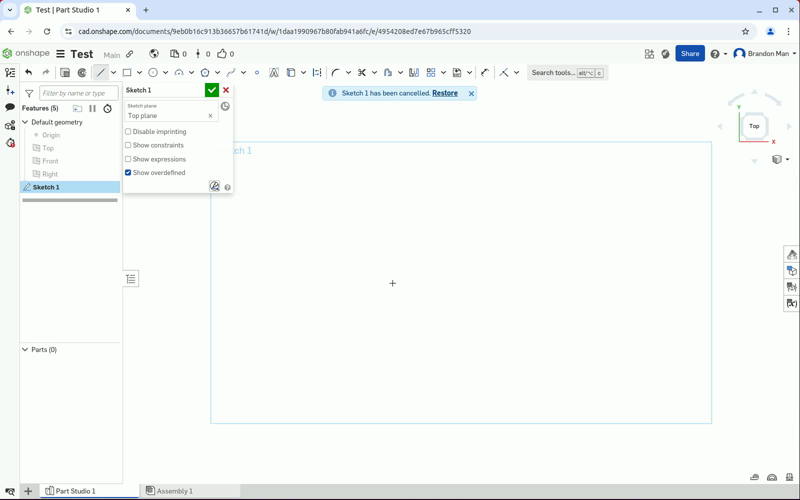
key_up(shift)
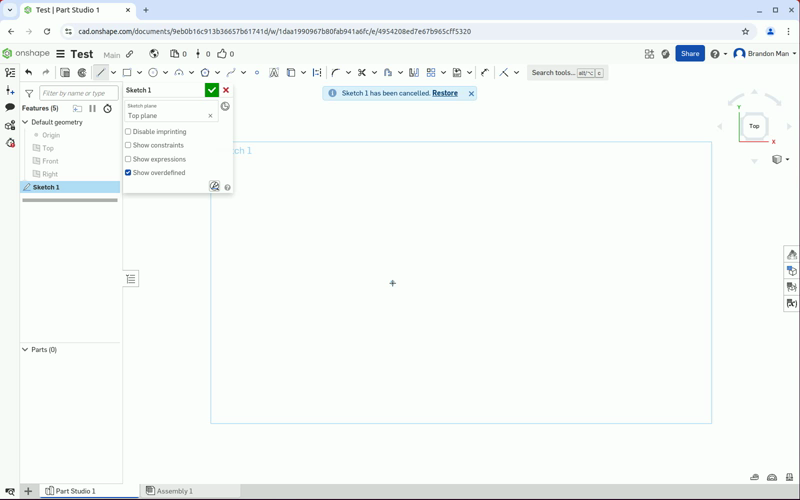
key_down(shift)
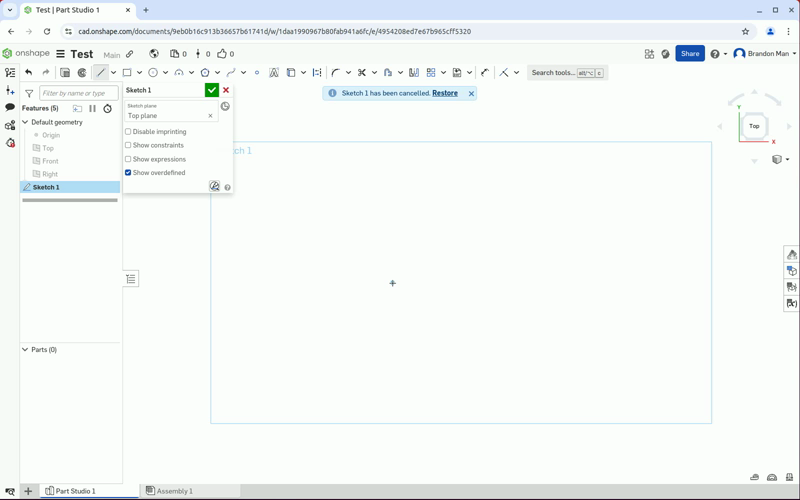
mouse_move(422, 282)
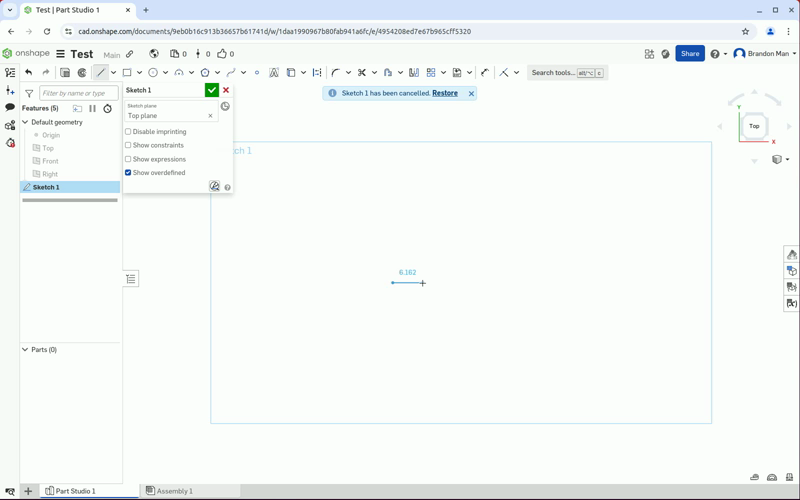
mouse_move(402, 282)
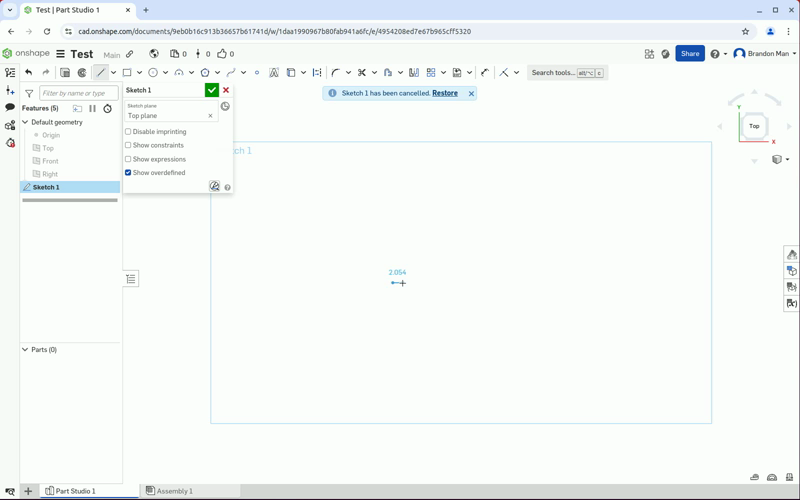
click(402, 282)
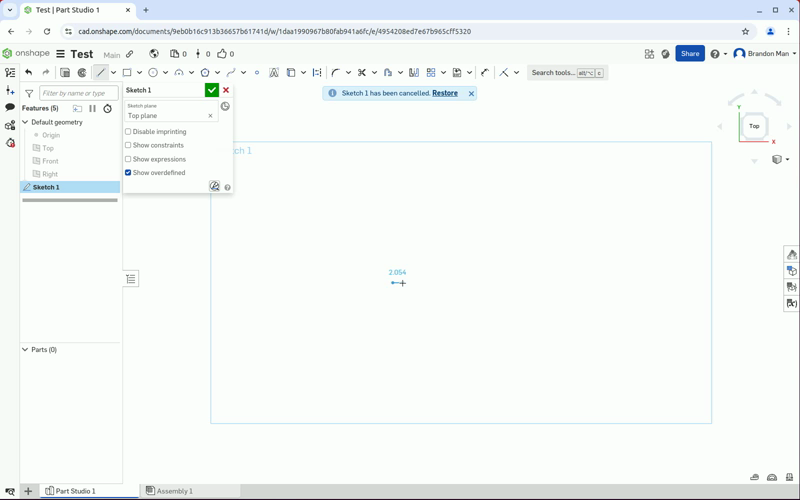
key_up(shift)
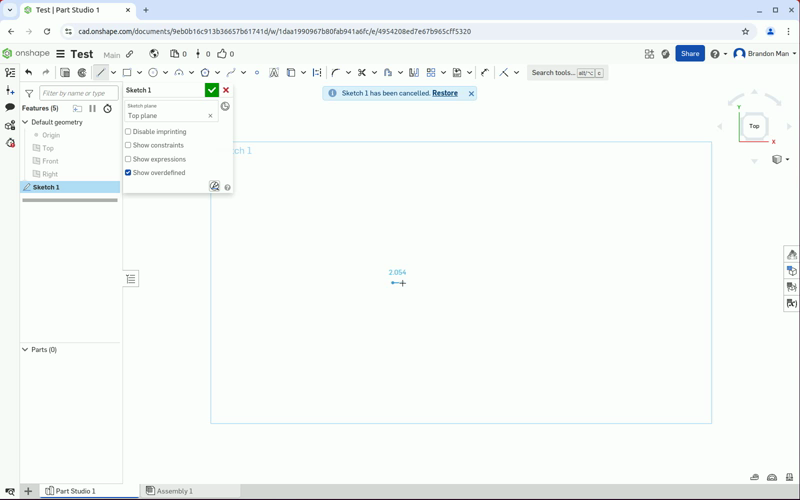
key(esc)
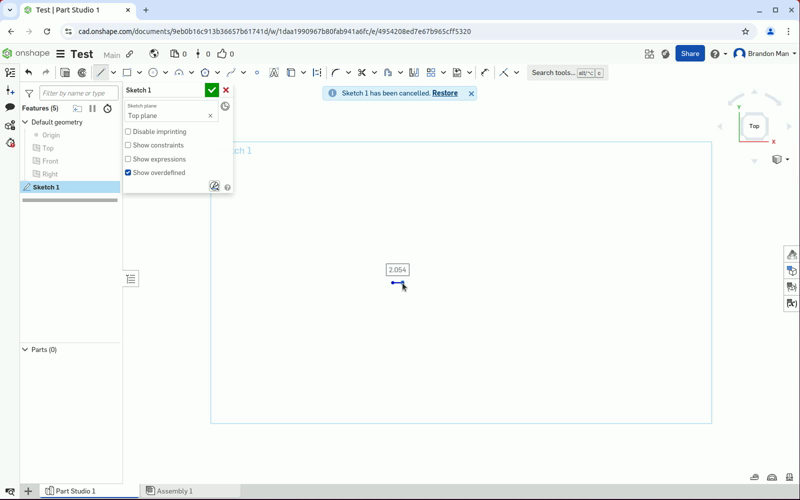
key(a)
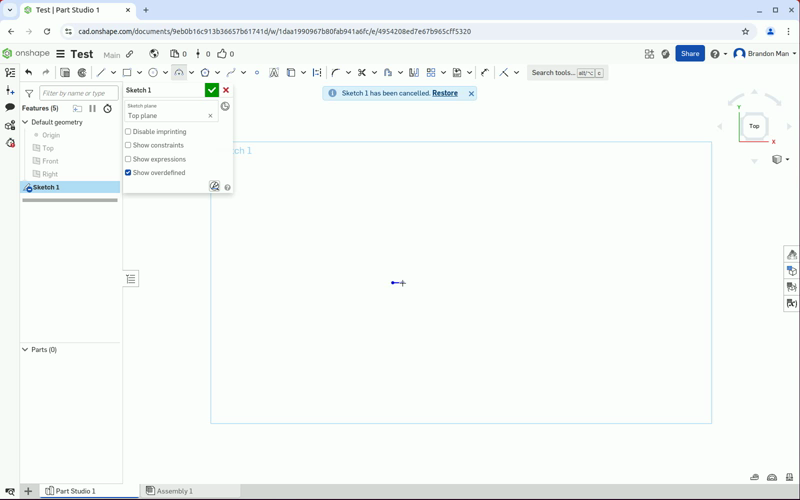
mouse_move(402, 282)
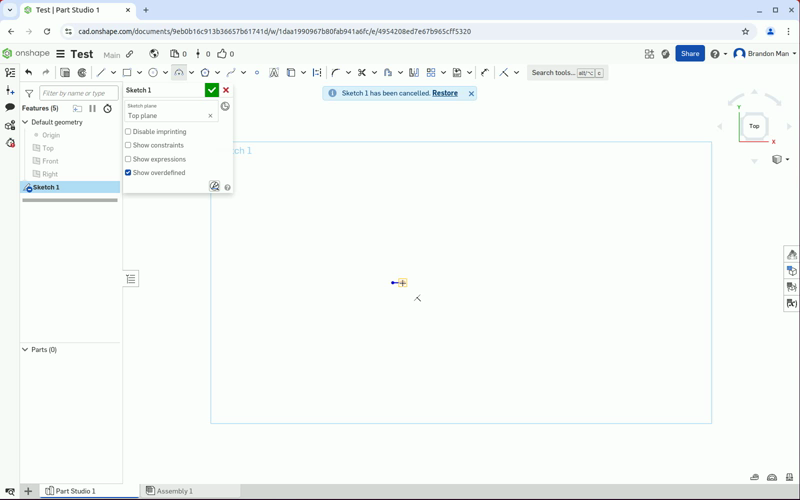
click(402, 282)
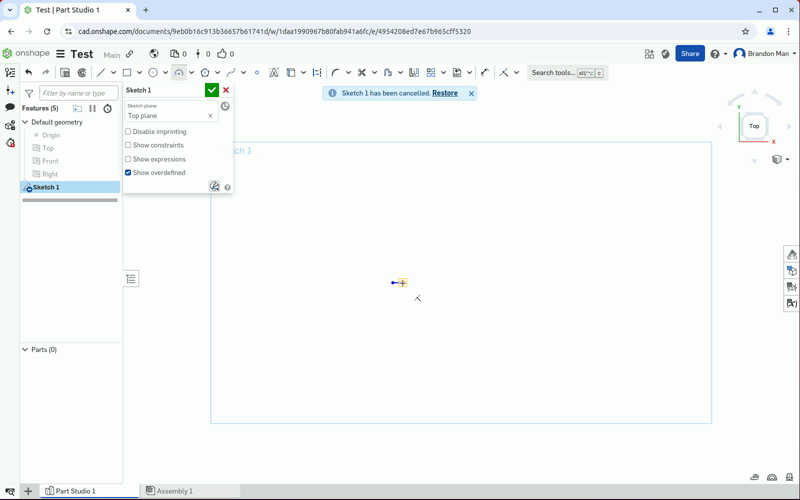
key_down(shift)
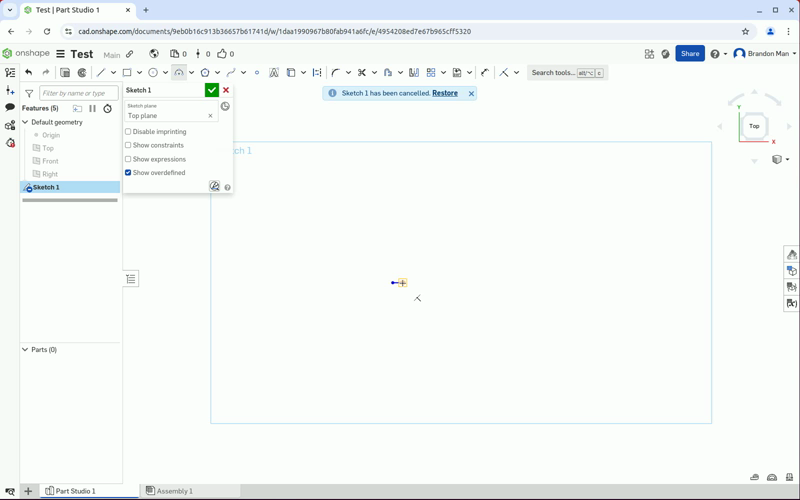
mouse_move(428, 282)
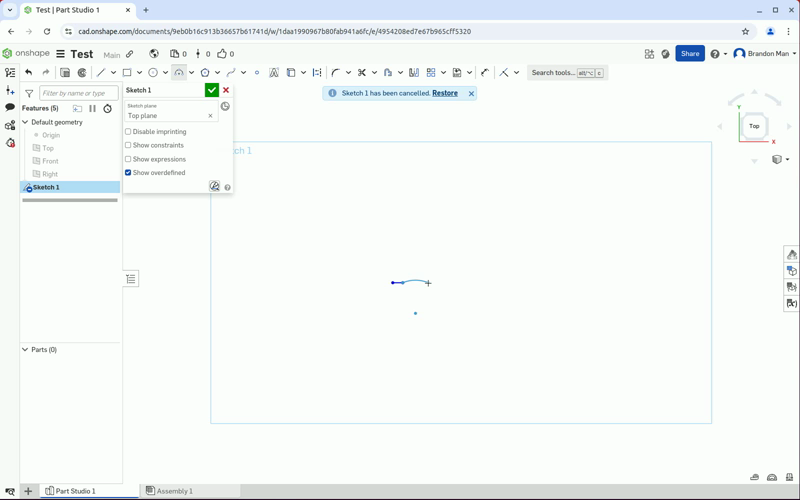
click(428, 282)
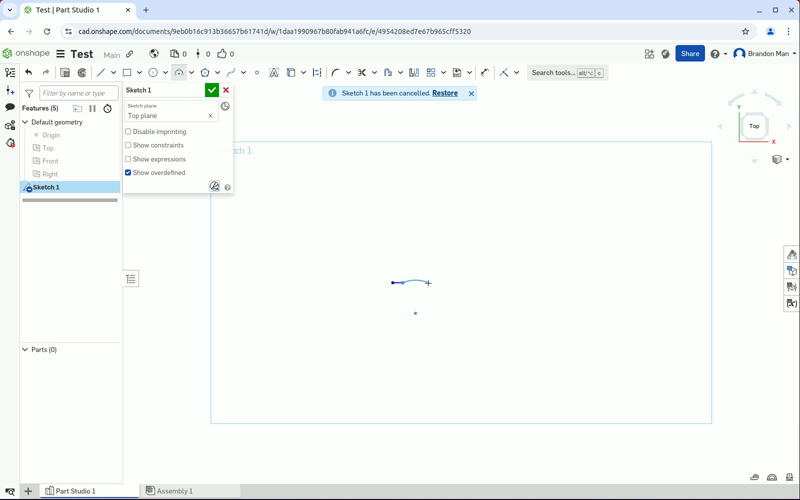
mouse_move(415, 270)
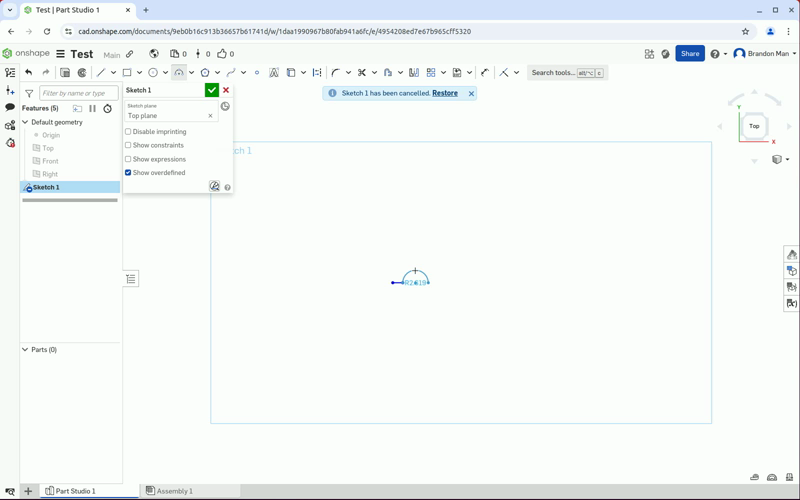
click(415, 270)
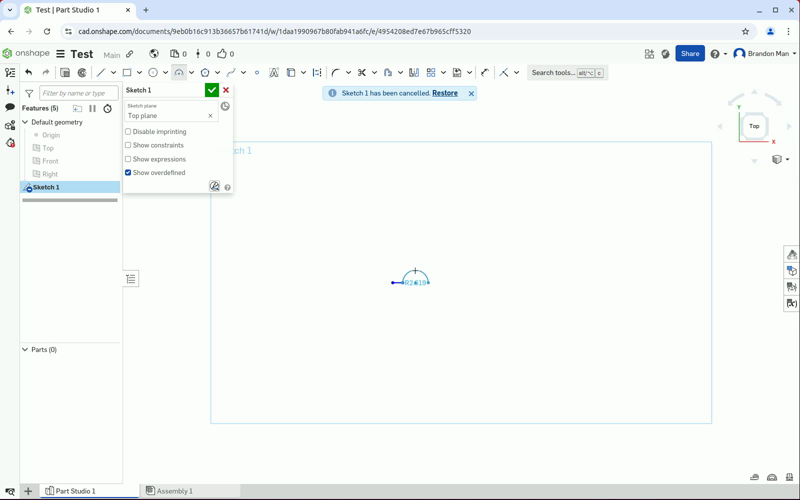
key_up(shift)
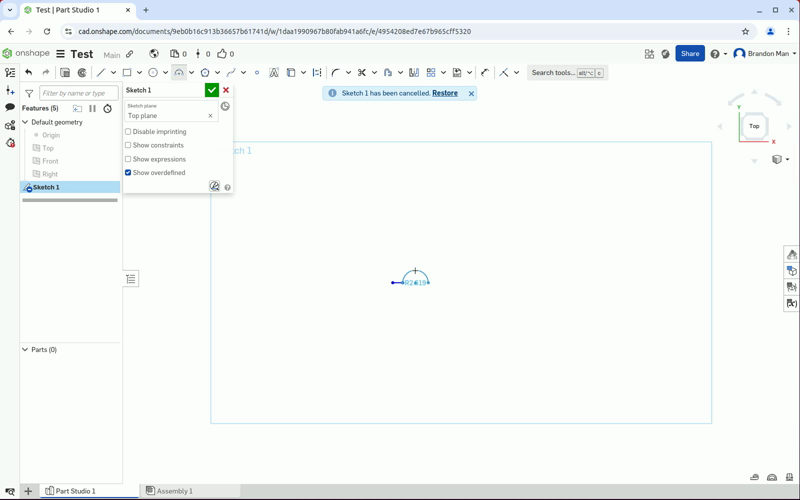
key(esc)
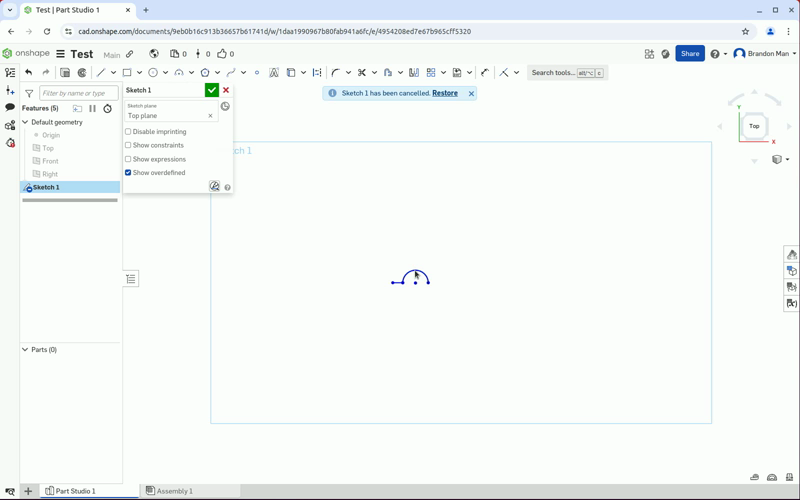
key(l)
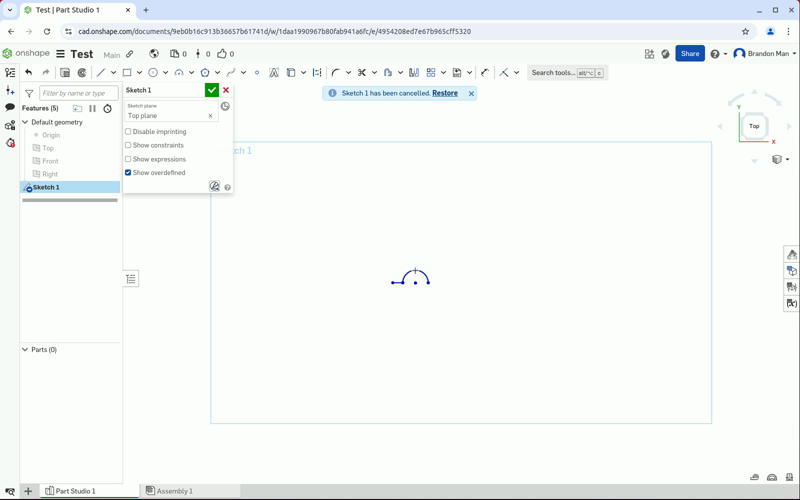
mouse_move(428, 282)
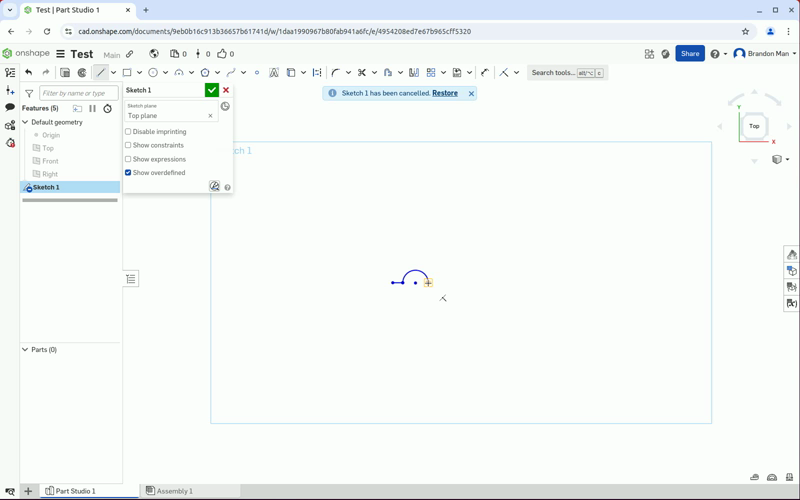
click(428, 282)
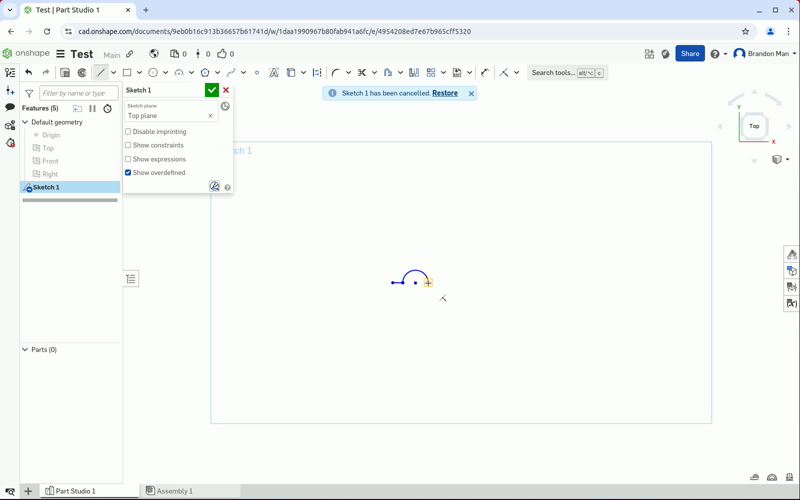
key_down(shift)
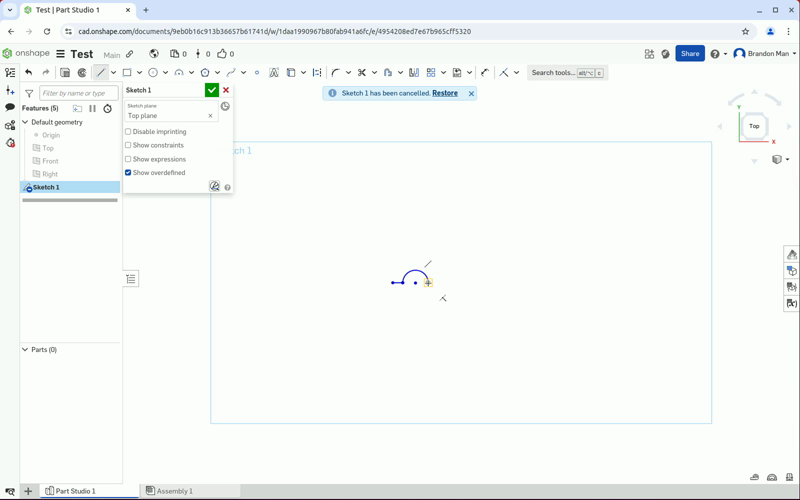
mouse_move(492, 282)
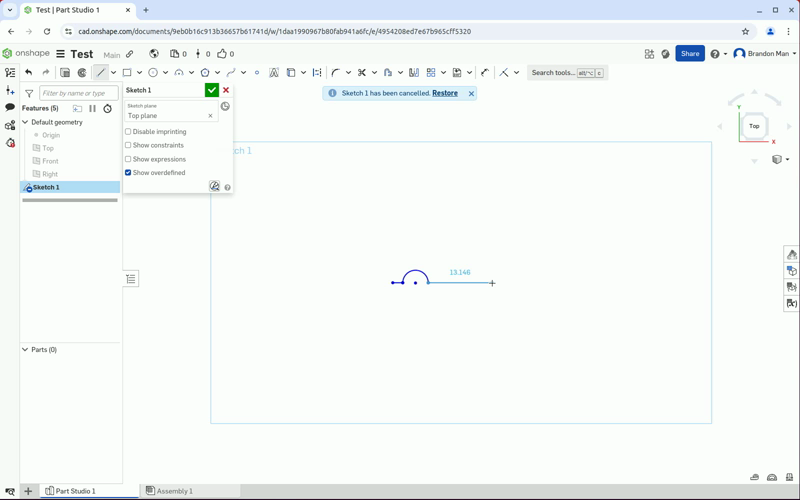
click(492, 282)
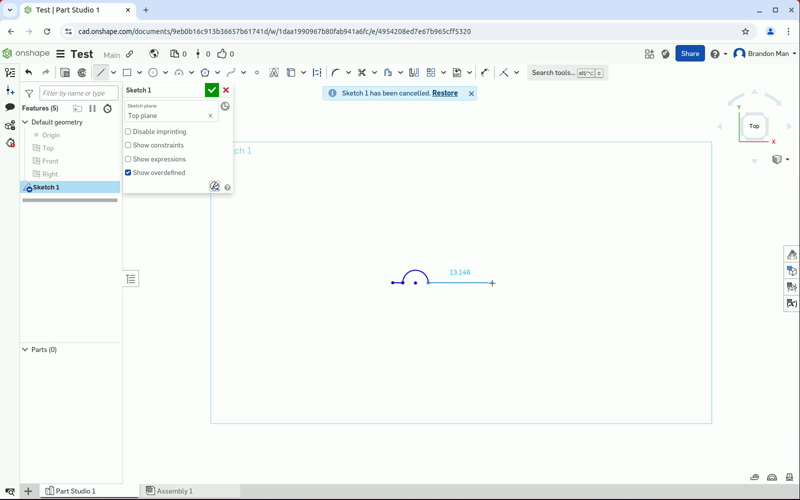
key_up(shift)
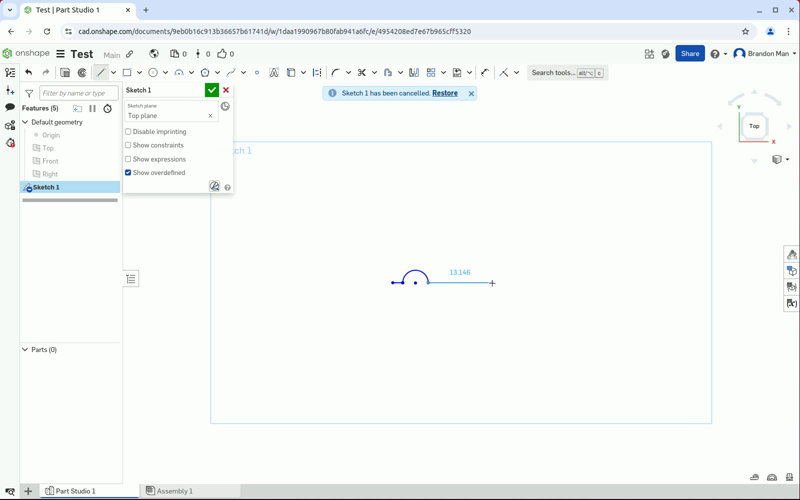
key(esc)
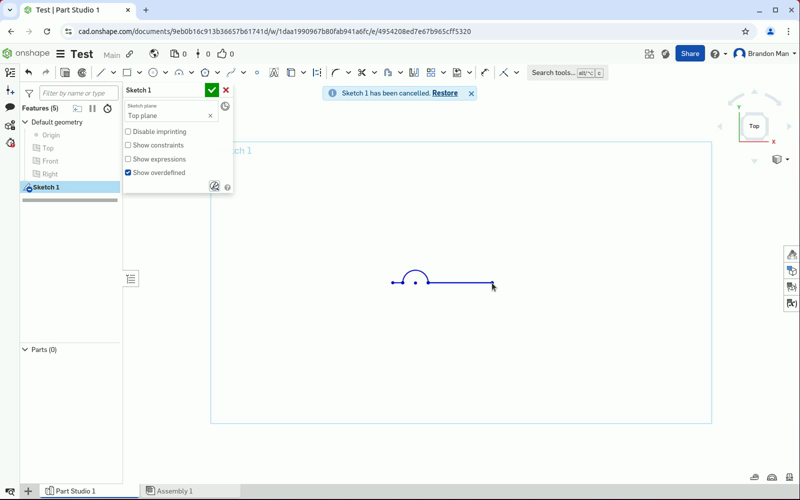
key(a)
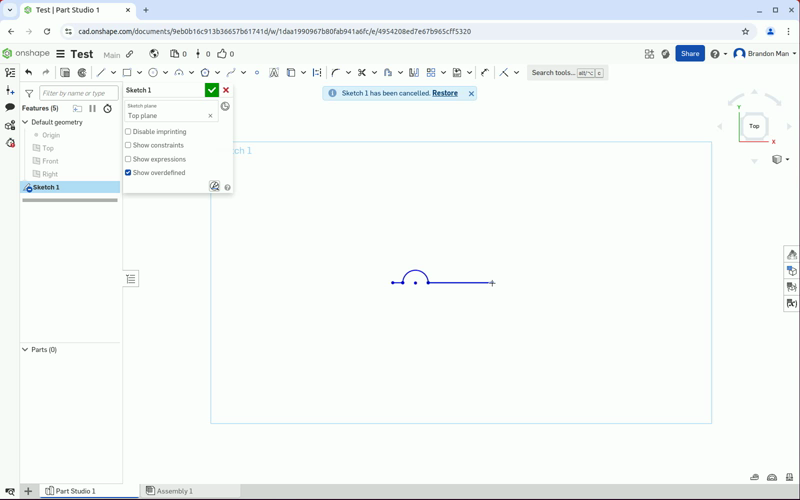
mouse_move(492, 282)
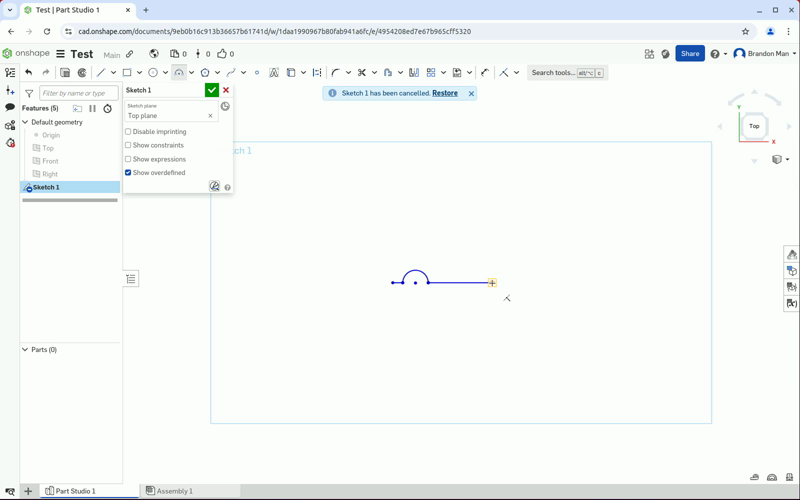
click(492, 282)
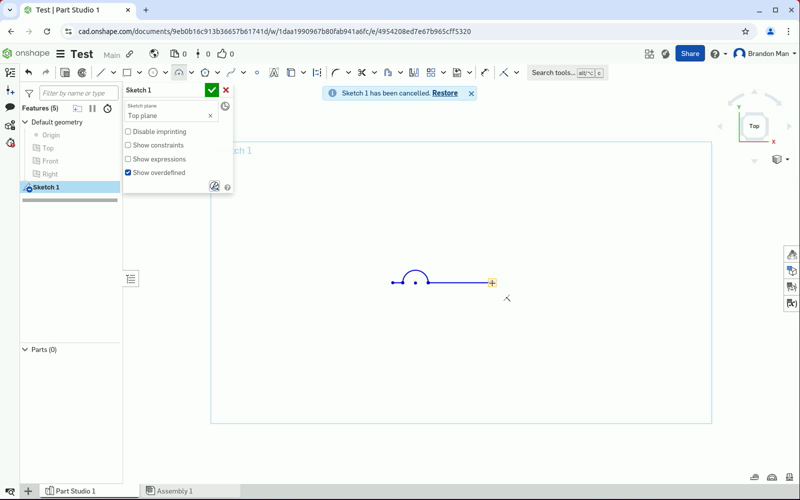
key_down(shift)
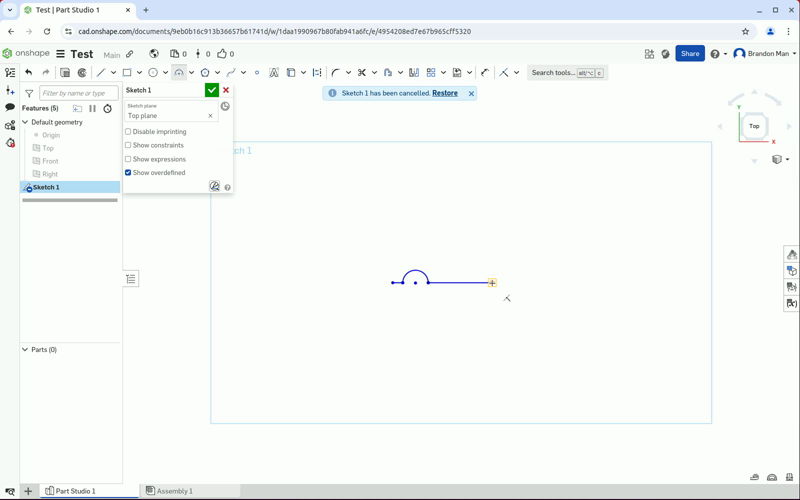
mouse_move(517, 282)
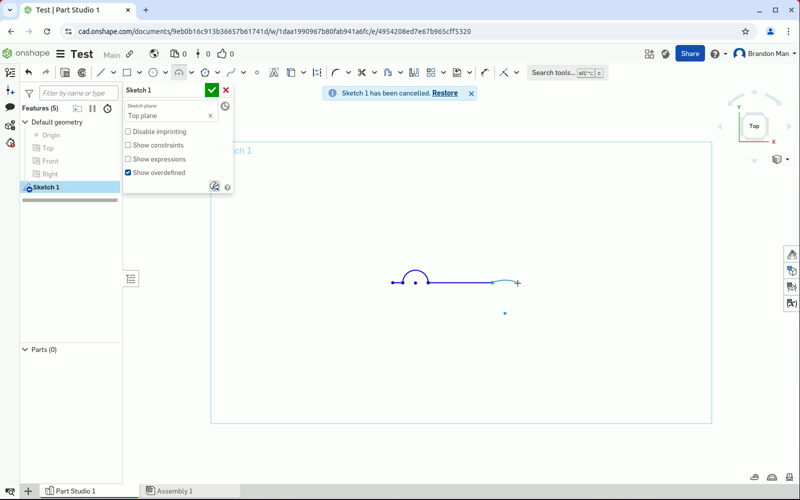
click(517, 282)
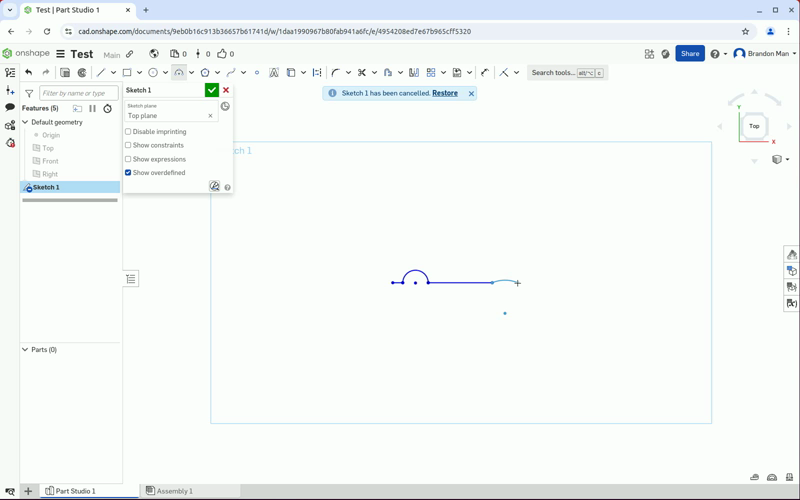
mouse_move(504, 270)
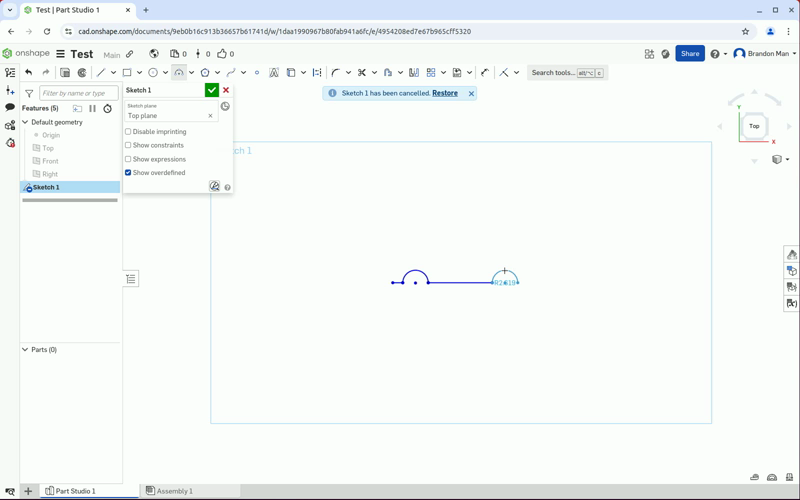
click(504, 270)
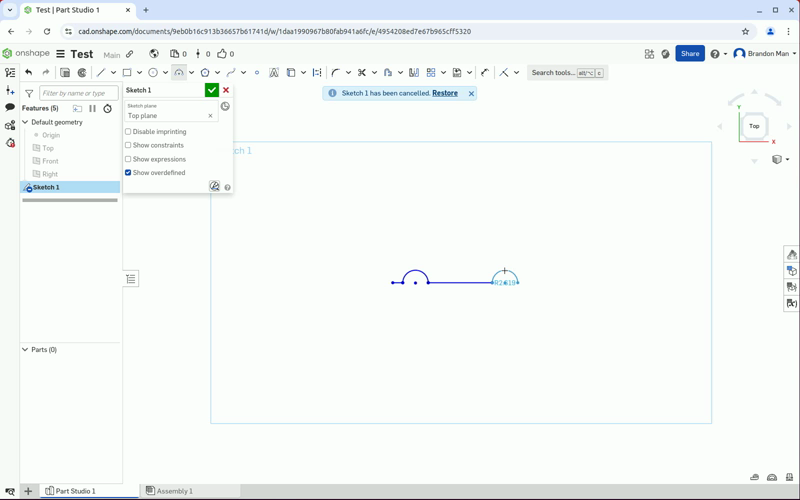
key_up(shift)
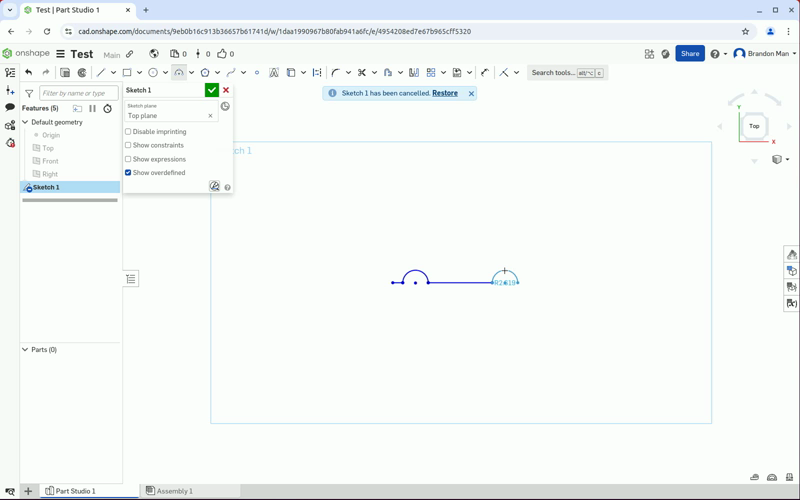
key(esc)
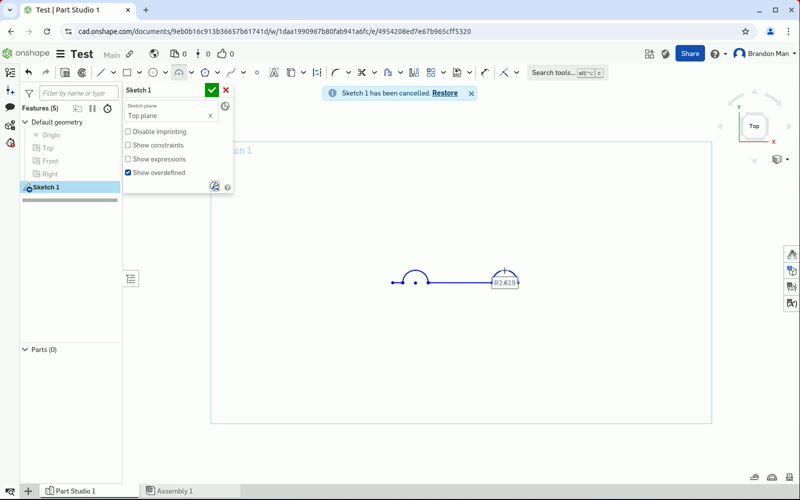
key(l)
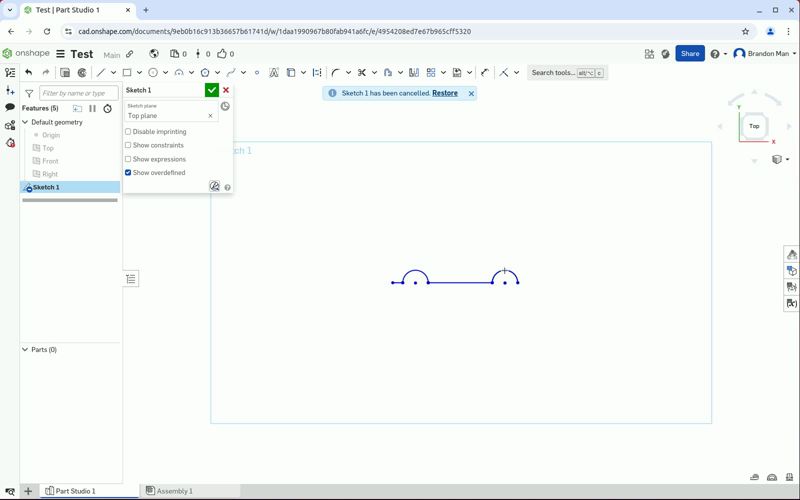
mouse_move(517, 282)
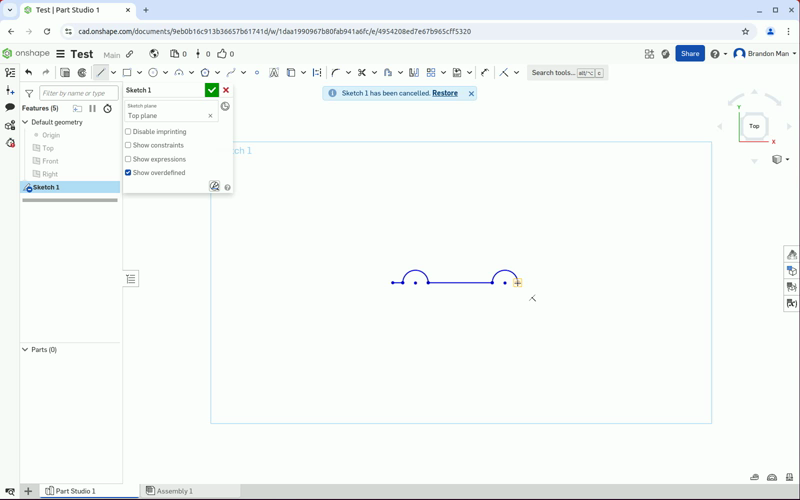
click(517, 282)
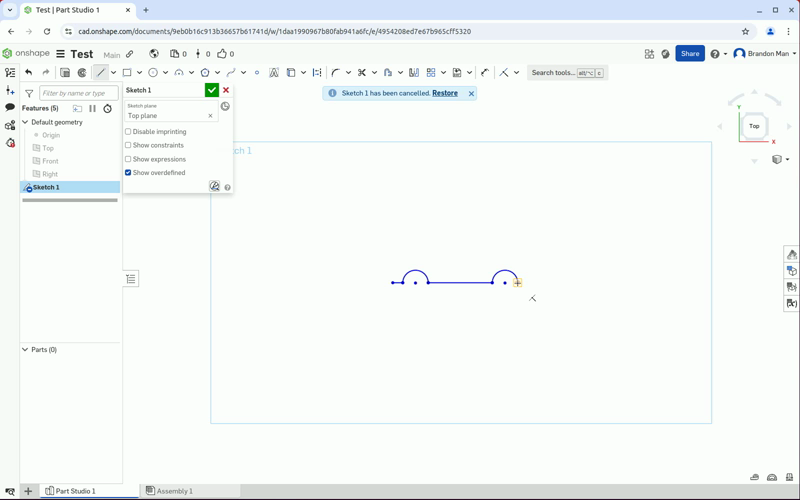
key_down(shift)
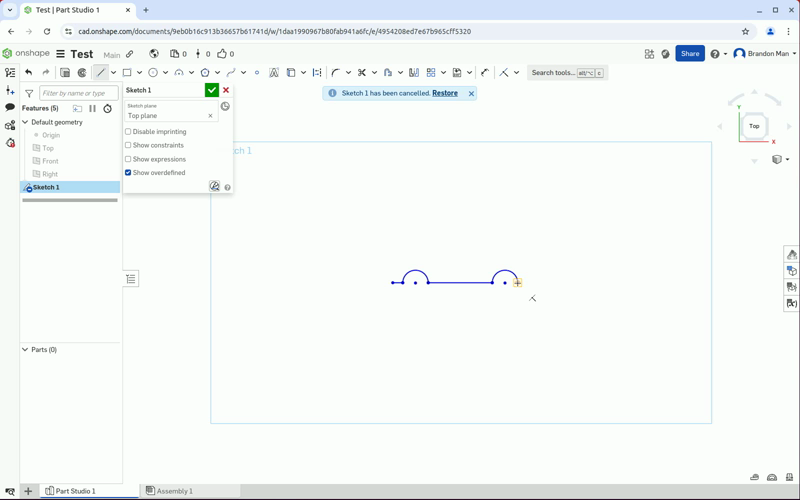
mouse_move(547, 282)
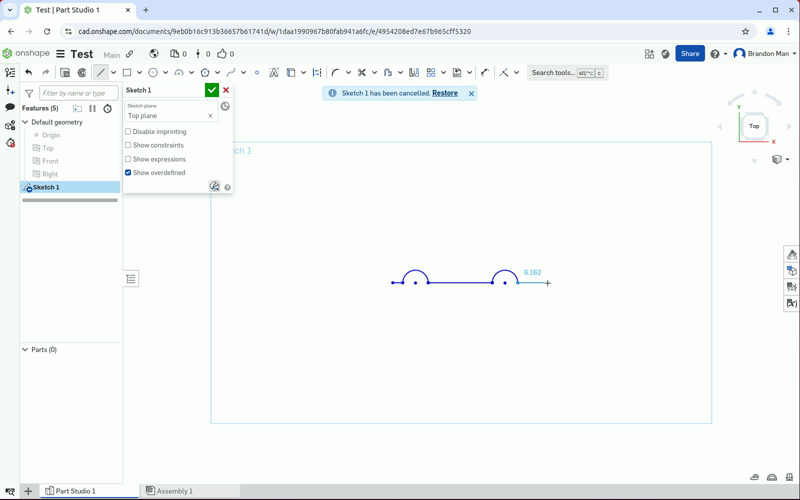
mouse_move(527, 282)
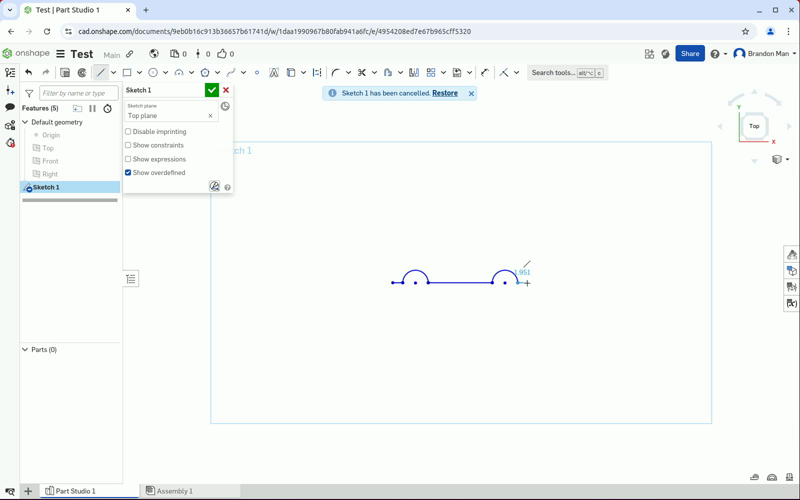
click(527, 282)
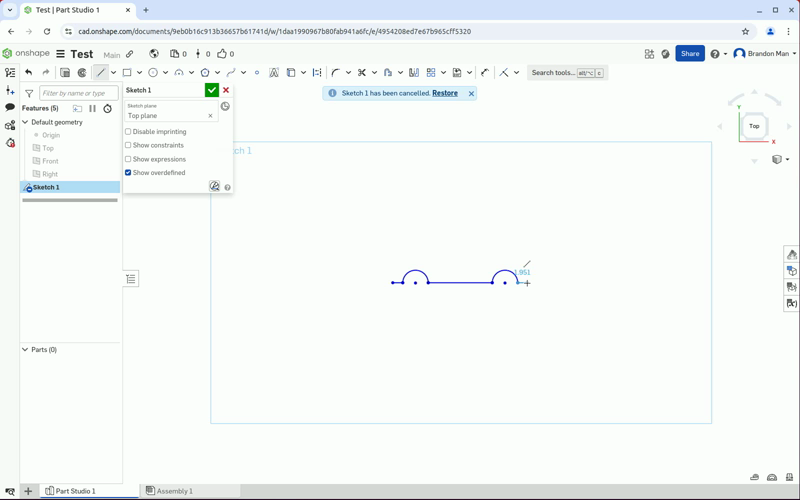
key_up(shift)
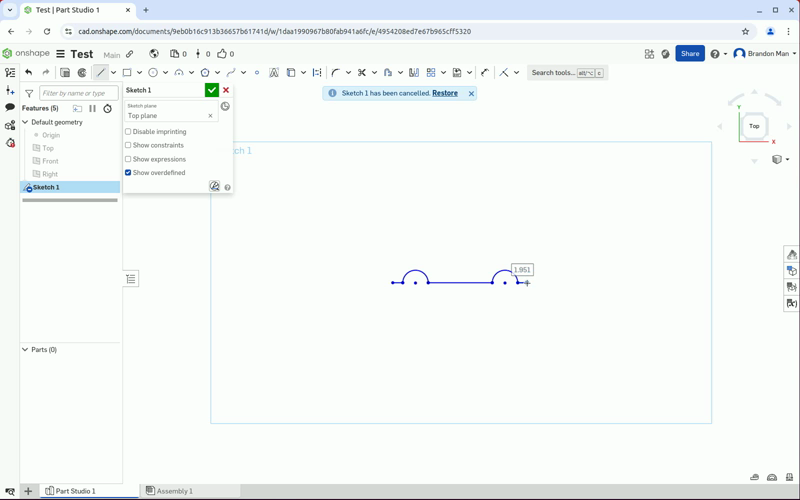
key_down(shift)
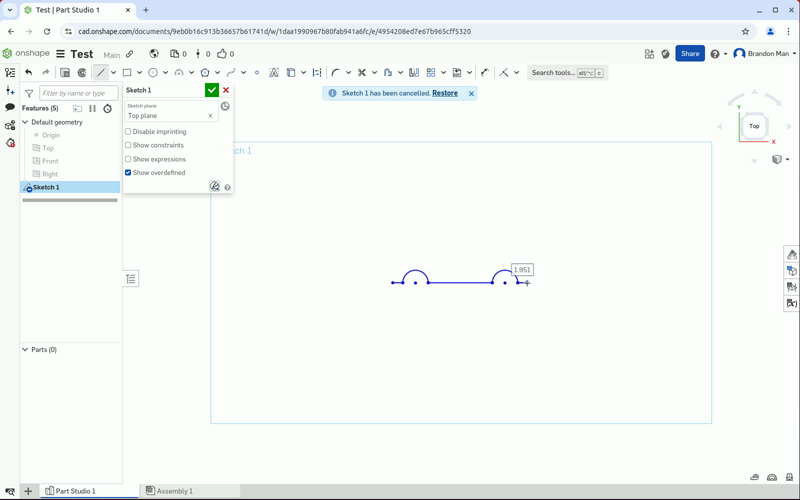
mouse_move(557, 282)
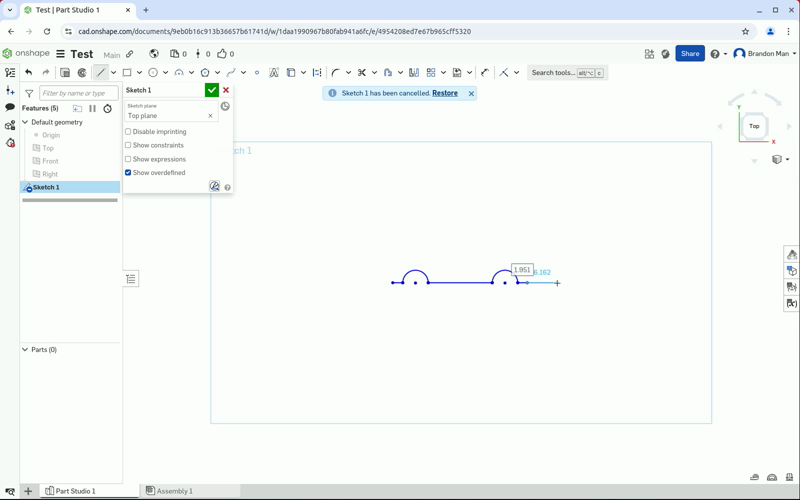
mouse_move(527, 260)
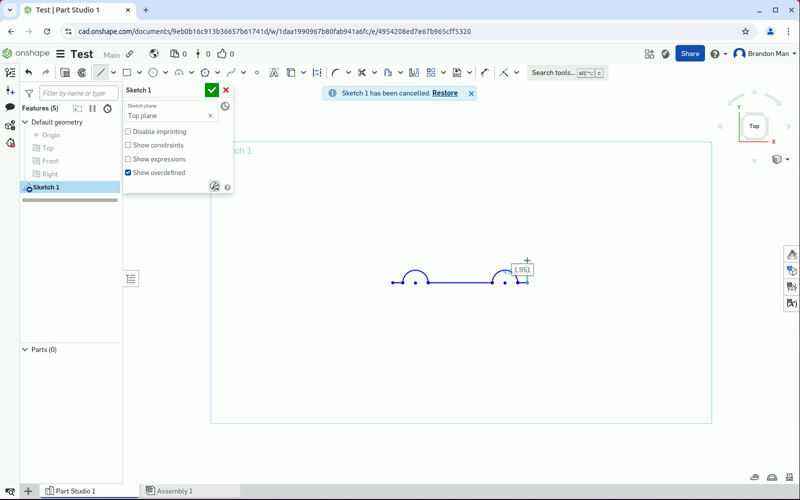
click(527, 260)
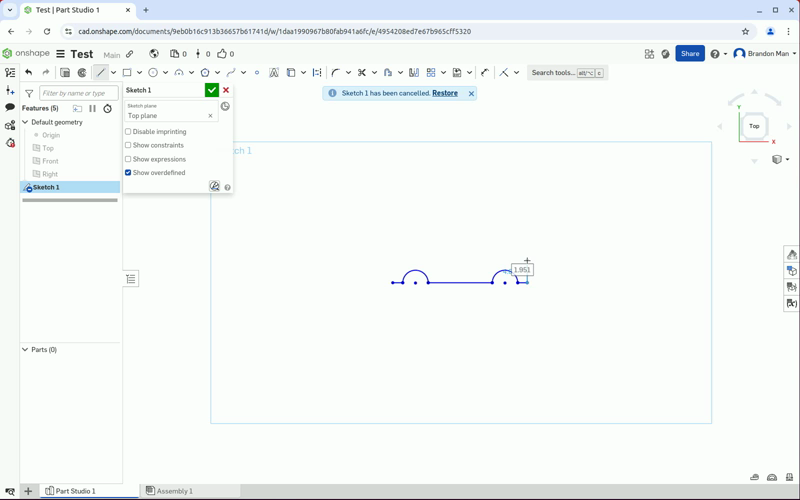
key_up(shift)
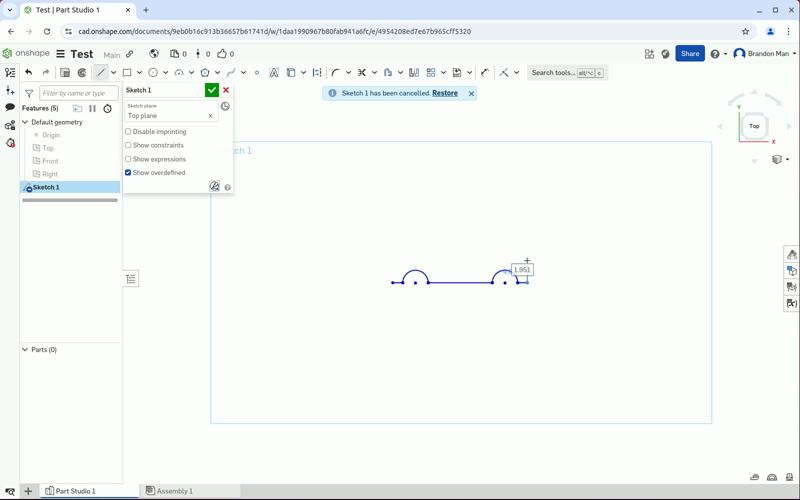
key_down(shift)
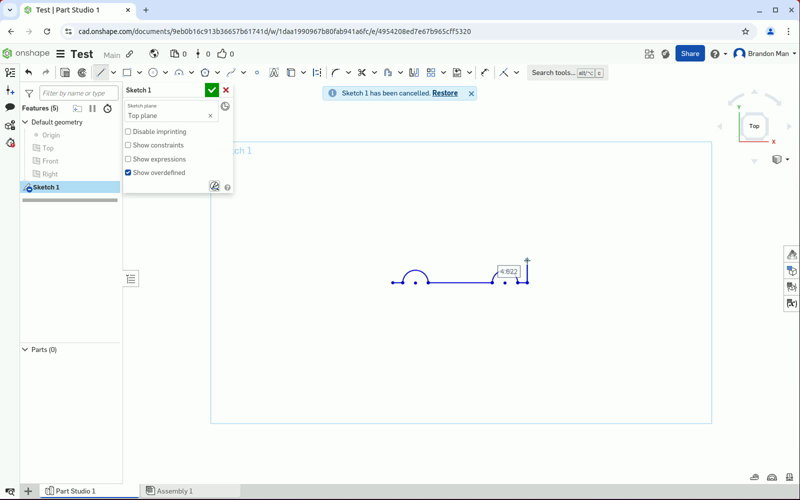
mouse_move(392, 260)
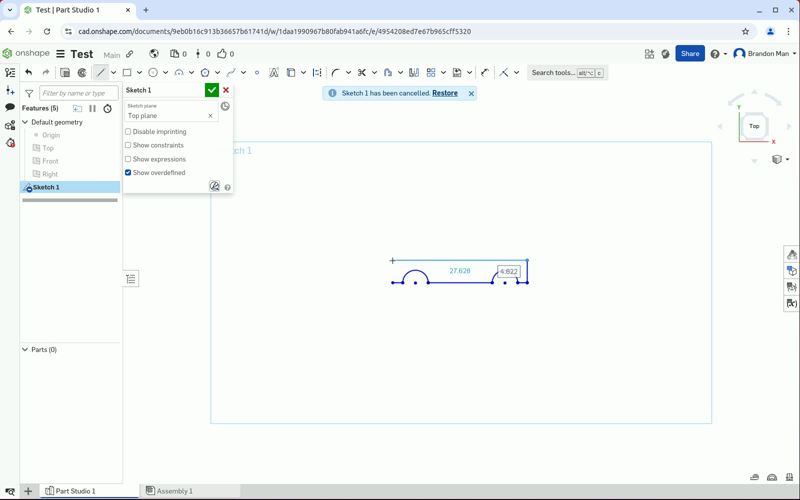
click(392, 260)
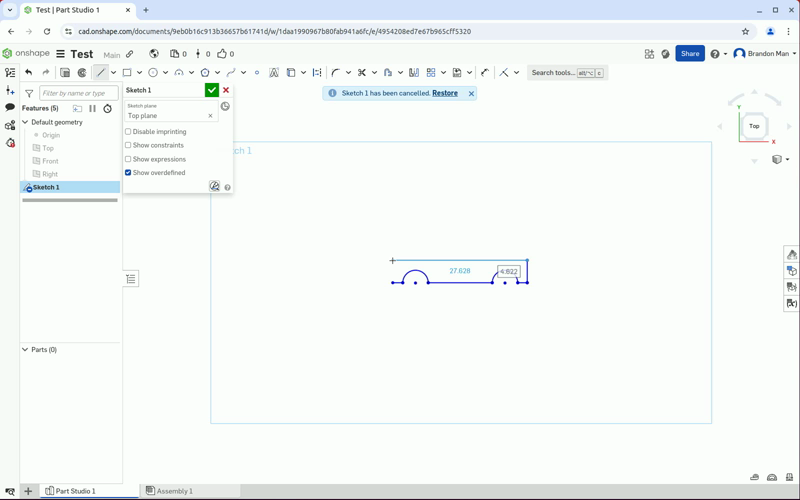
key_up(shift)
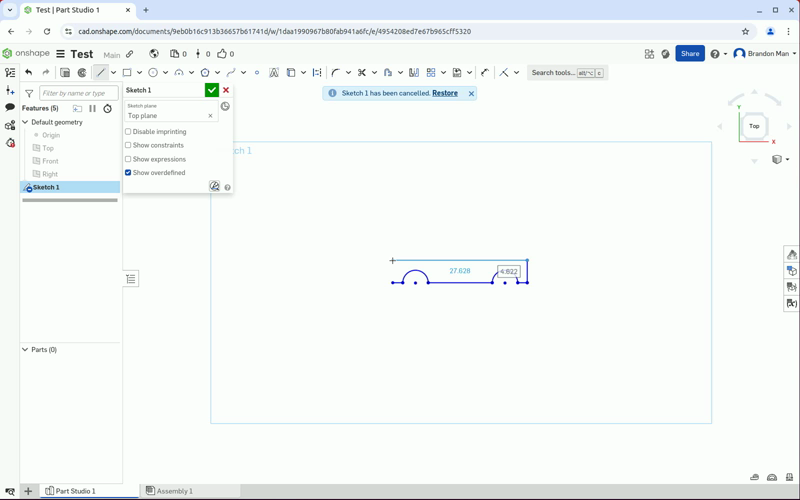
mouse_move(422, 260)
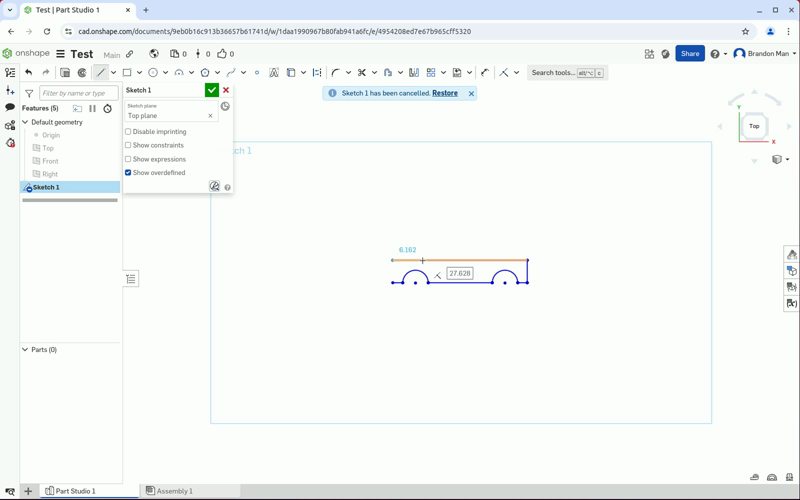
key_down(shift)
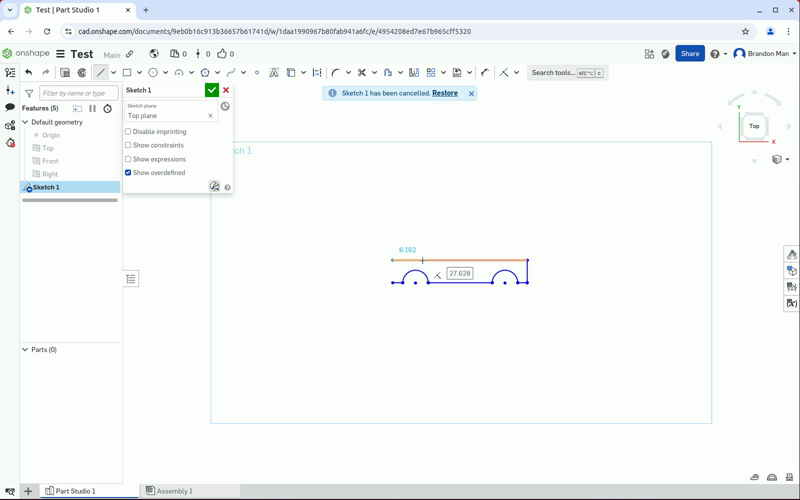
mouse_move(392, 282)
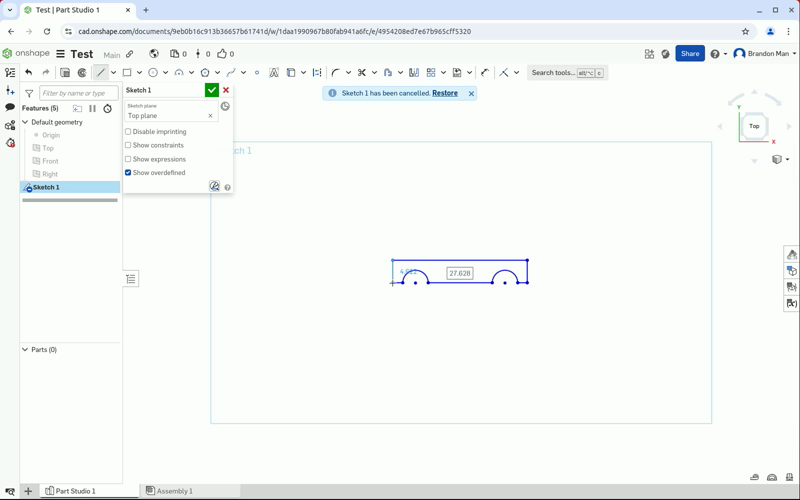
key_up(shift)
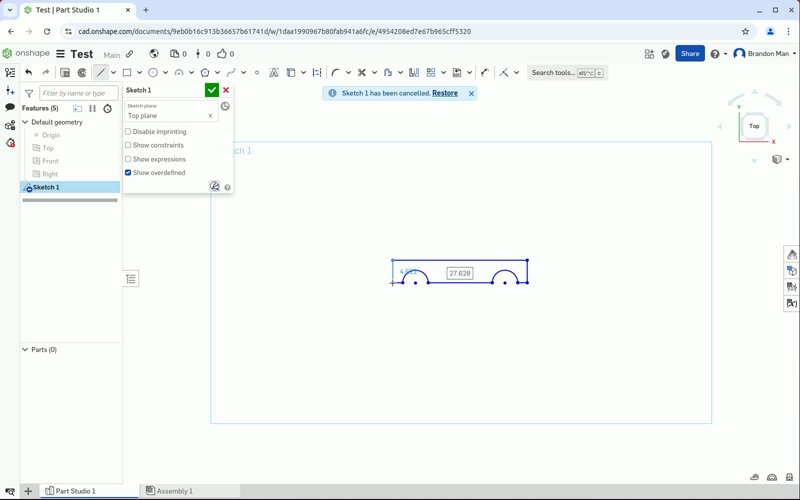
click(392, 282)
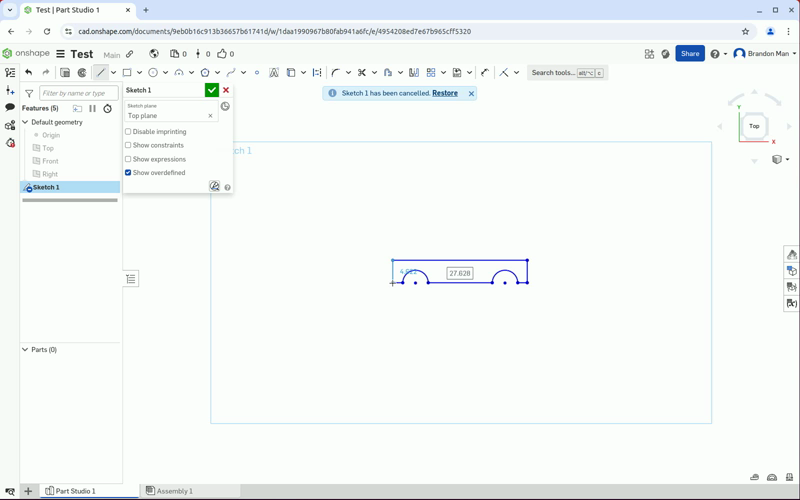
key(esc)
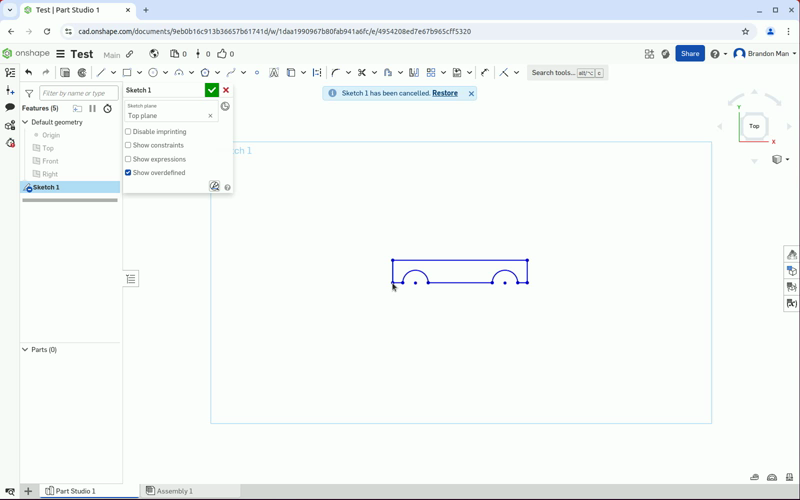
mouse_move(459, 275)
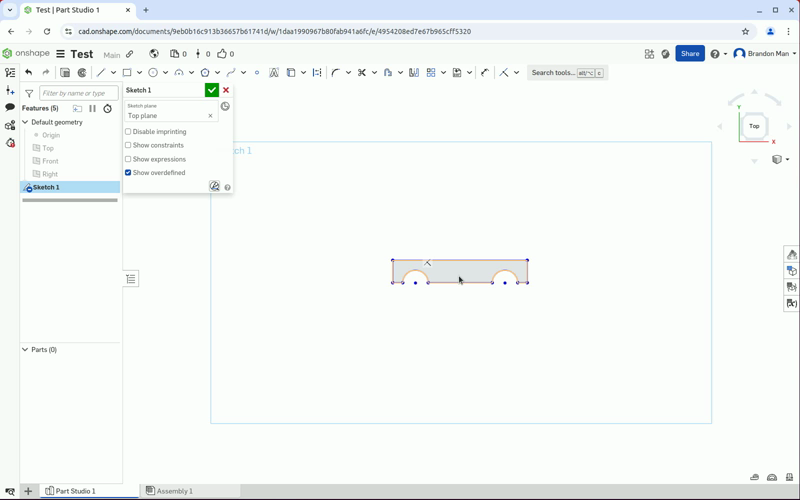
scroll(6)
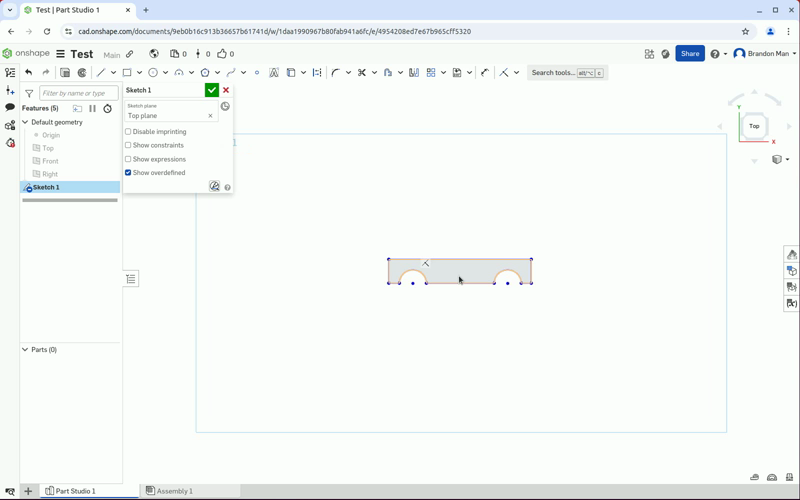
scroll(6)
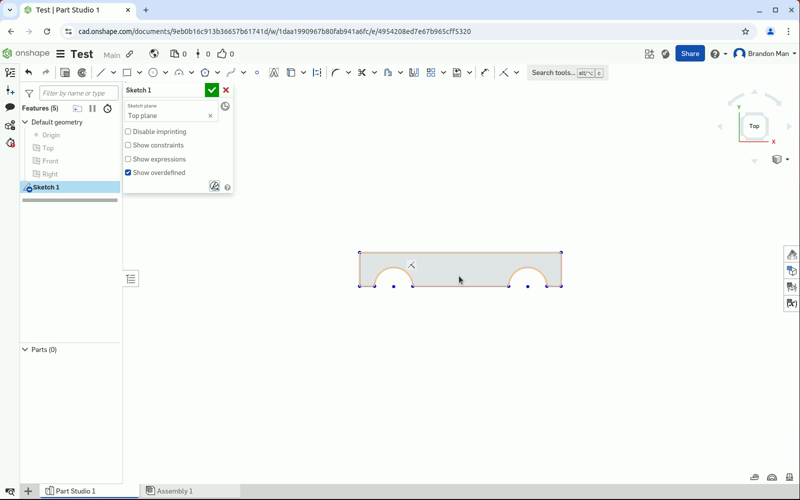
scroll(6)
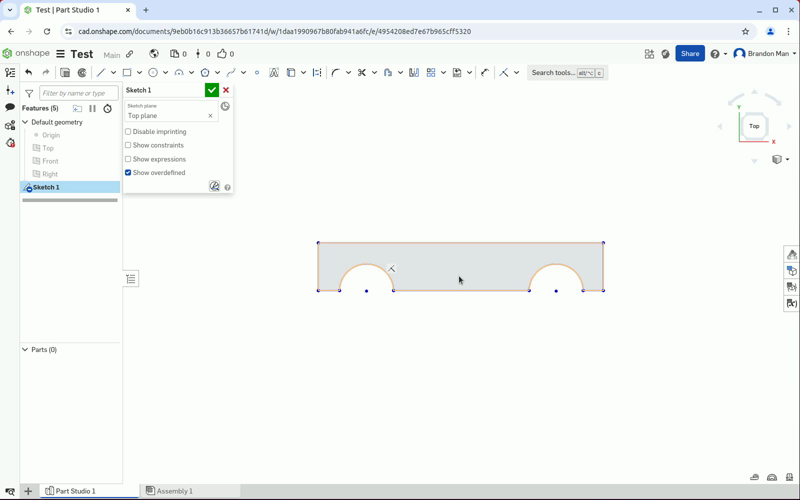
scroll(6)
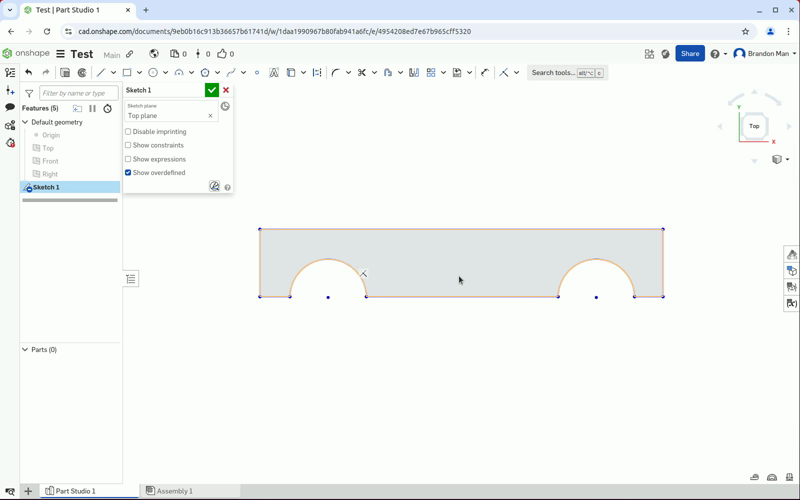
scroll(6)
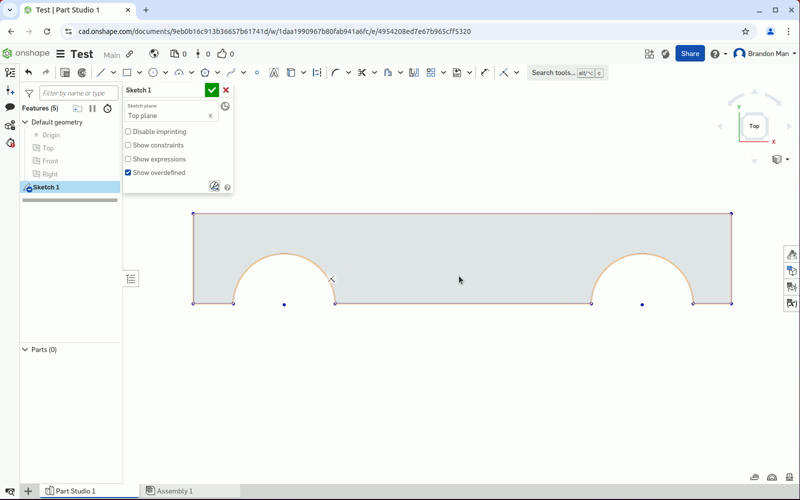
scroll(6)
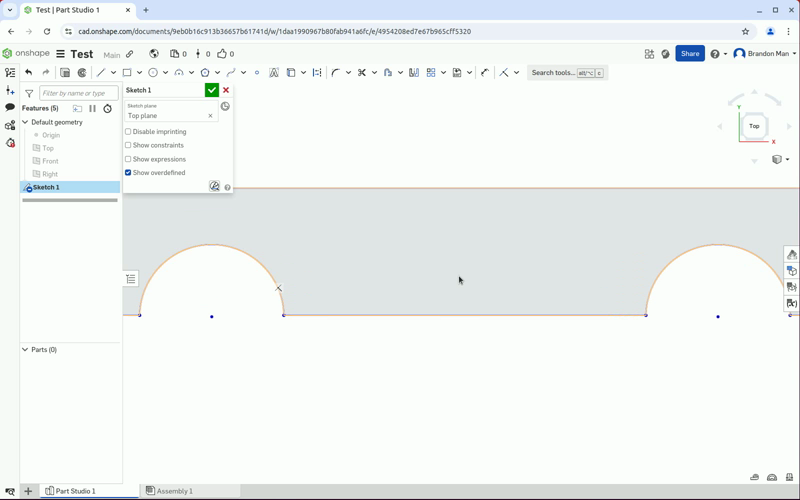
scroll(6)
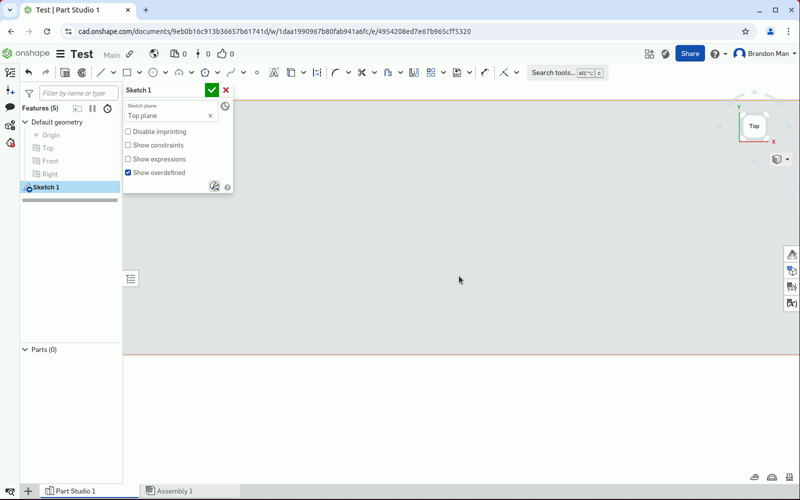
click(459, 275)
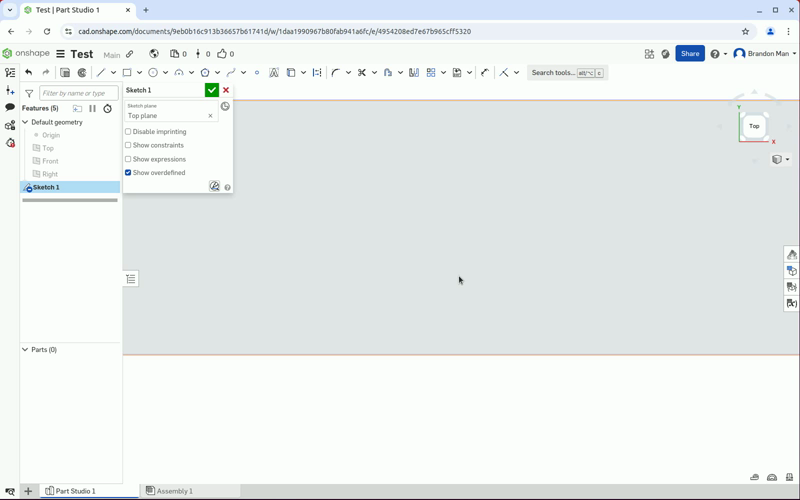
scroll(-6)
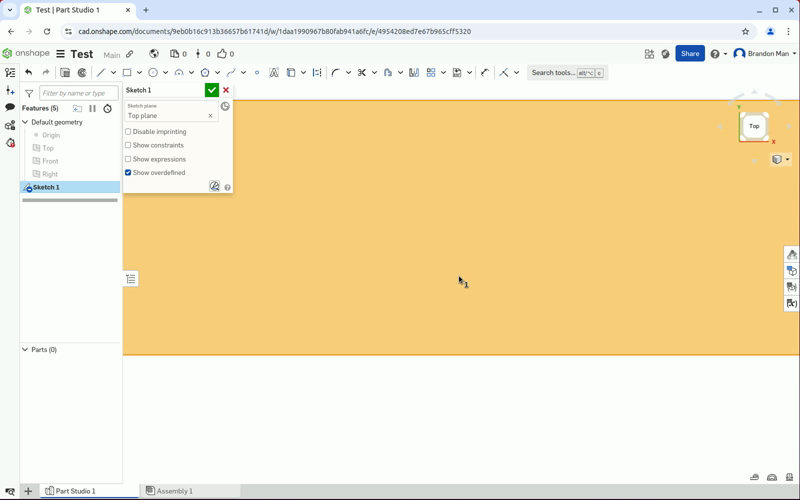
scroll(-6)
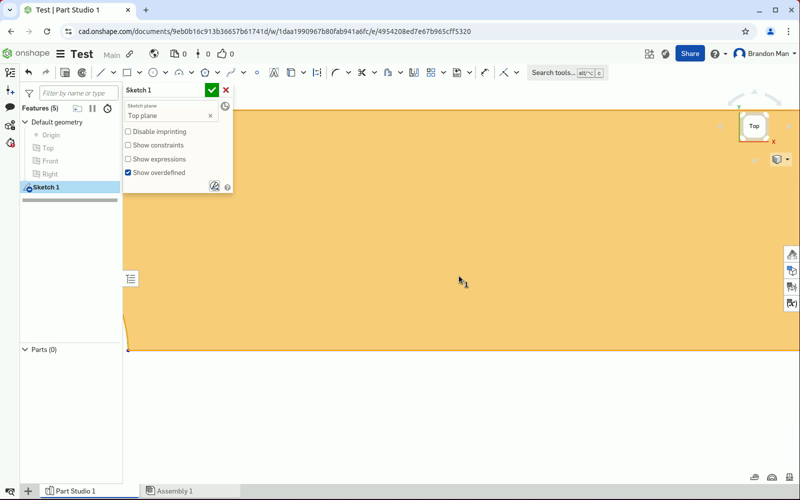
scroll(-6)
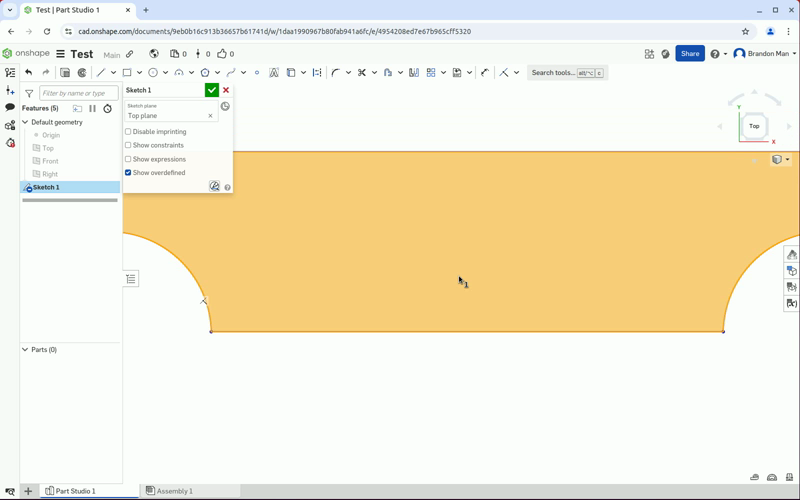
scroll(-6)
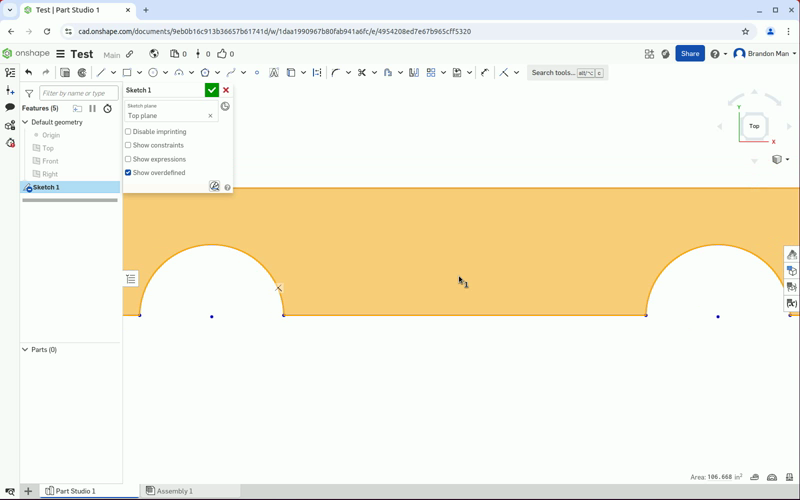
scroll(-6)
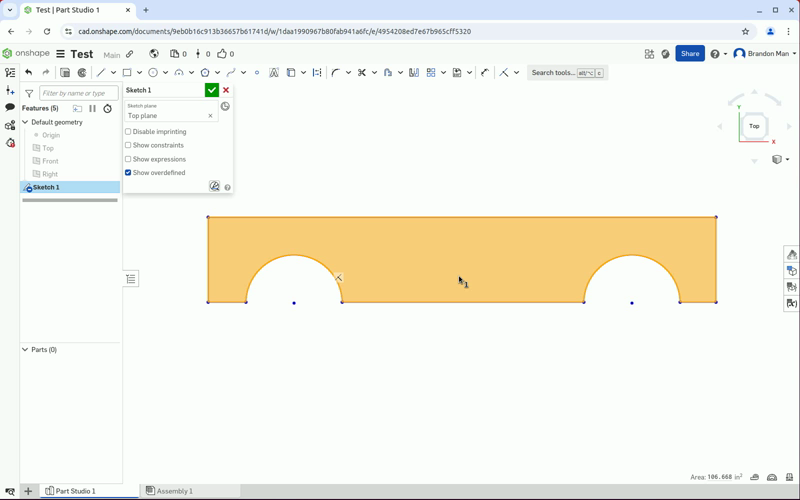
scroll(-6)
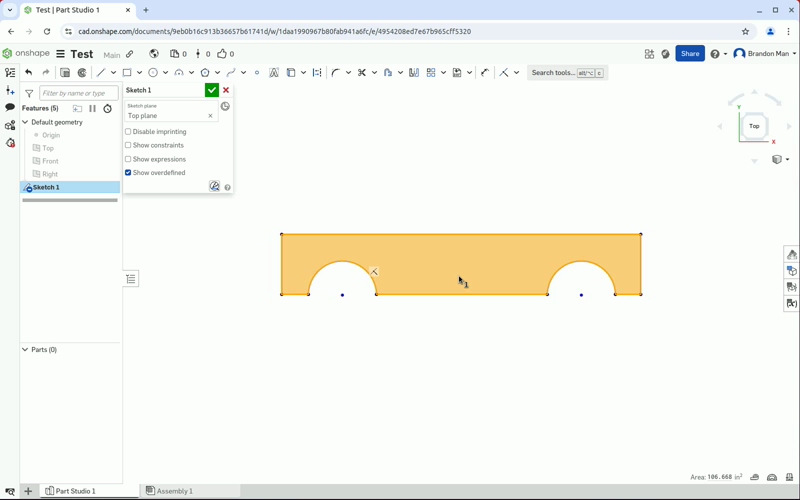
scroll(-6)
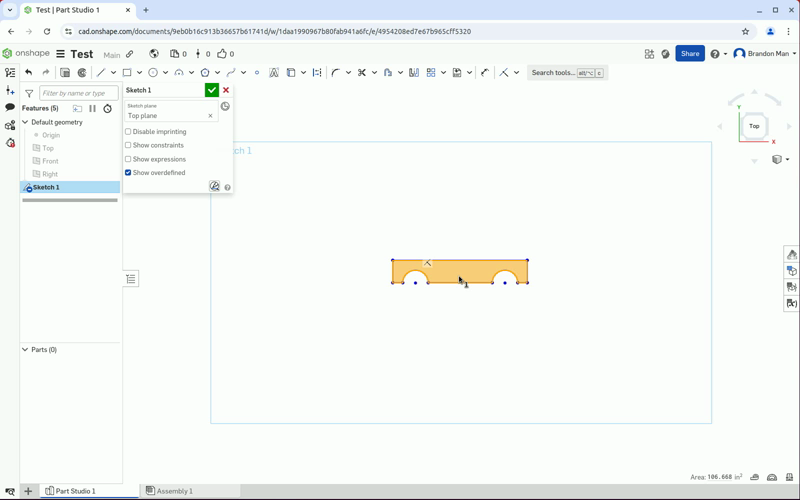
mouse_move(73, 352)
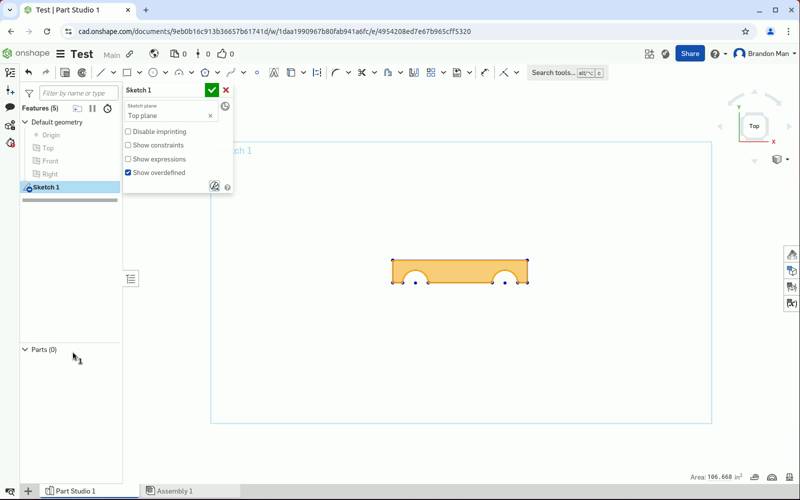
key(shift+y)
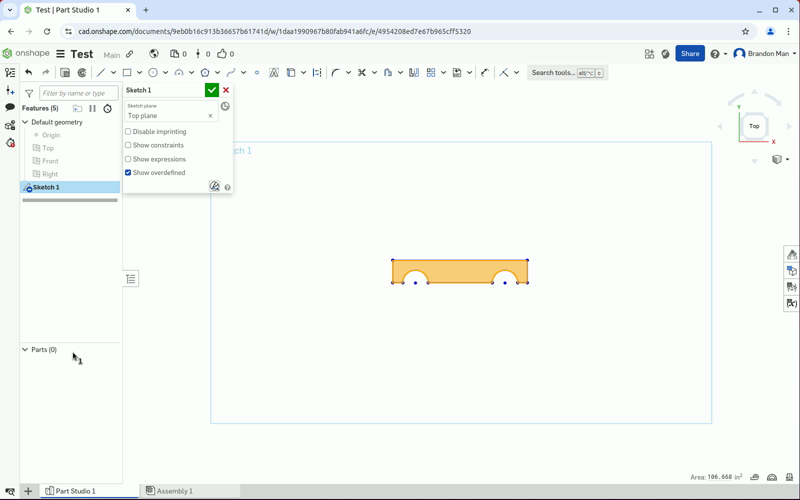
key(shift+e)
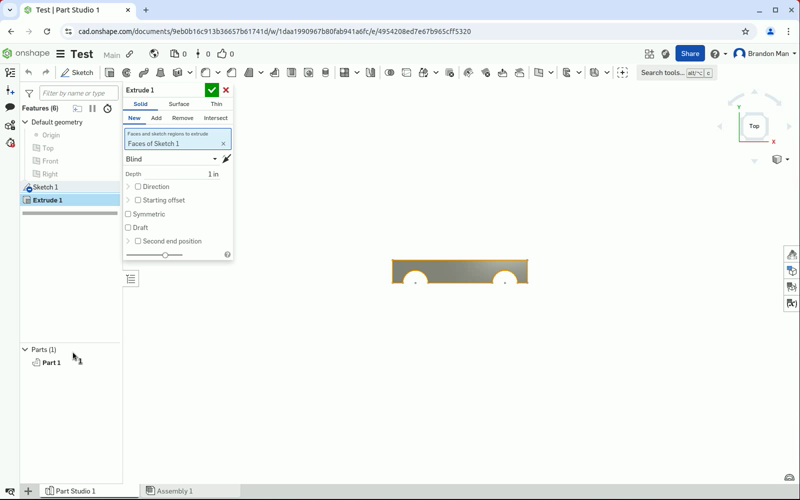
mouse_move(143, 106)
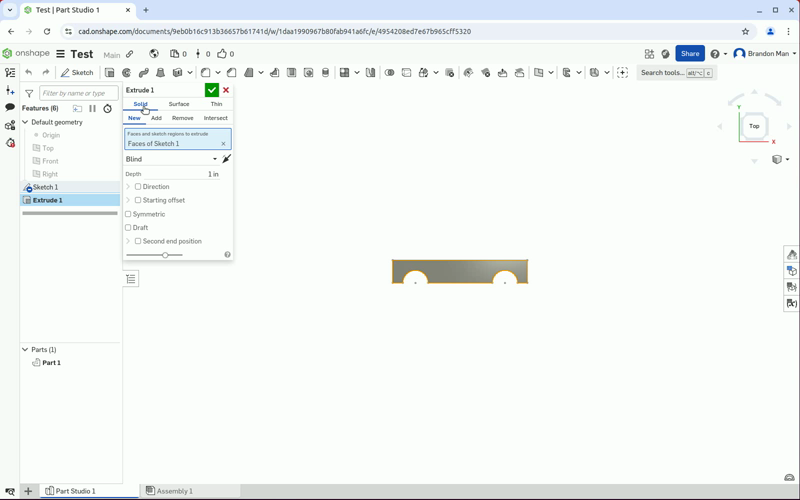
click(143, 106)
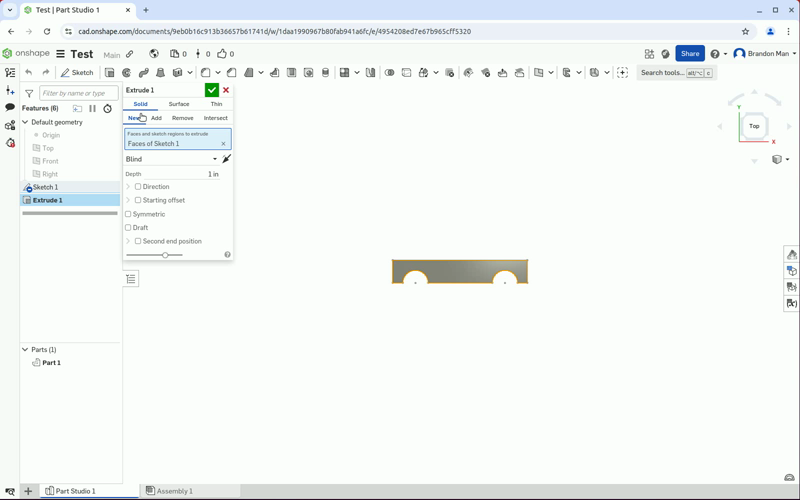
mouse_move(137, 120)
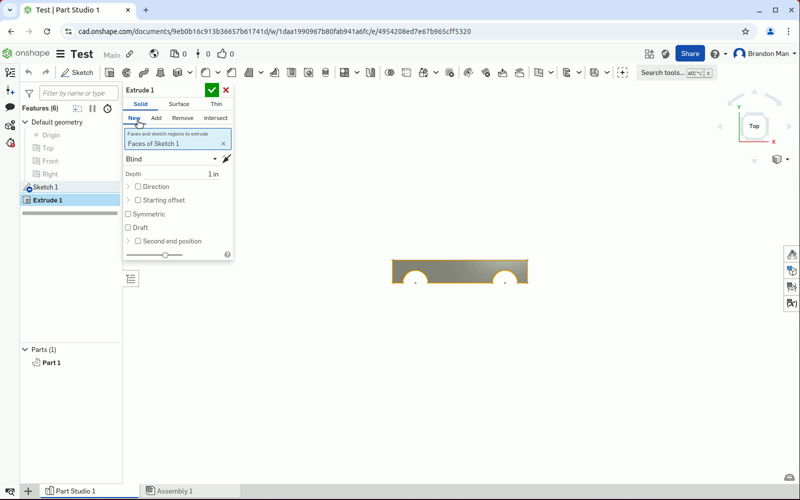
click(137, 120)
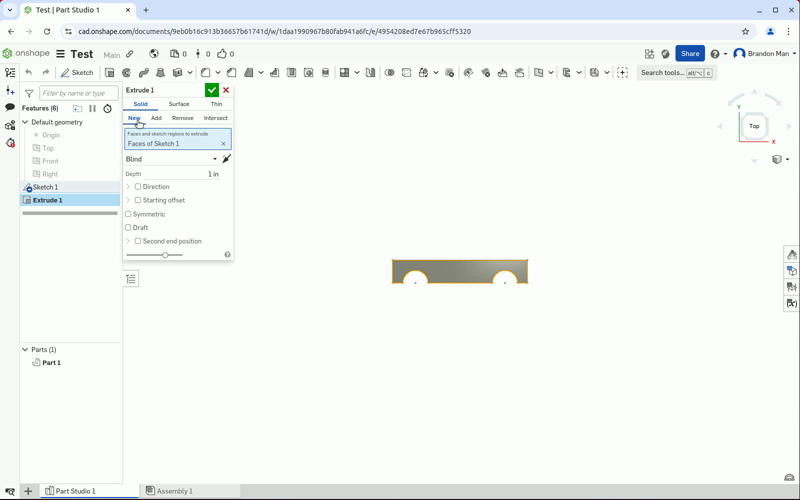
key(tab, 4)
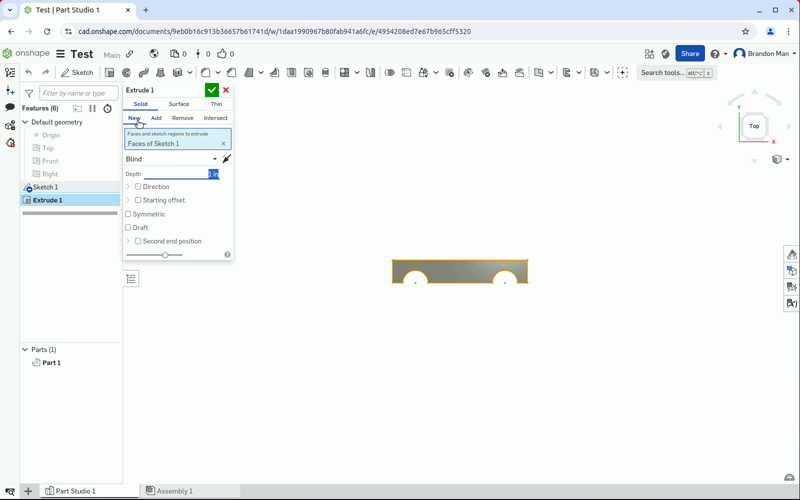
text(0.481)
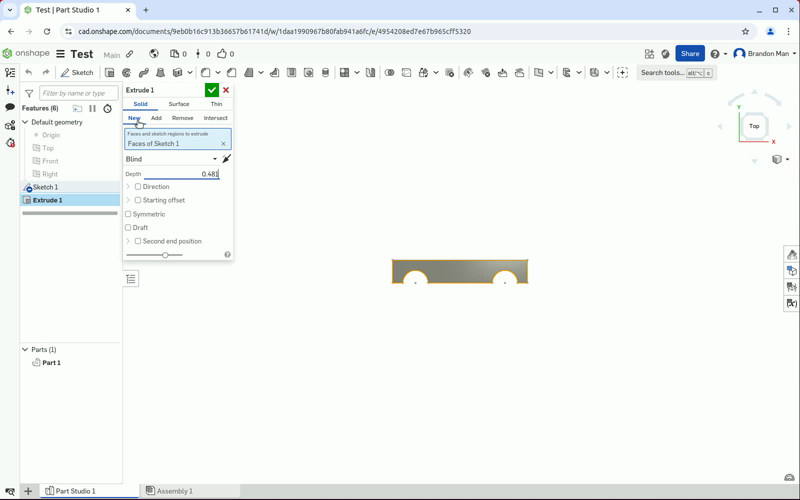
key(enter)
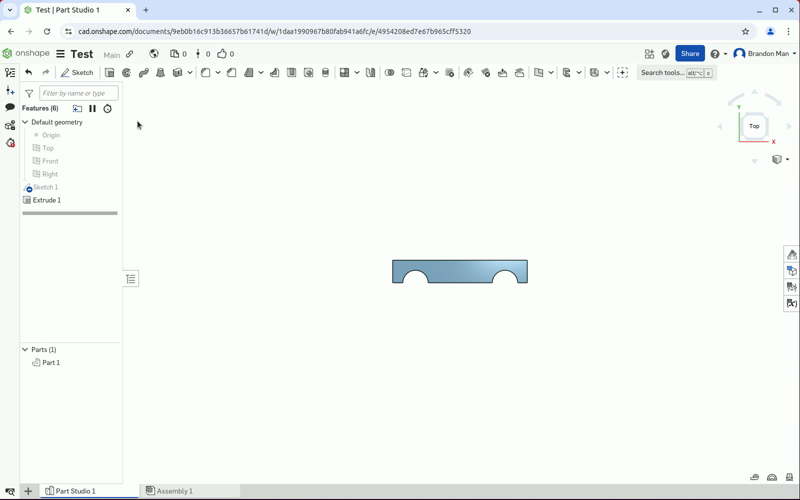
key(shift+h)
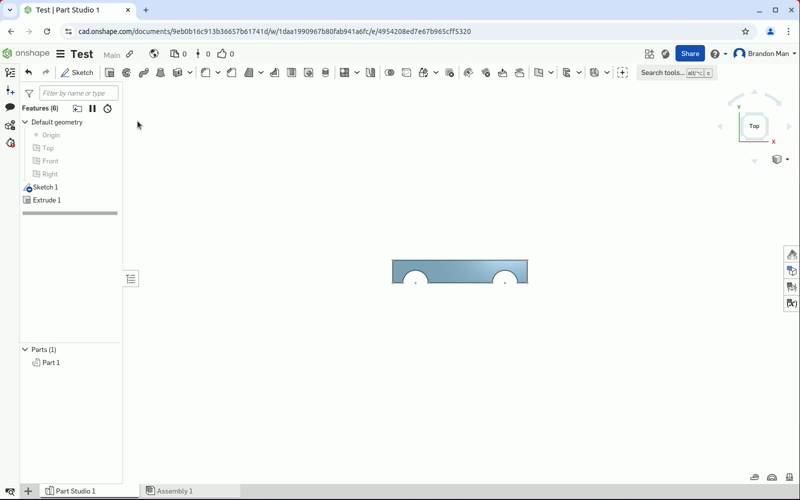
key(shift+h)
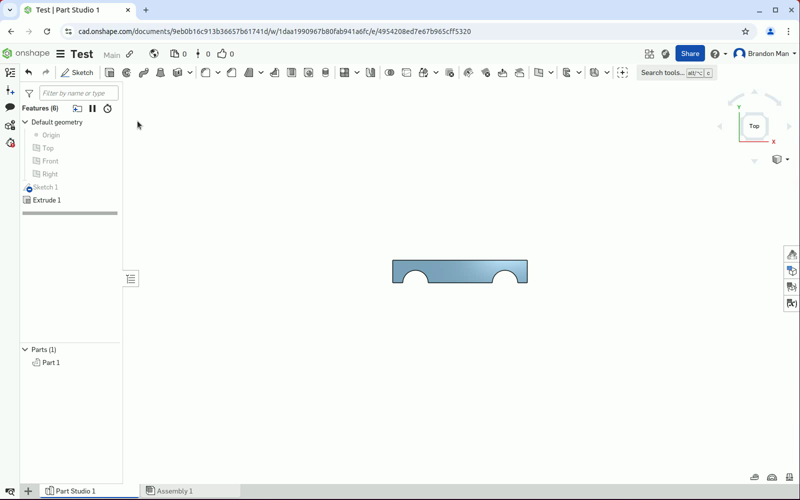
mouse_move(73, 189)
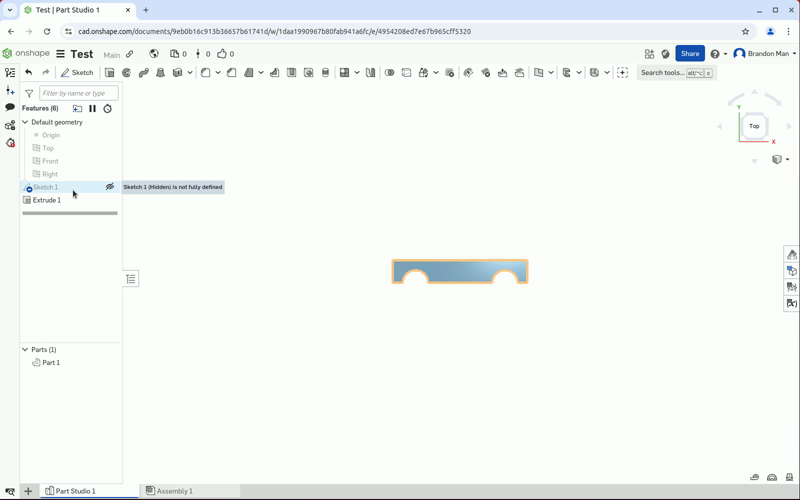
click(73, 189)
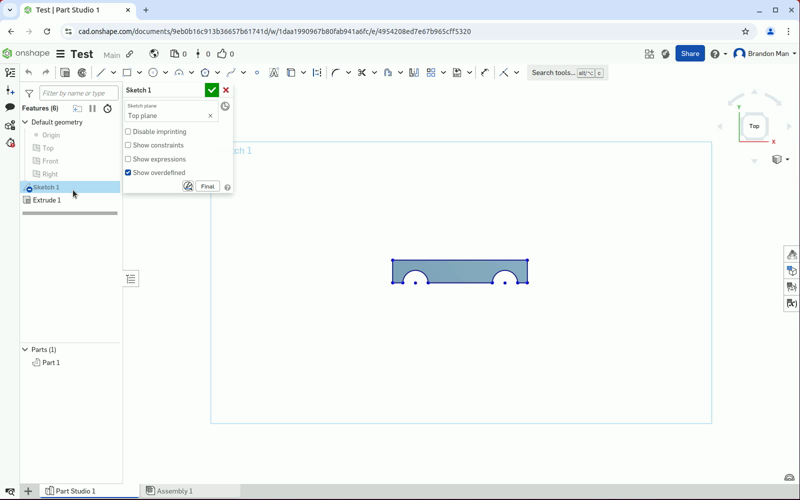
mouse_move(229, 92)
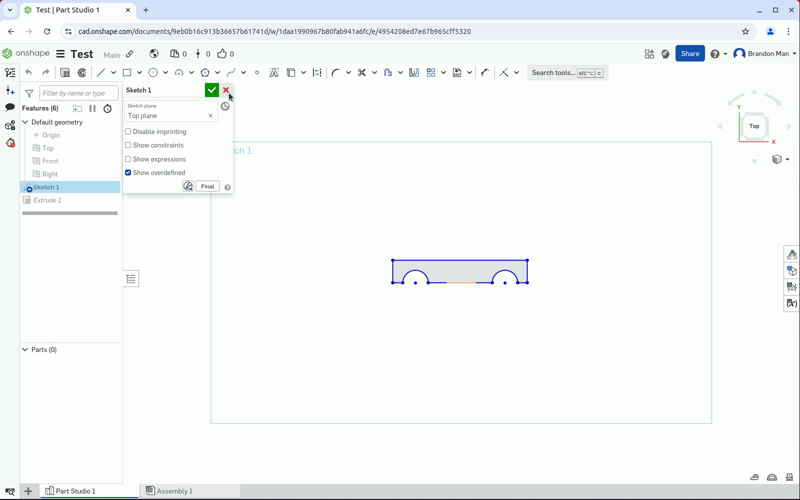
click(229, 92)
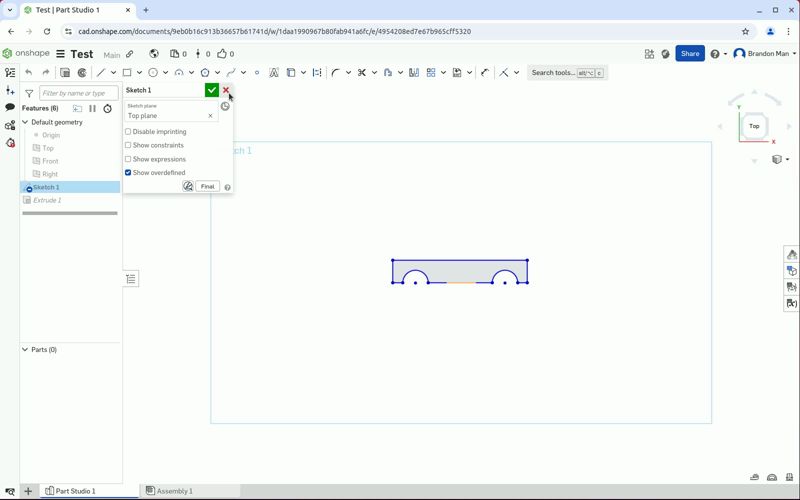
key(shift+s)
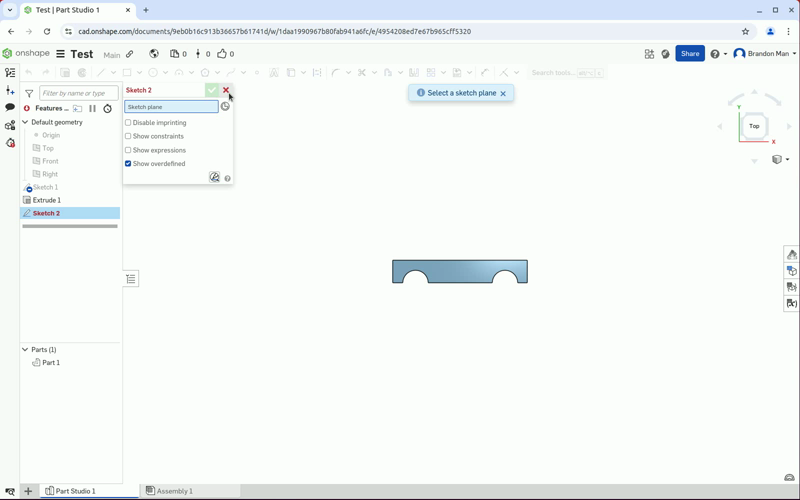
mouse_move(73, 150)
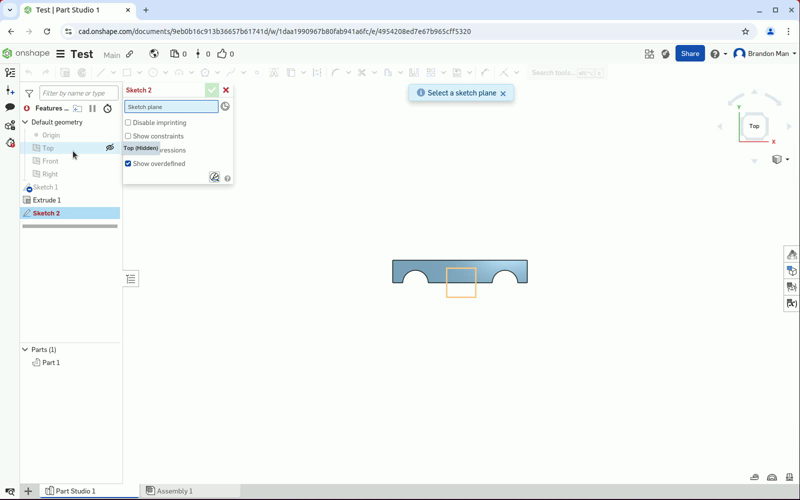
click(73, 150)
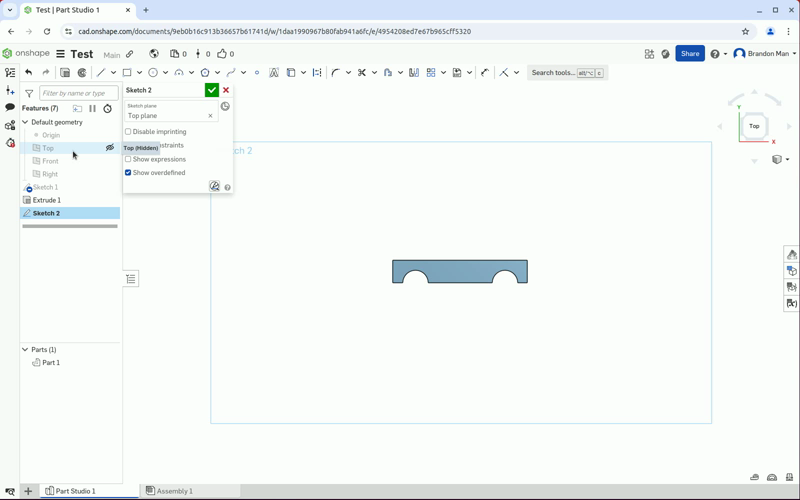
mouse_move(73, 352)
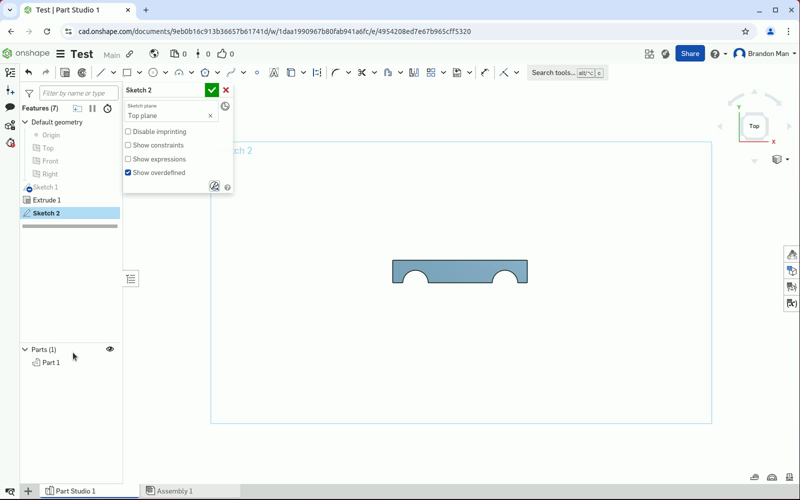
key(y)
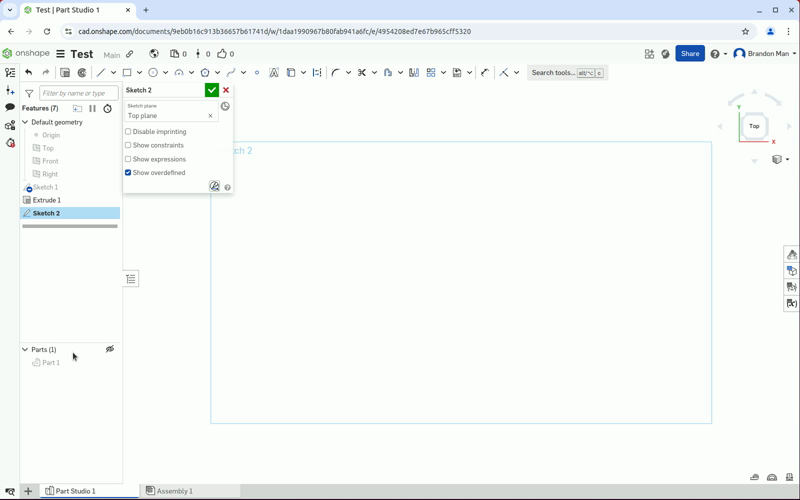
key(l)
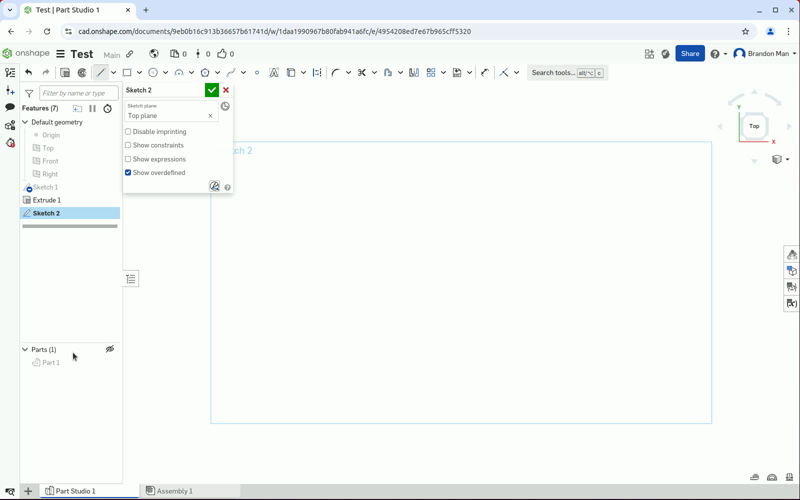
key_down(shift)
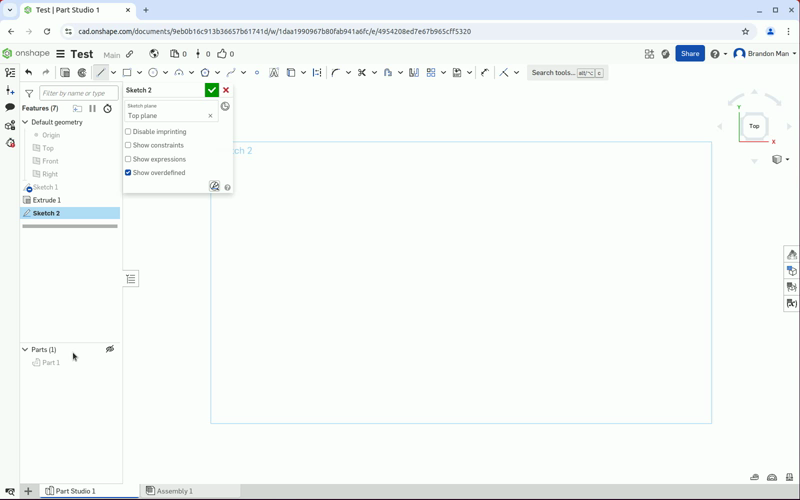
mouse_move(392, 305)
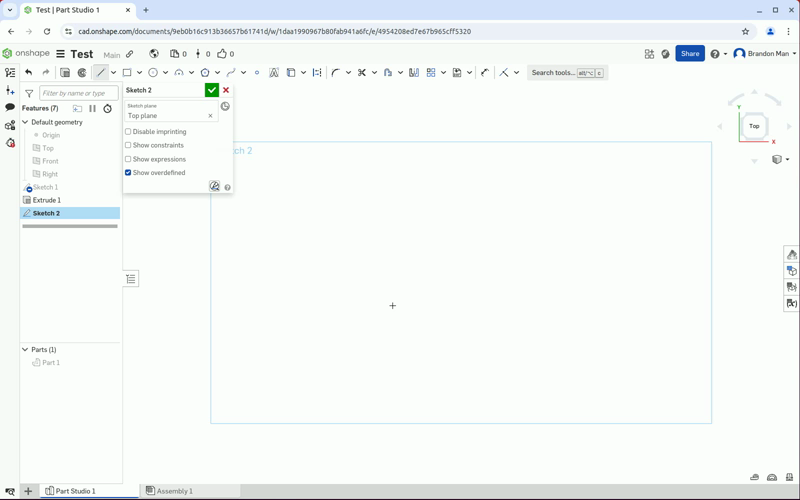
click(392, 305)
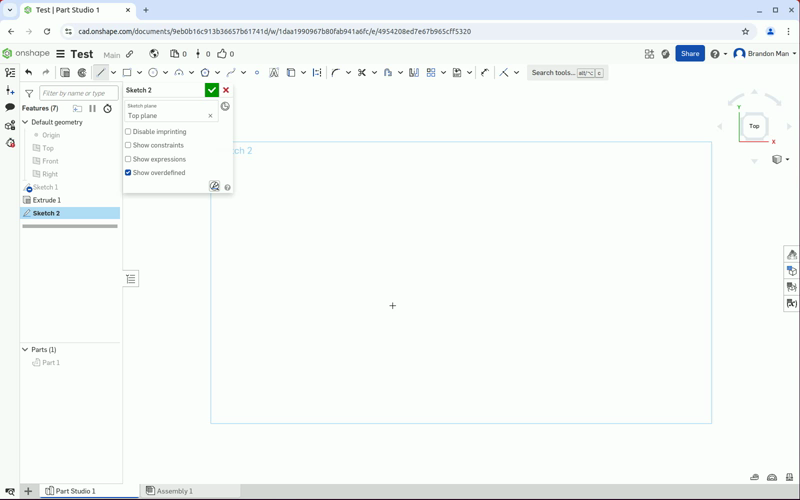
key_up(shift)
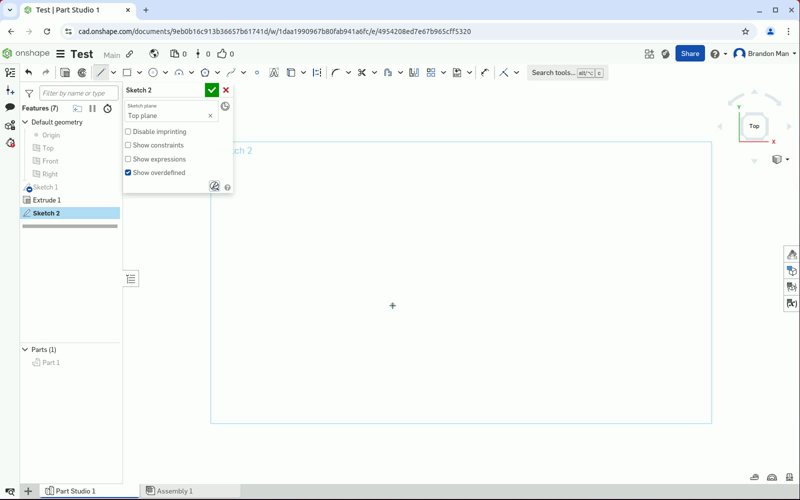
key_down(shift)
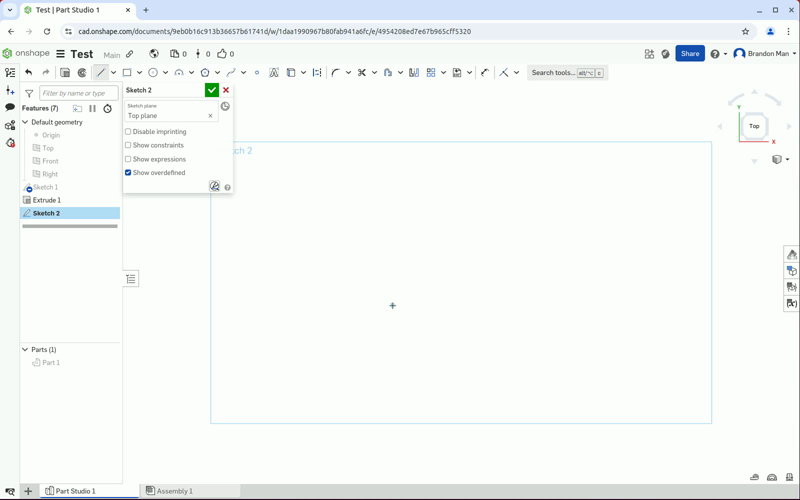
mouse_move(527, 305)
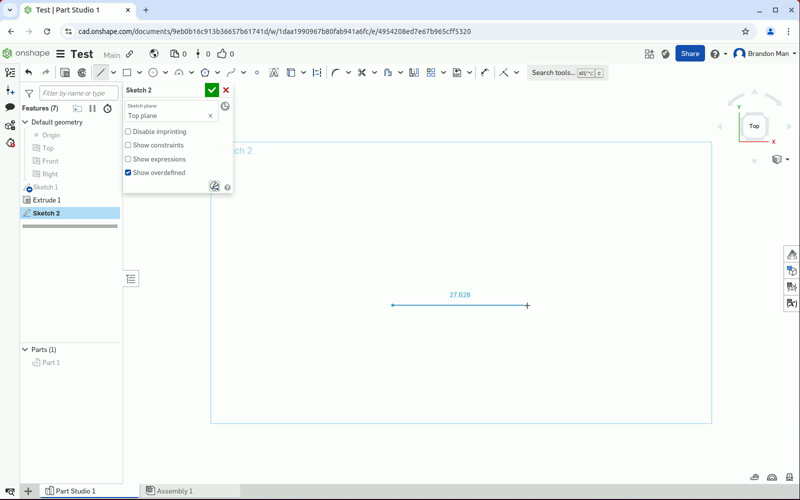
click(527, 305)
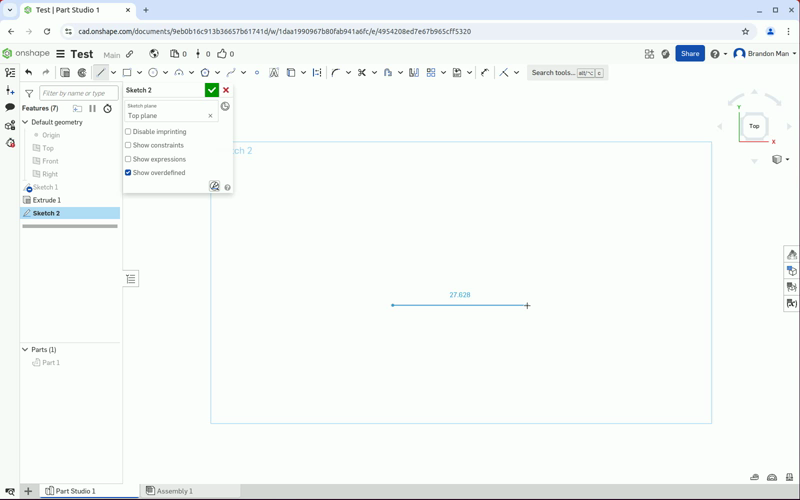
key_up(shift)
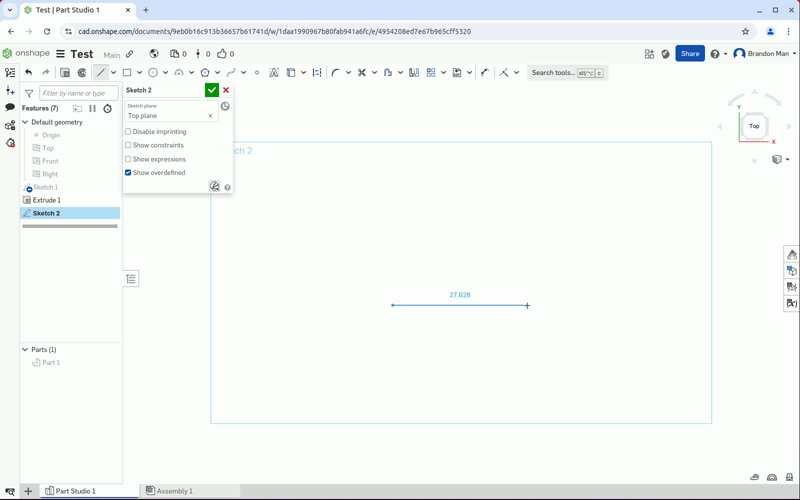
key_down(shift)
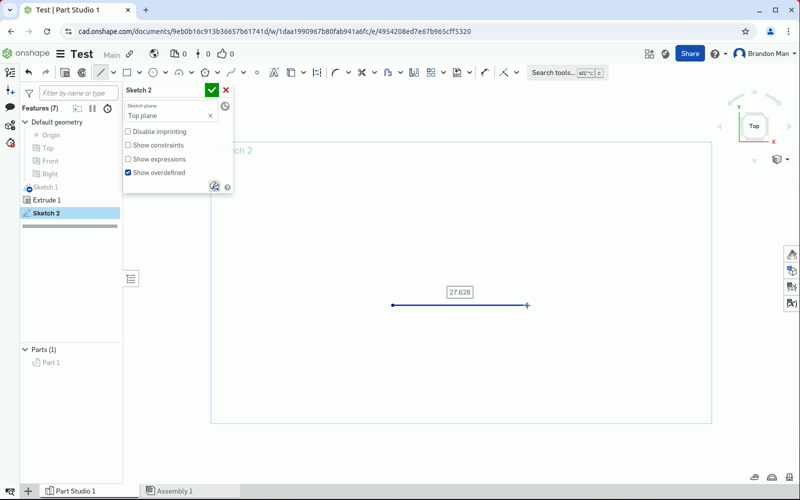
mouse_move(557, 305)
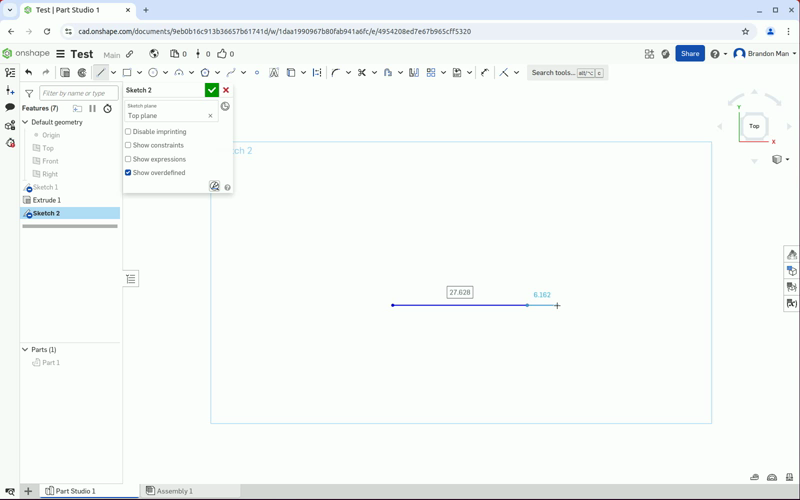
mouse_move(527, 282)
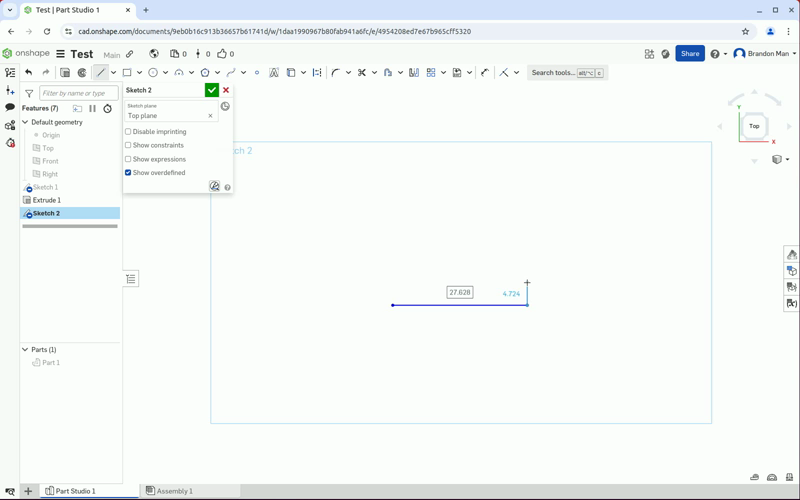
click(527, 282)
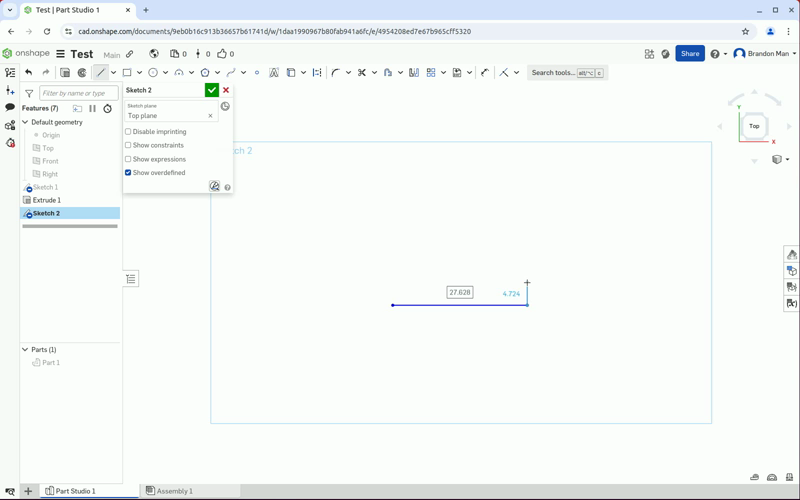
key_up(shift)
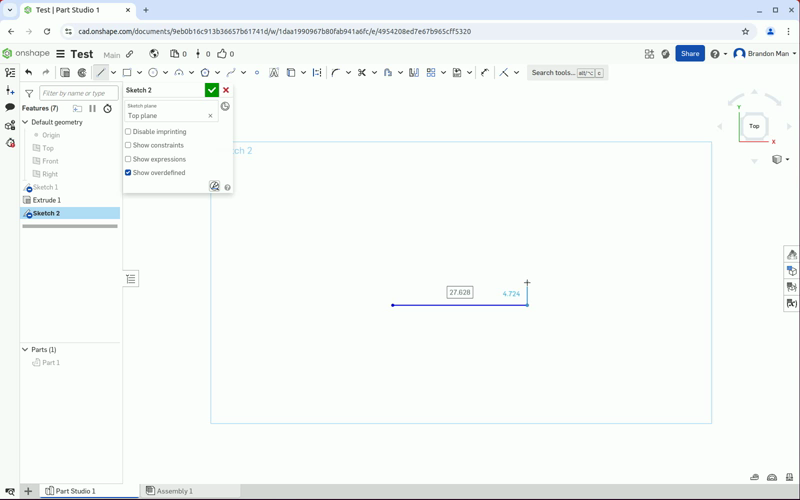
key_down(shift)
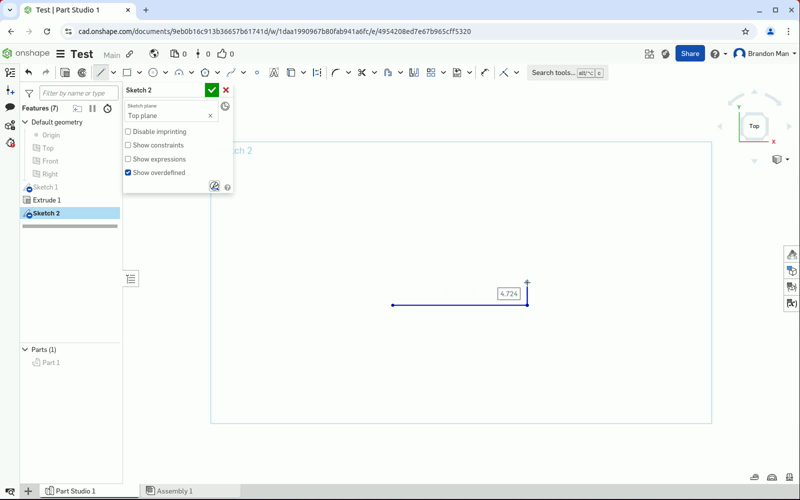
mouse_move(557, 282)
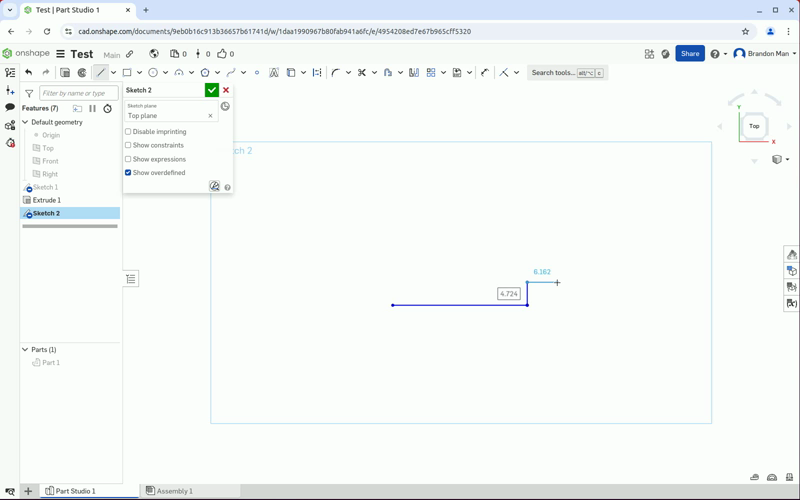
mouse_move(517, 282)
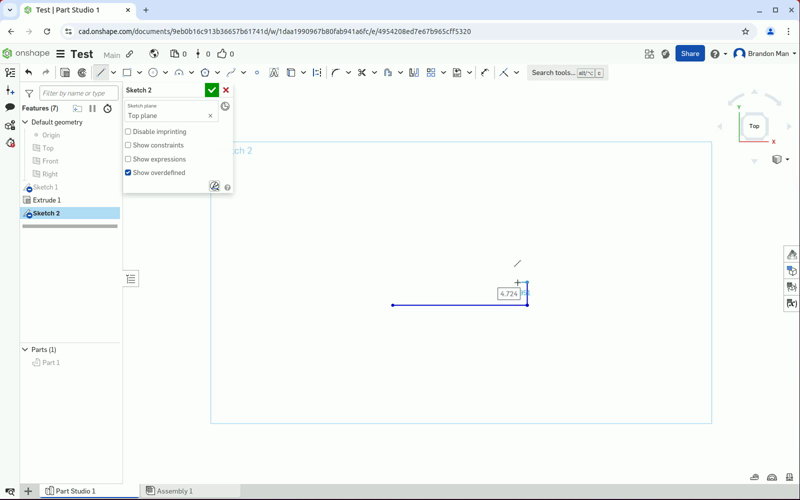
click(517, 282)
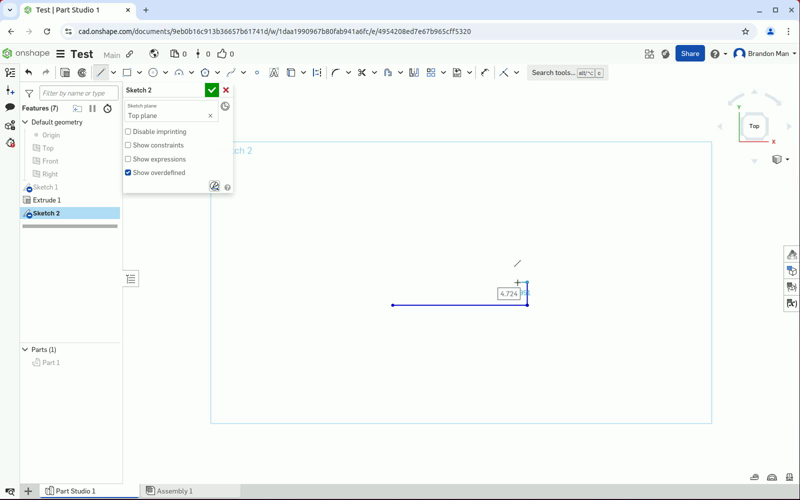
key_up(shift)
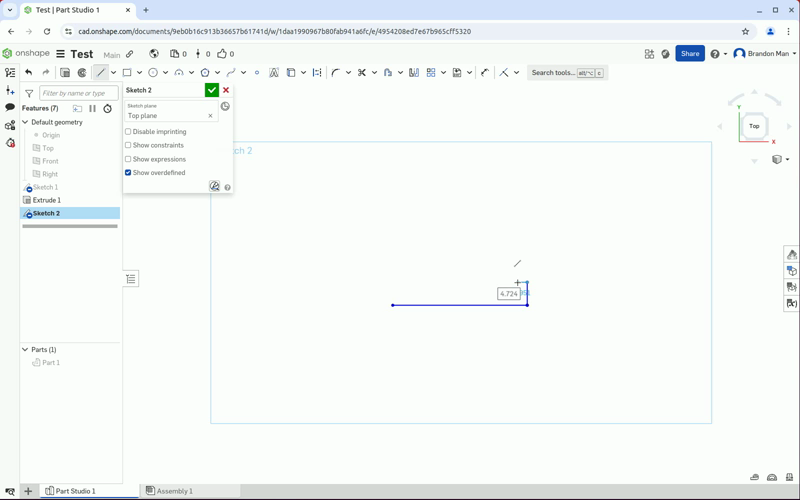
key(esc)
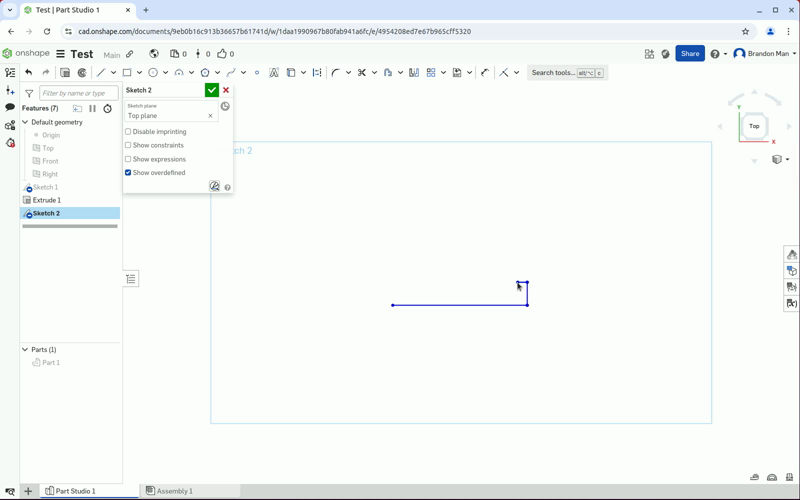
key(a)
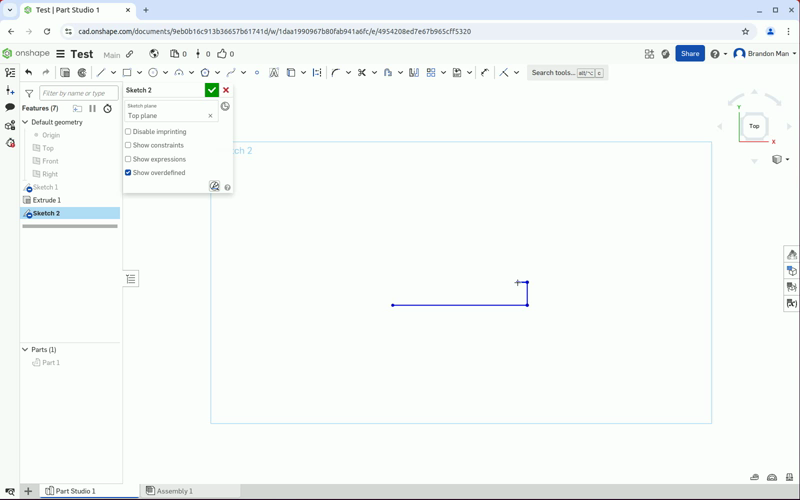
mouse_move(517, 282)
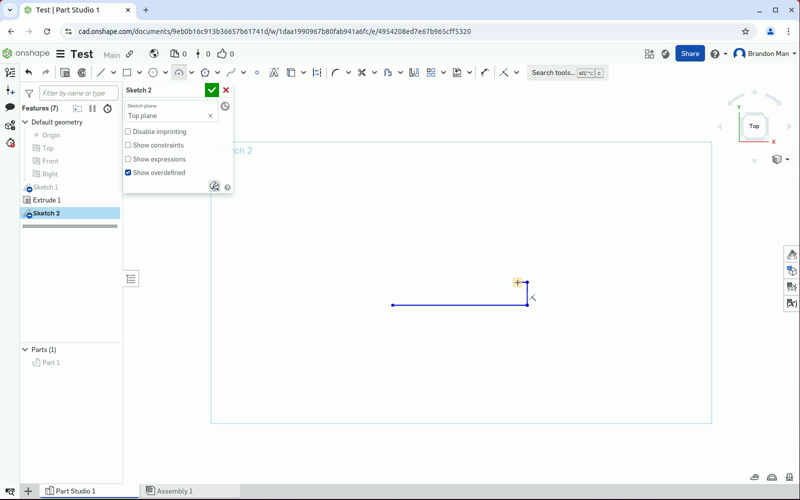
click(517, 282)
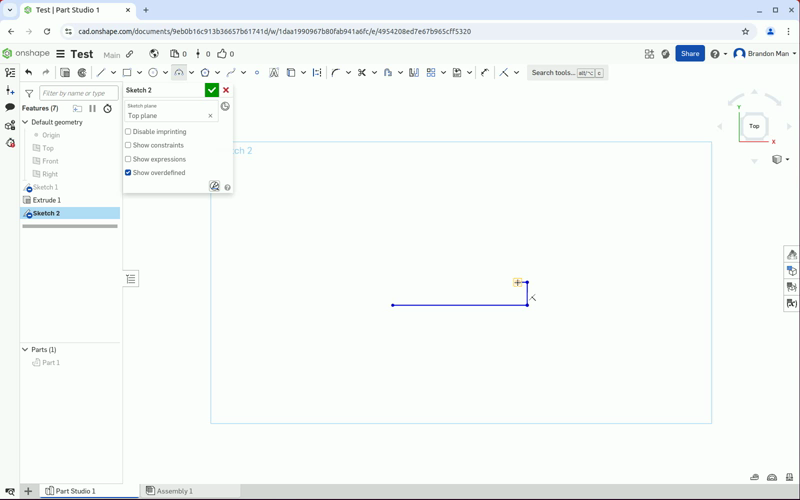
key_down(shift)
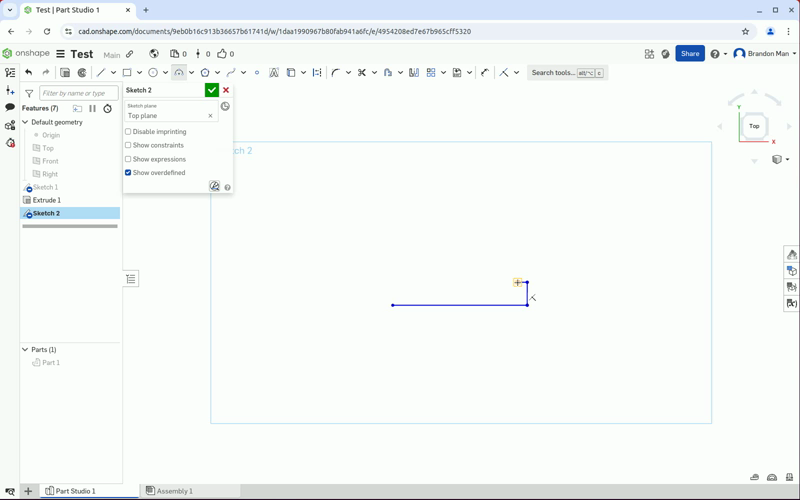
mouse_move(492, 282)
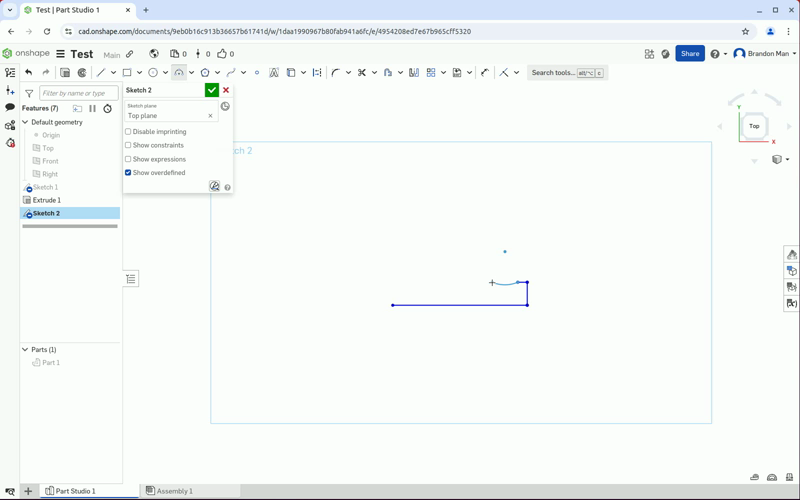
click(492, 282)
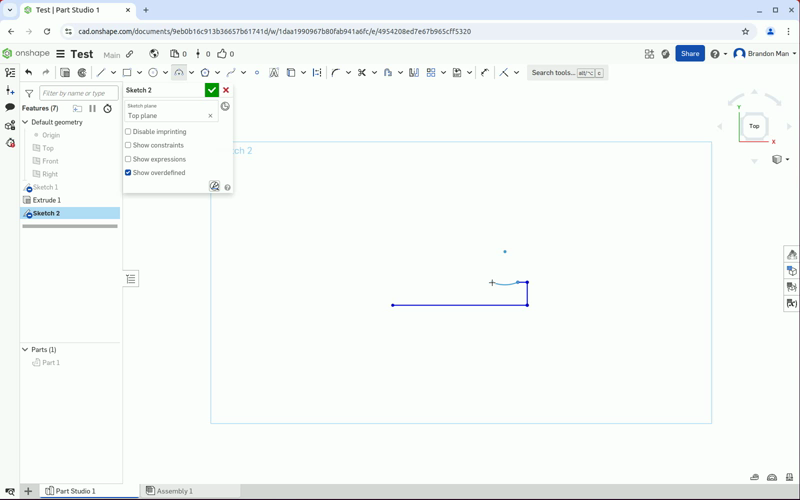
mouse_move(504, 295)
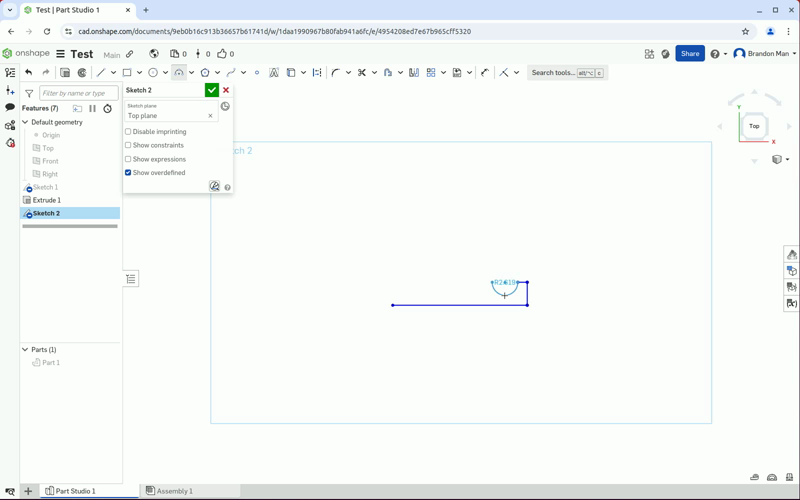
click(504, 295)
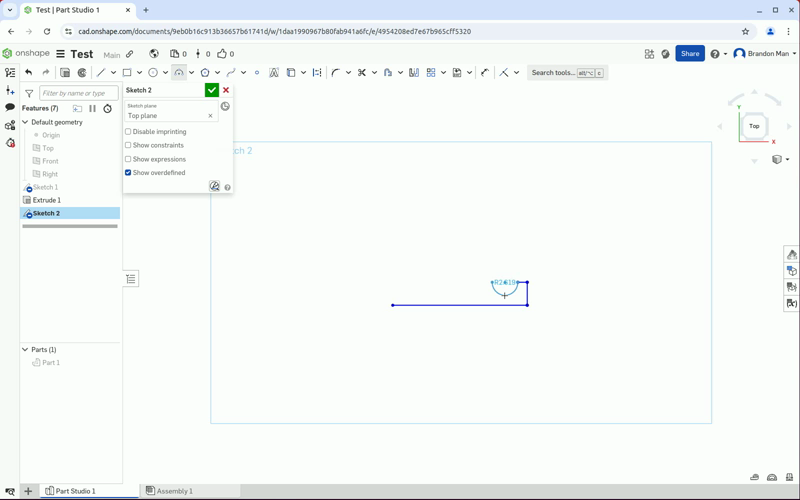
key_up(shift)
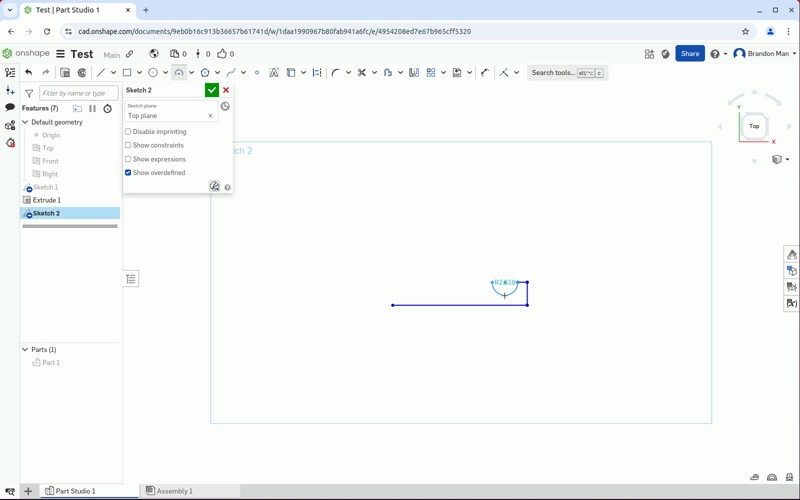
key(esc)
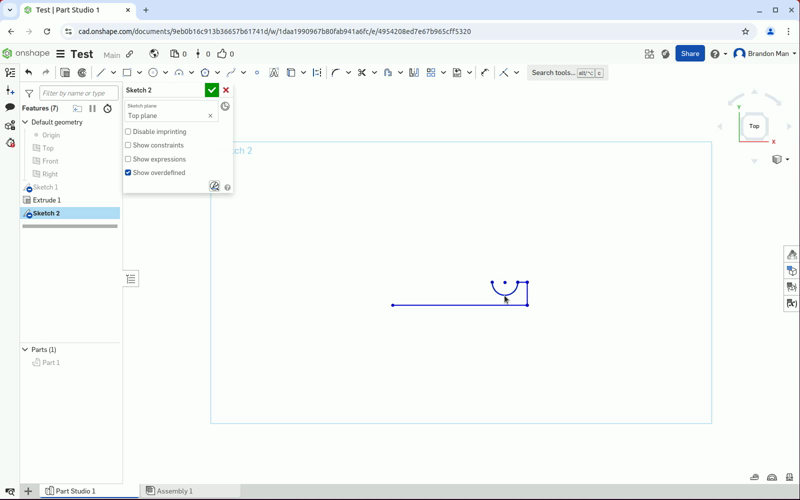
key(l)
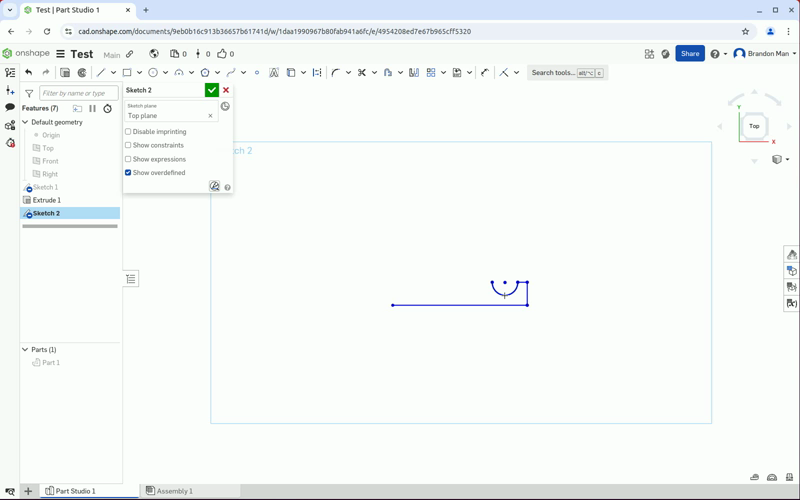
mouse_move(492, 282)
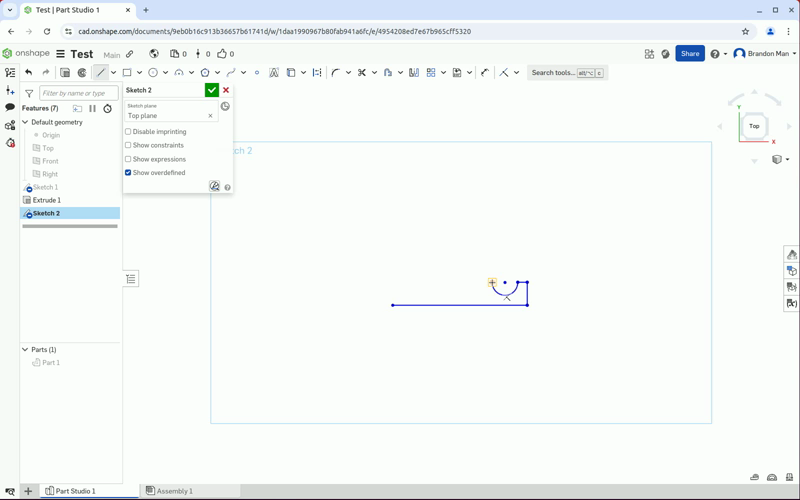
click(492, 282)
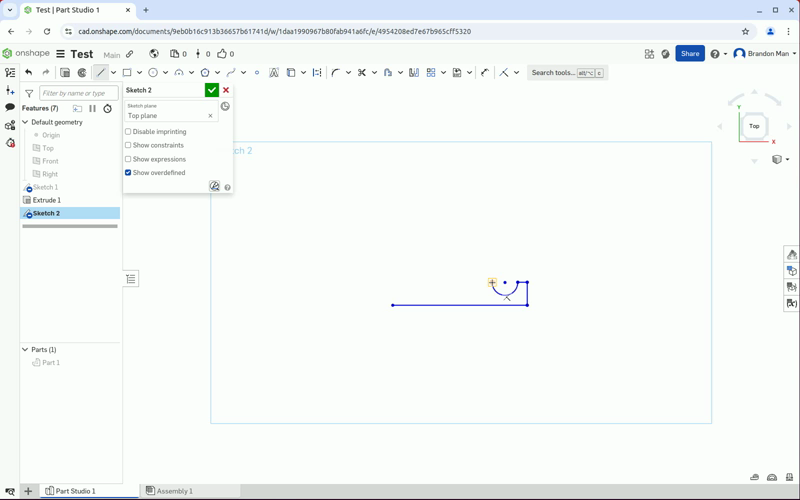
key_down(shift)
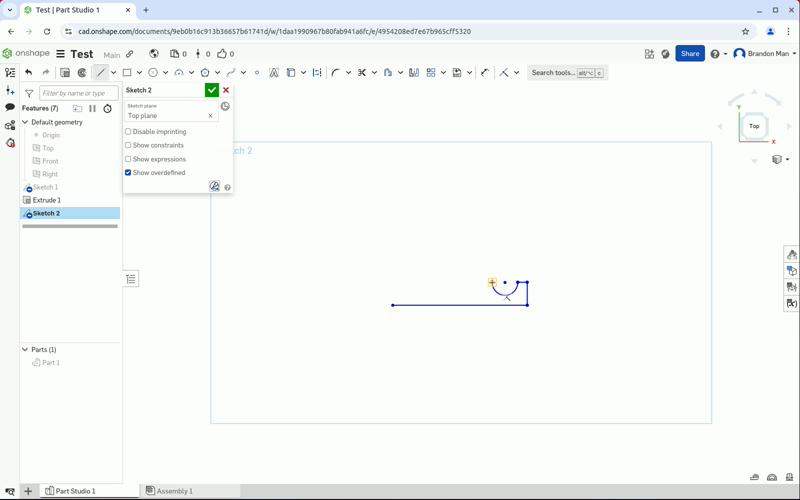
mouse_move(428, 282)
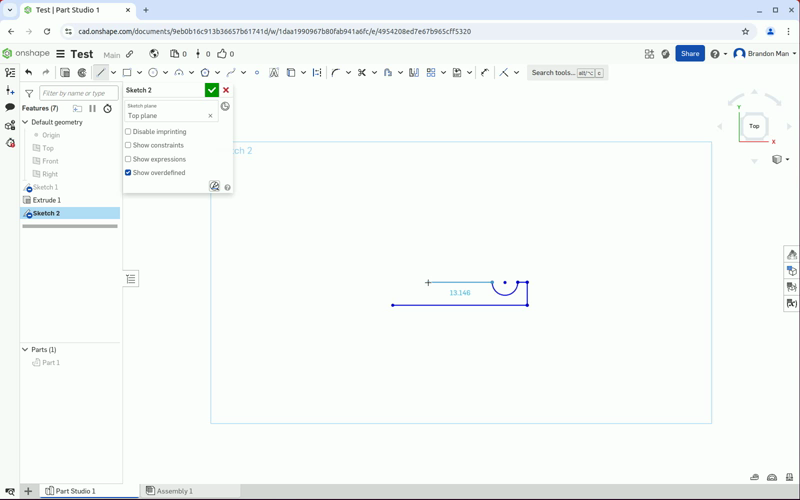
click(428, 282)
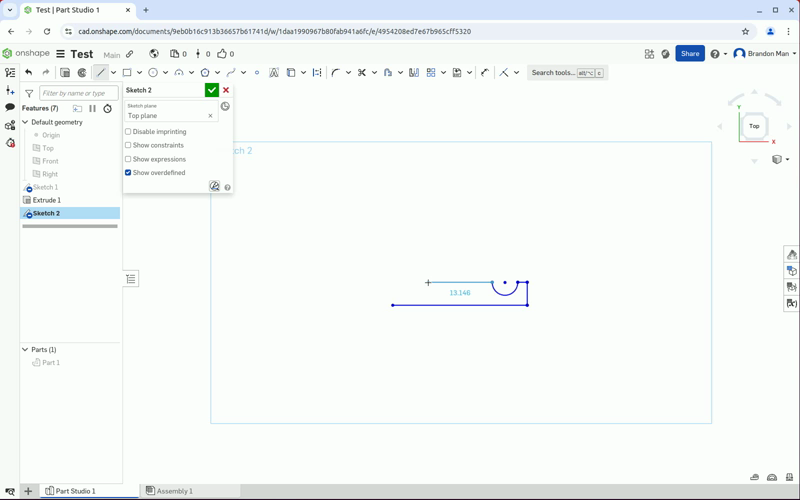
key_up(shift)
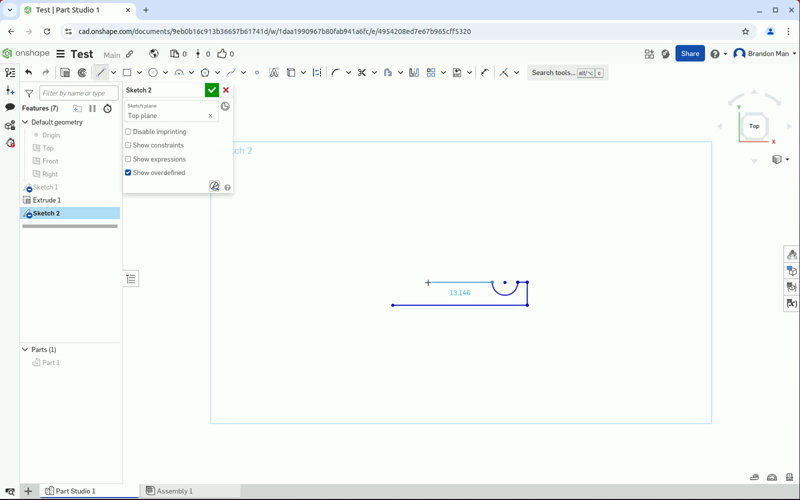
key(esc)
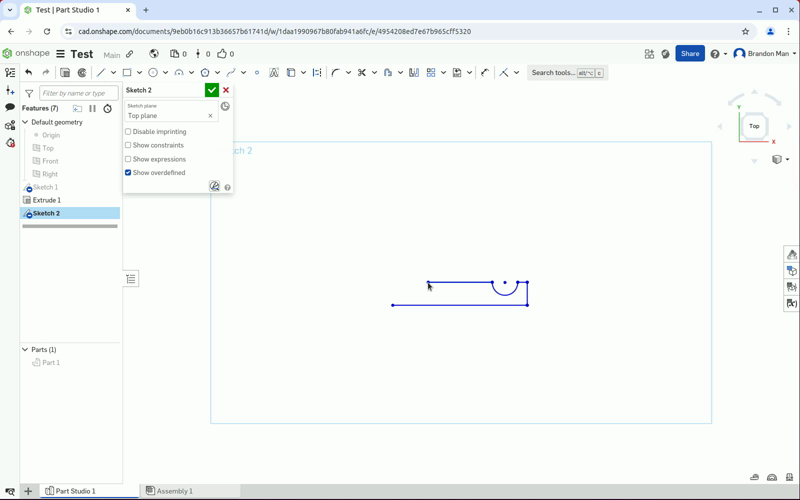
key(a)
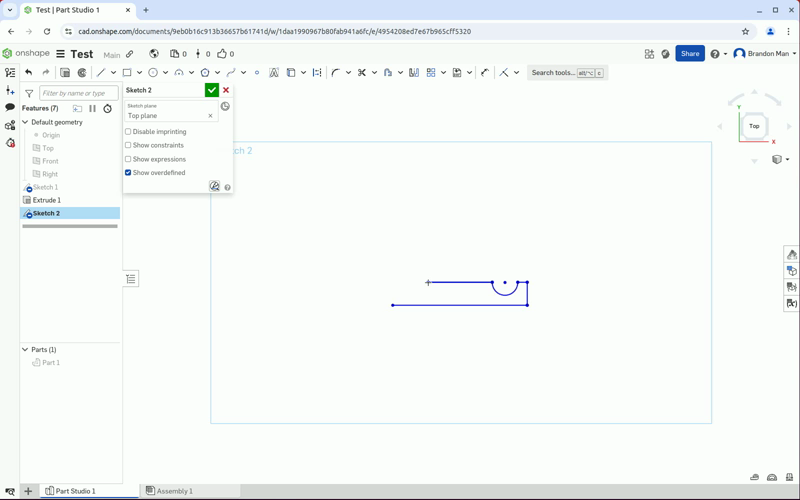
mouse_move(428, 282)
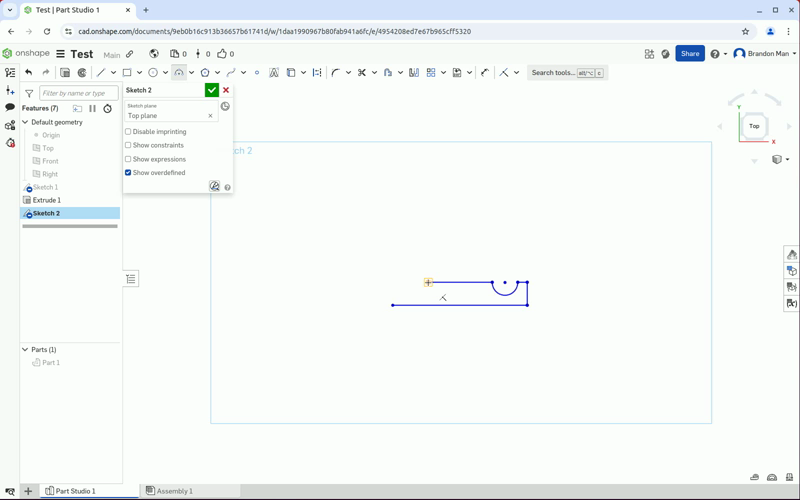
click(428, 282)
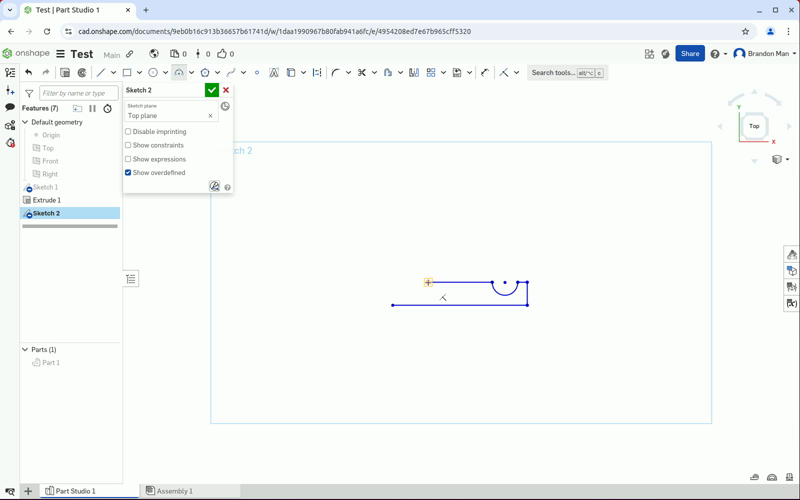
key_down(shift)
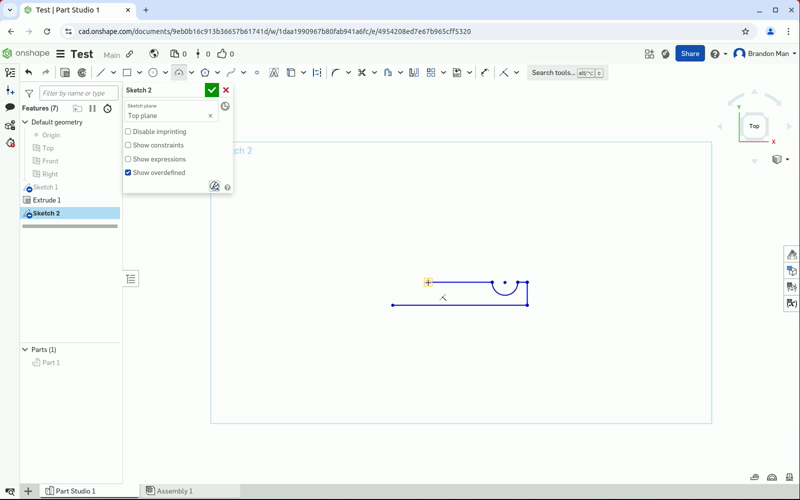
mouse_move(402, 282)
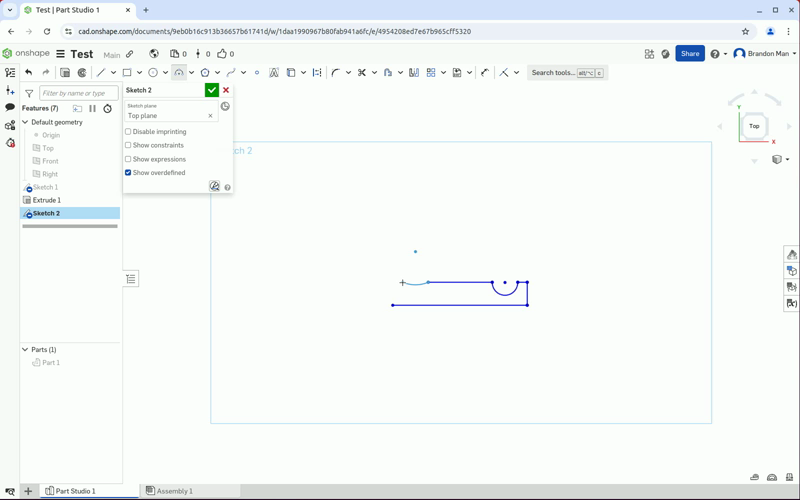
click(402, 282)
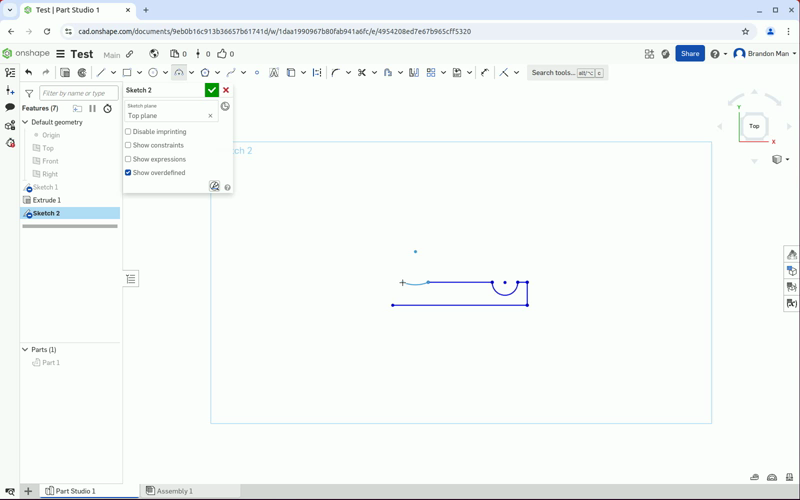
mouse_move(415, 295)
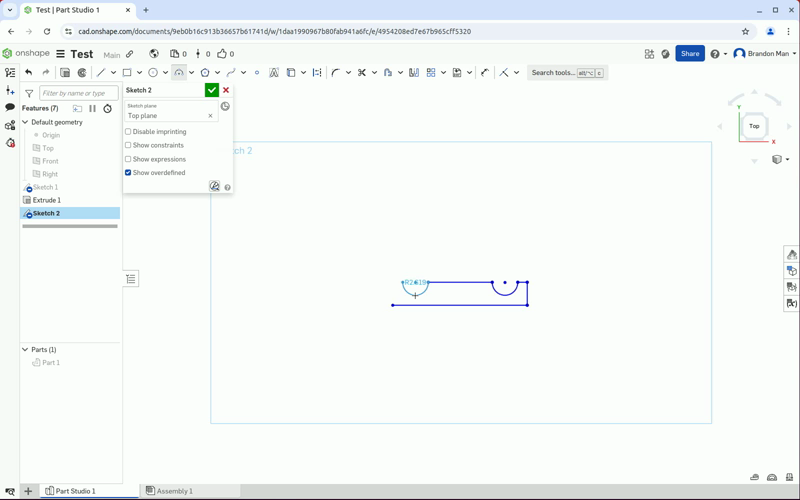
click(415, 295)
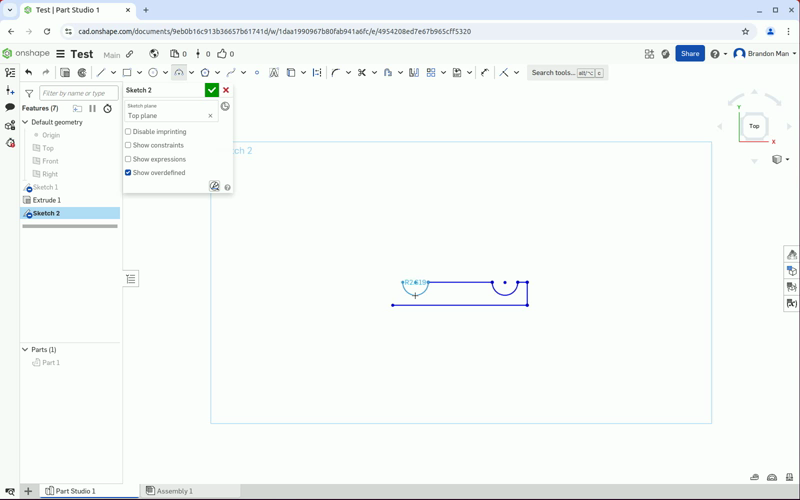
key_up(shift)
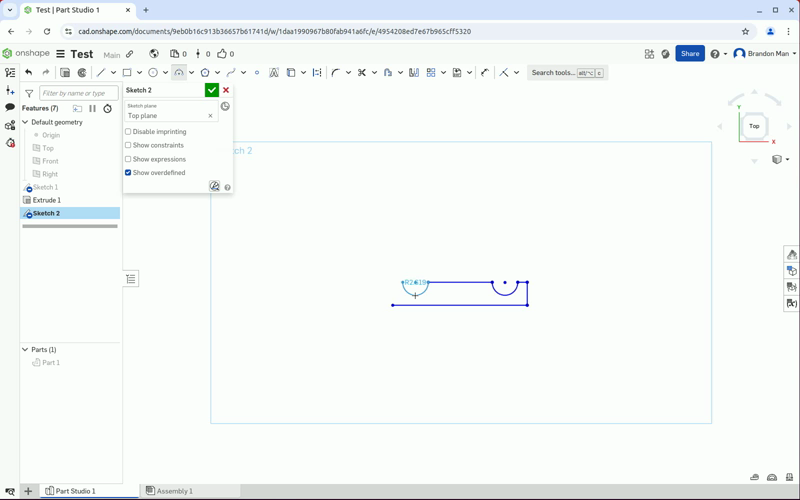
key(esc)
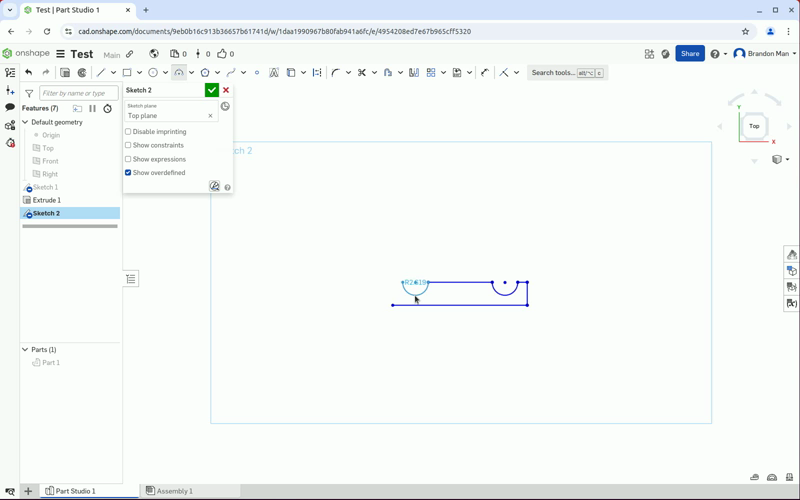
key(l)
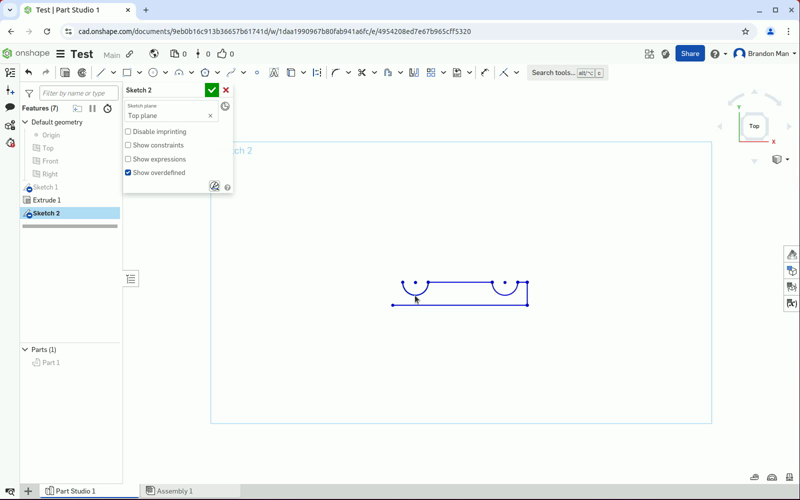
mouse_move(402, 282)
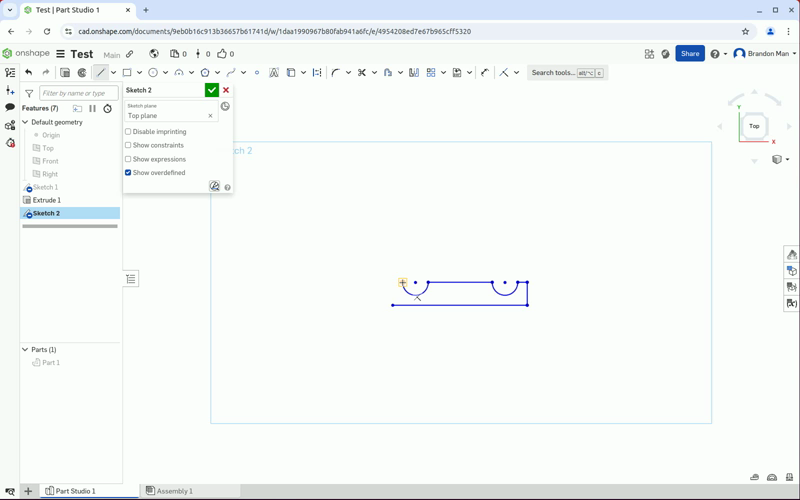
click(402, 282)
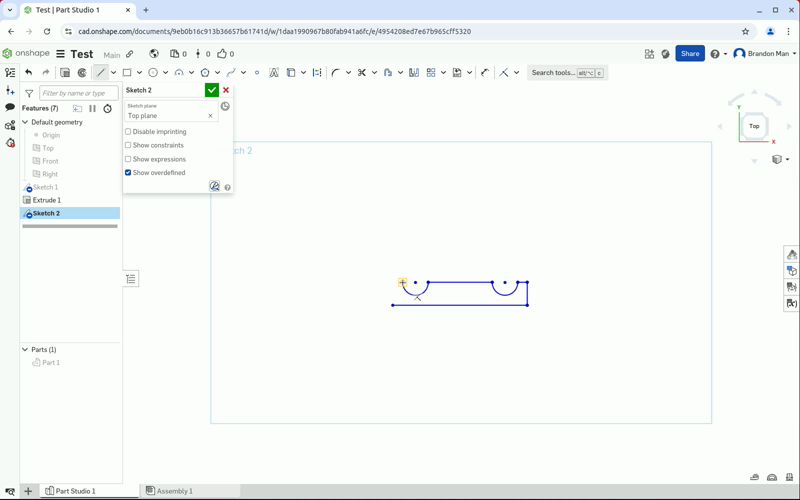
key_down(shift)
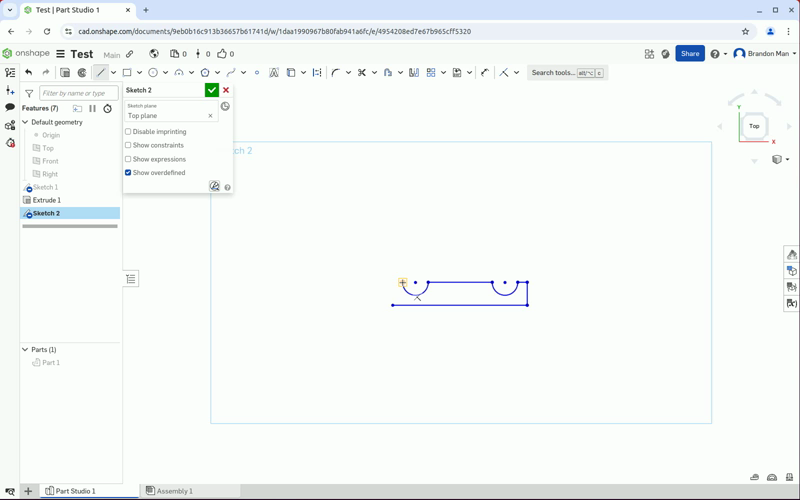
mouse_move(432, 282)
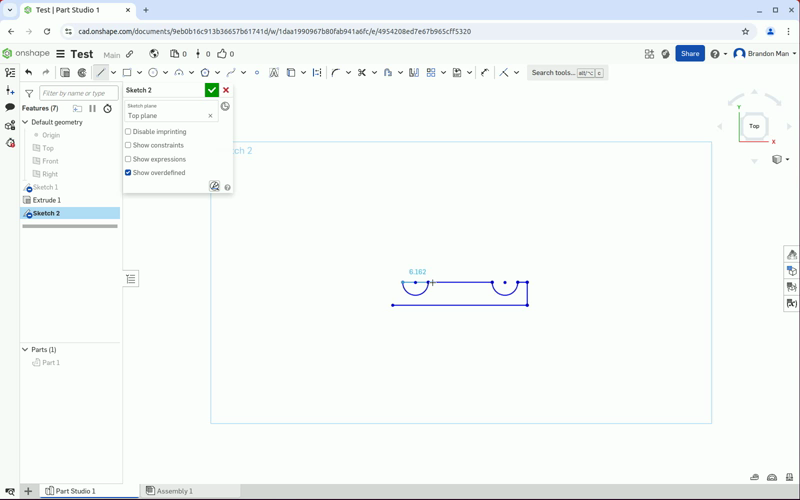
mouse_move(392, 282)
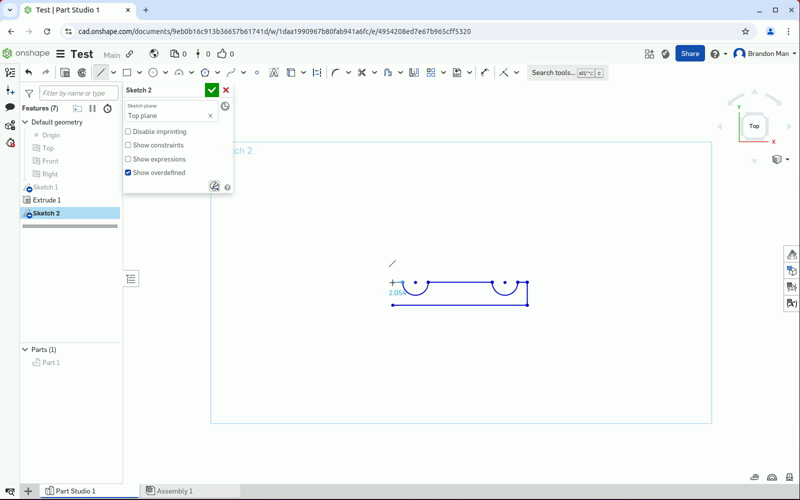
click(392, 282)
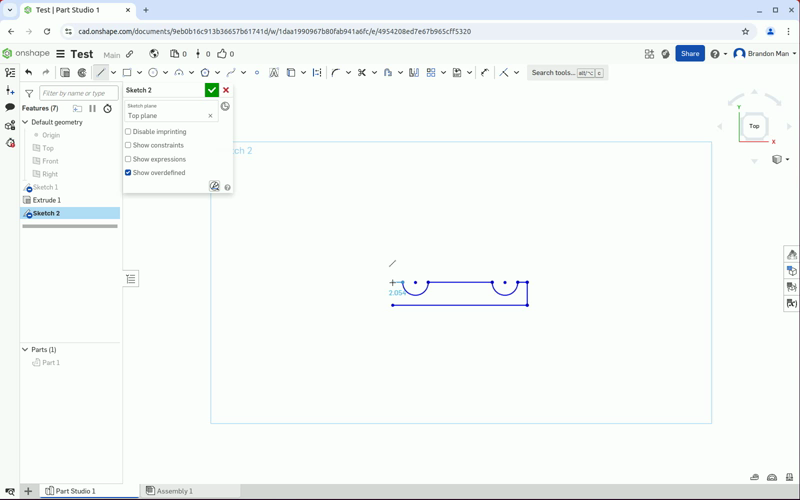
key_up(shift)
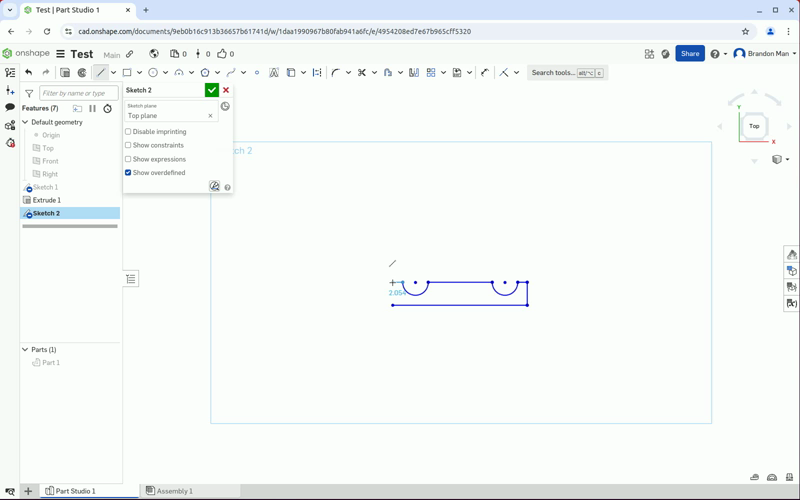
mouse_move(422, 282)
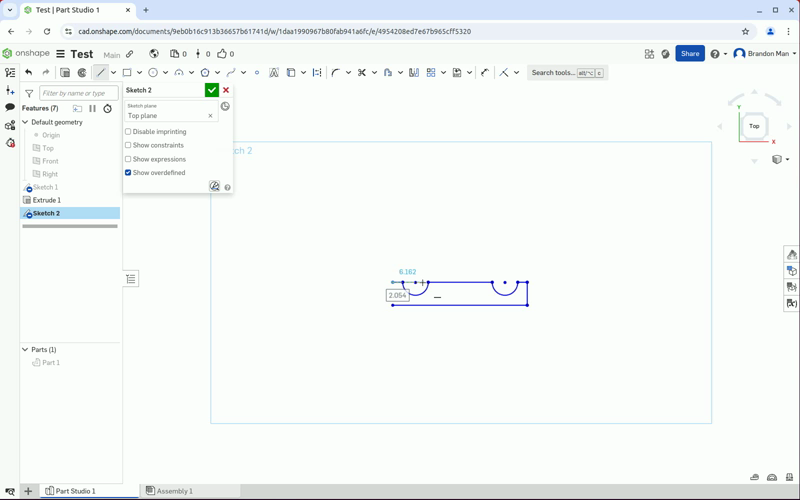
key_down(shift)
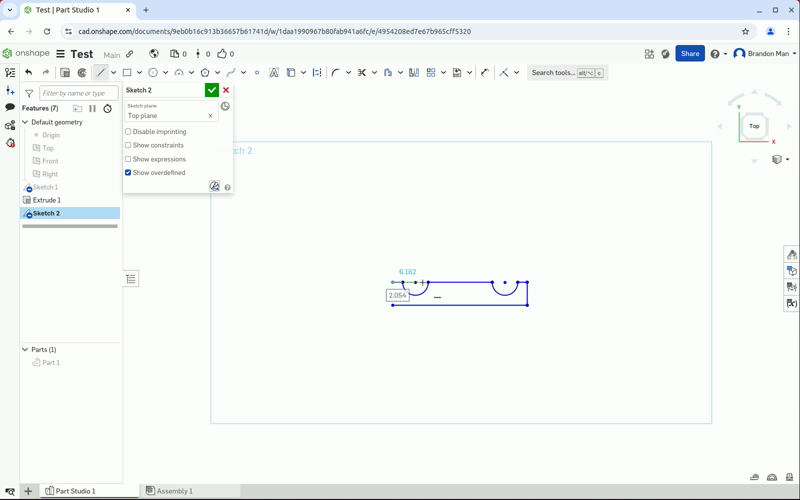
mouse_move(392, 305)
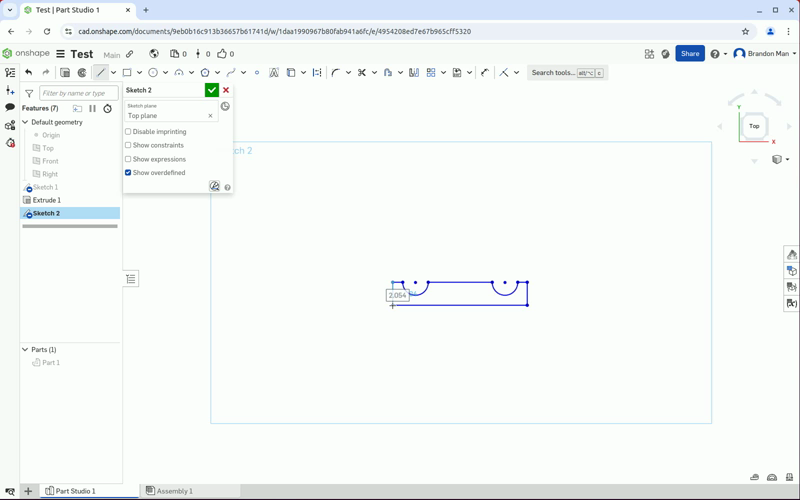
key_up(shift)
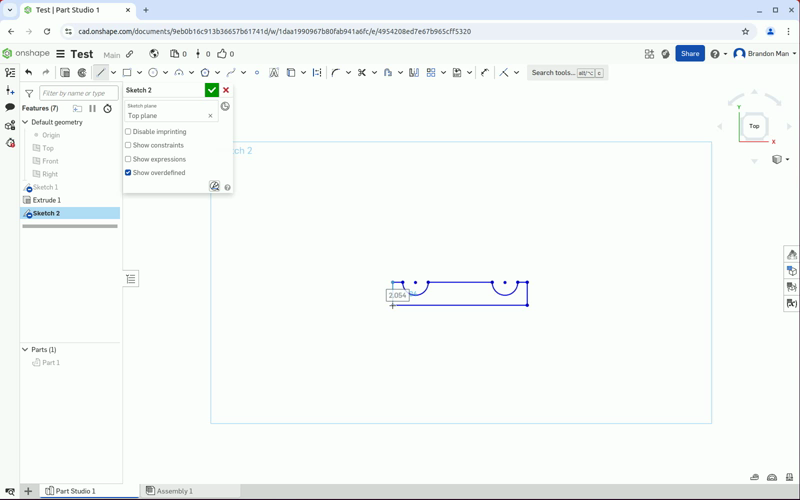
click(392, 305)
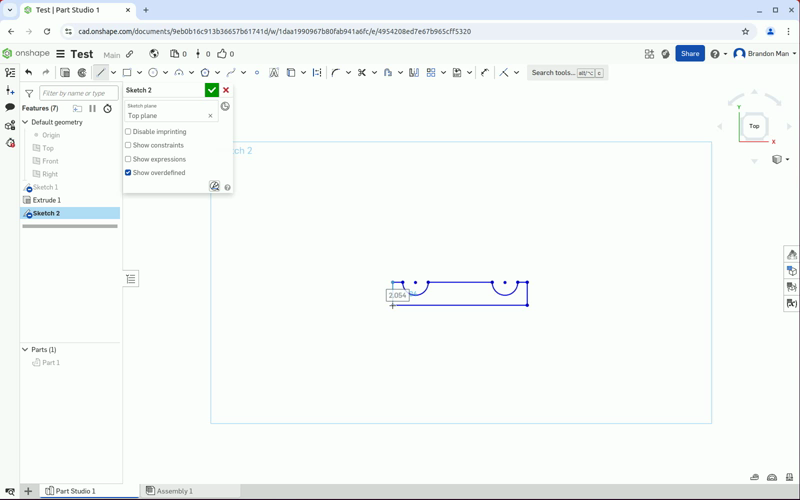
key(esc)
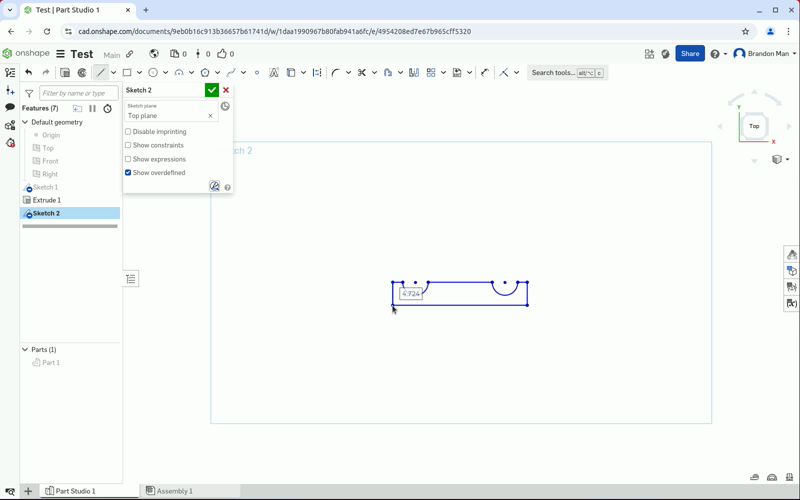
mouse_move(521, 295)
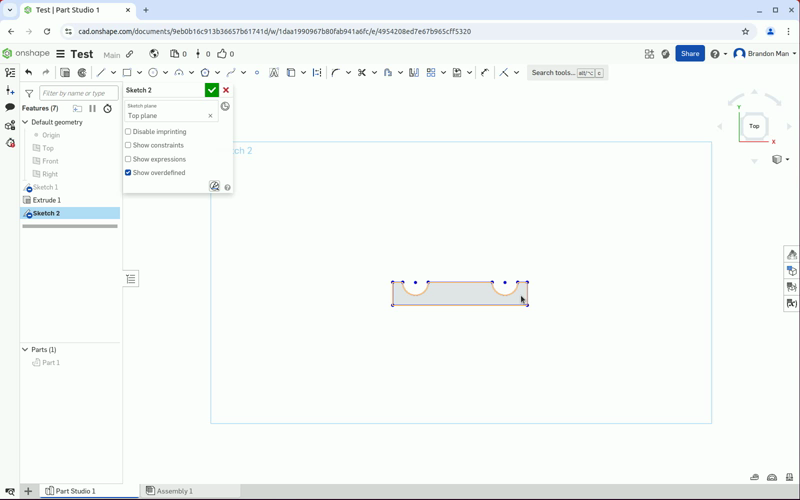
scroll(6)
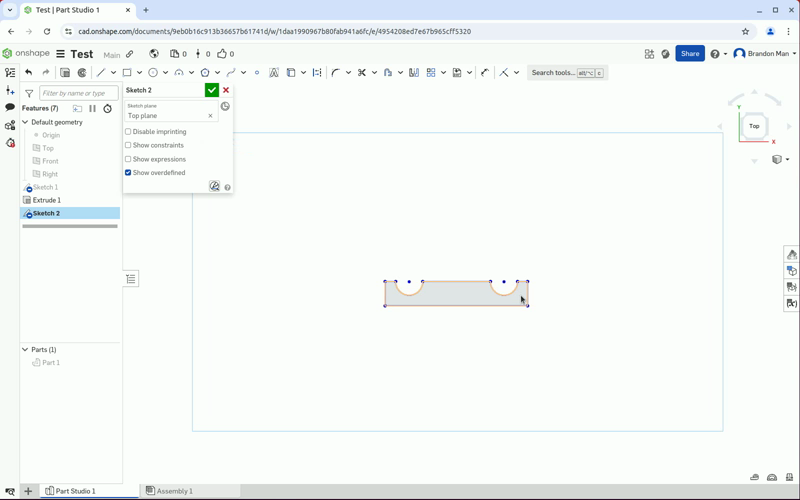
scroll(6)
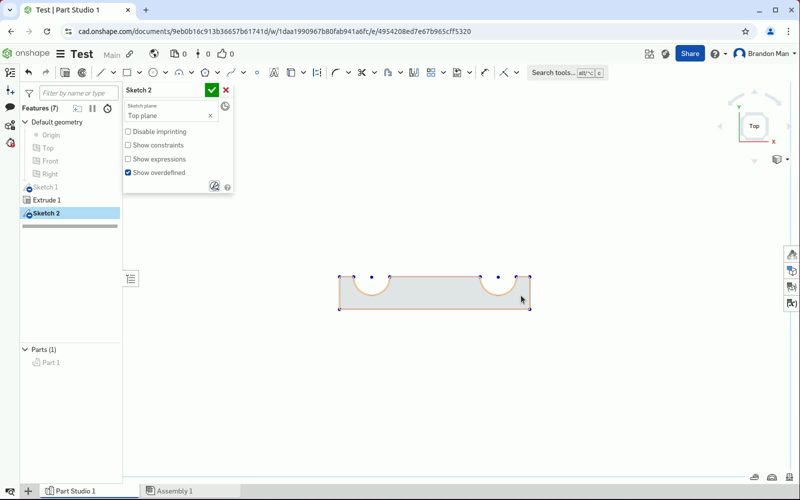
scroll(6)
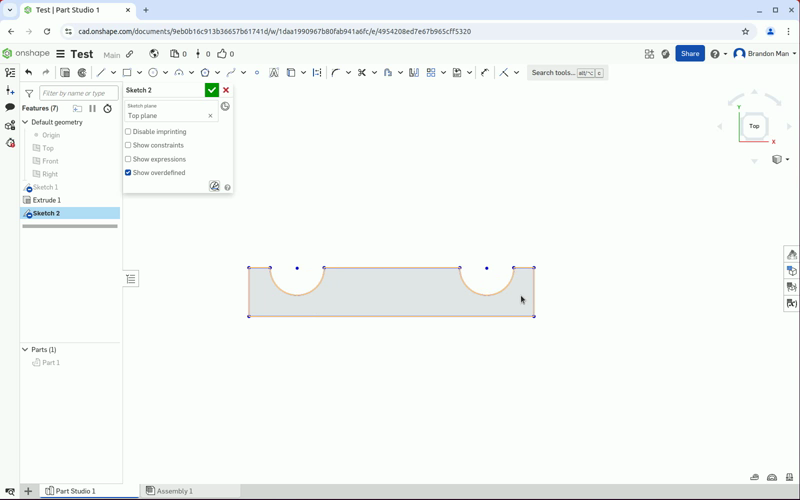
scroll(6)
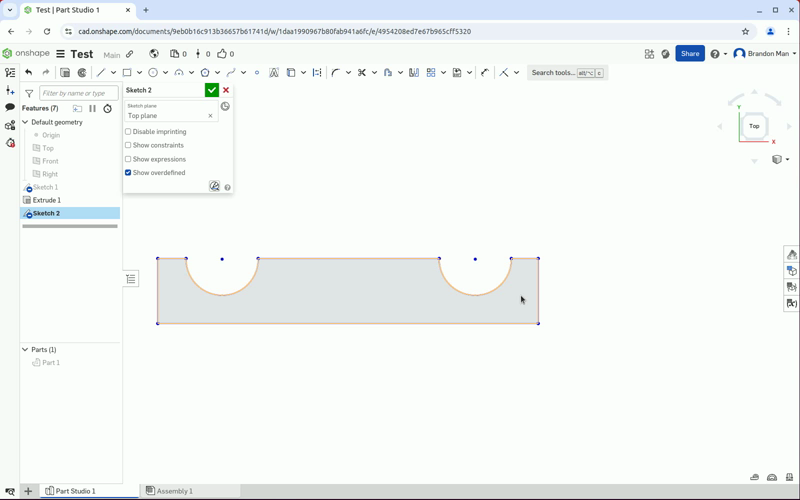
scroll(6)
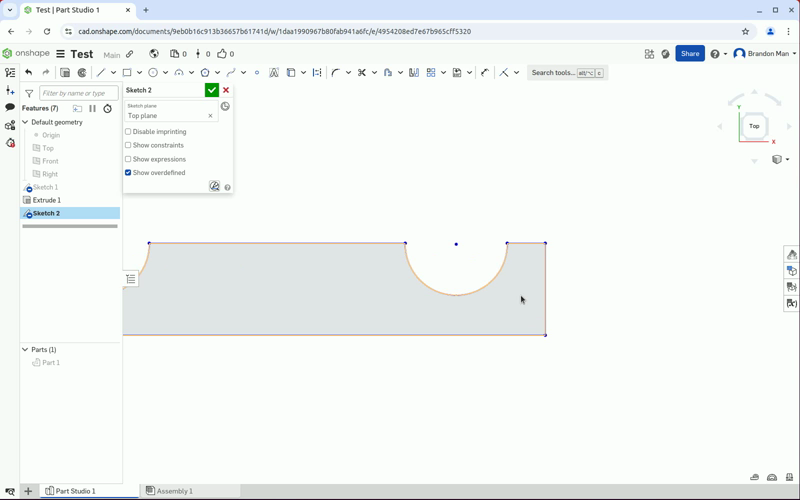
scroll(6)
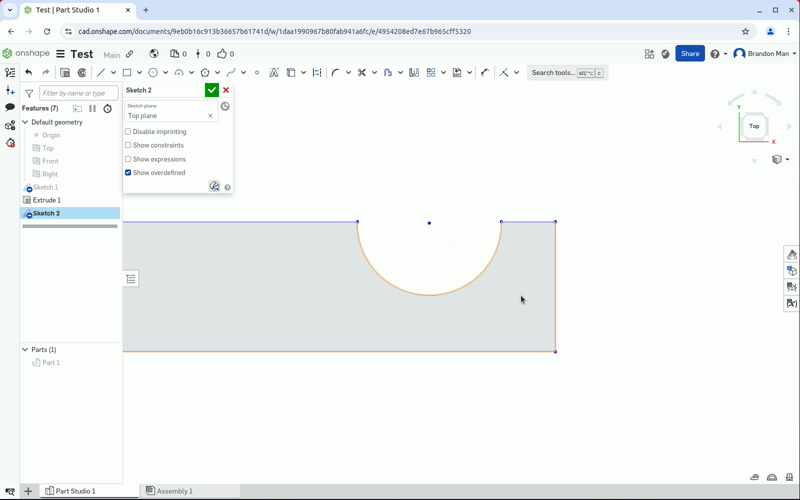
scroll(6)
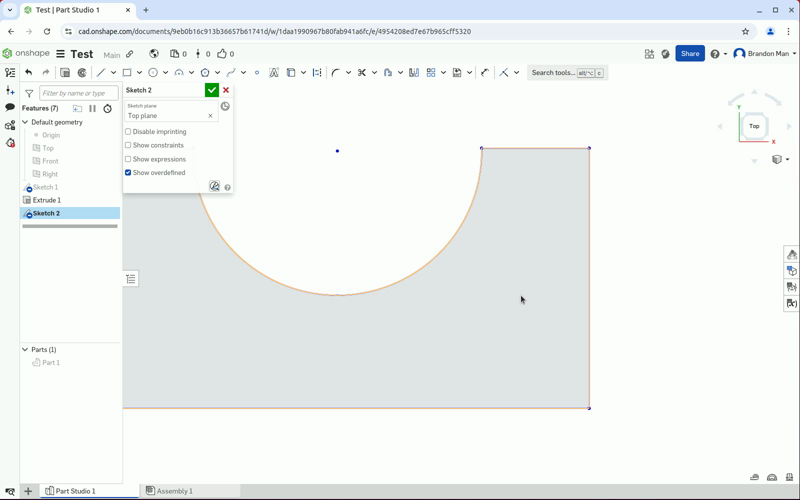
click(521, 295)
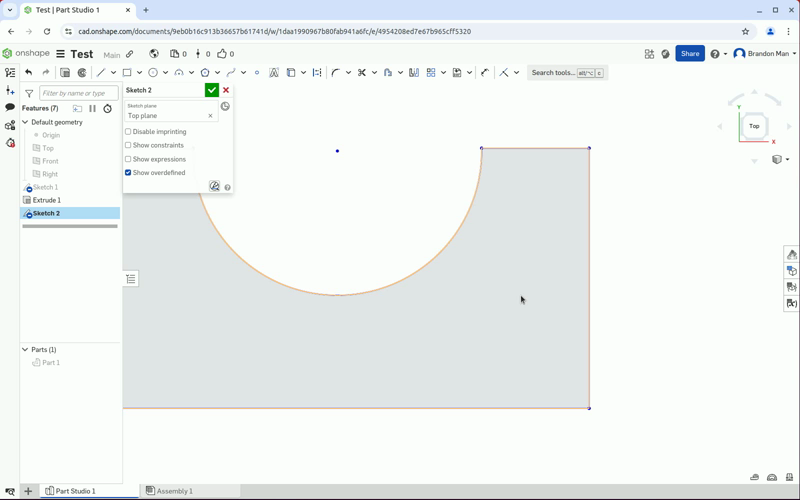
scroll(-6)
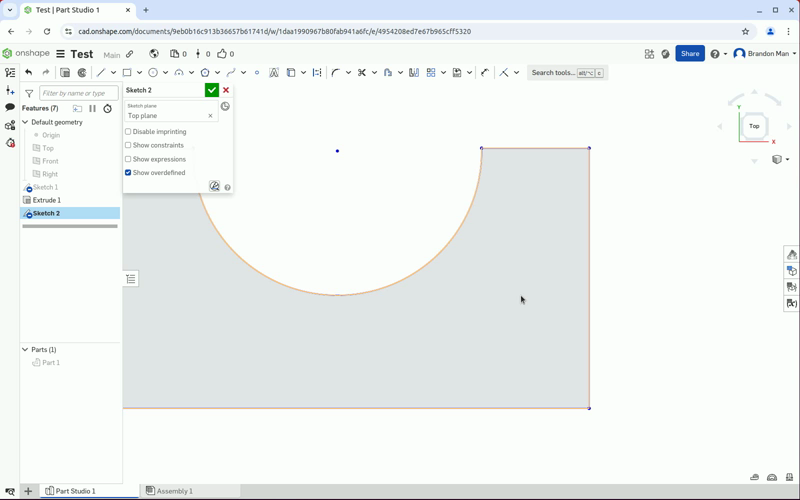
scroll(-6)
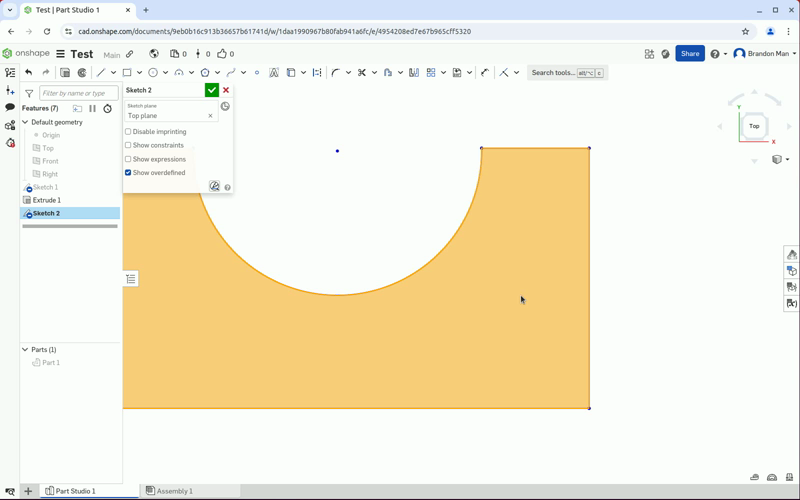
scroll(-6)
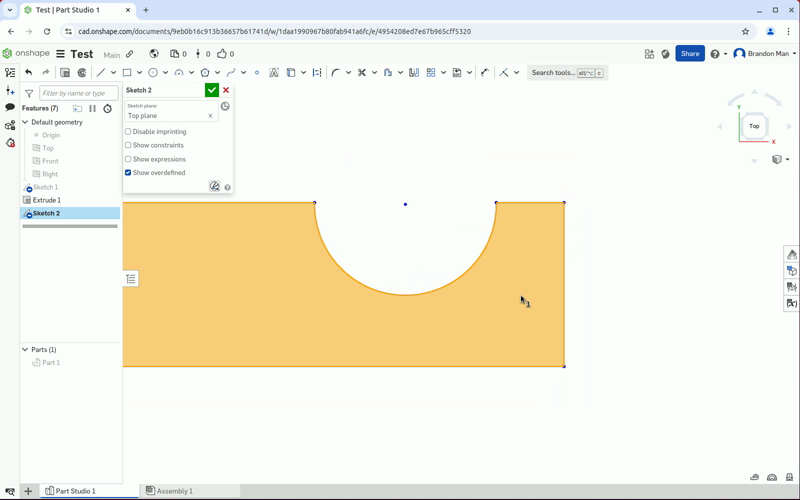
scroll(-6)
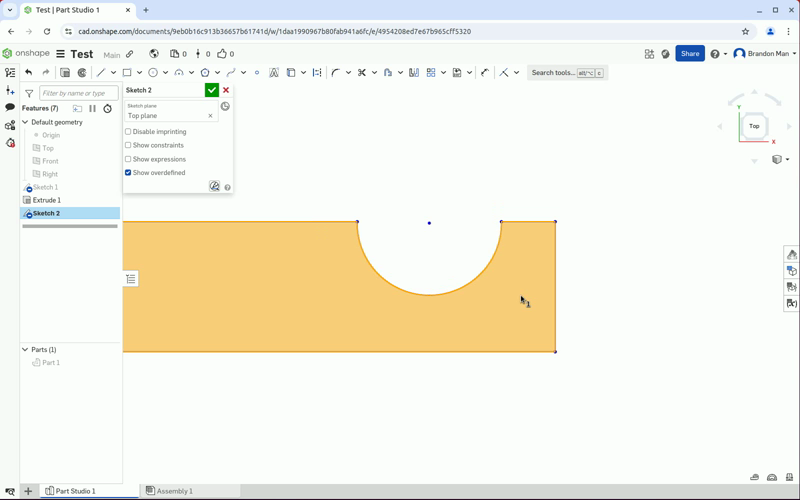
scroll(-6)
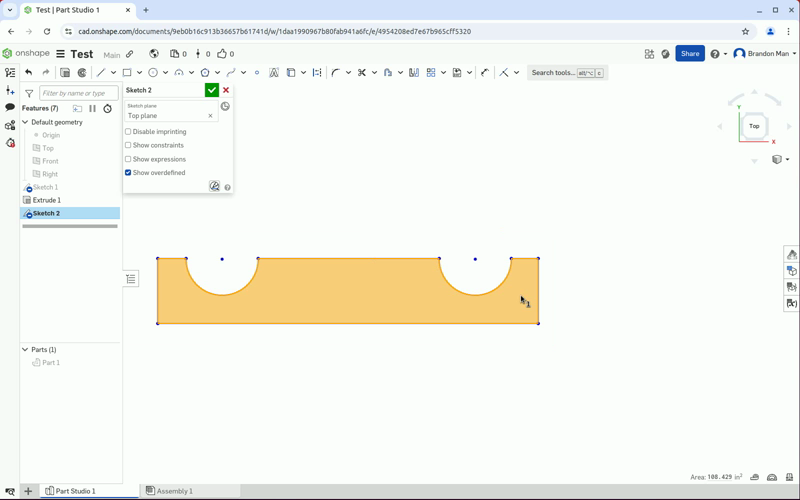
scroll(-6)
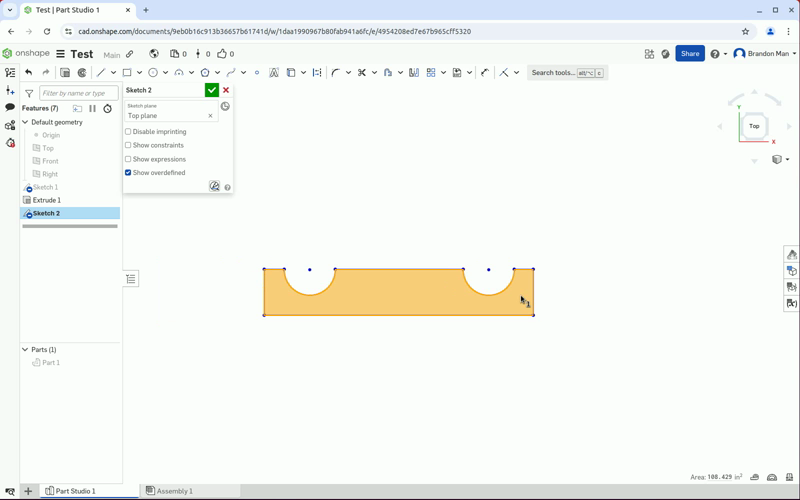
scroll(-6)
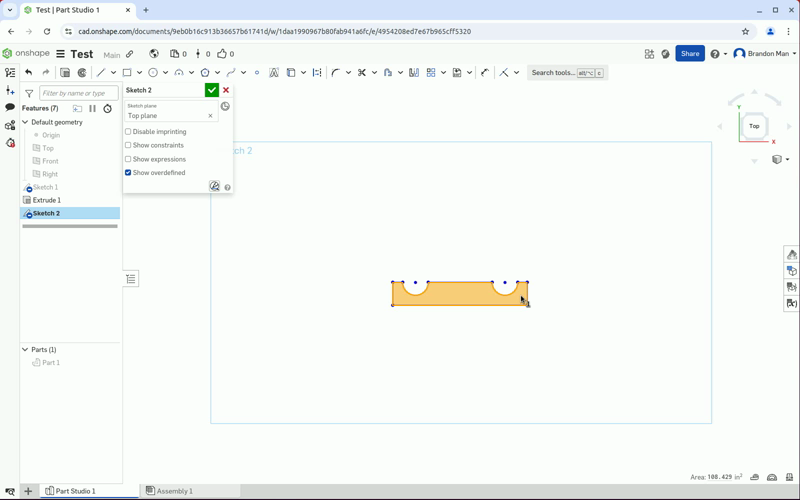
mouse_move(73, 352)
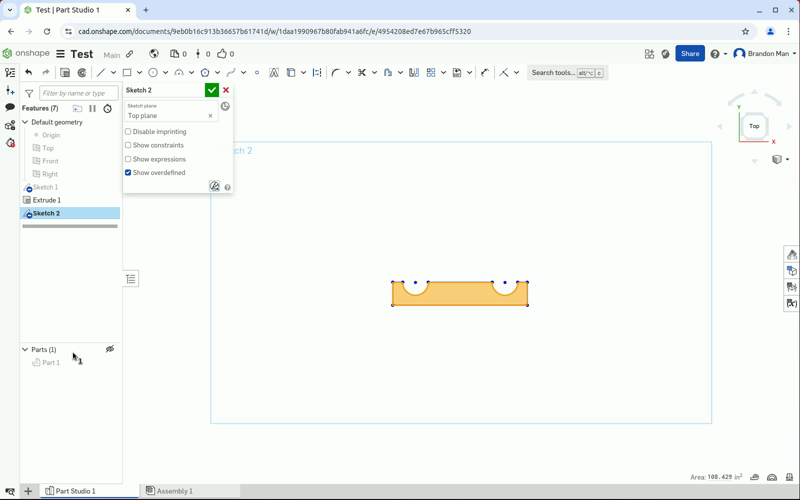
key(shift+y)
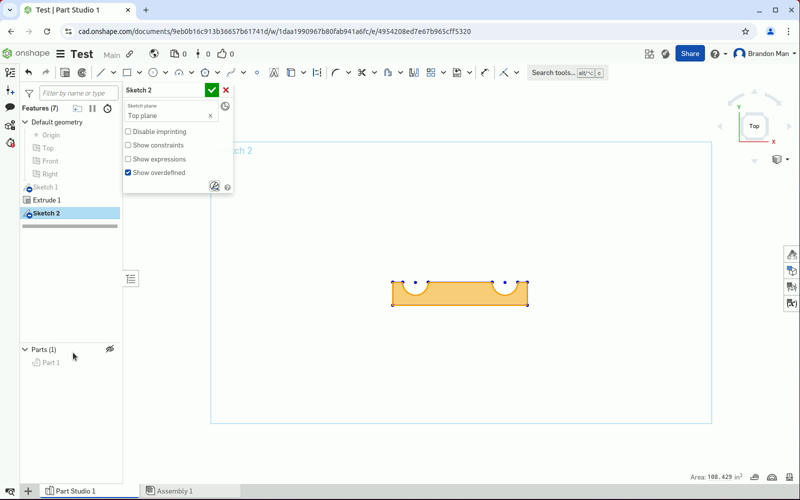
key(shift+e)
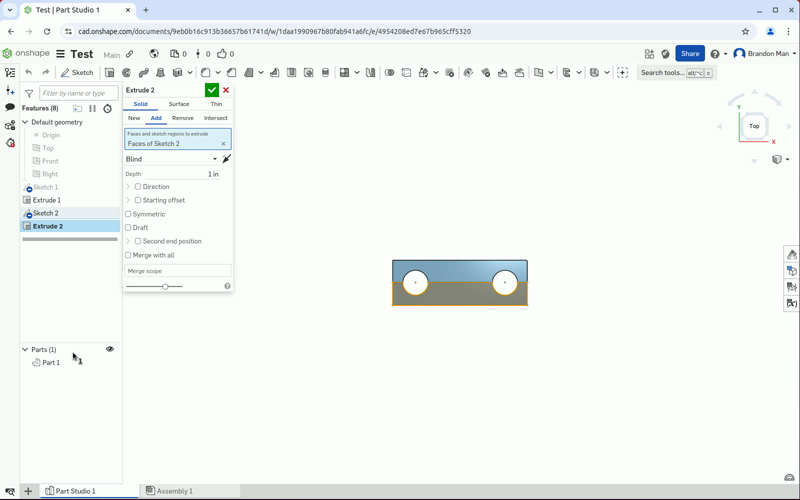
mouse_move(143, 106)
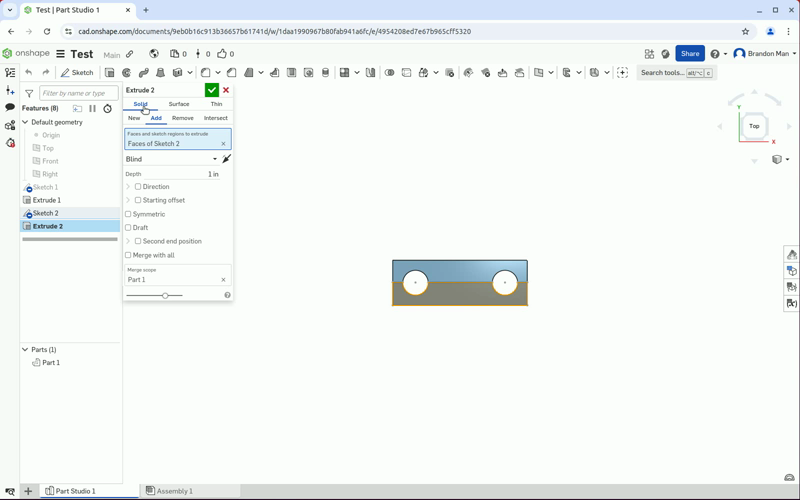
click(143, 106)
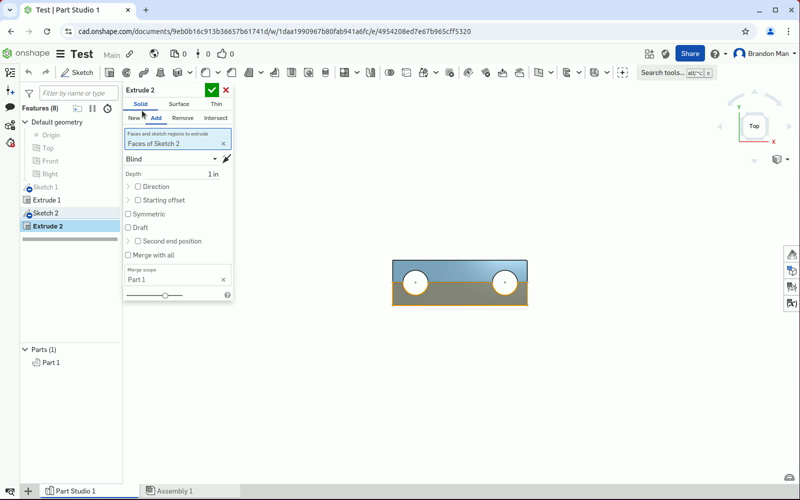
mouse_move(137, 120)
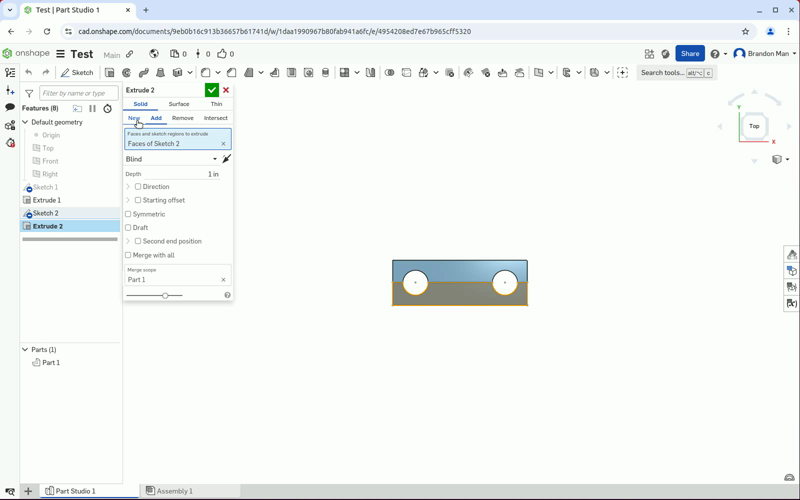
click(137, 120)
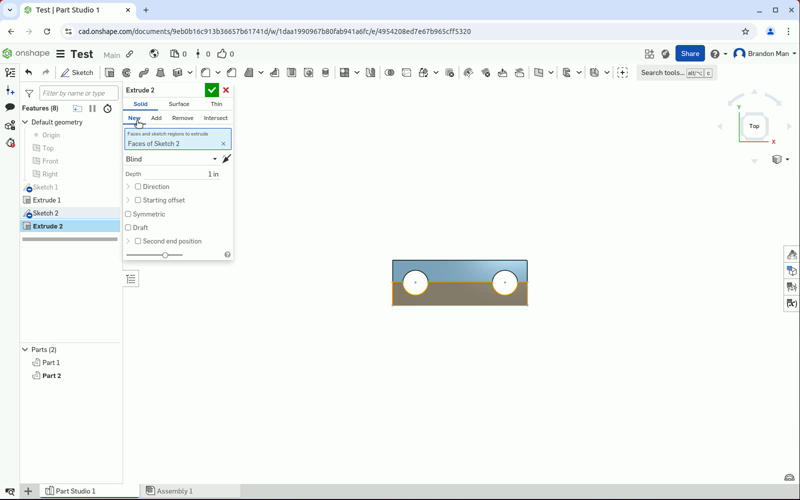
key(tab, 4)
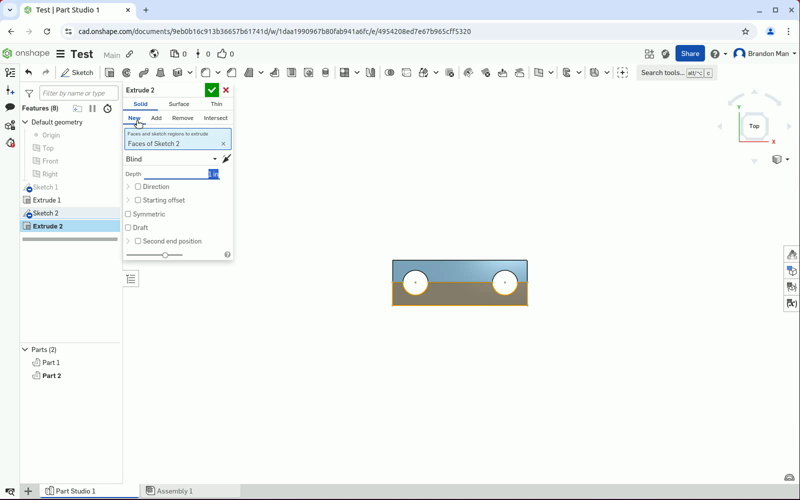
text(0.481)
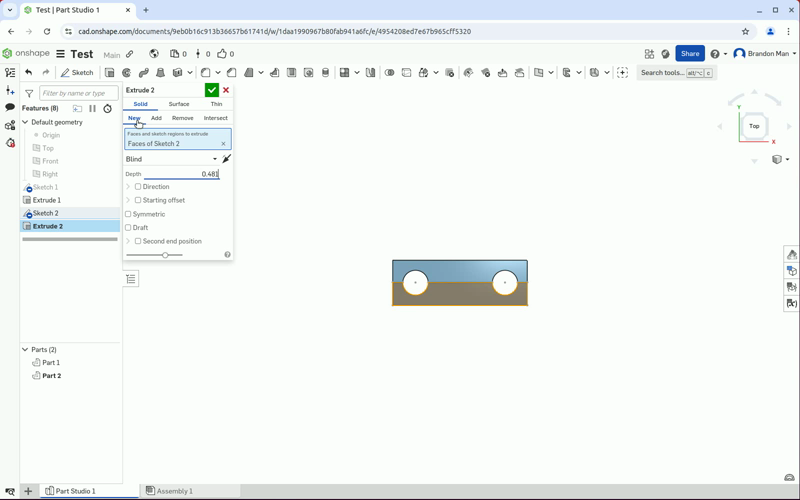
key(enter)
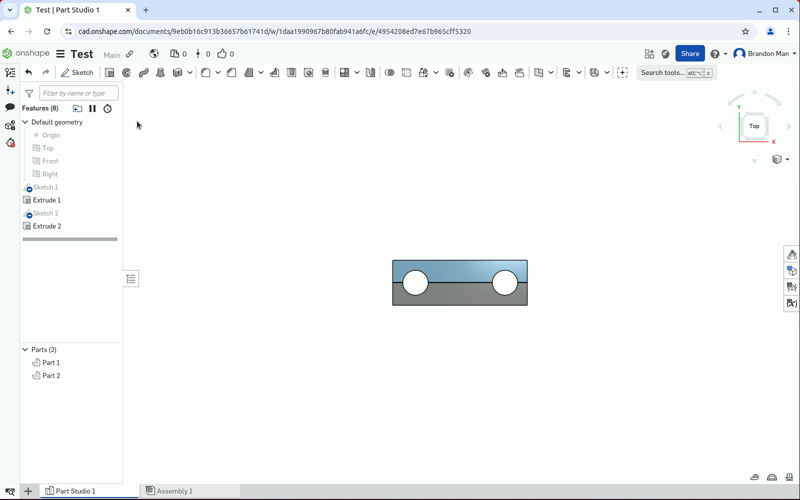
key(shift+h)
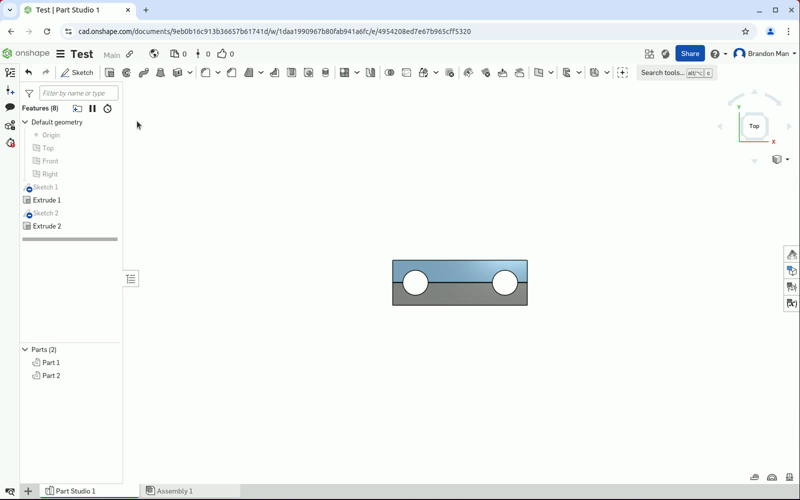
key(shift+h)
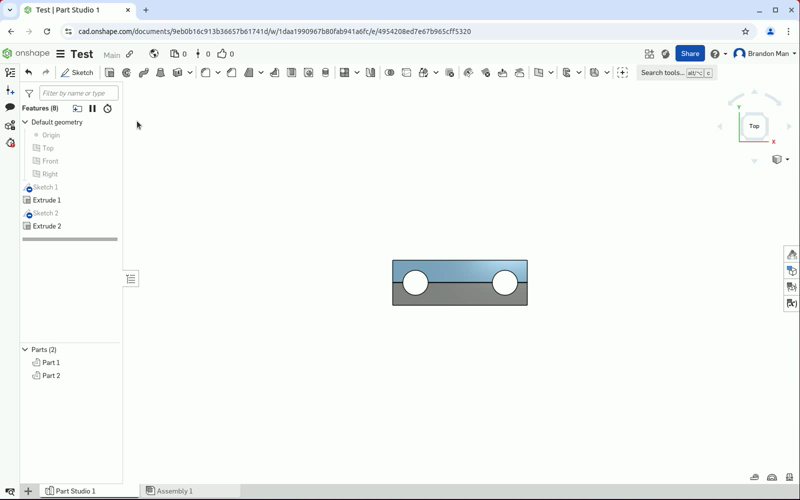
mouse_move(73, 189)
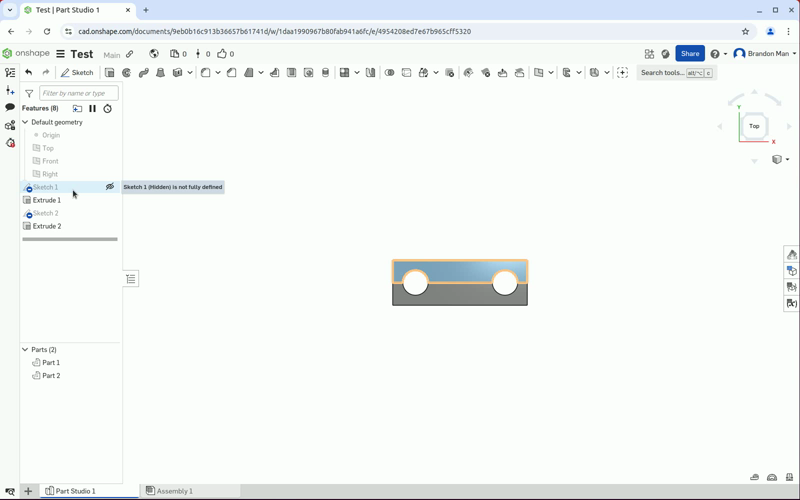
click(73, 189)
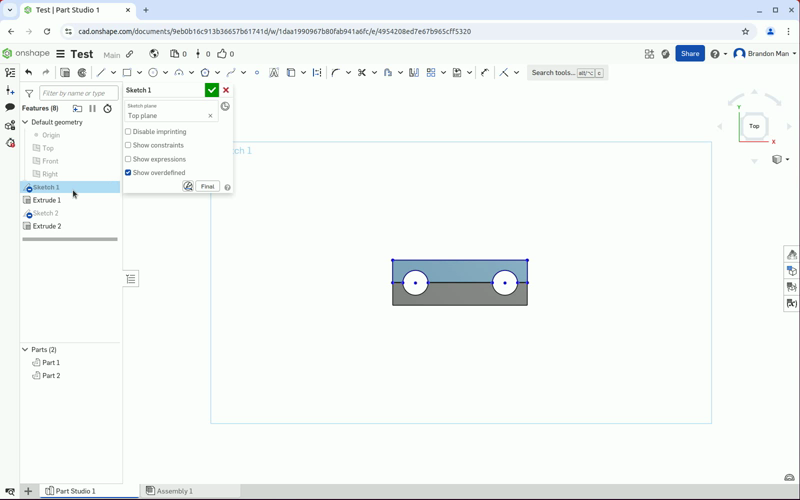
mouse_move(229, 92)
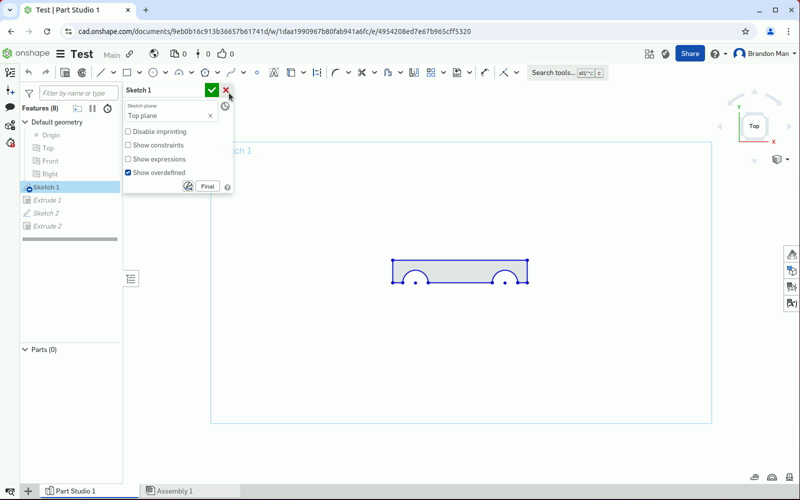
click(229, 92)
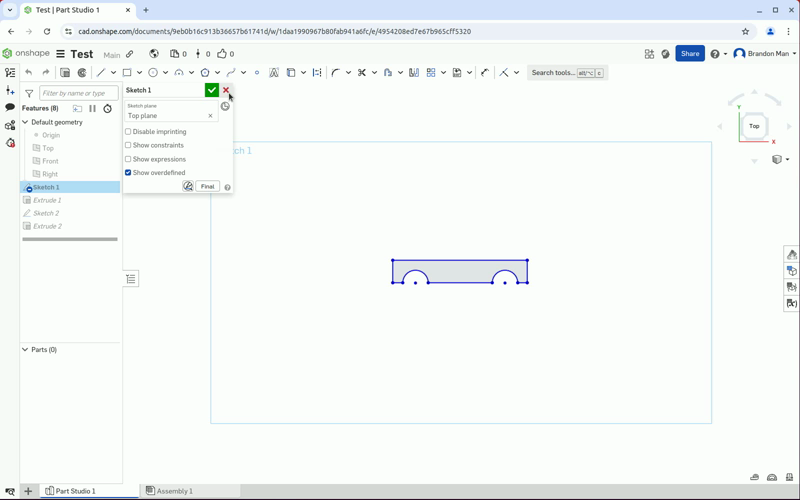
key(shift+s)
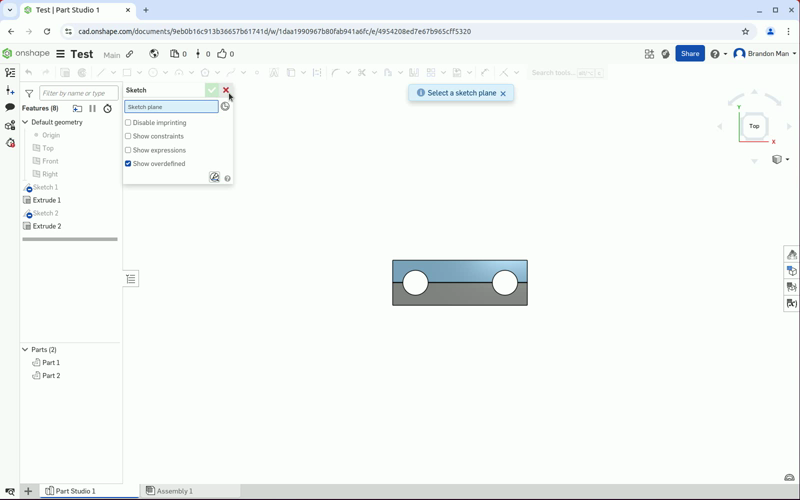
mouse_move(73, 150)
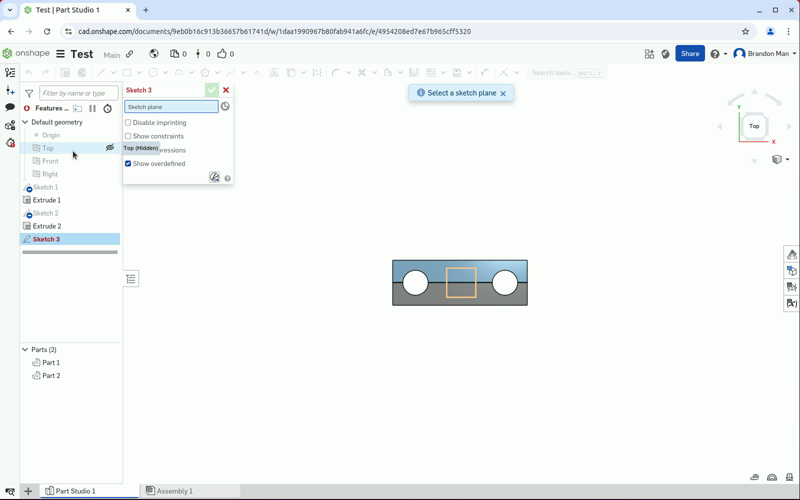
click(73, 150)
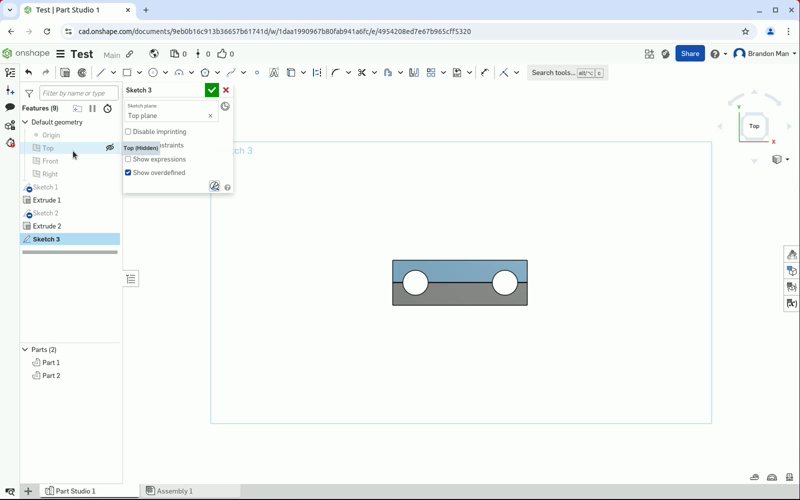
mouse_move(73, 352)
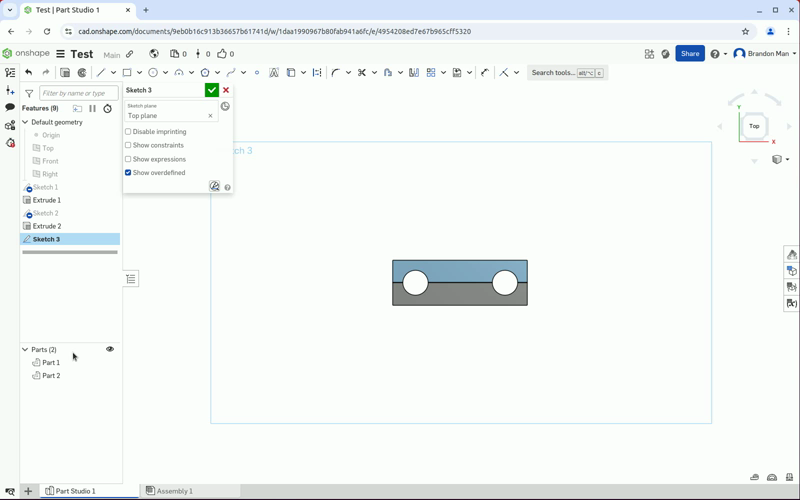
key(y)
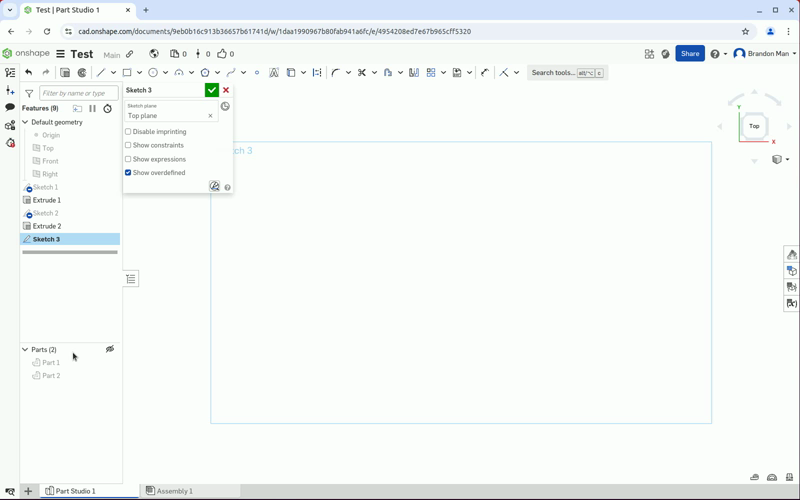
key(l)
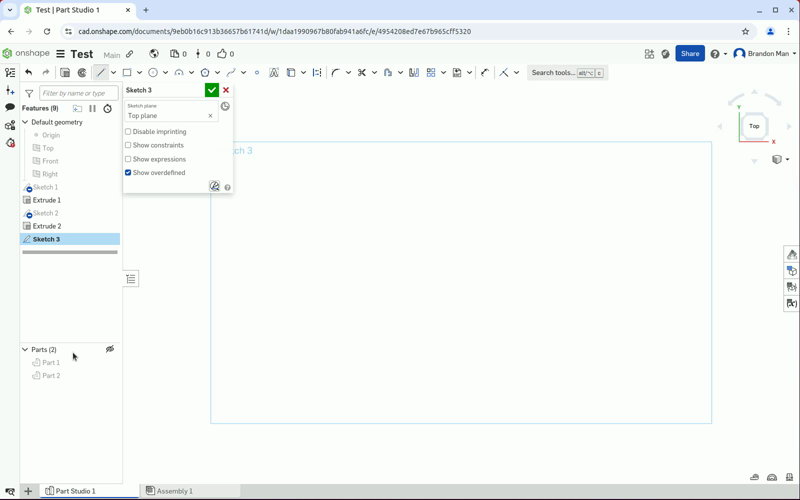
key_down(shift)
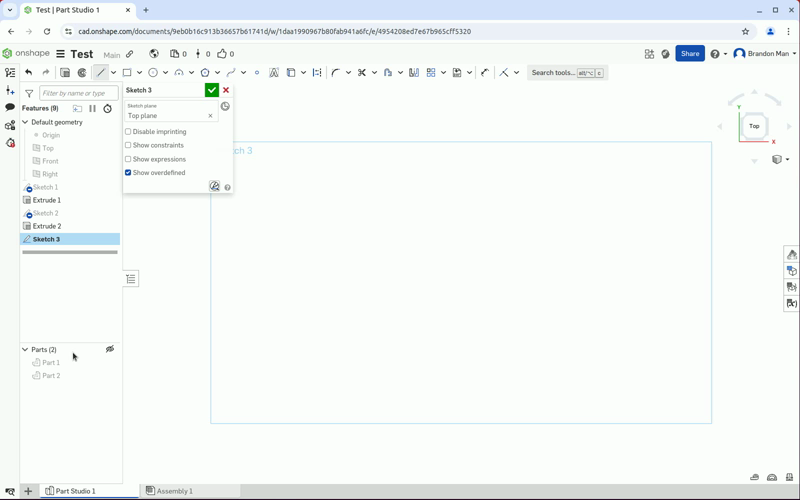
mouse_move(403, 282)
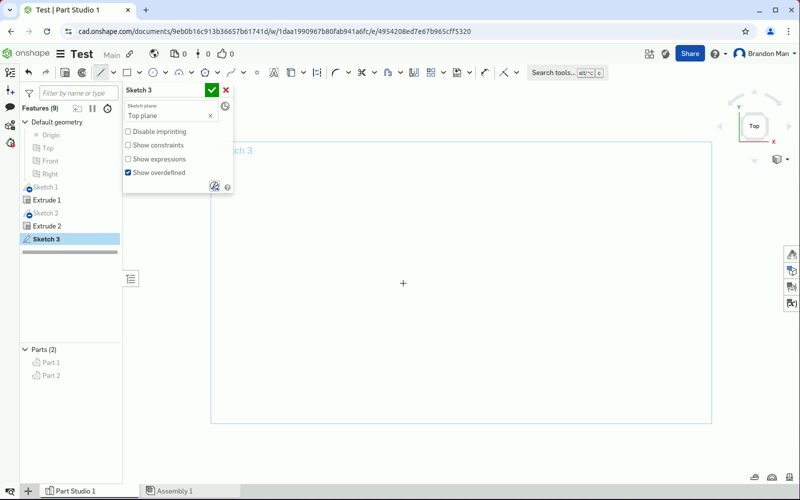
click(403, 282)
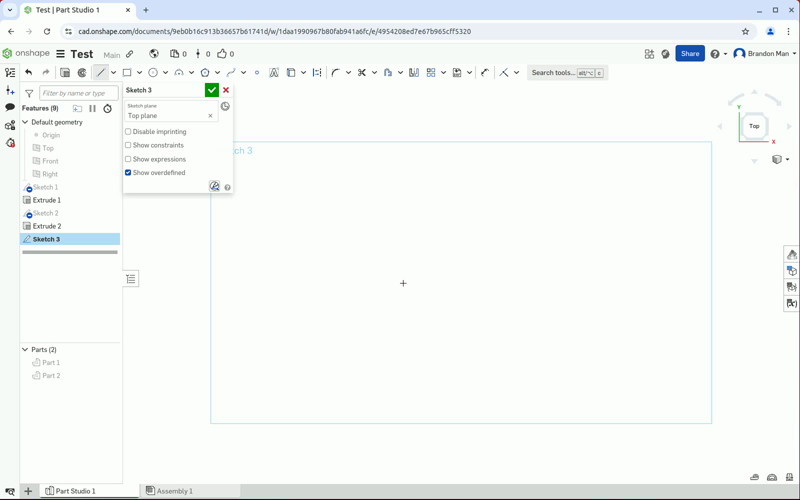
key_up(shift)
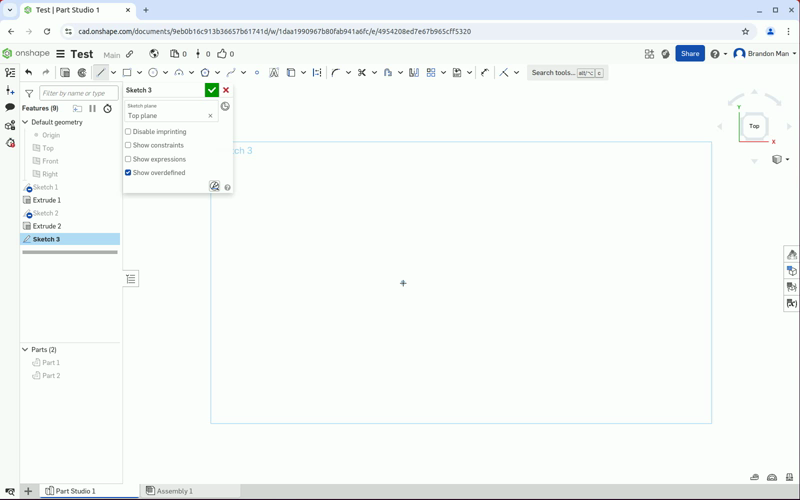
key_down(shift)
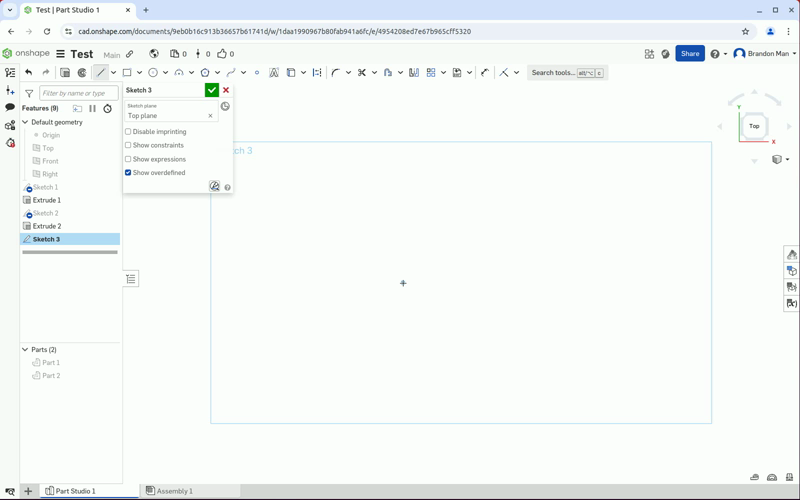
mouse_move(433, 282)
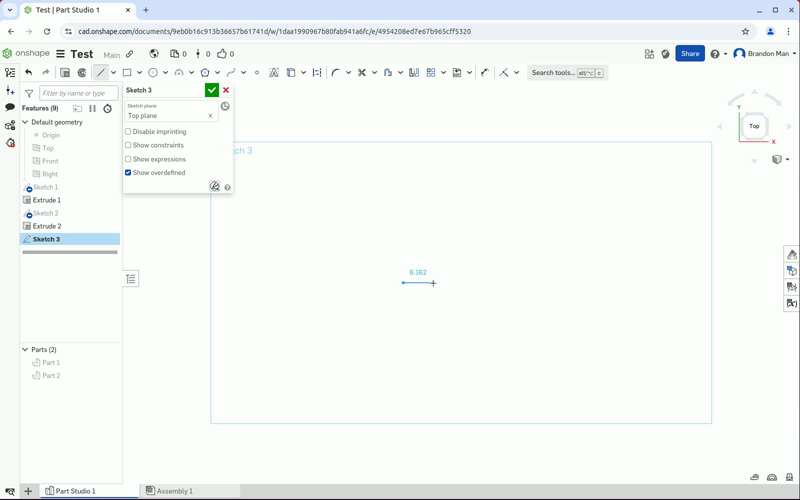
mouse_move(416, 282)
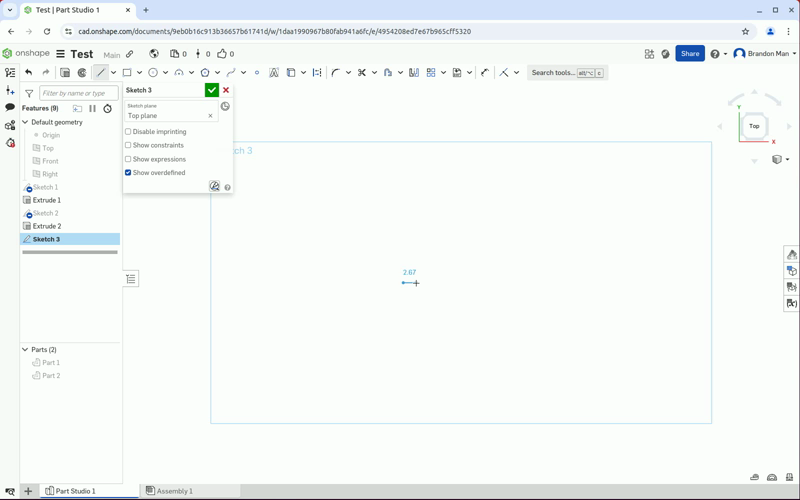
click(416, 282)
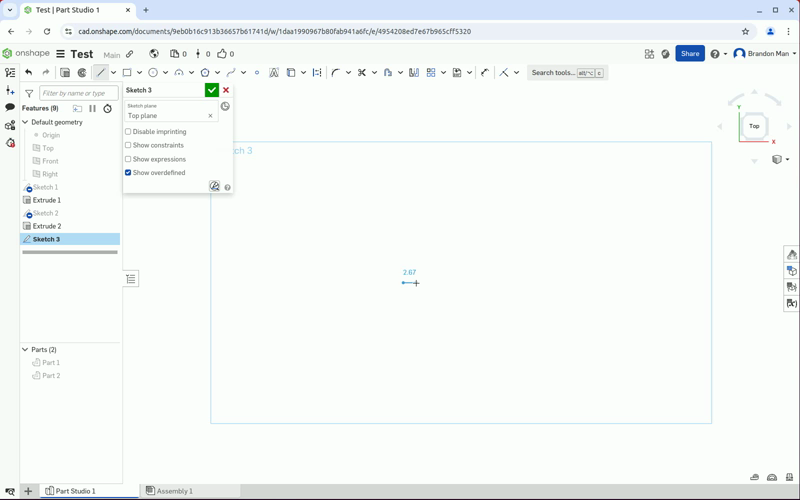
key_up(shift)
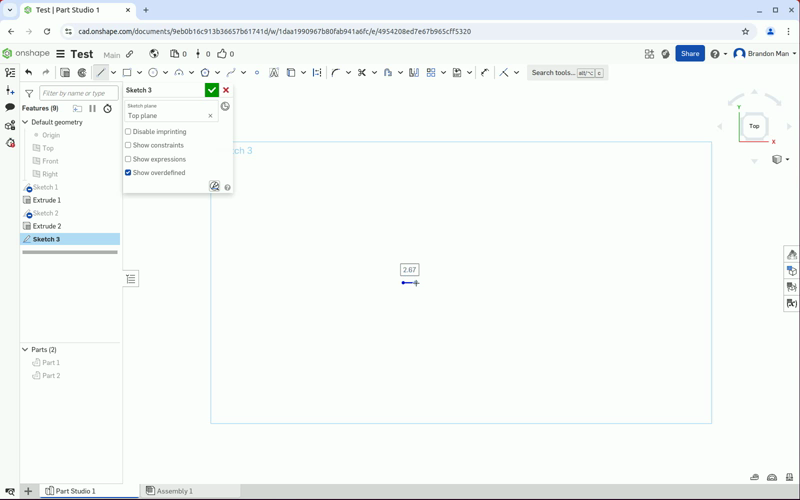
key_down(shift)
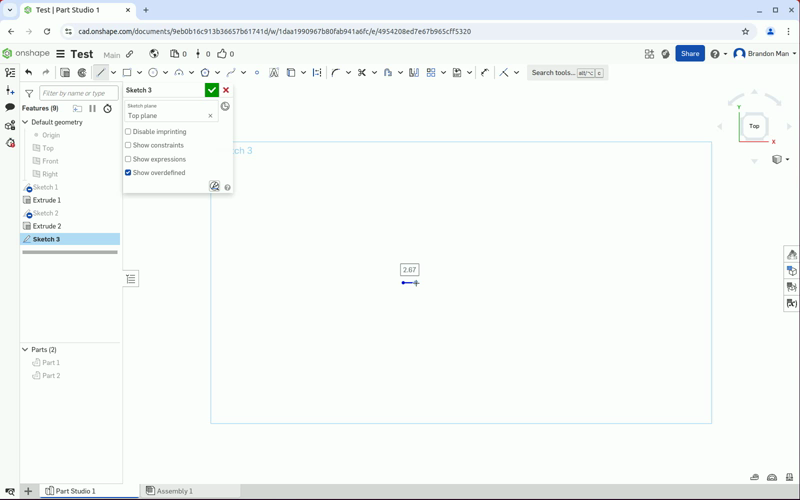
mouse_move(446, 282)
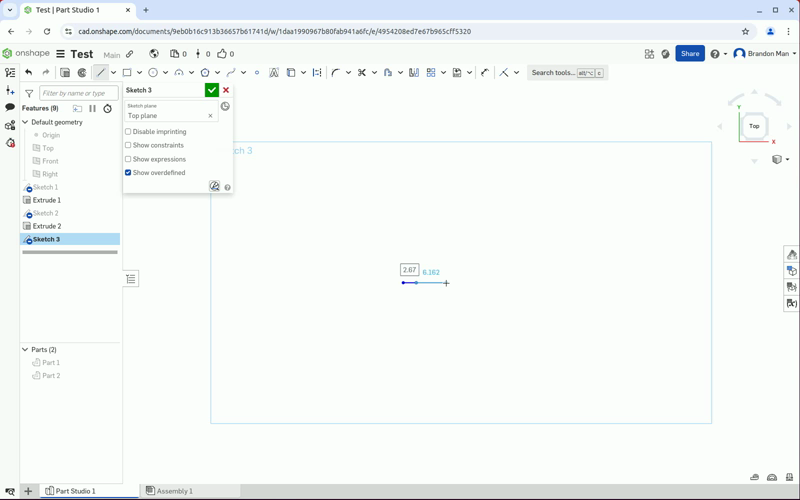
mouse_move(429, 282)
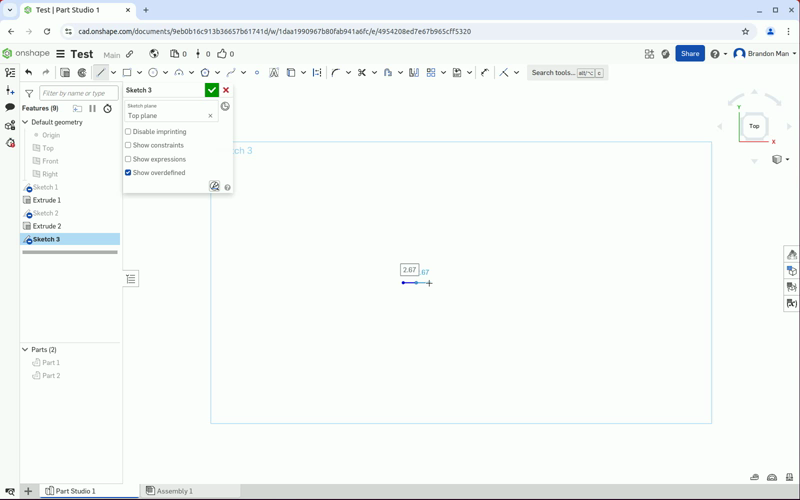
click(429, 282)
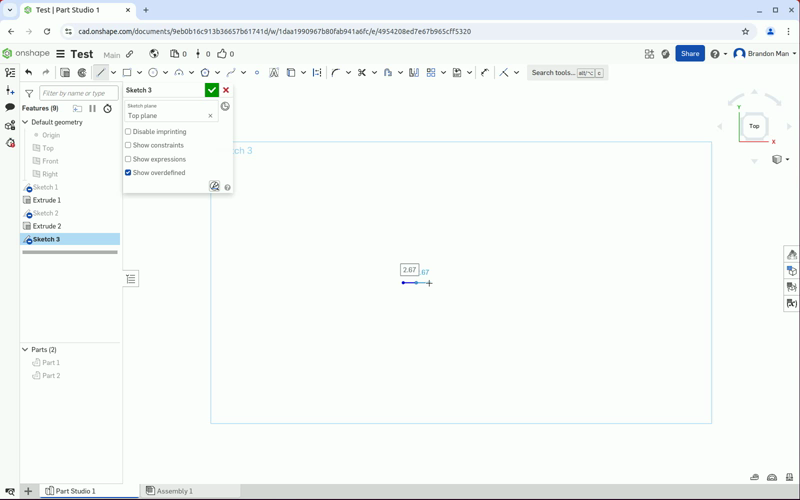
key_up(shift)
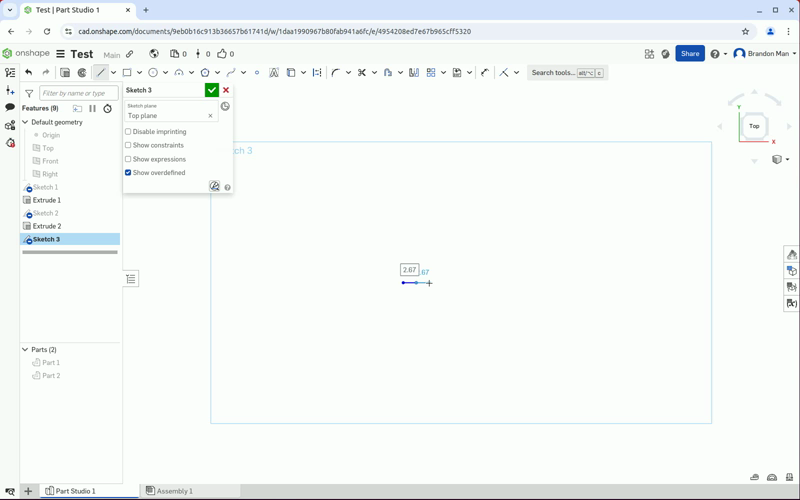
key(esc)
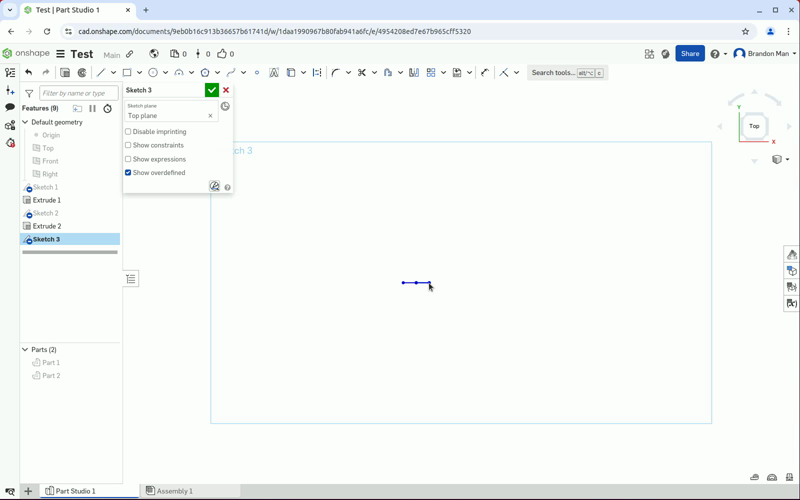
key(a)
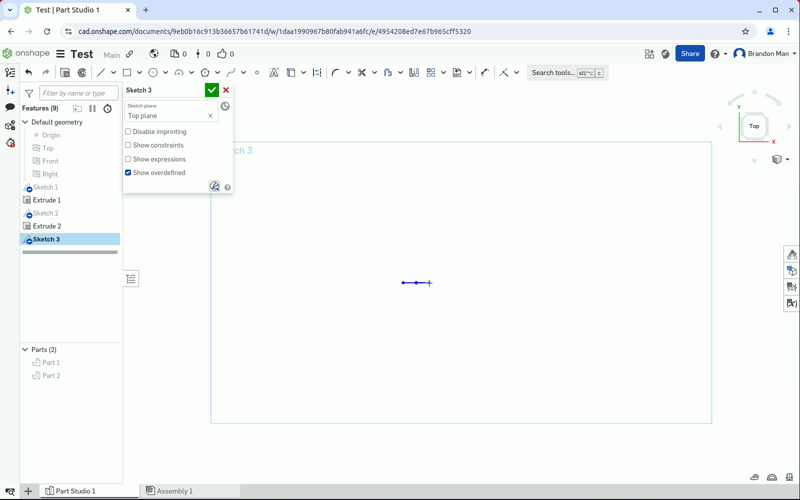
mouse_move(429, 282)
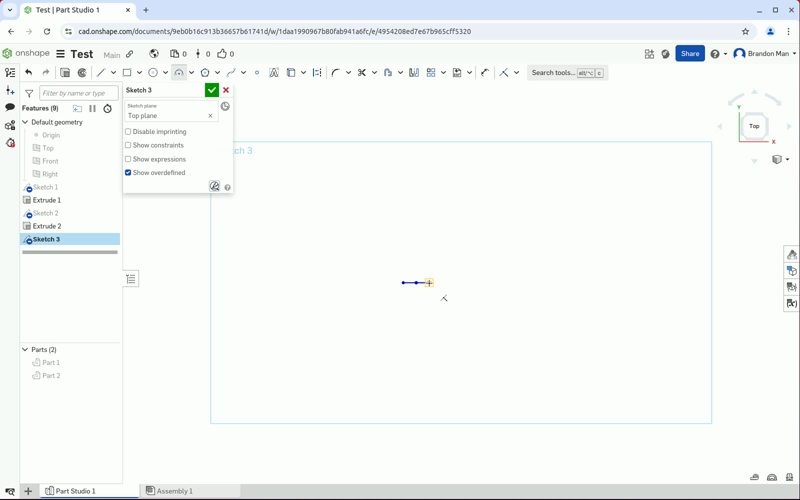
click(429, 282)
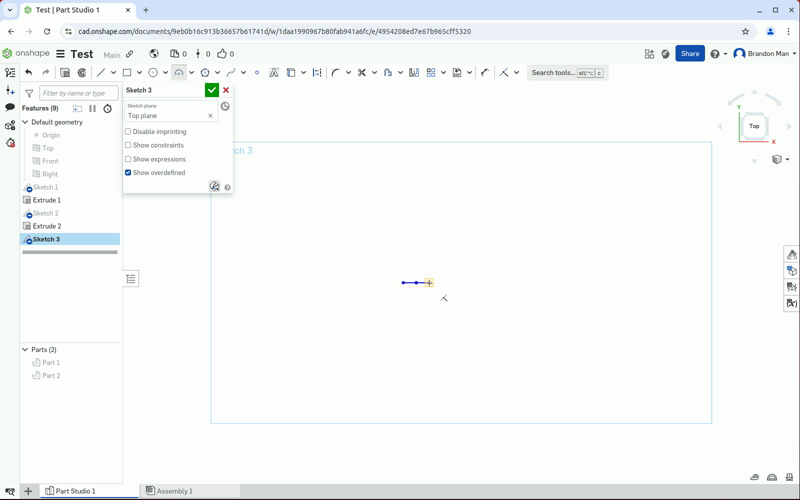
mouse_move(403, 282)
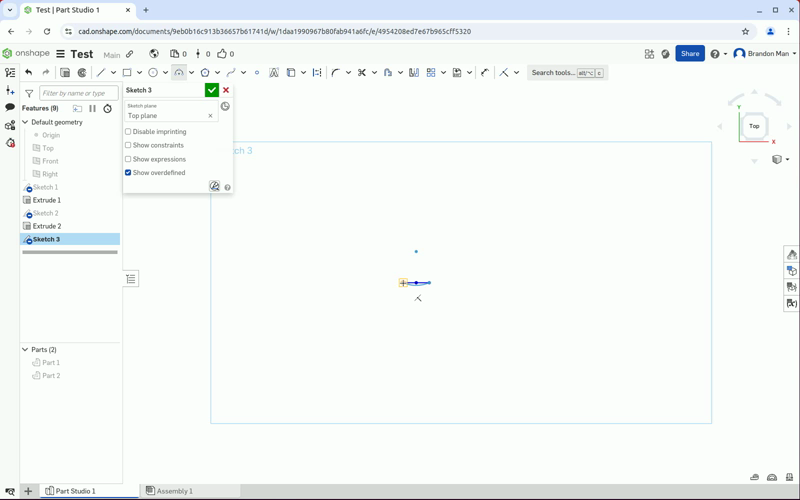
click(403, 282)
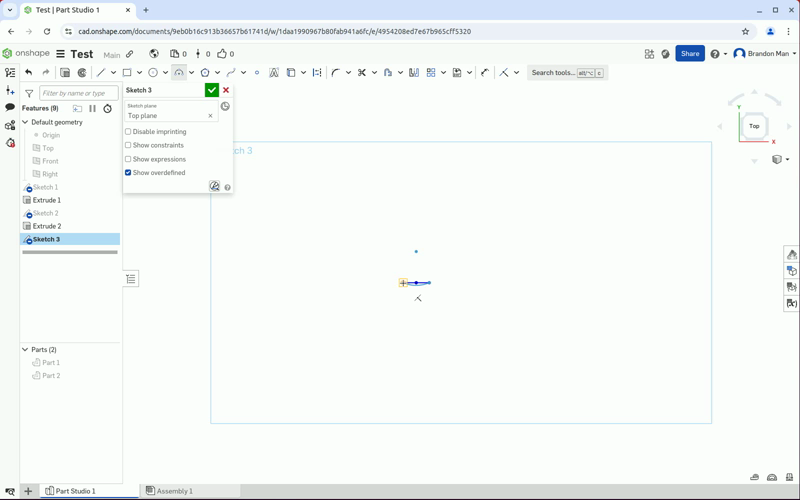
key_down(shift)
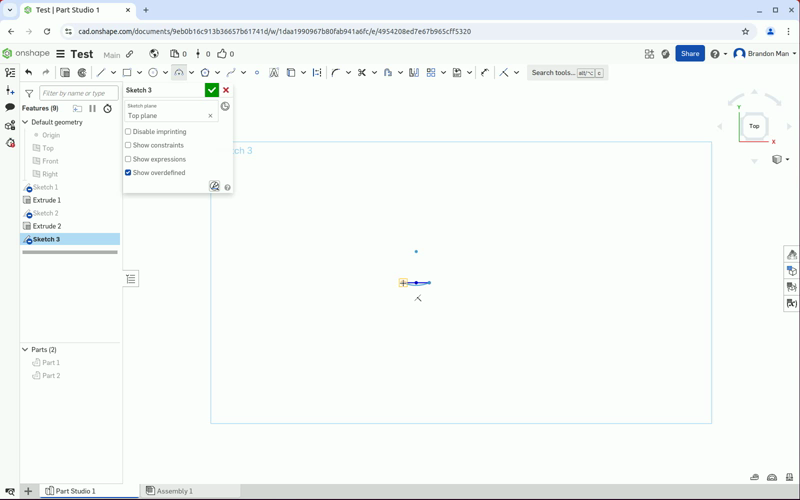
mouse_move(416, 270)
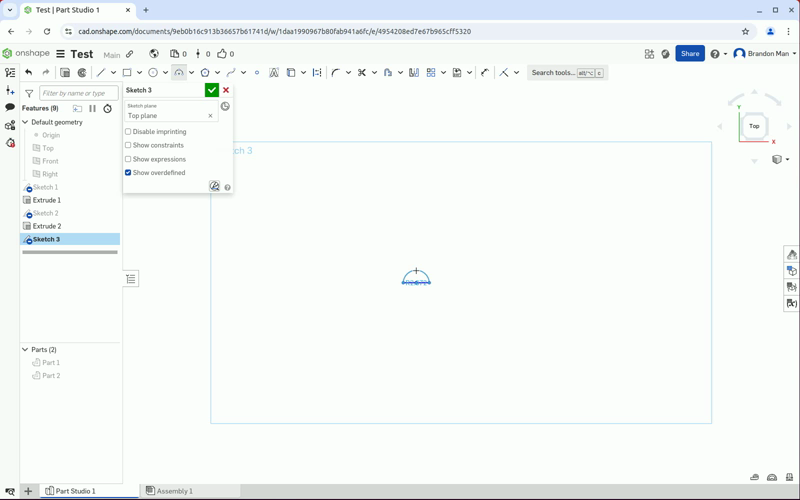
click(416, 270)
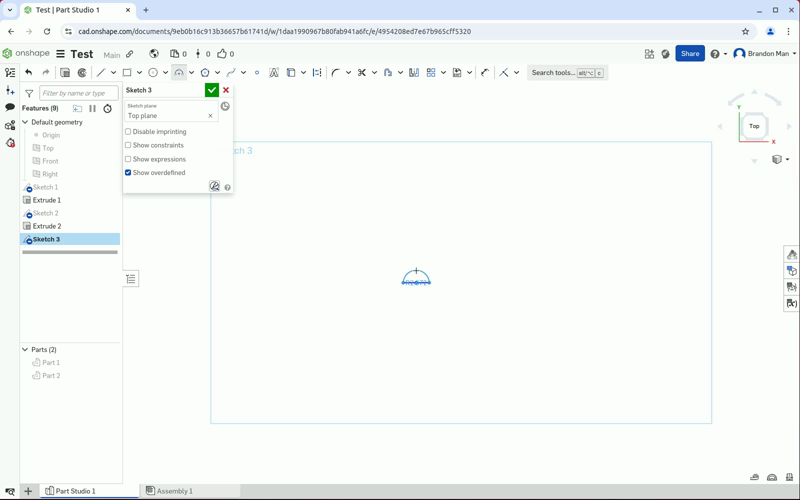
key_up(shift)
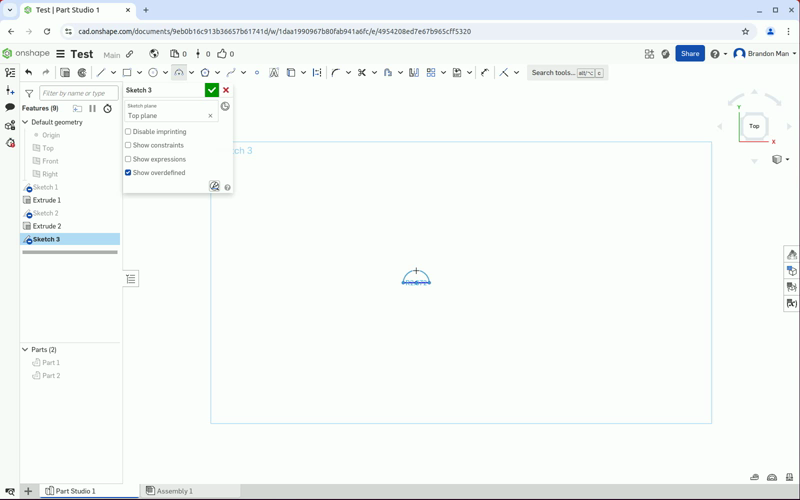
key(esc)
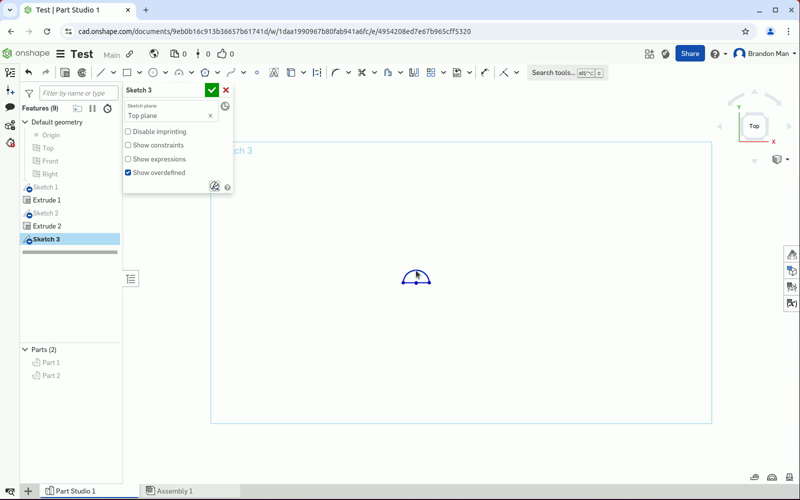
mouse_move(404, 281)
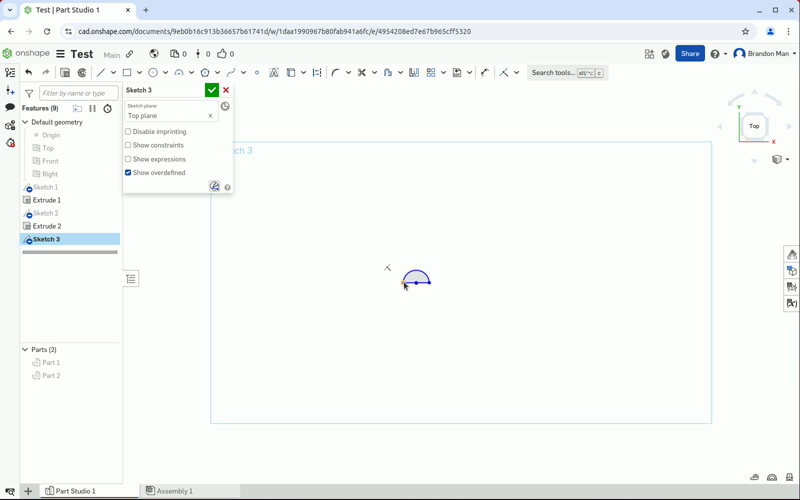
scroll(6)
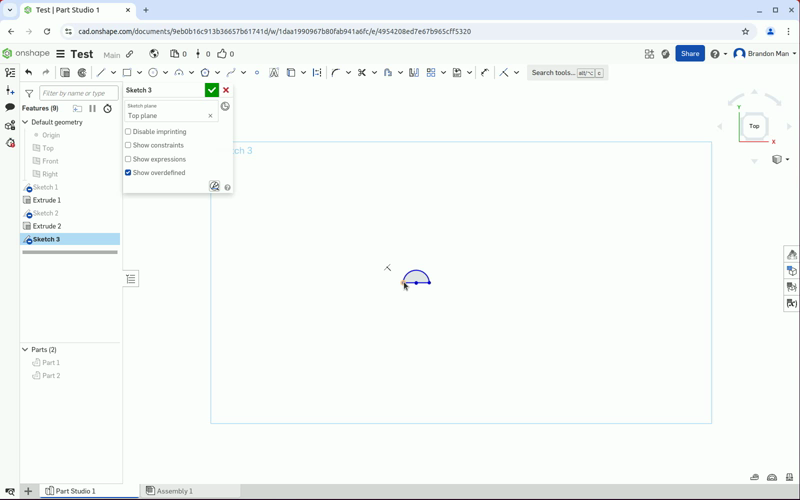
scroll(6)
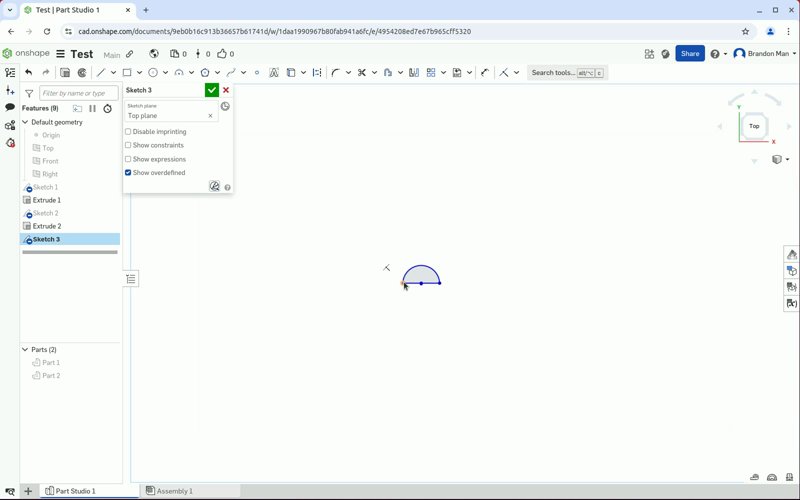
scroll(6)
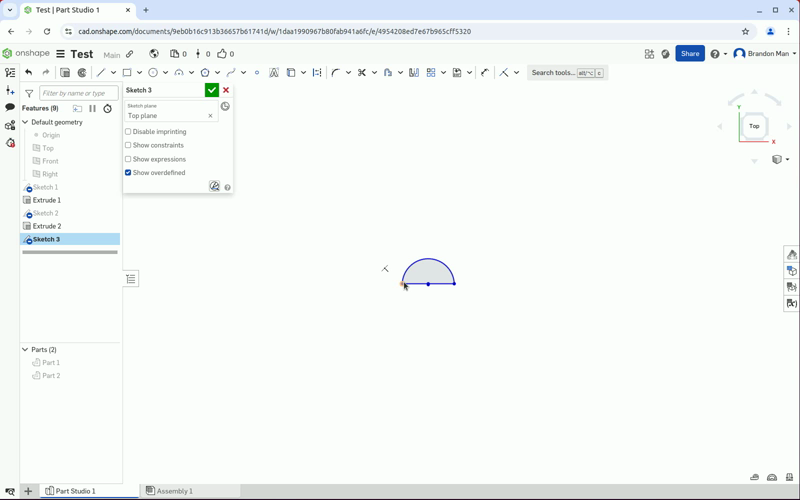
scroll(6)
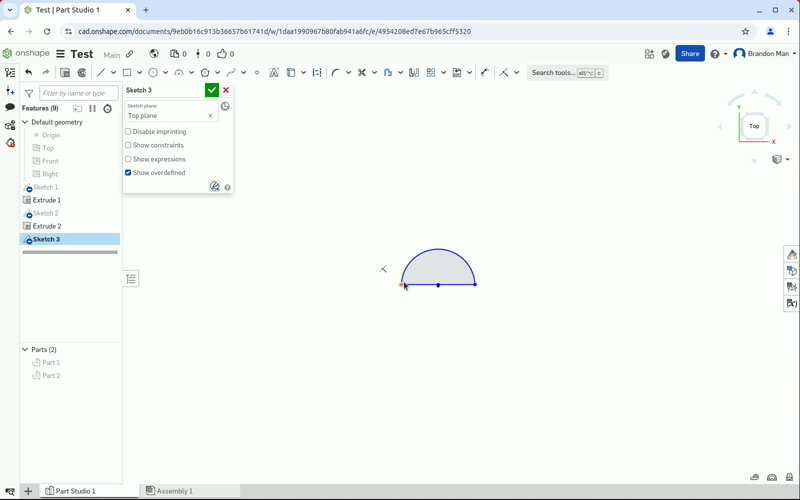
scroll(6)
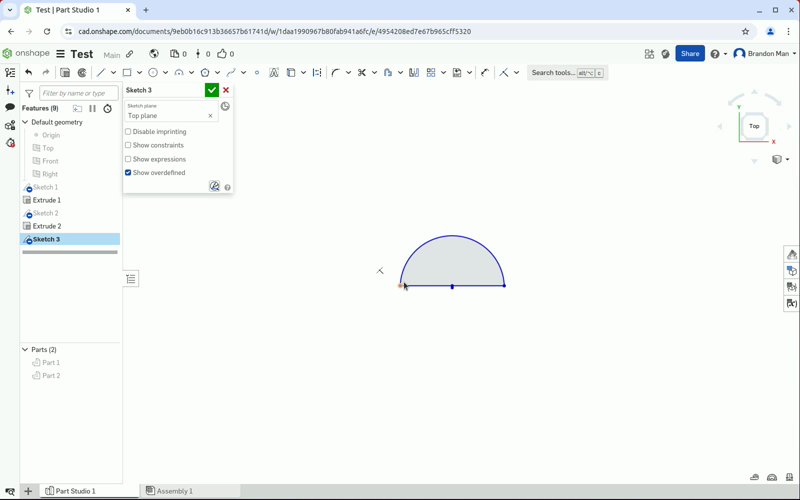
scroll(6)
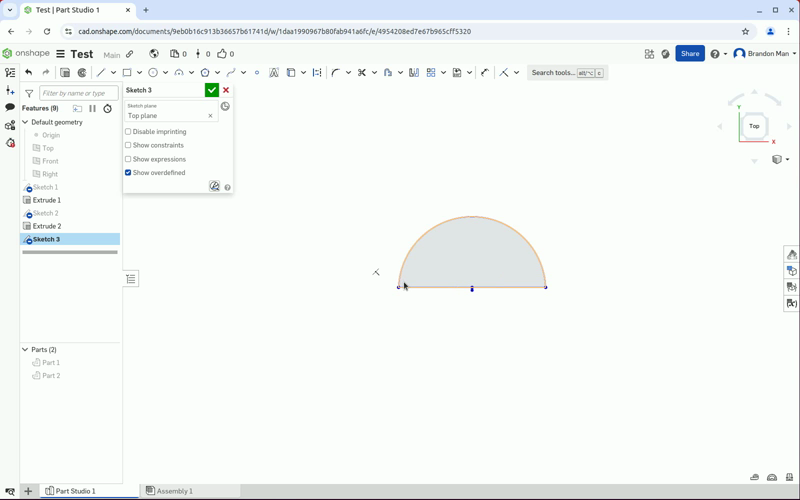
scroll(6)
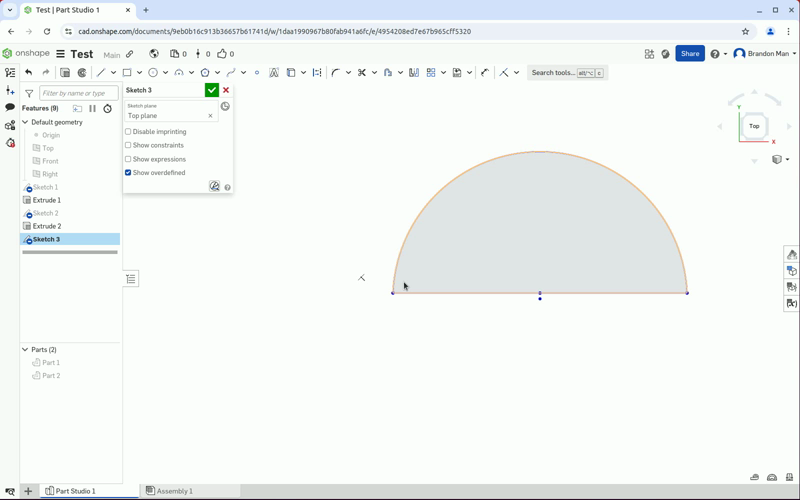
click(404, 281)
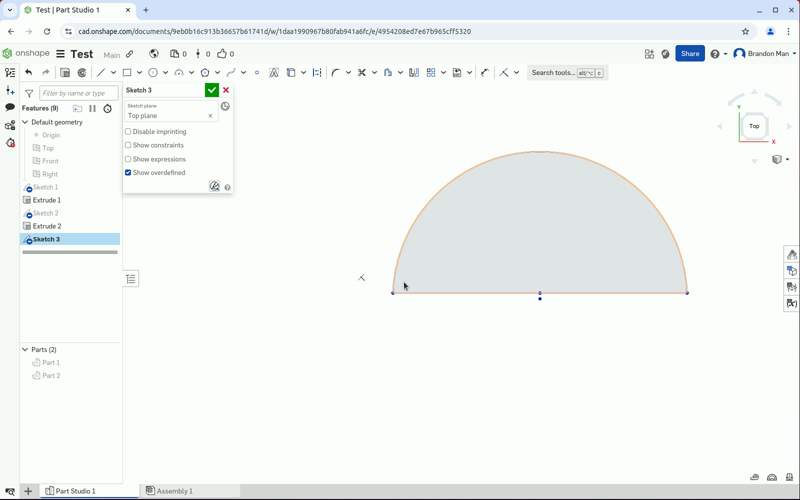
scroll(-6)
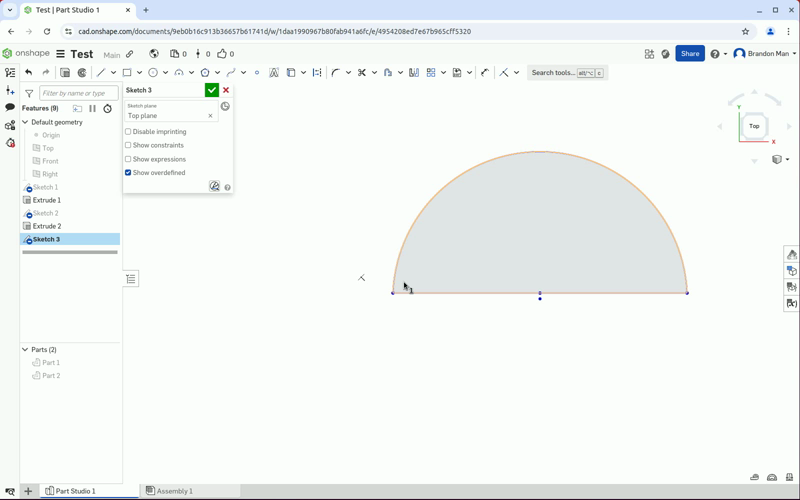
scroll(-6)
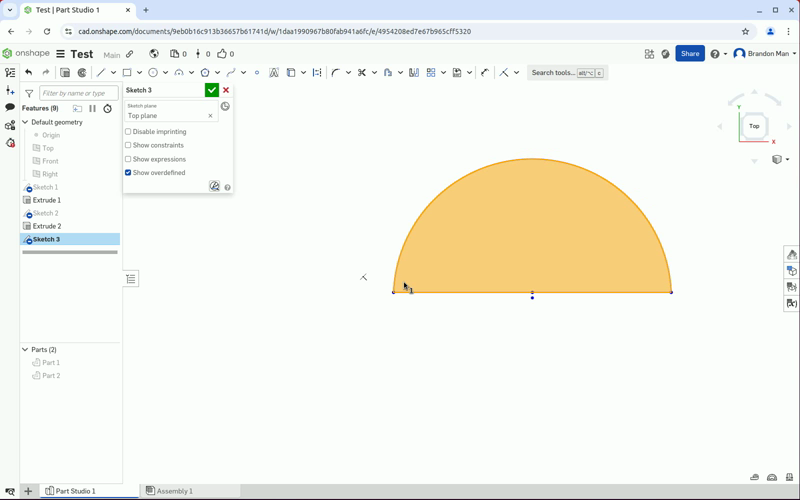
scroll(-6)
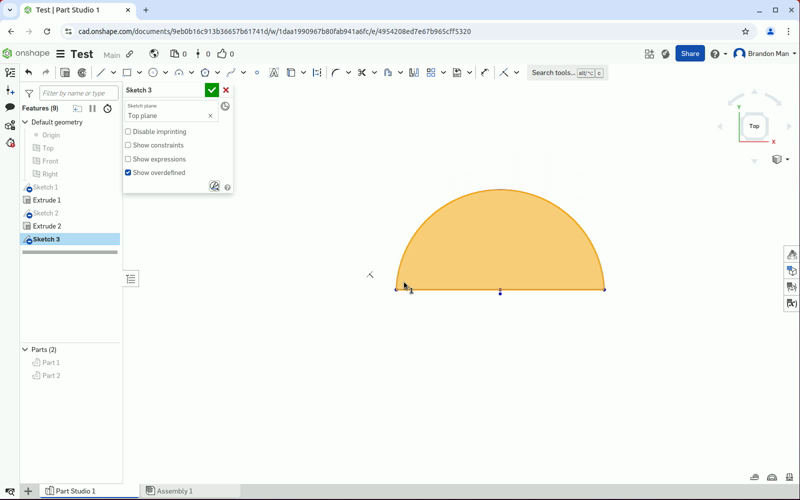
scroll(-6)
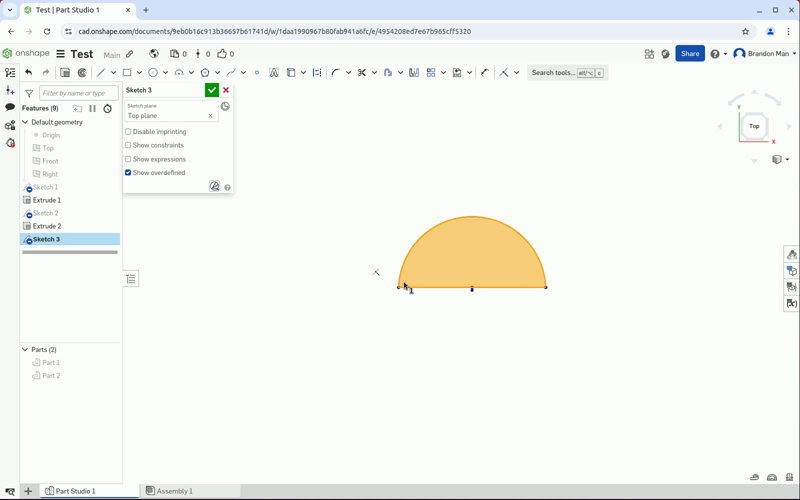
scroll(-6)
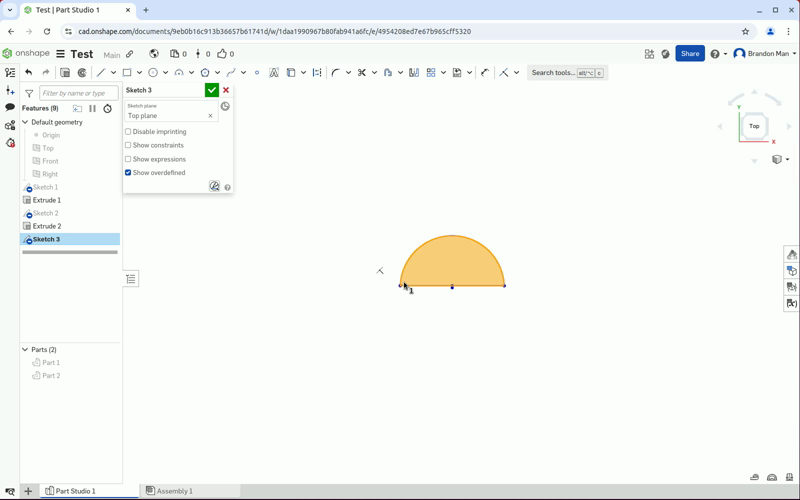
scroll(-6)
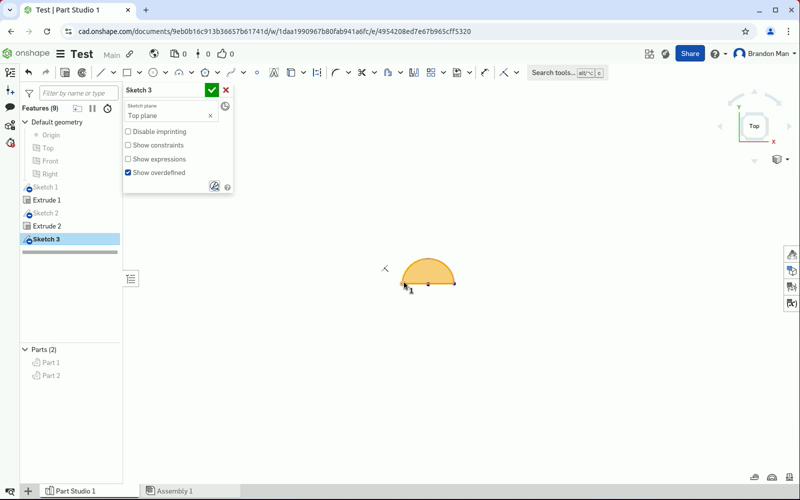
scroll(-6)
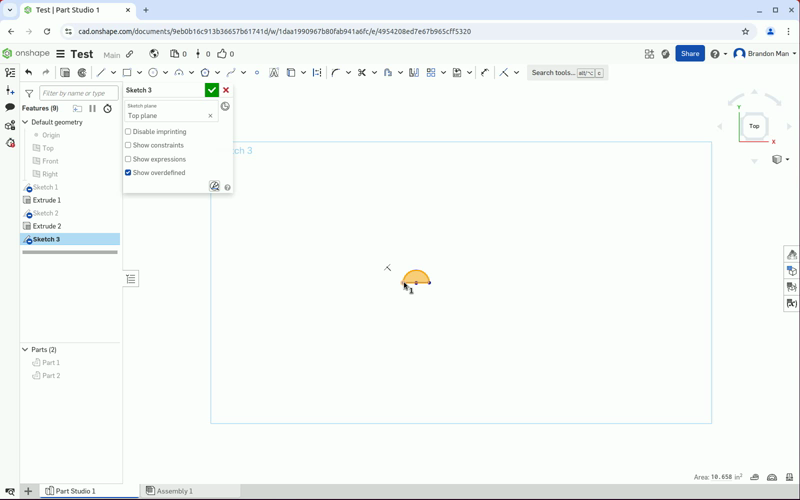
mouse_move(73, 352)
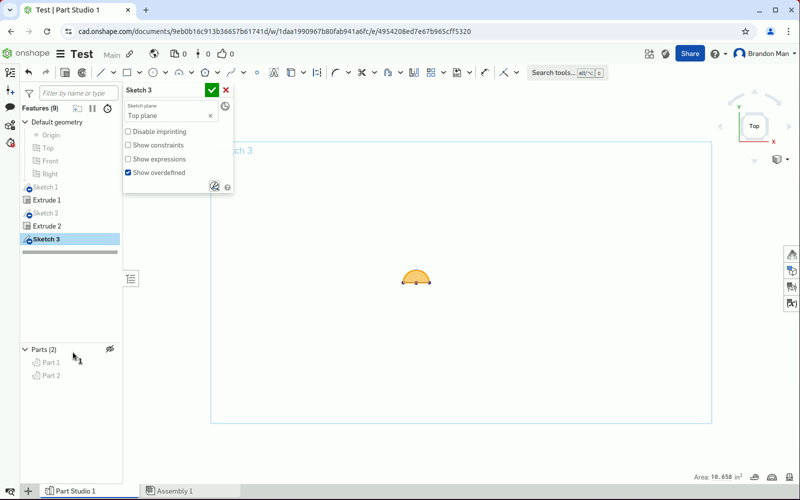
key(shift+y)
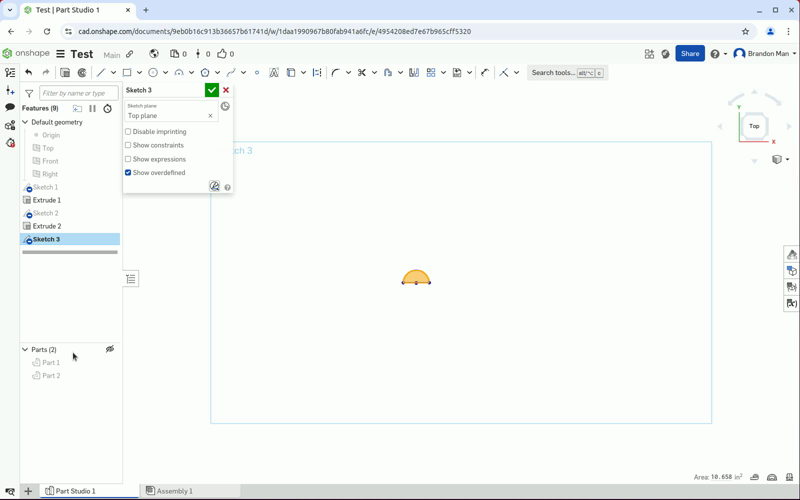
key(shift+e)
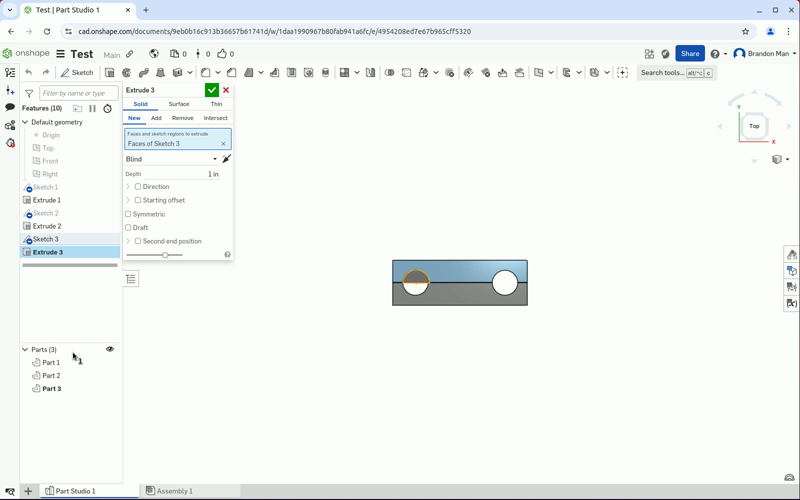
mouse_move(143, 106)
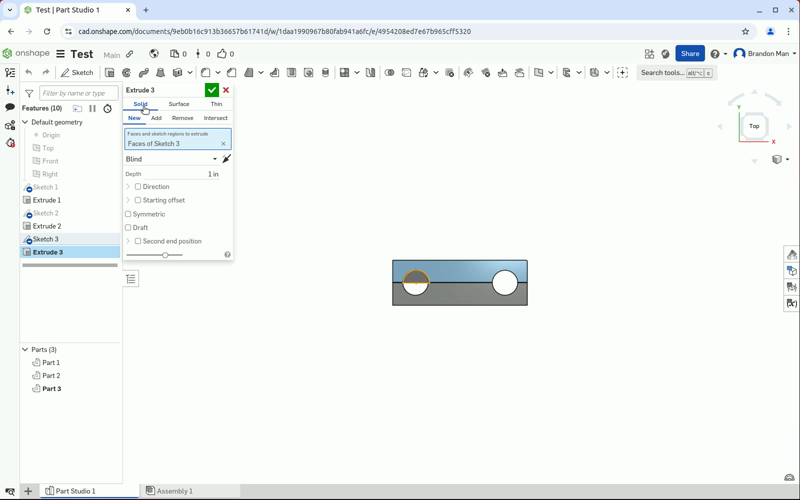
click(143, 106)
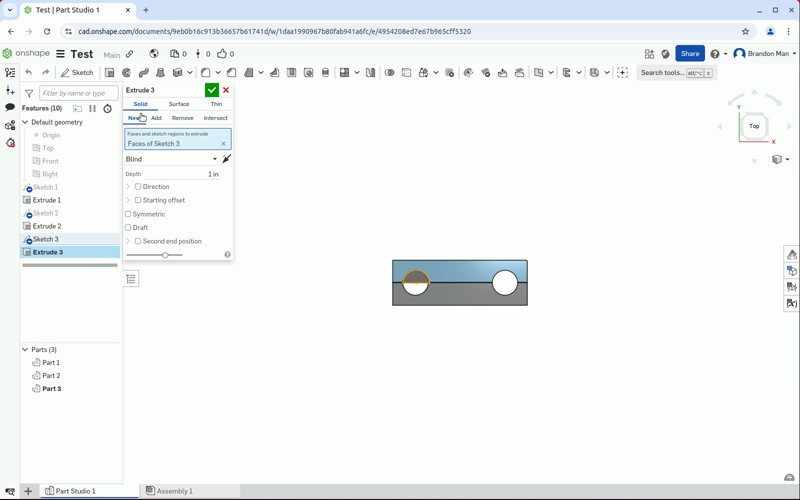
mouse_move(137, 120)
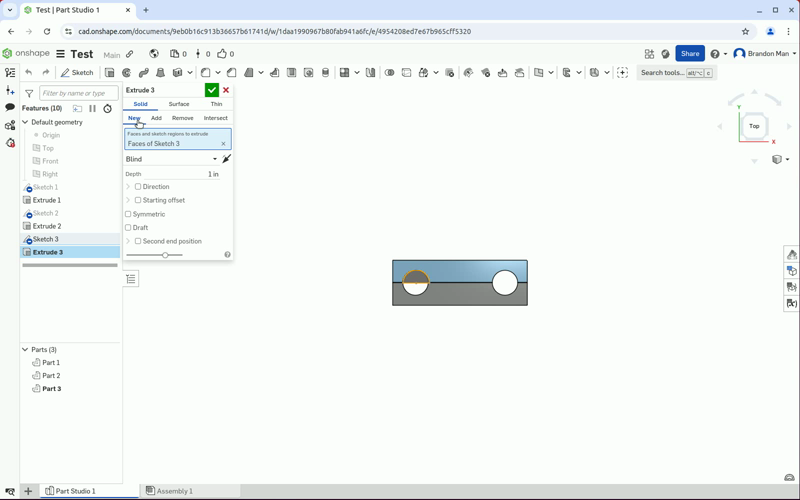
click(137, 120)
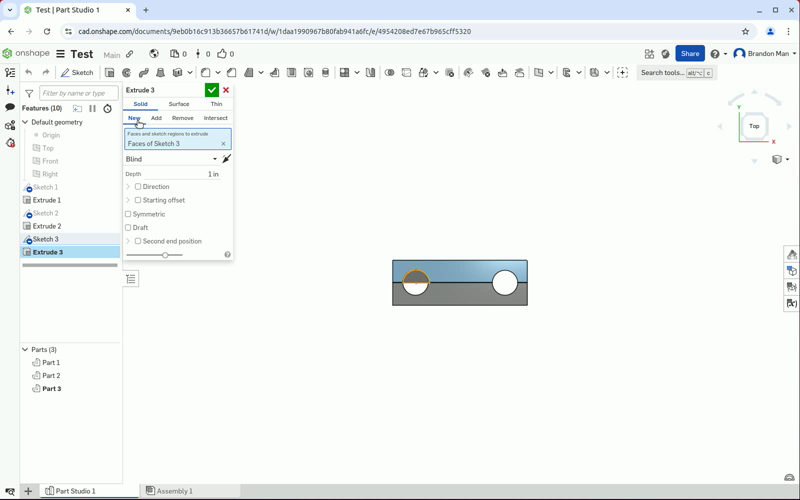
key(tab, 4)
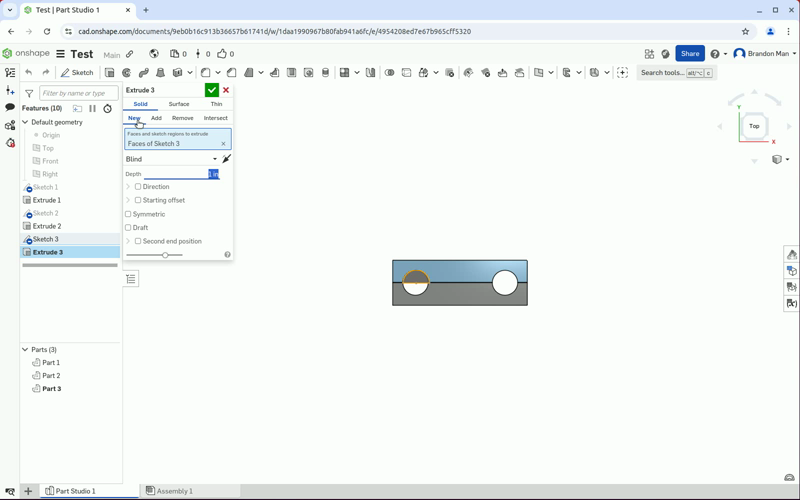
text(23.108)
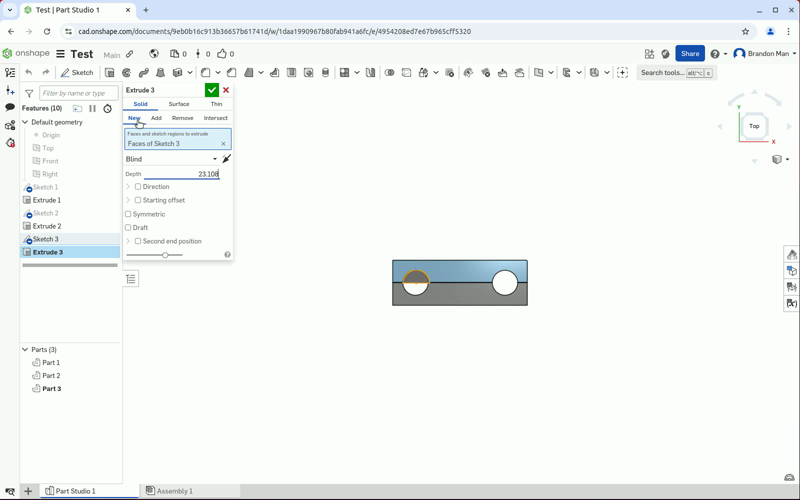
key(enter)
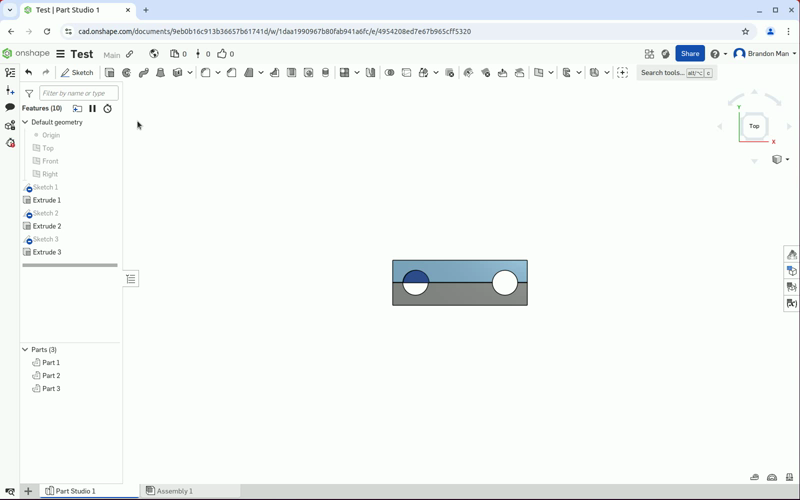
key(shift+h)
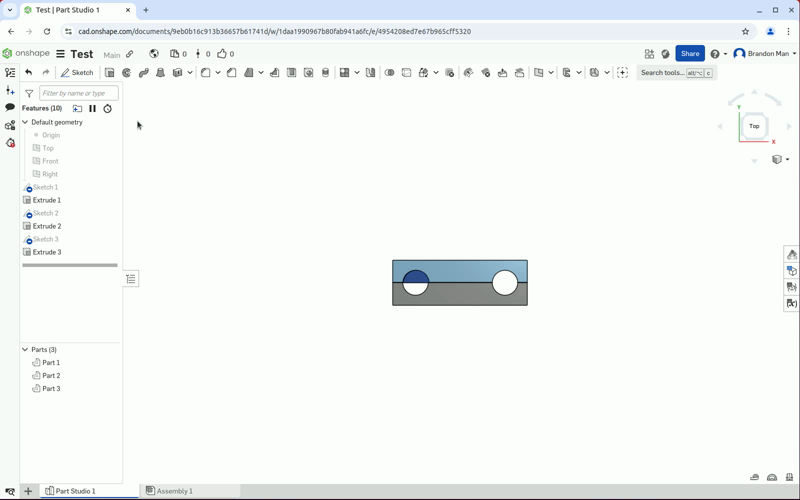
key(shift+h)
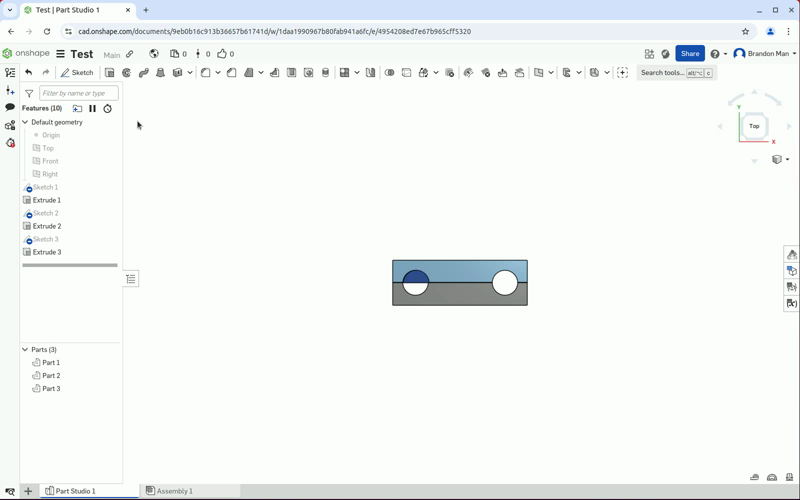
mouse_move(73, 189)
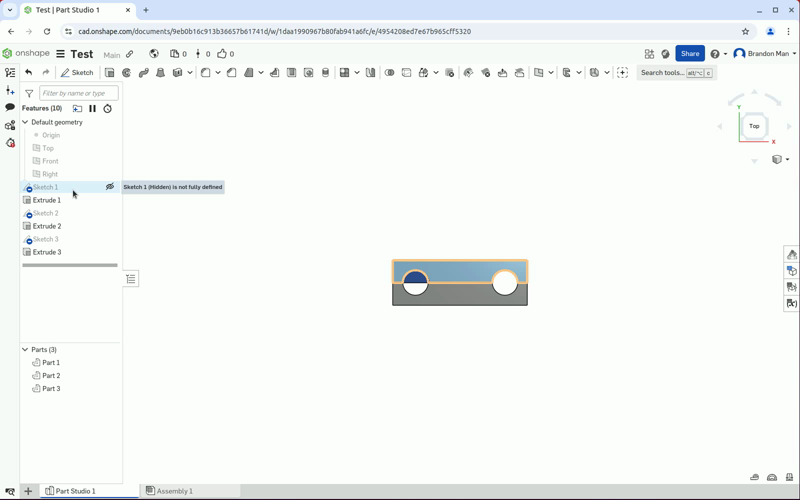
click(73, 189)
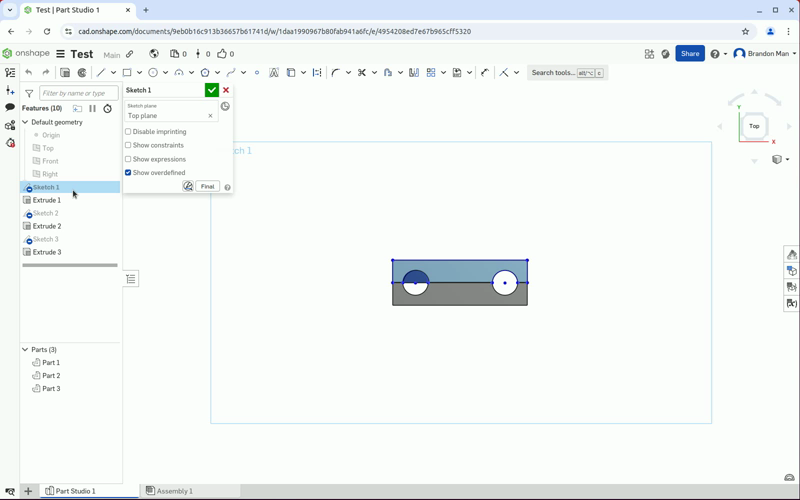
mouse_move(229, 92)
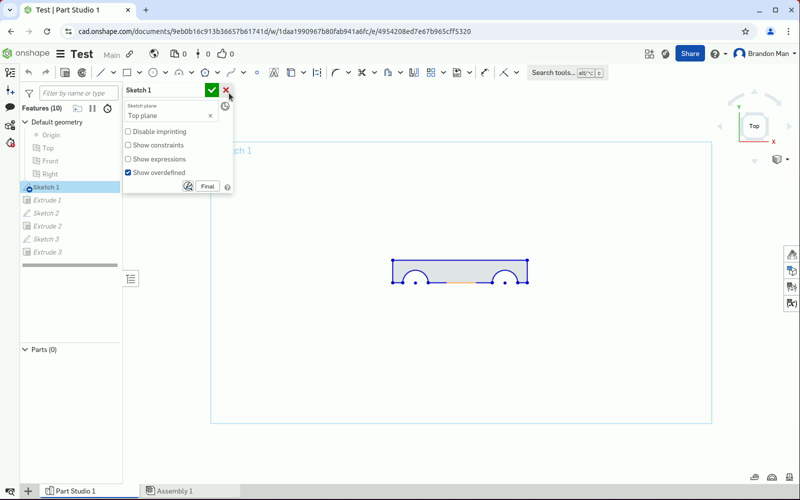
click(229, 92)
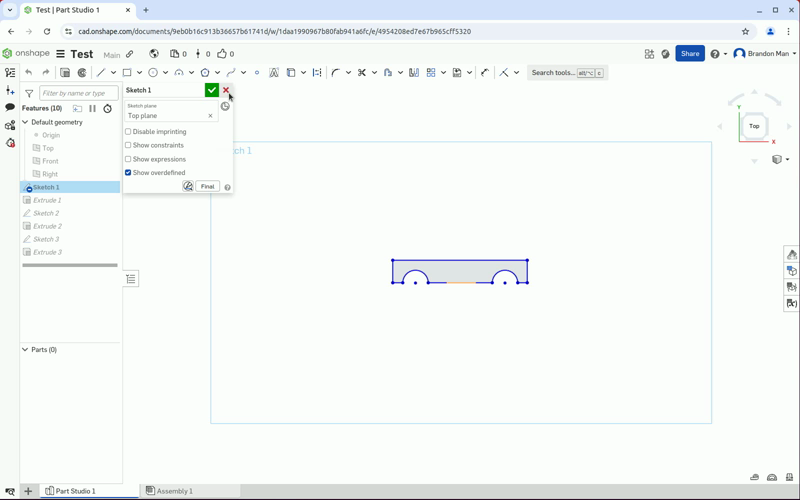
key(shift+s)
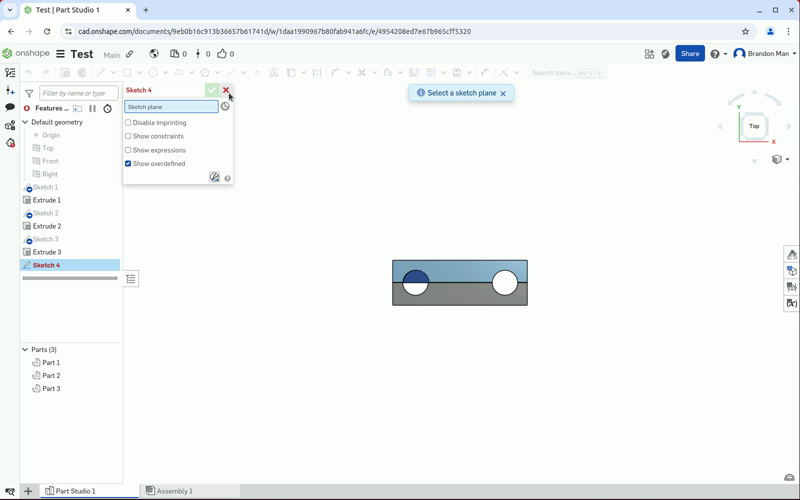
mouse_move(73, 150)
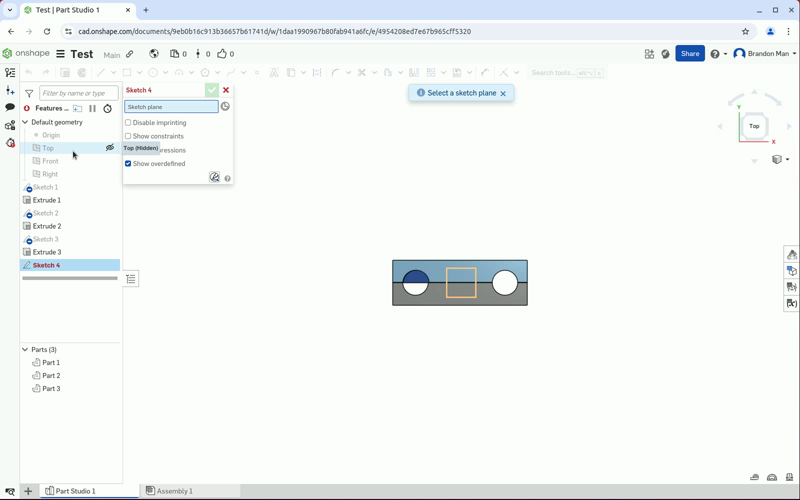
click(73, 150)
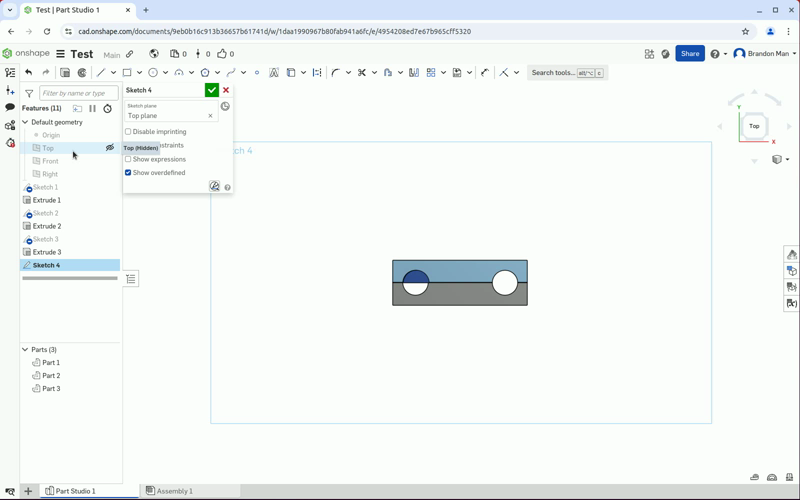
mouse_move(73, 352)
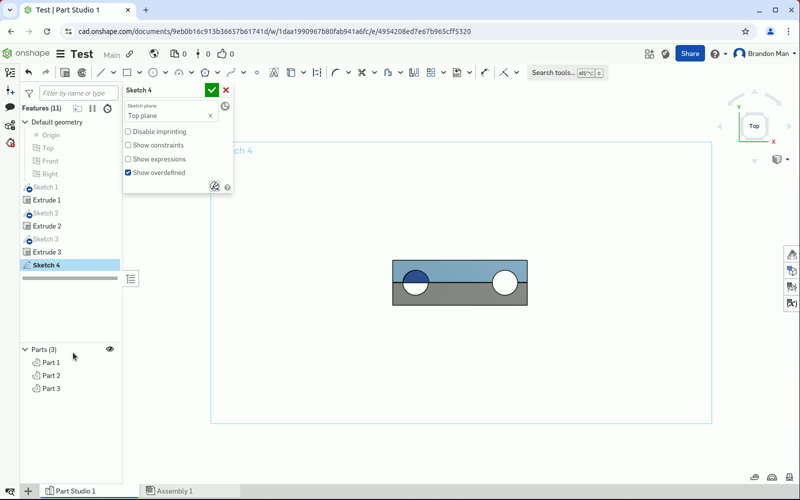
key(y)
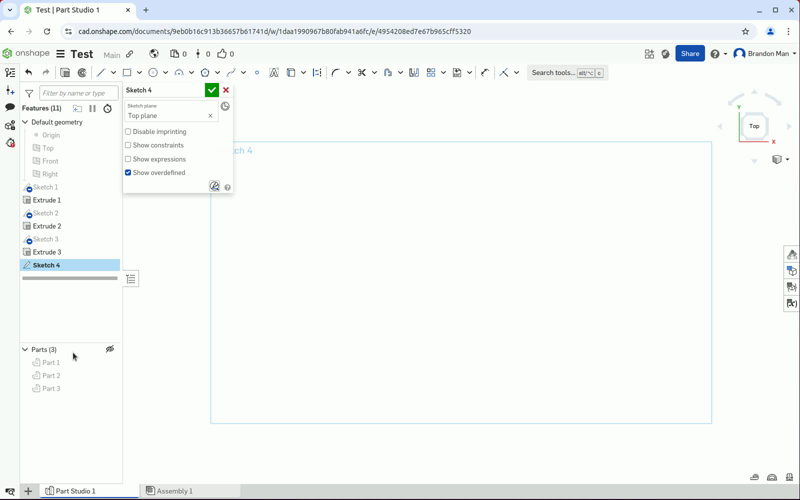
key(a)
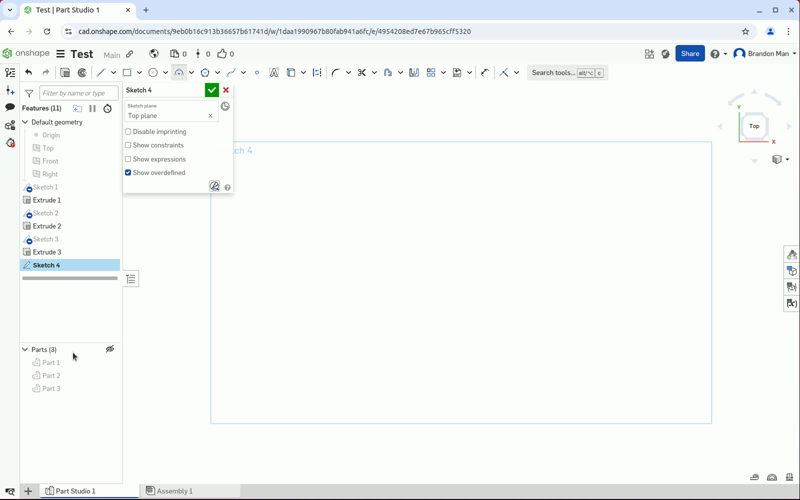
key_down(shift)
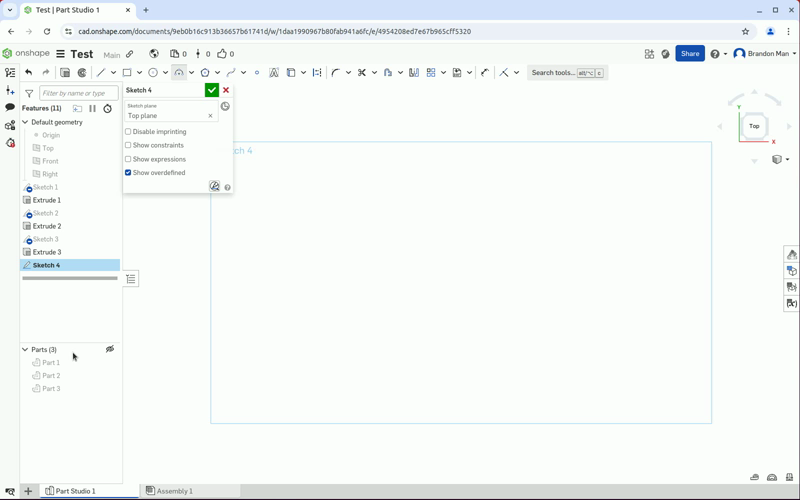
mouse_move(403, 282)
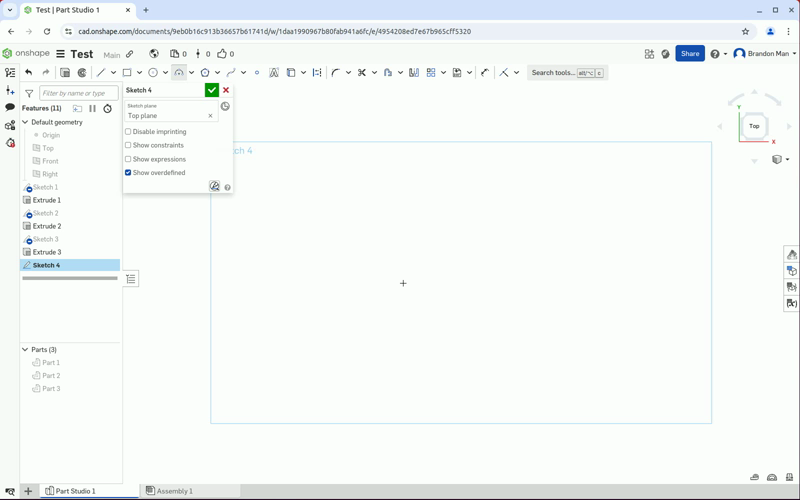
click(403, 282)
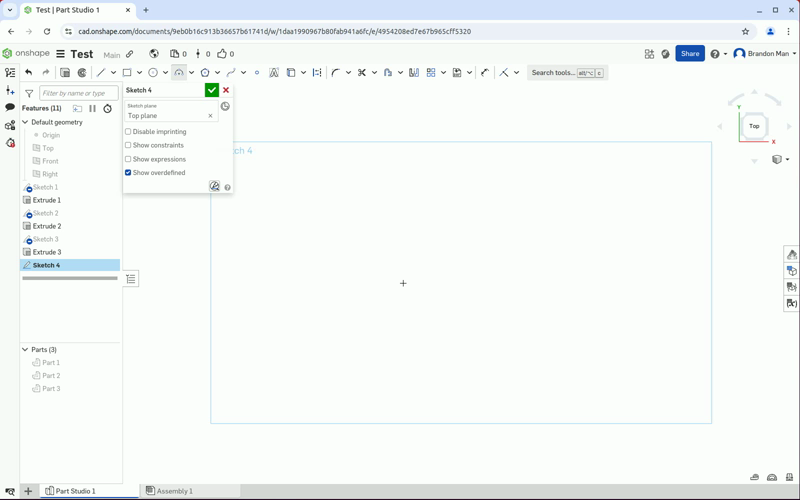
key_up(shift)
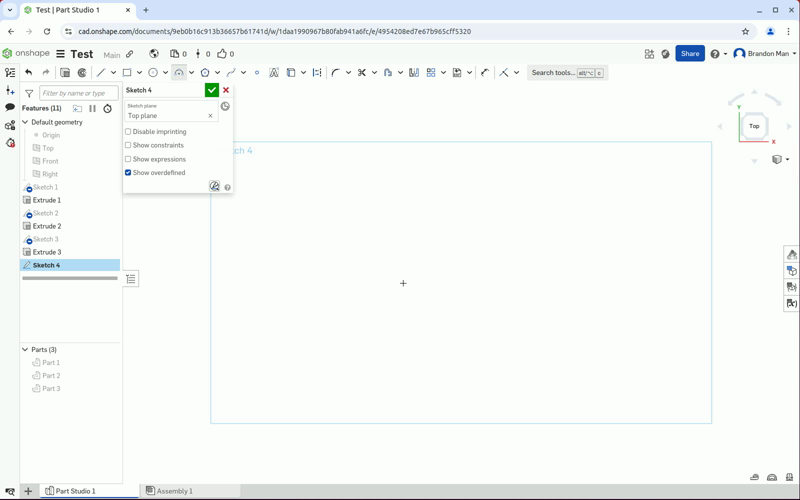
key_down(shift)
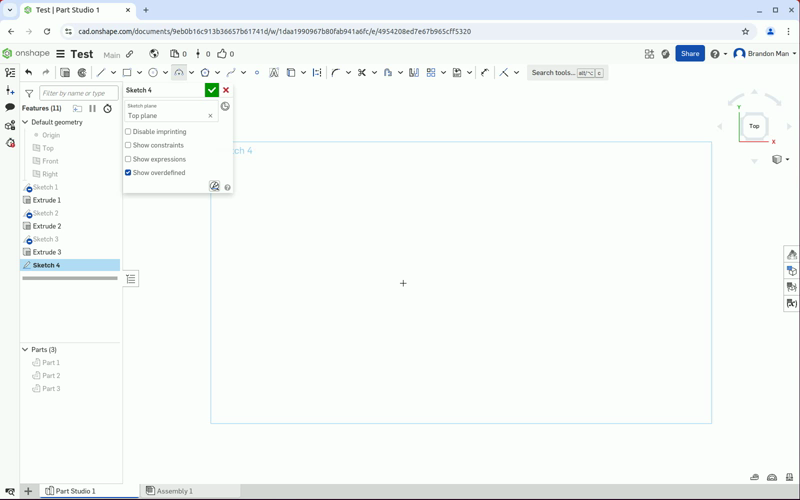
mouse_move(429, 282)
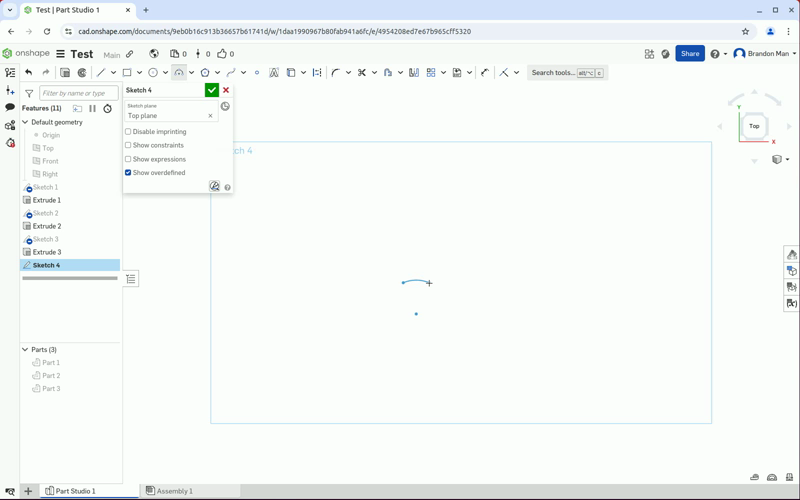
click(429, 282)
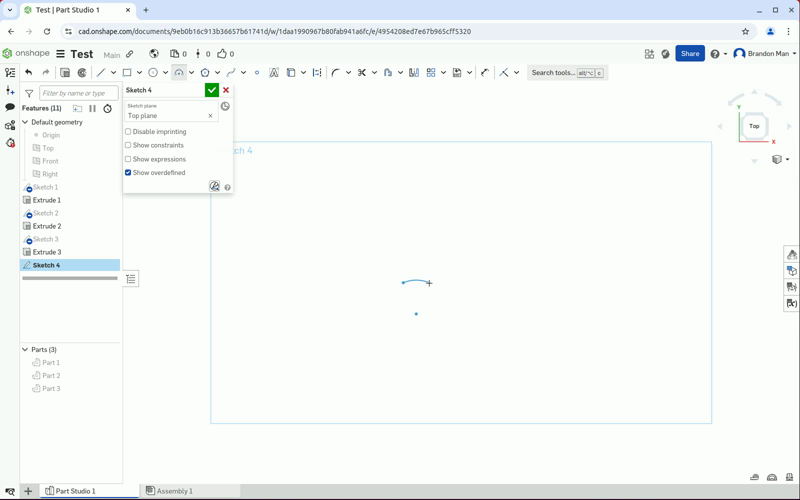
mouse_move(416, 295)
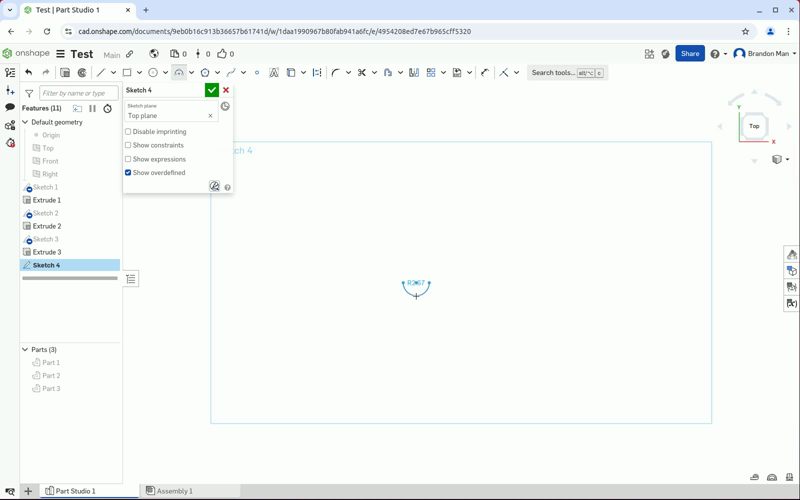
click(416, 295)
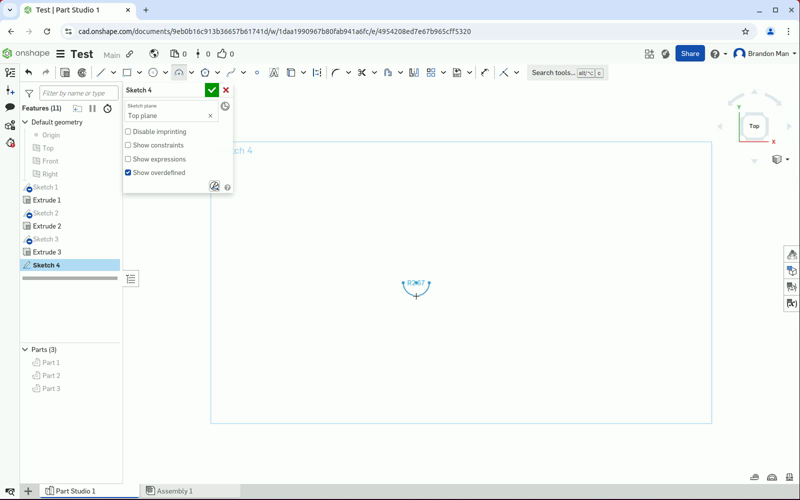
key_up(shift)
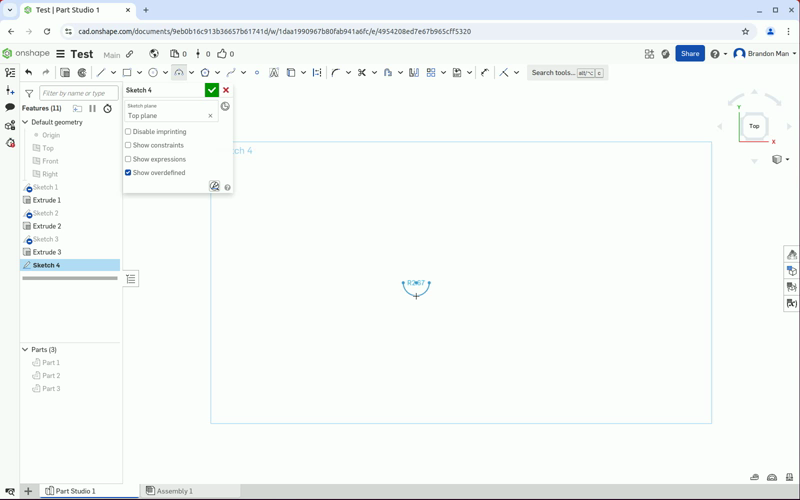
key(esc)
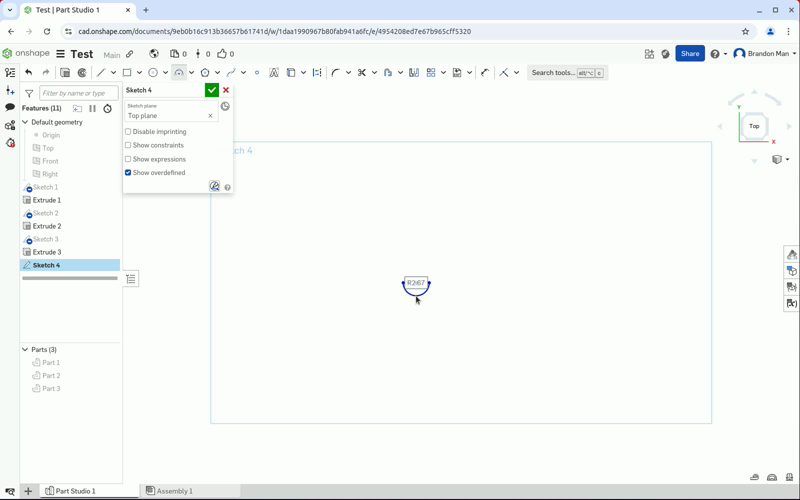
key(l)
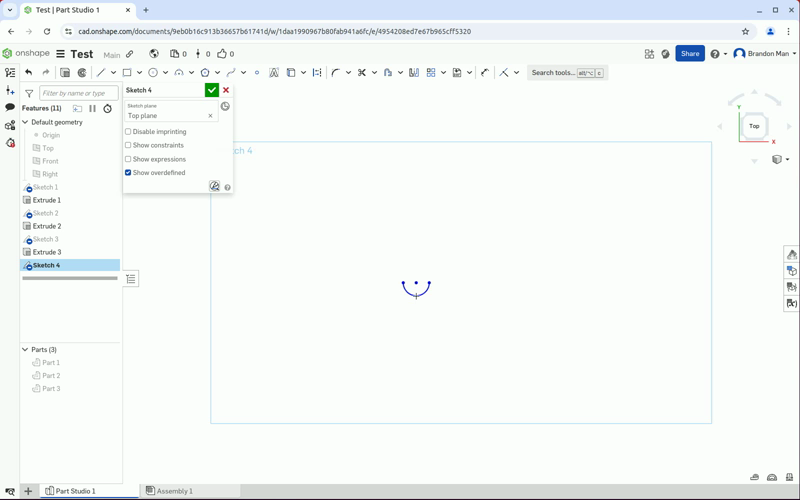
mouse_move(429, 282)
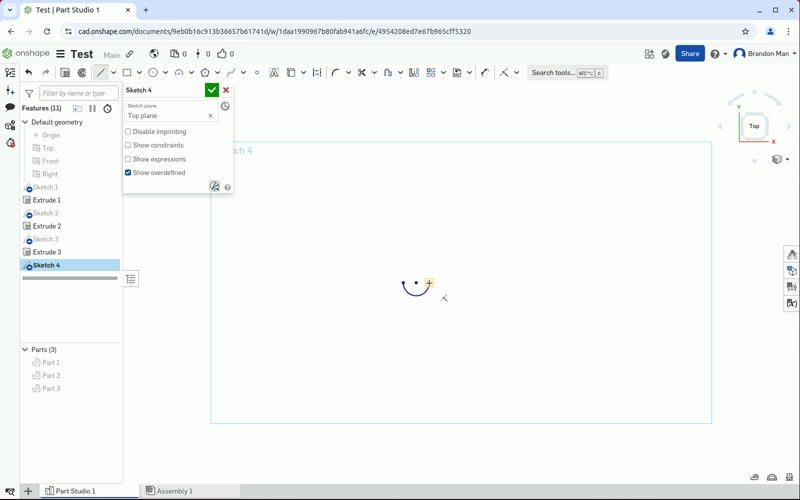
click(429, 282)
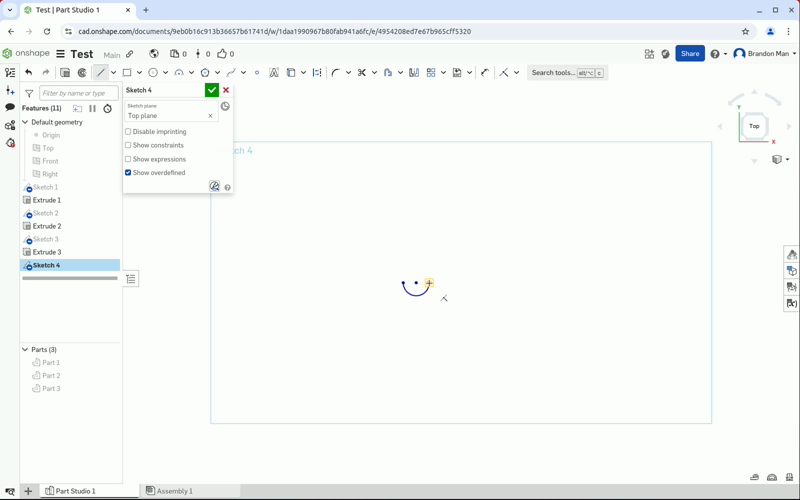
key_down(shift)
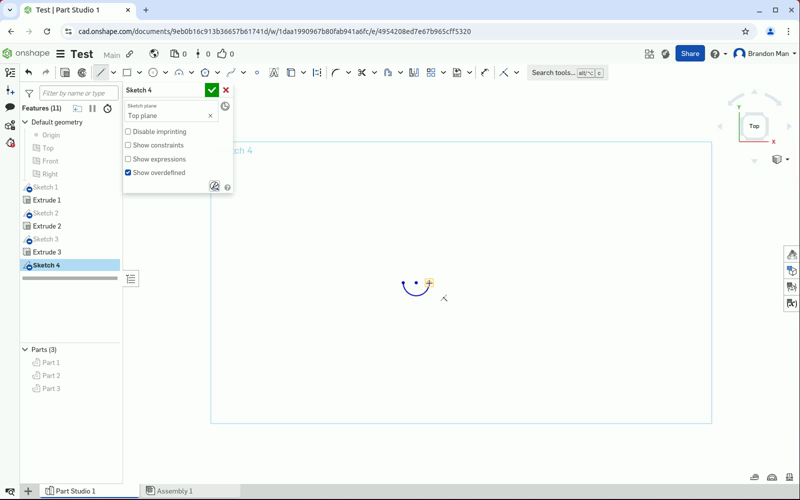
mouse_move(459, 282)
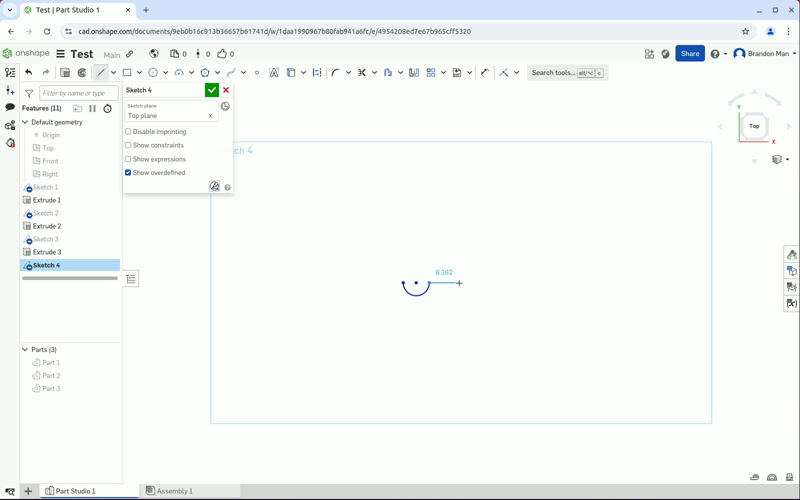
mouse_move(416, 282)
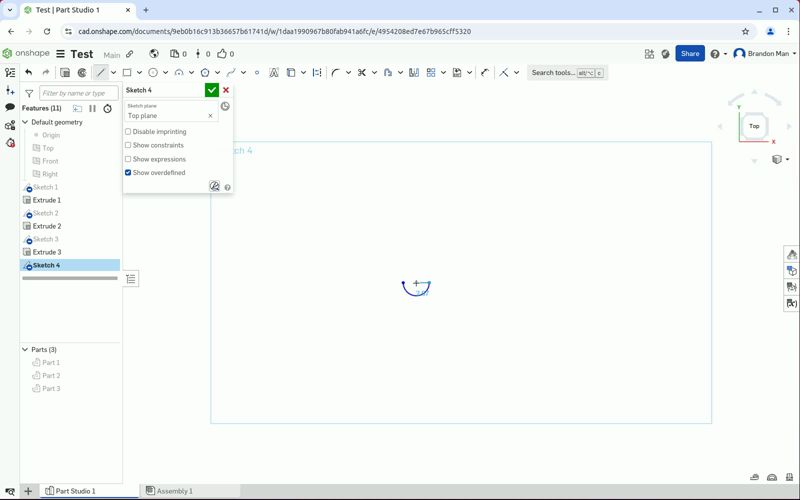
click(416, 282)
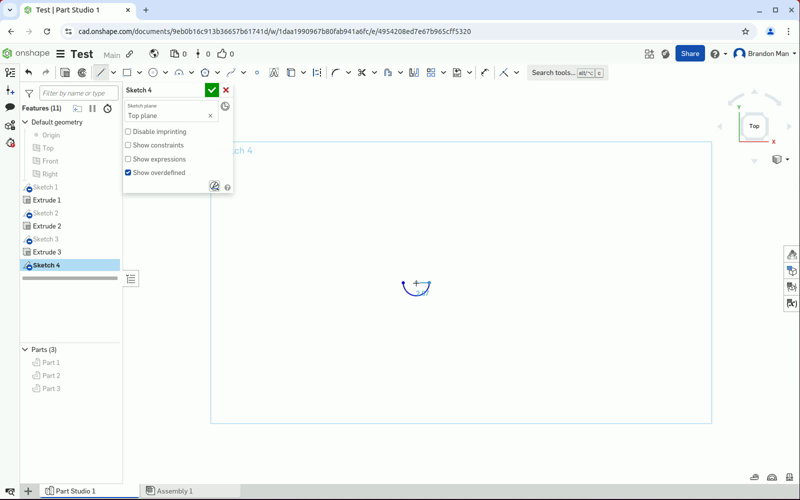
key_up(shift)
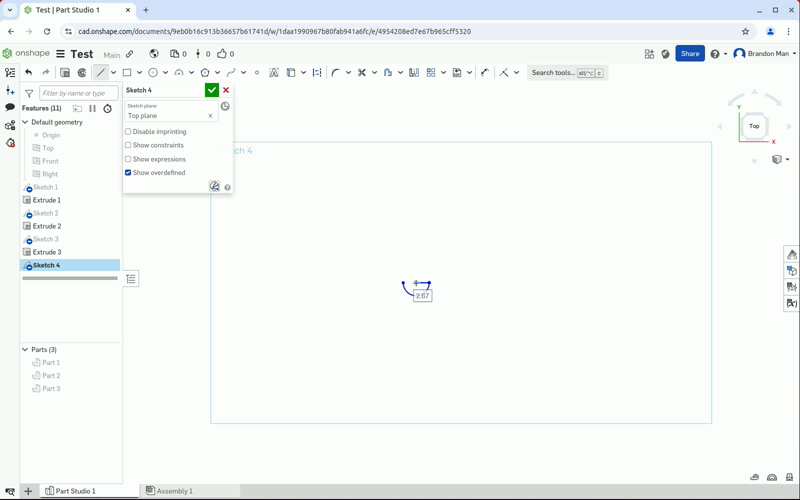
mouse_move(446, 282)
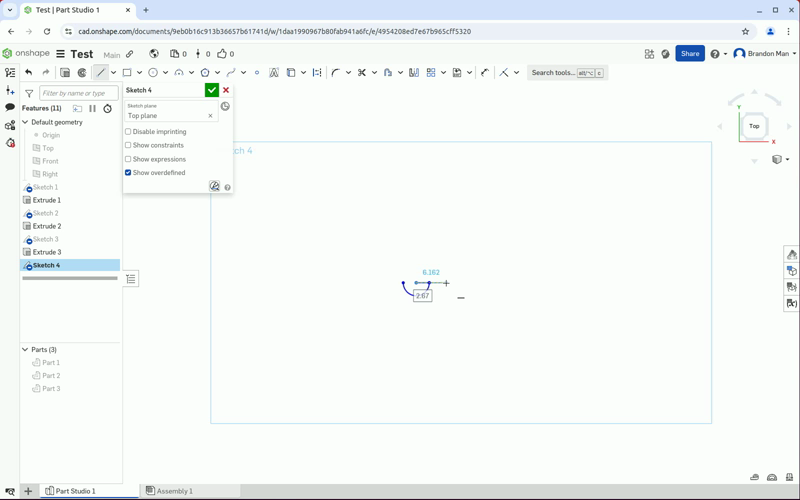
key_down(shift)
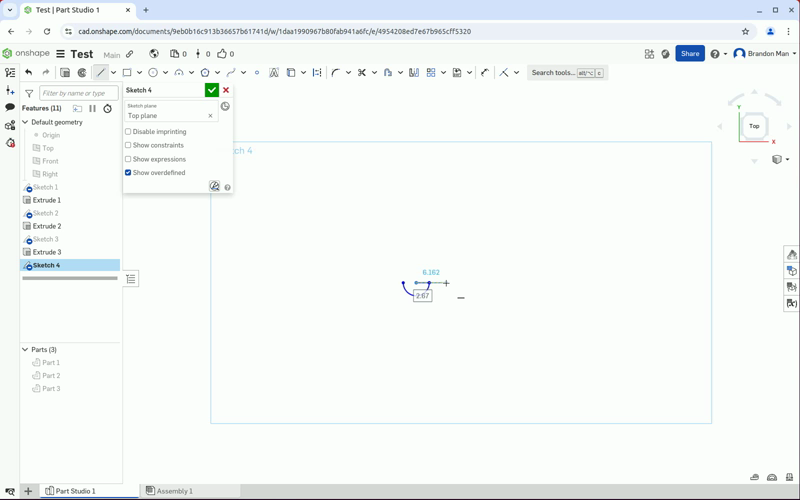
mouse_move(403, 282)
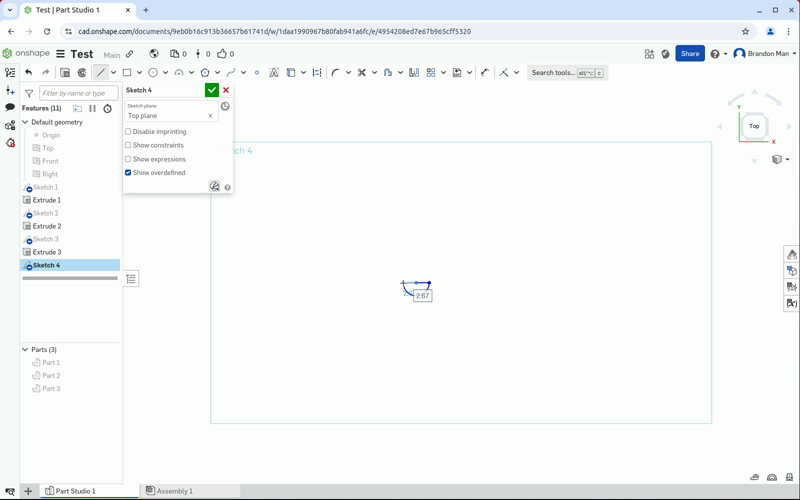
key_up(shift)
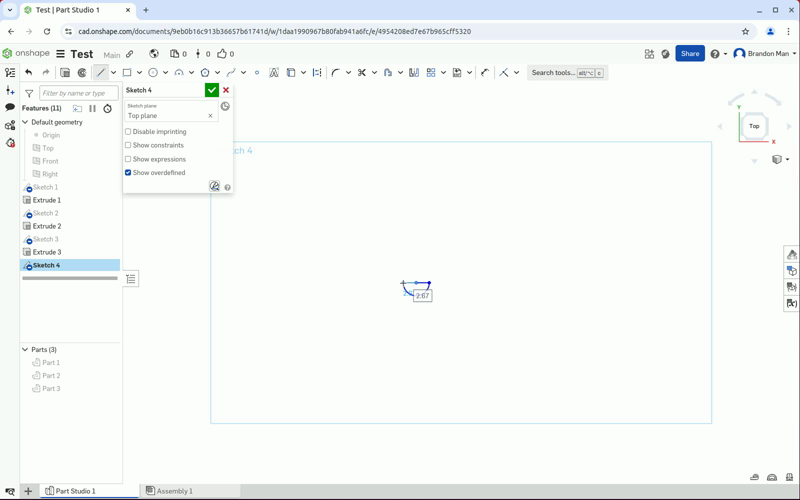
click(403, 282)
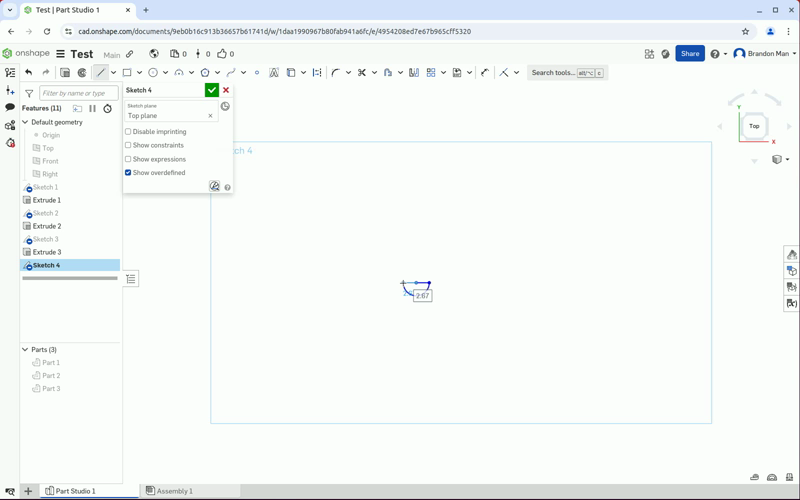
key(esc)
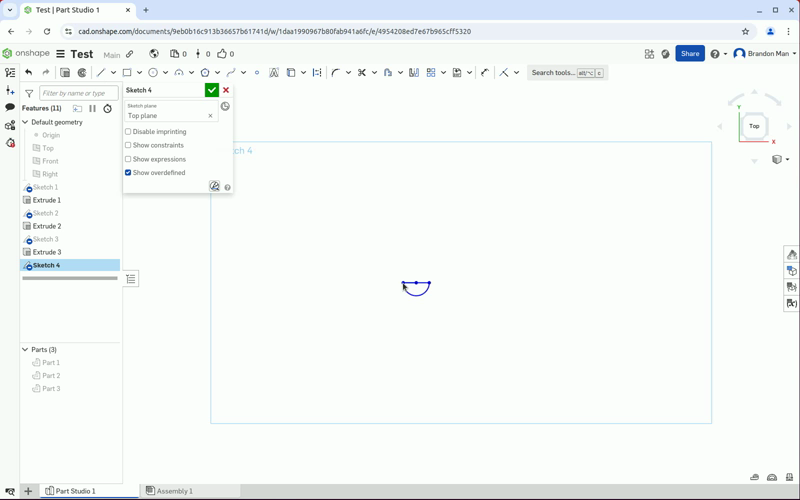
mouse_move(406, 284)
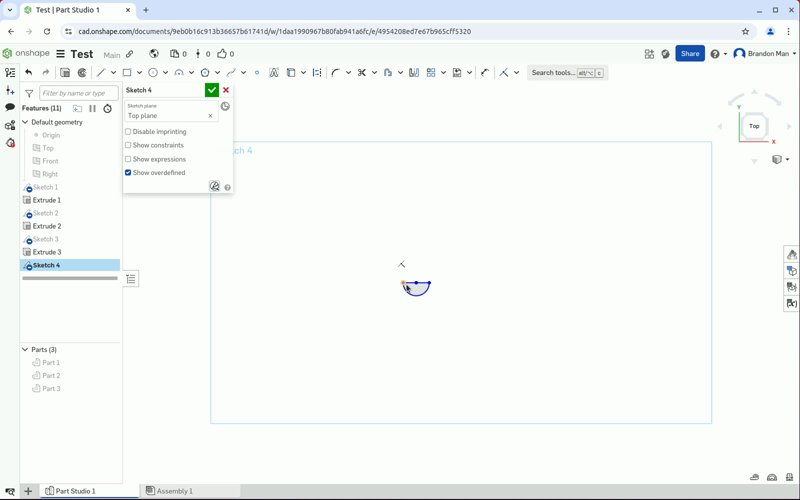
scroll(6)
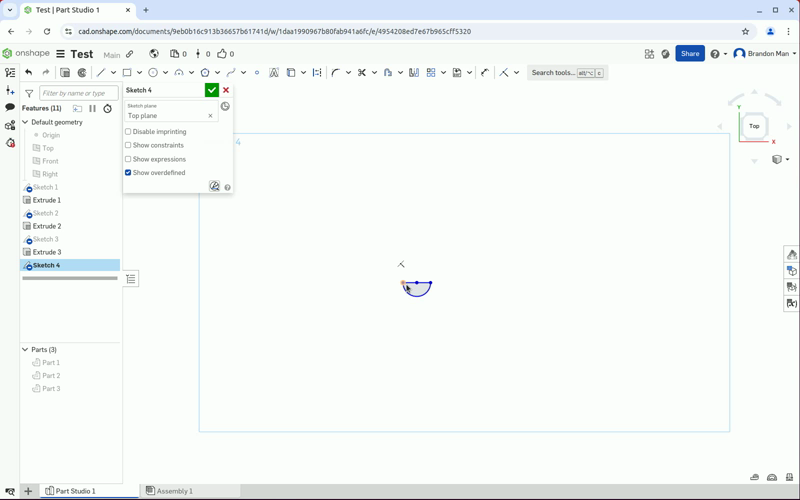
scroll(6)
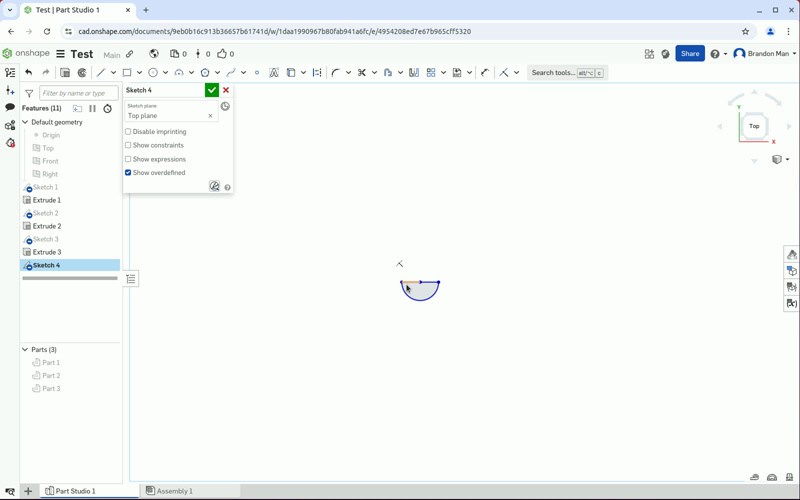
scroll(6)
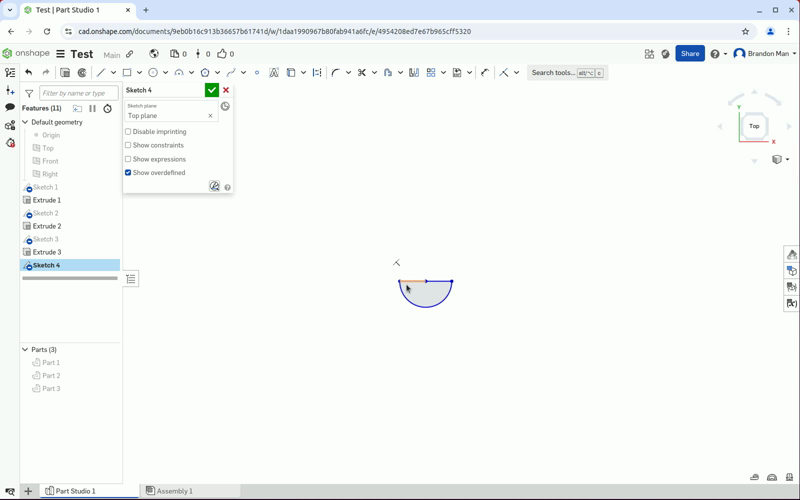
scroll(6)
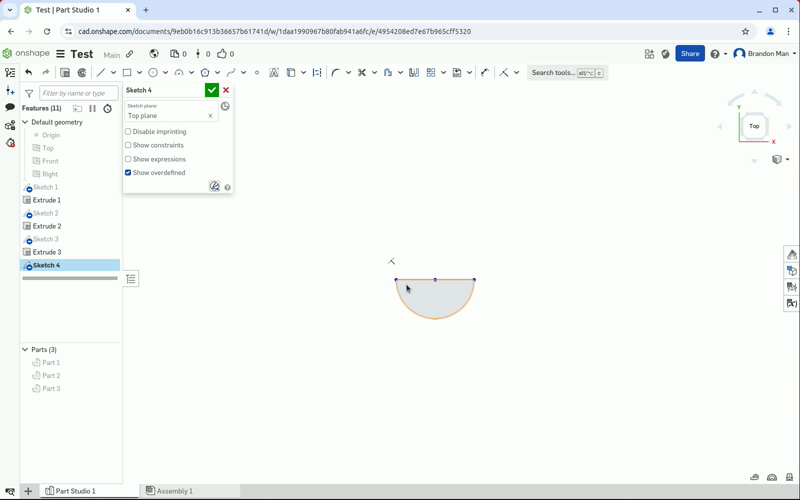
scroll(6)
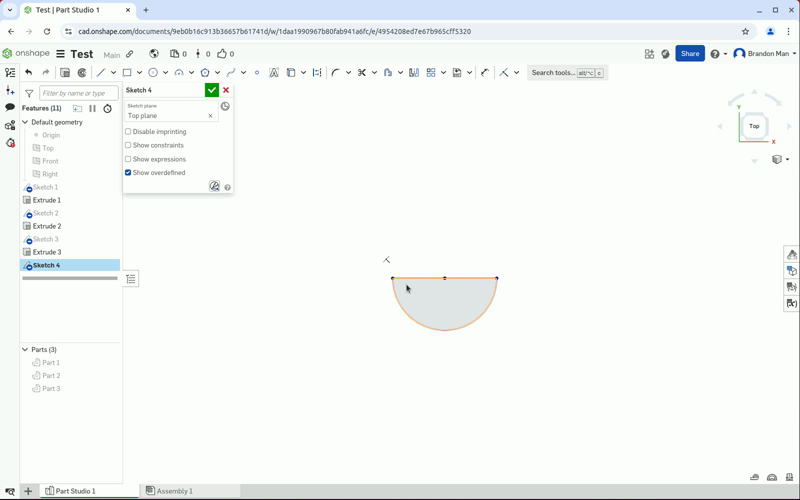
scroll(6)
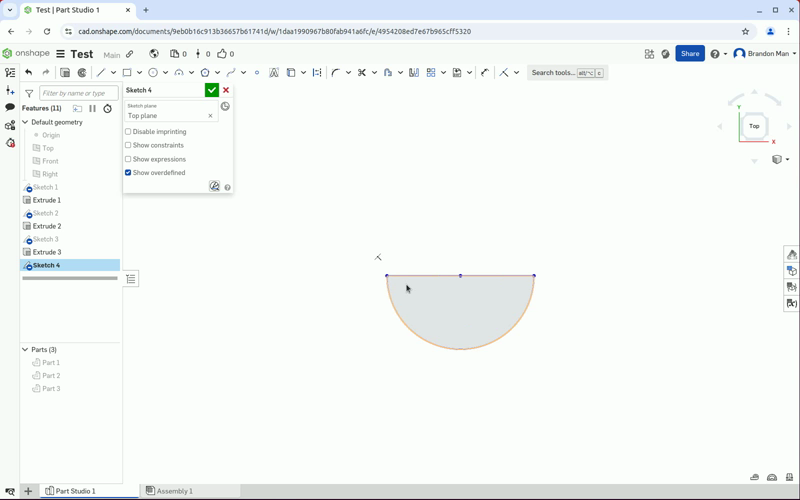
scroll(6)
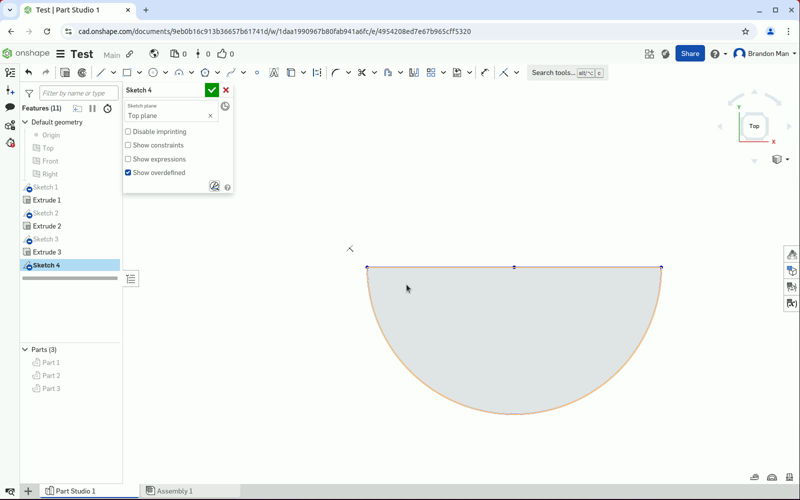
click(406, 284)
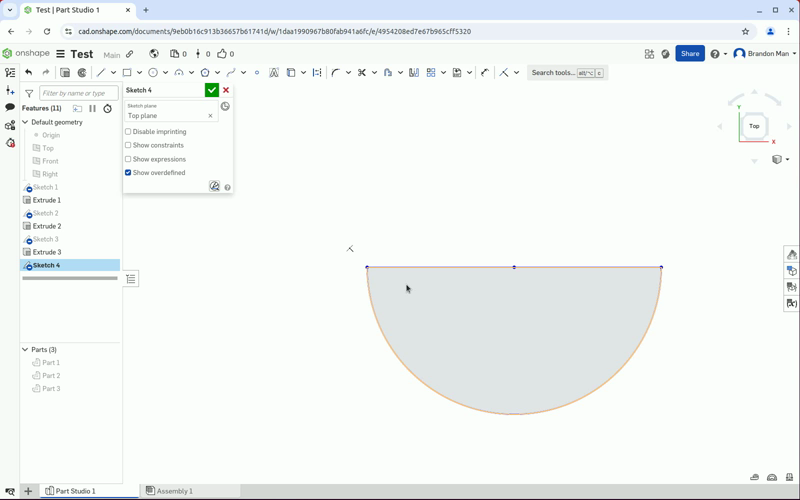
scroll(-6)
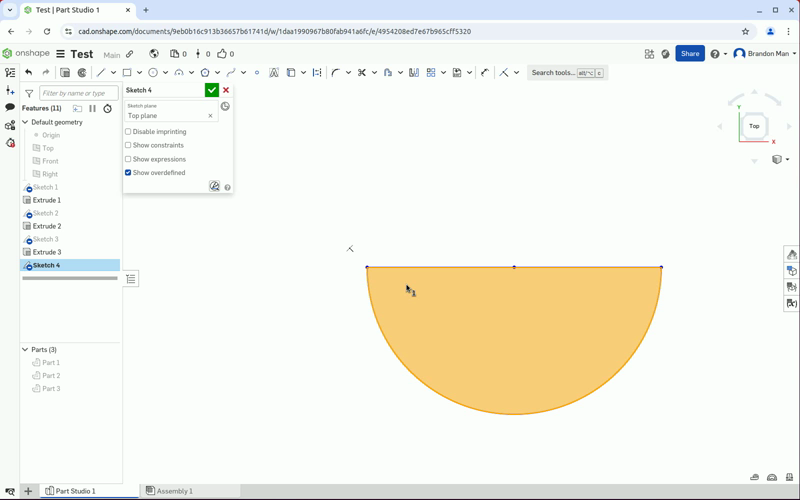
scroll(-6)
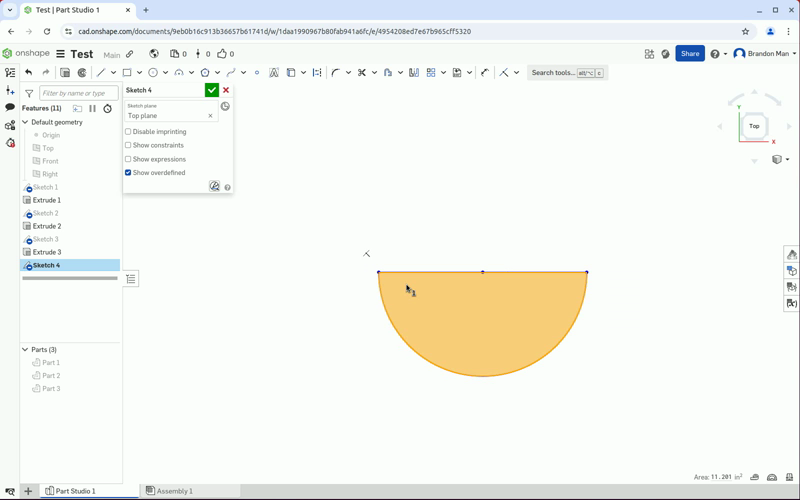
scroll(-6)
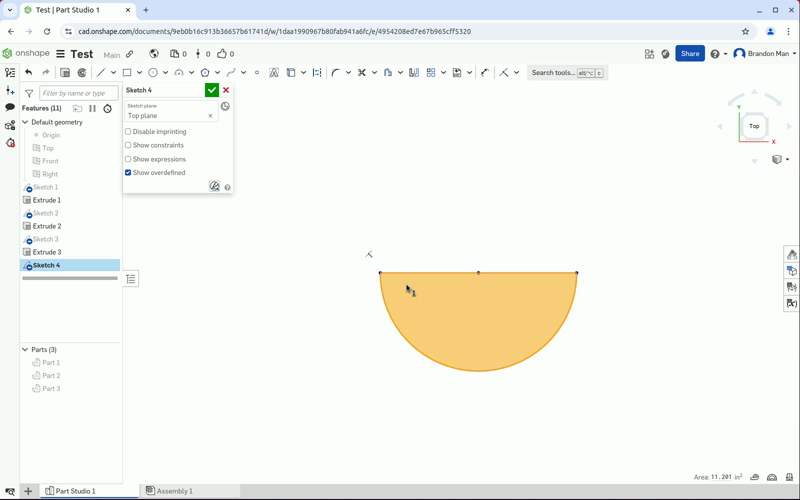
scroll(-6)
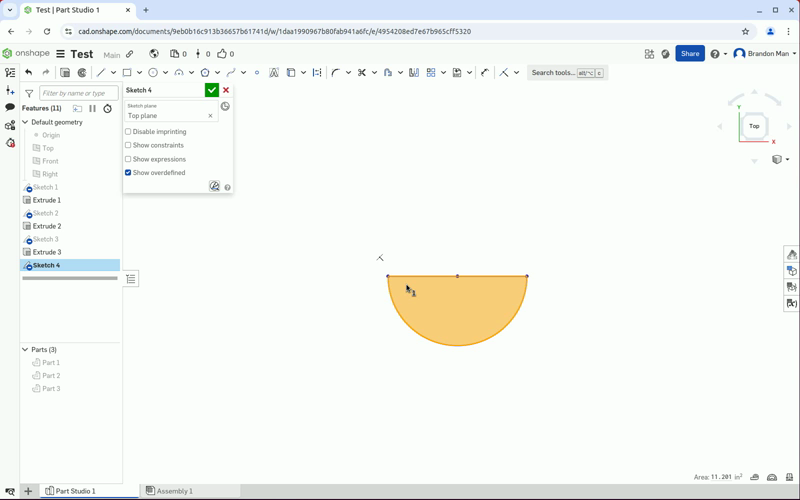
scroll(-6)
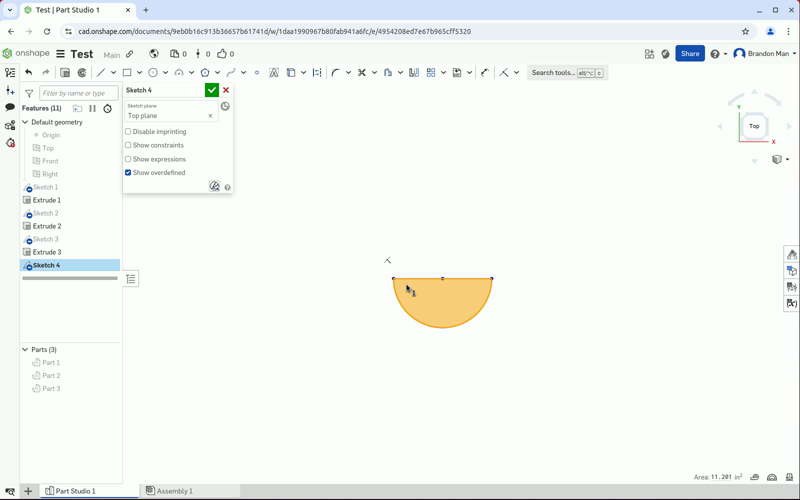
scroll(-6)
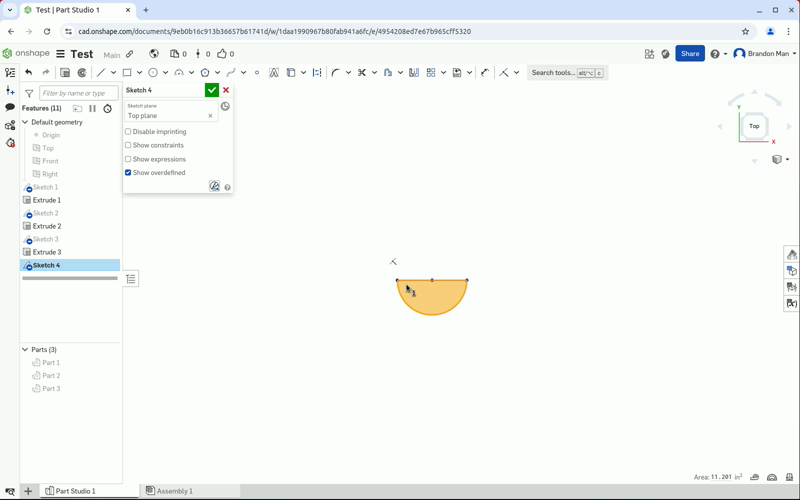
scroll(-6)
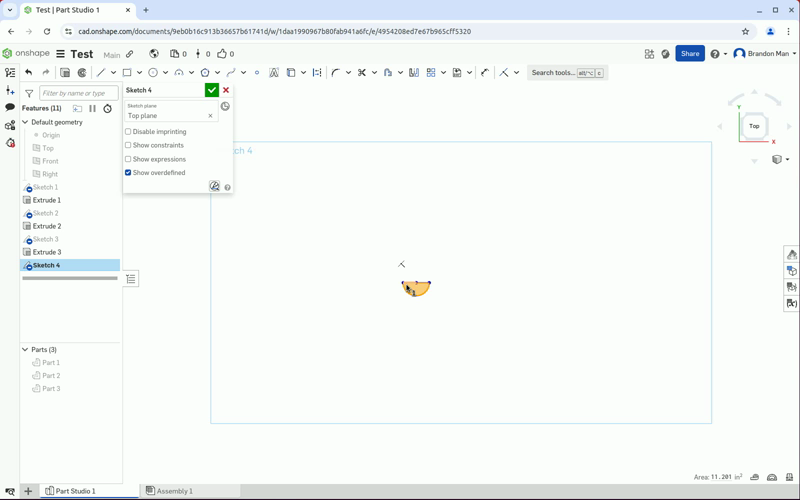
mouse_move(73, 352)
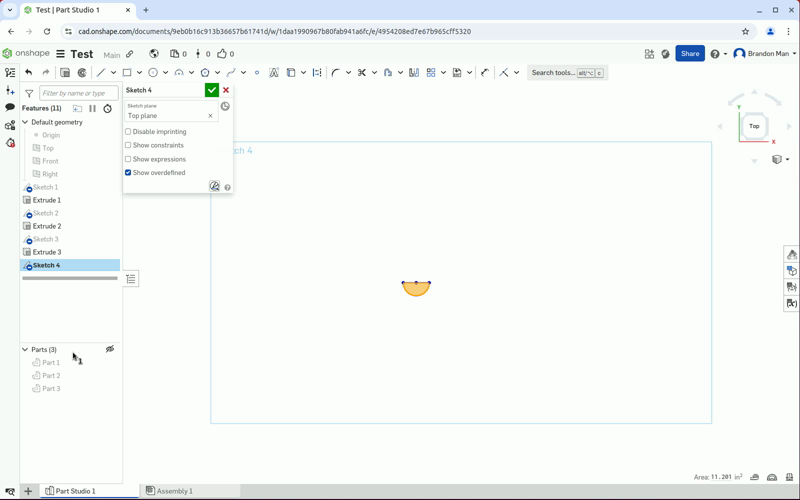
key(shift+y)
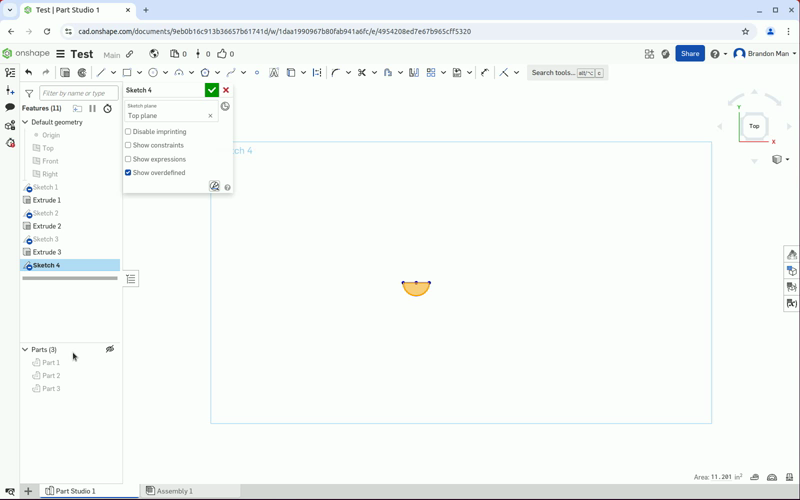
key(shift+e)
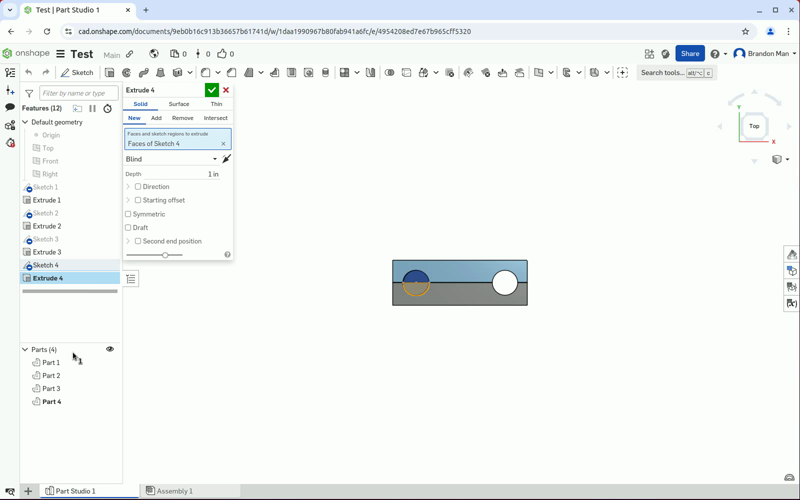
mouse_move(143, 106)
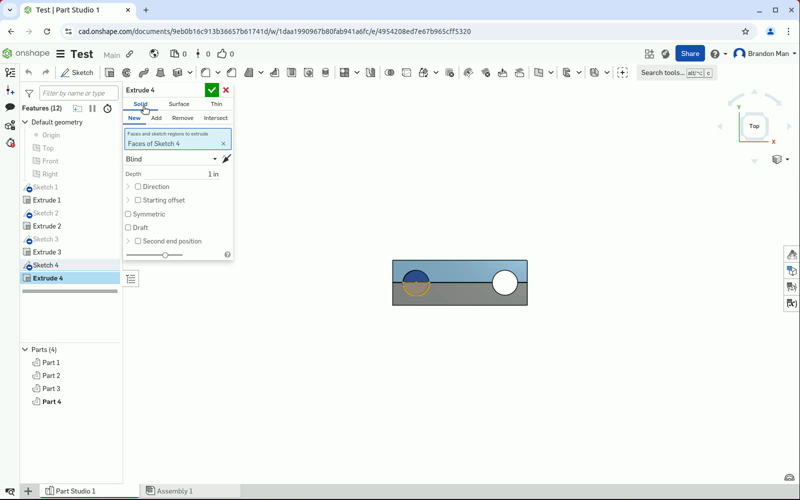
click(143, 106)
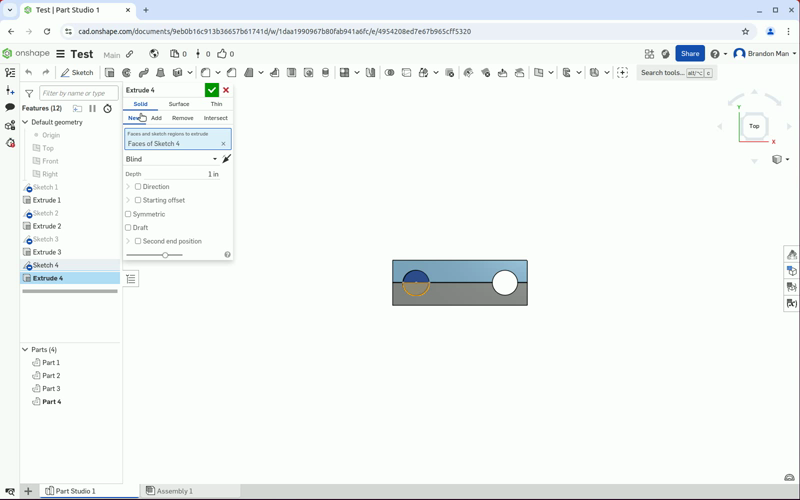
mouse_move(137, 120)
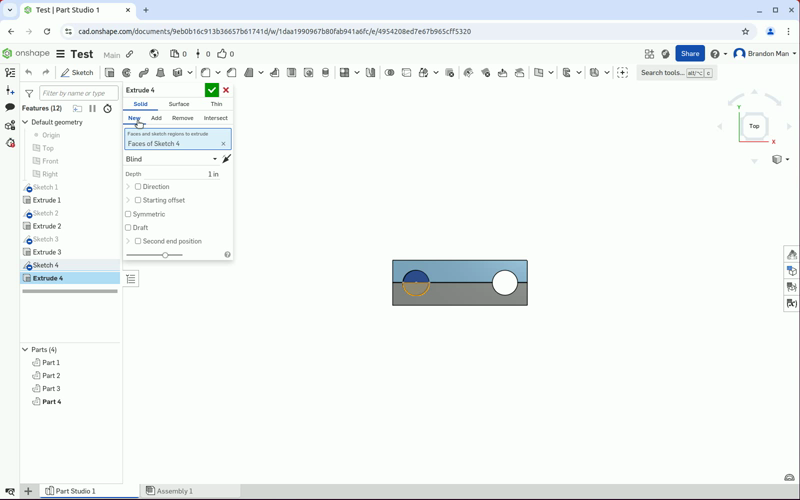
click(137, 120)
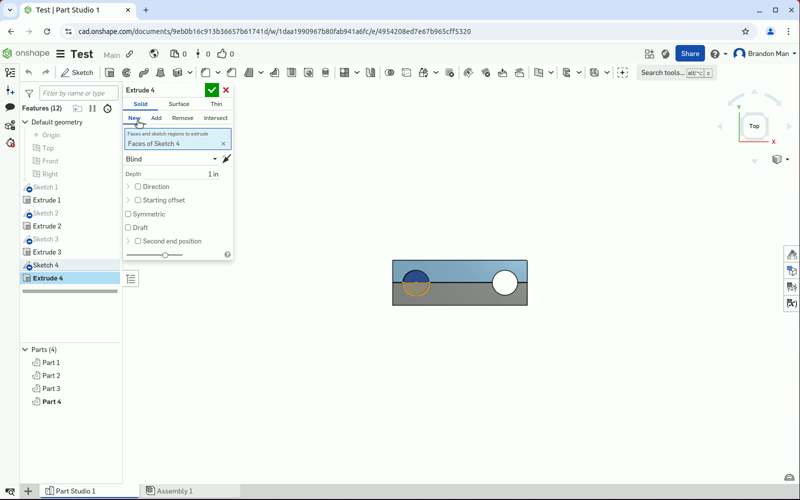
key(tab, 4)
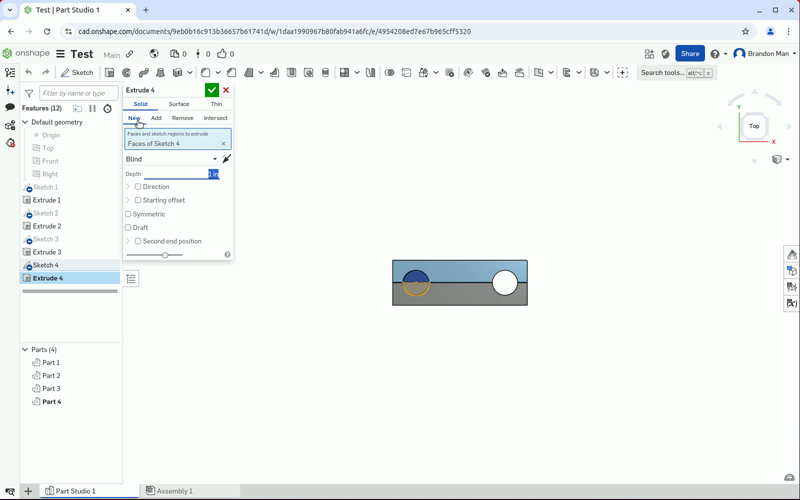
text(23.108)
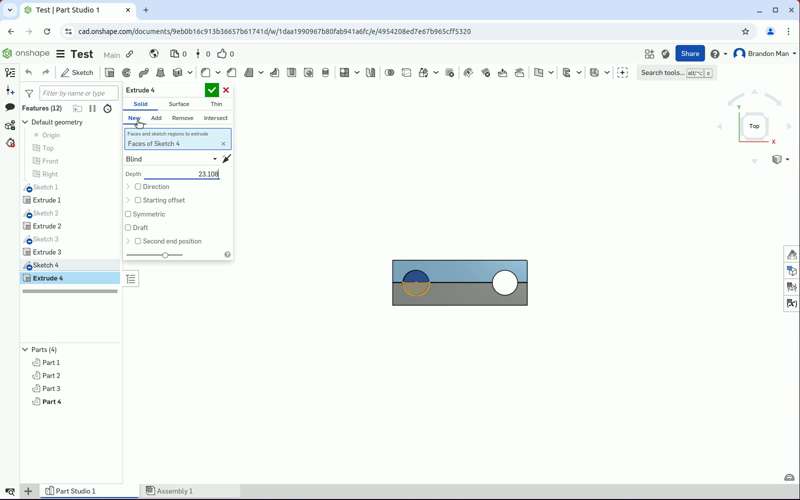
key(enter)
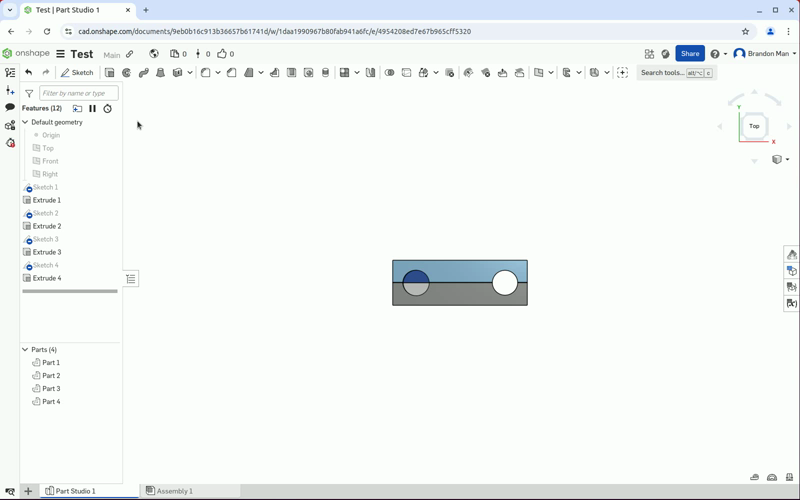
key(shift+h)
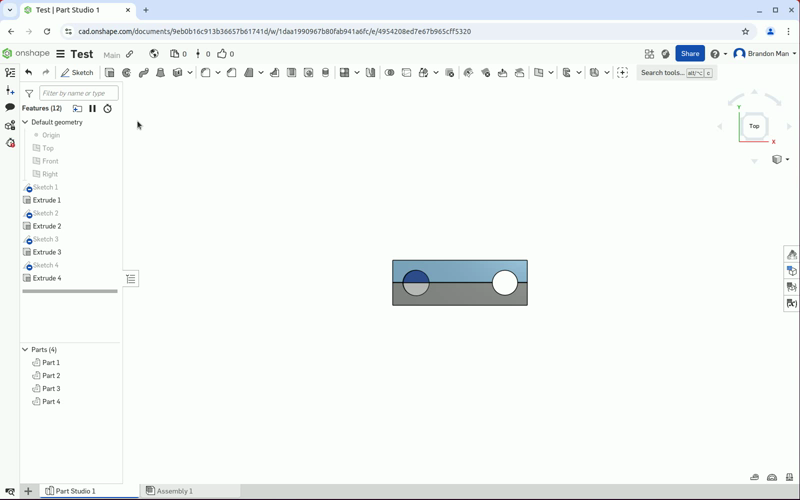
key(shift+h)
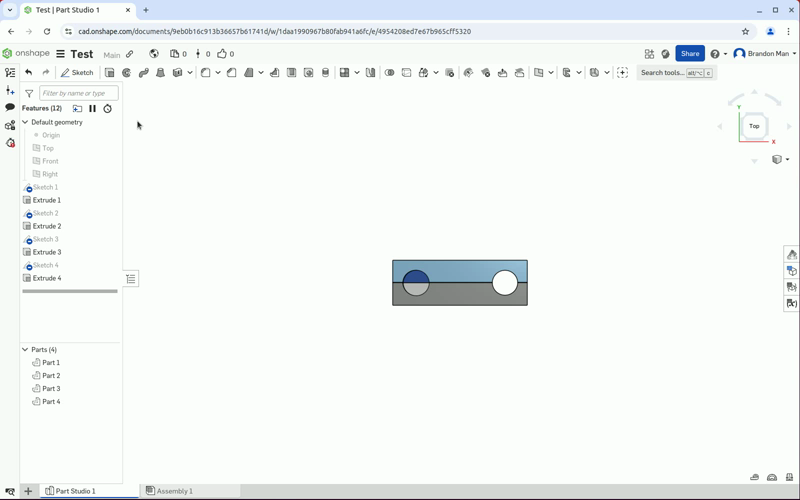
mouse_move(73, 189)
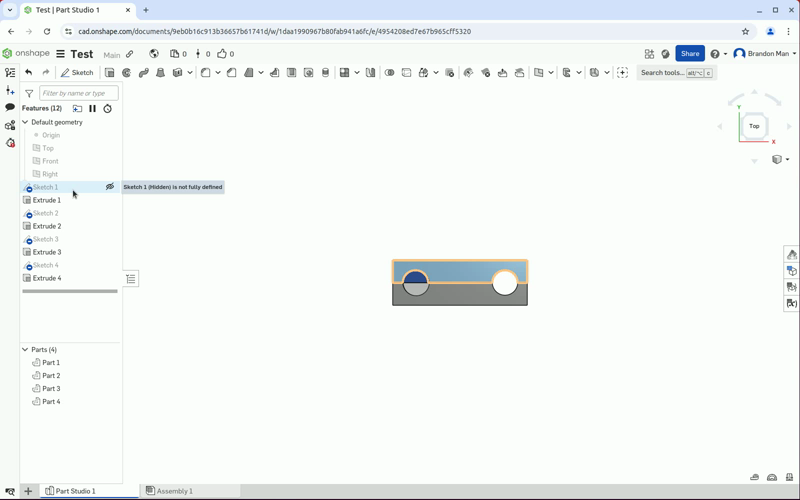
click(73, 189)
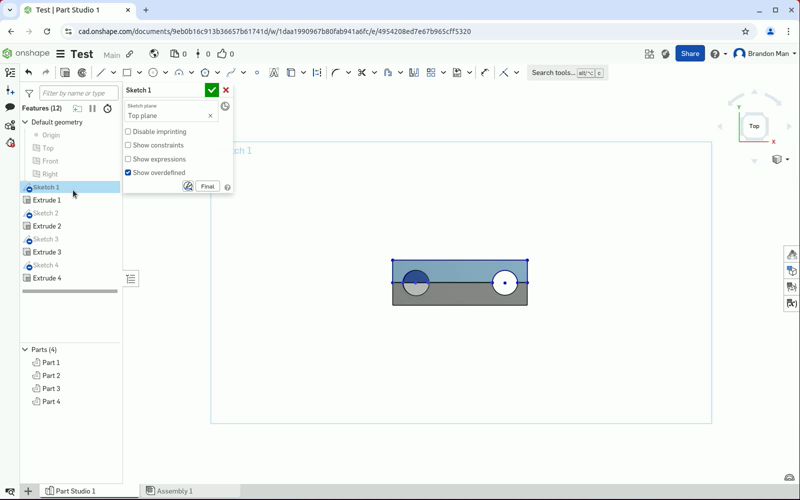
mouse_move(229, 92)
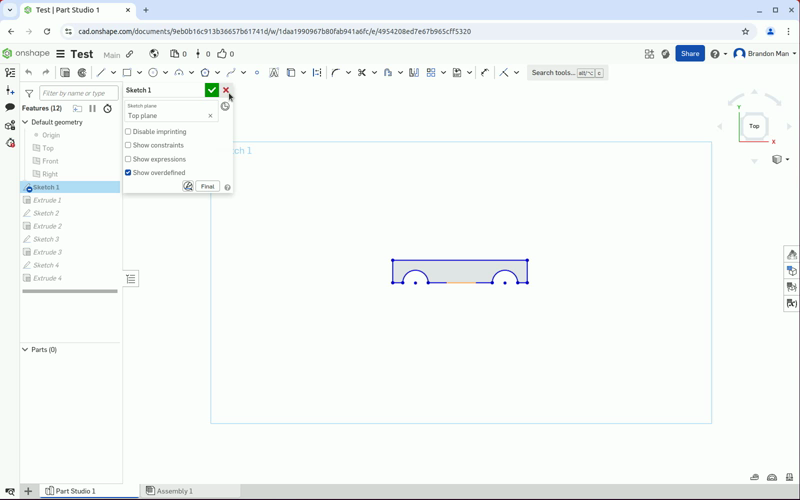
click(229, 92)
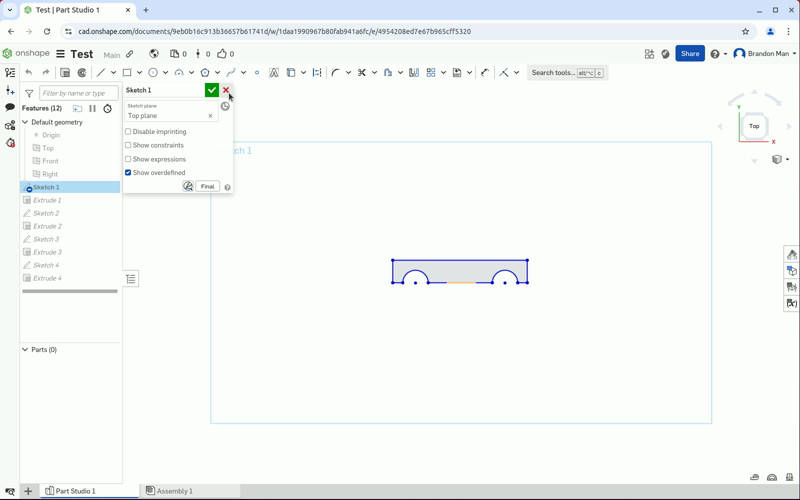
key(shift+s)
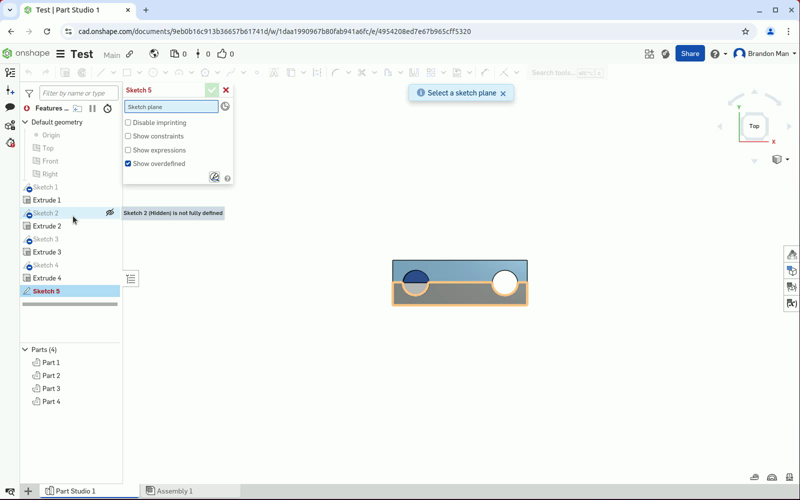
scroll(3)
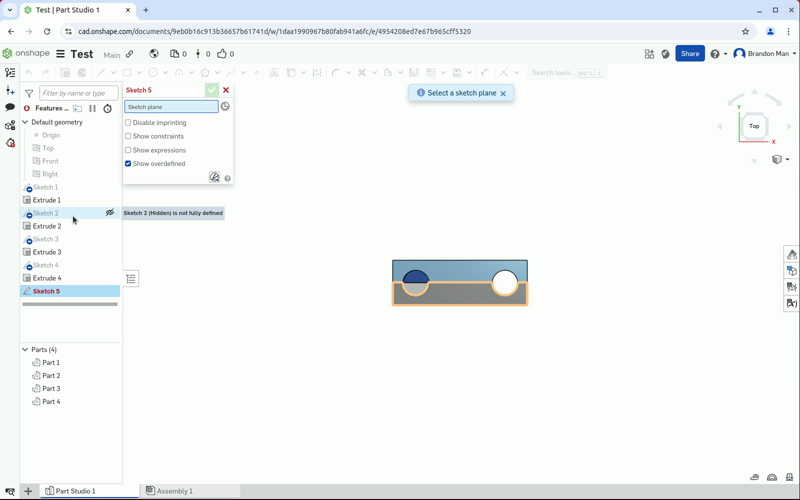
mouse_move(73, 150)
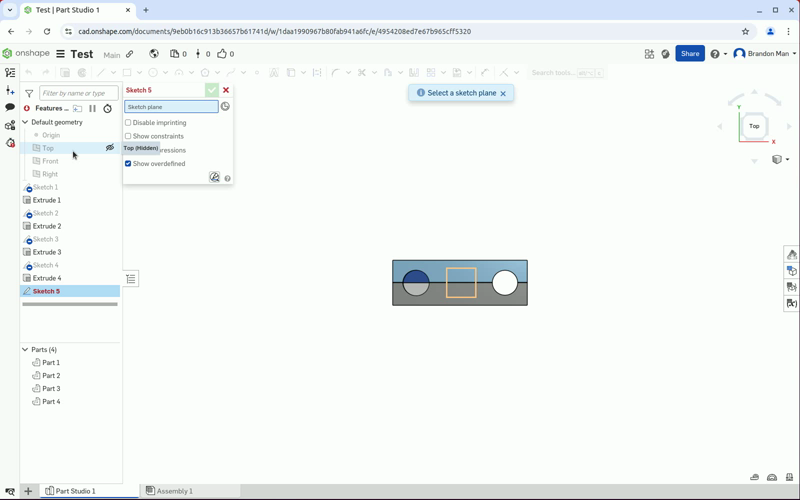
click(73, 150)
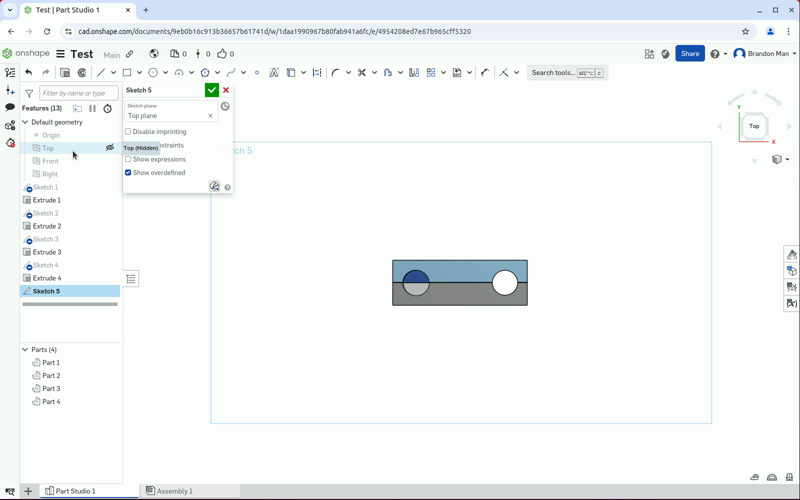
mouse_move(73, 352)
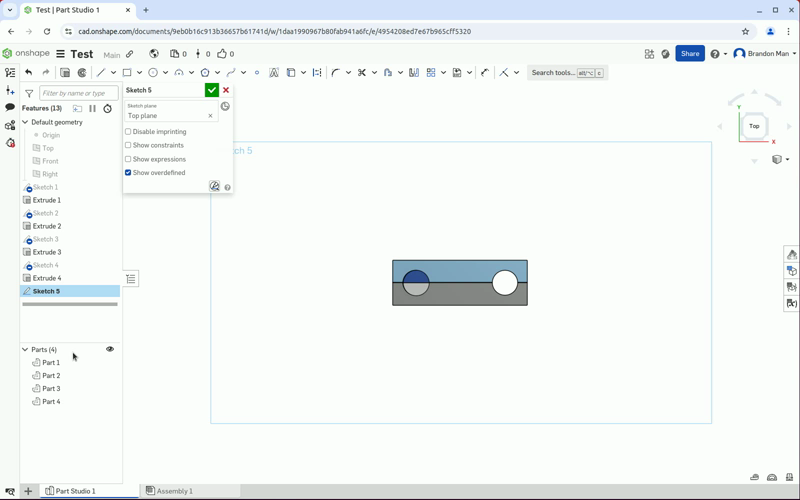
key(y)
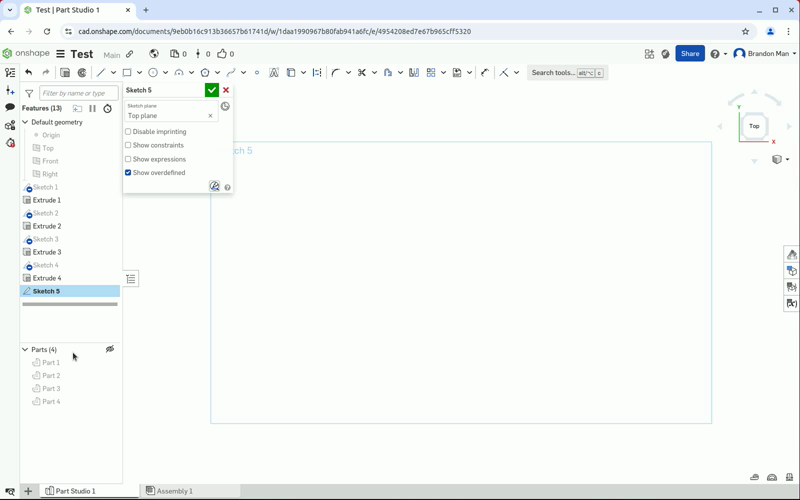
key(l)
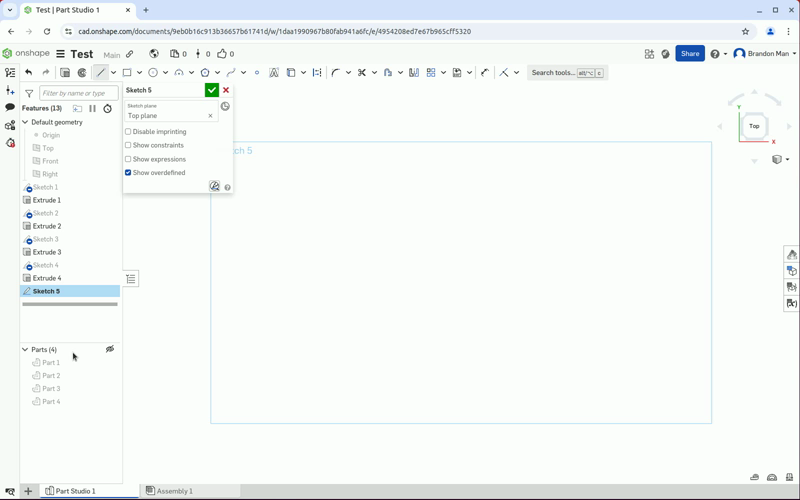
key_down(shift)
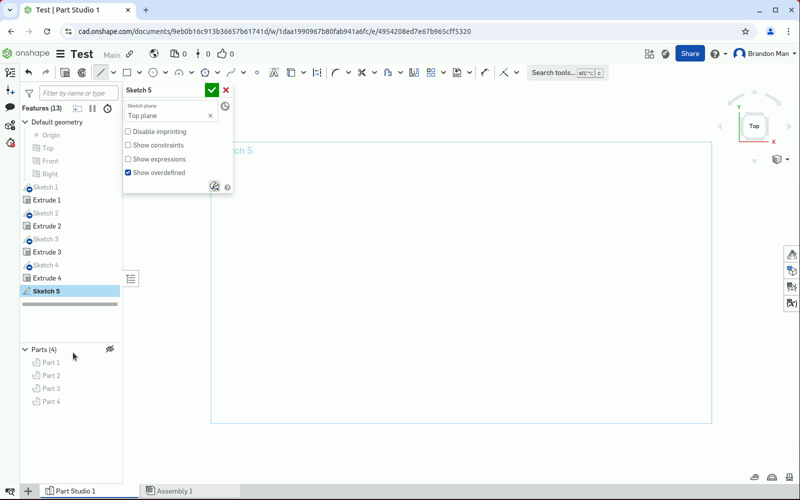
mouse_move(493, 282)
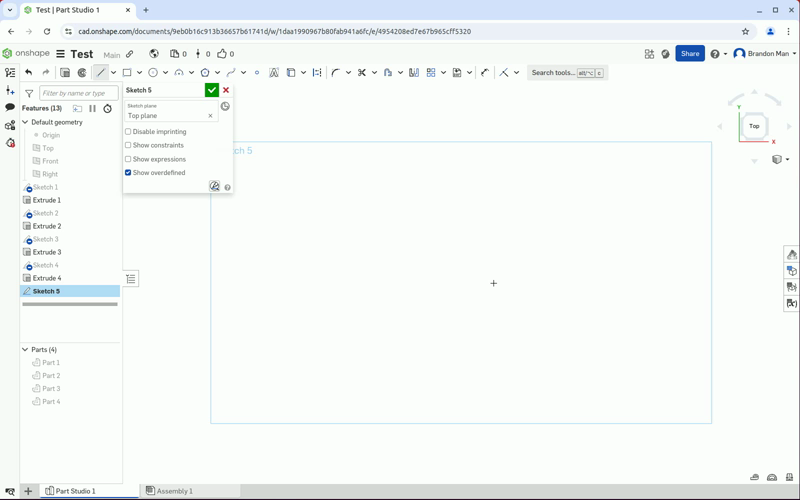
click(493, 282)
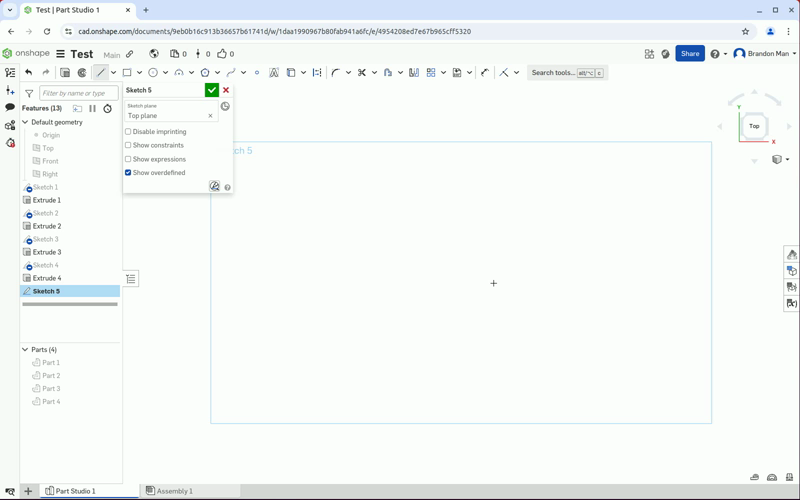
key_up(shift)
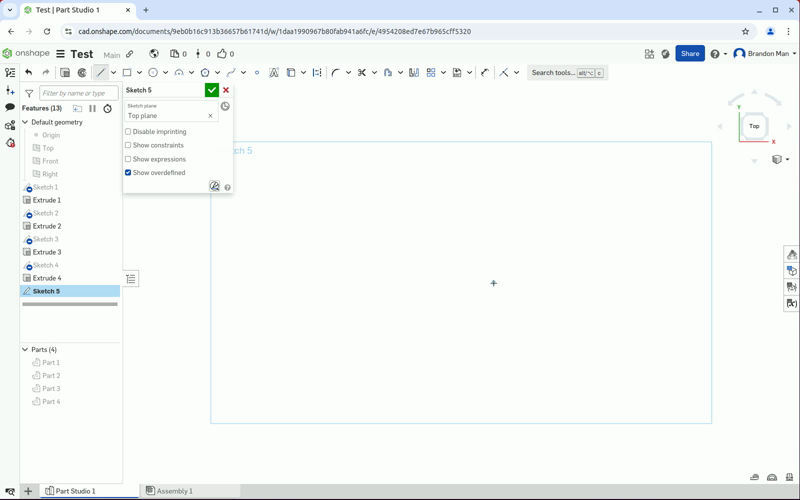
key_down(shift)
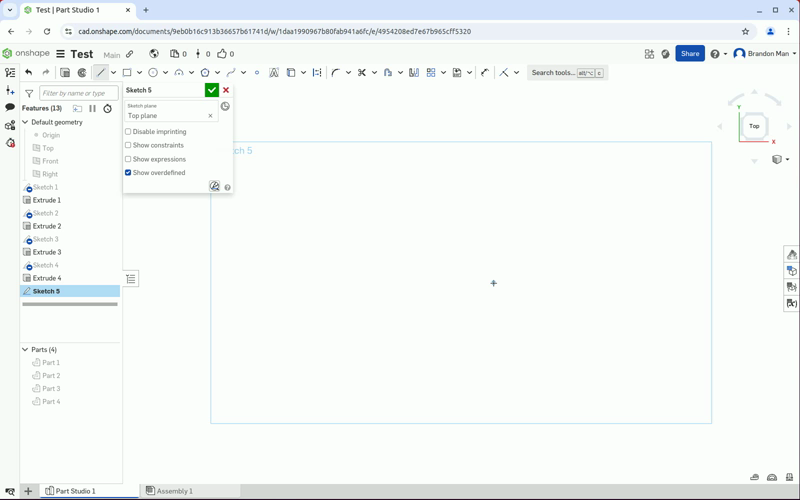
mouse_move(523, 282)
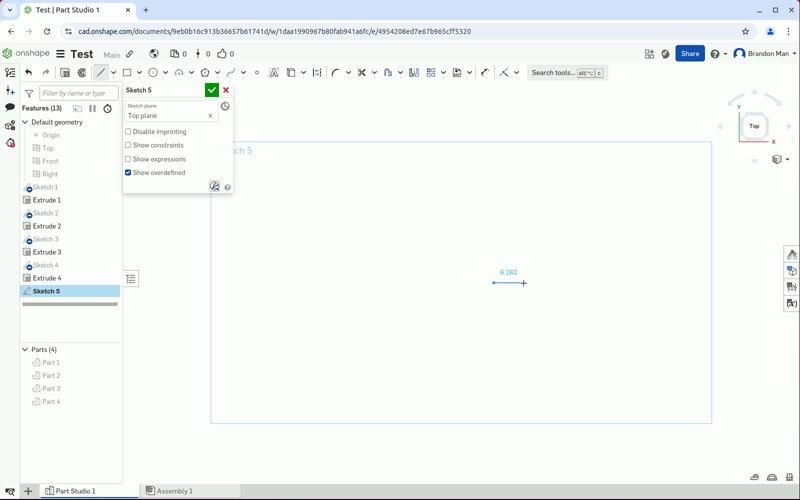
mouse_move(506, 282)
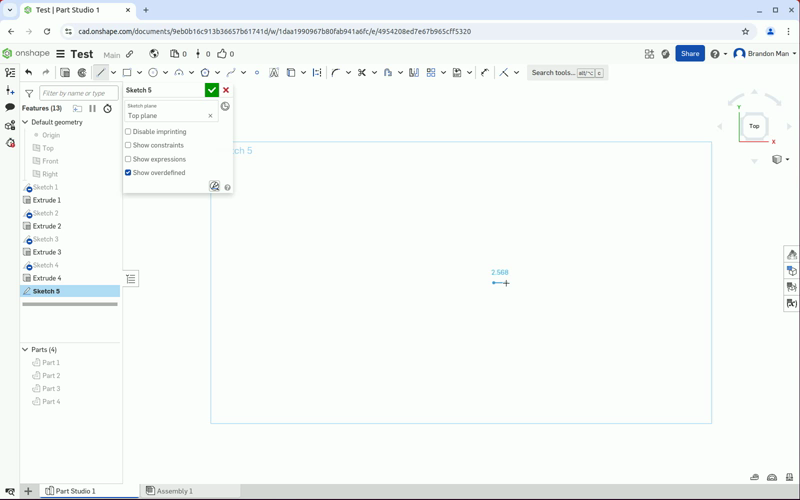
click(506, 282)
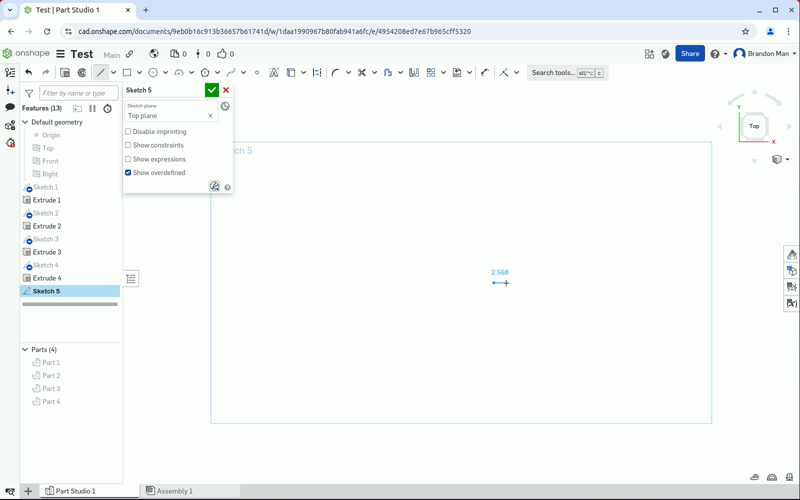
key_up(shift)
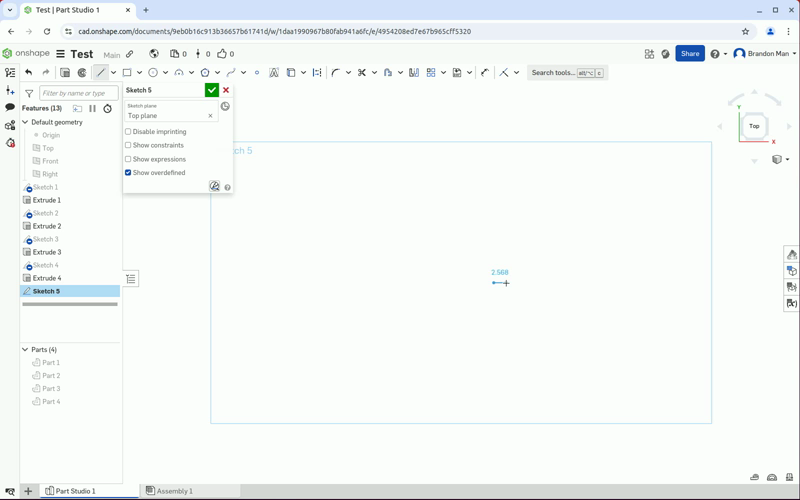
key_down(shift)
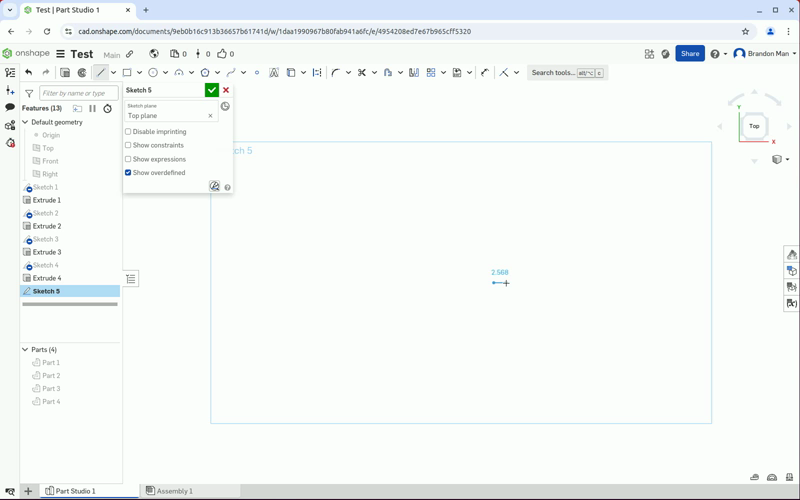
mouse_move(536, 282)
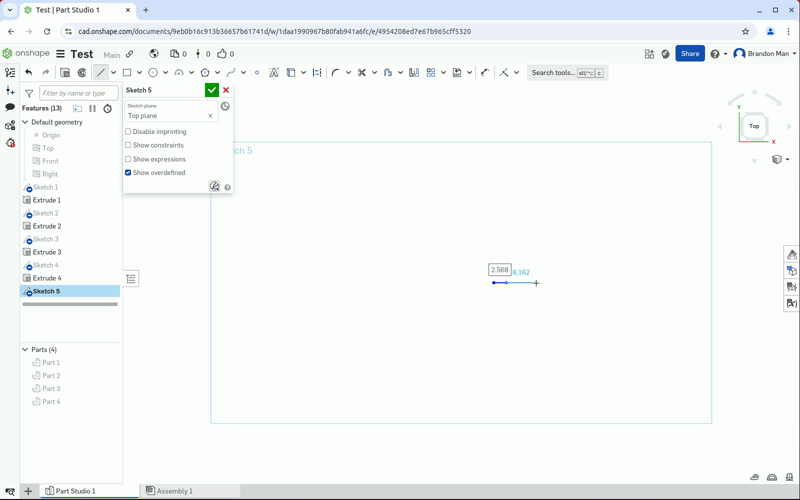
mouse_move(519, 282)
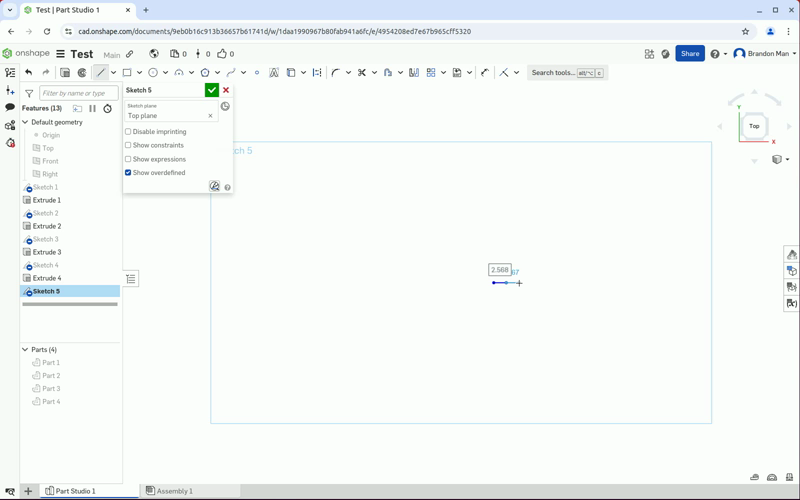
click(519, 282)
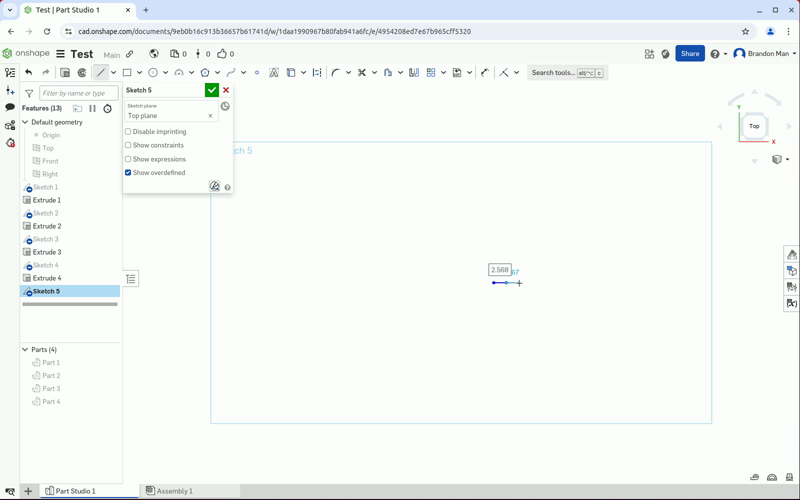
key_up(shift)
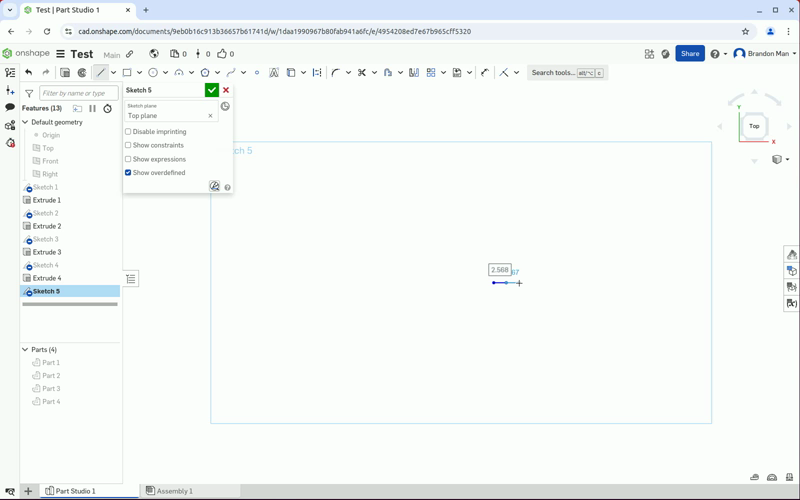
key(esc)
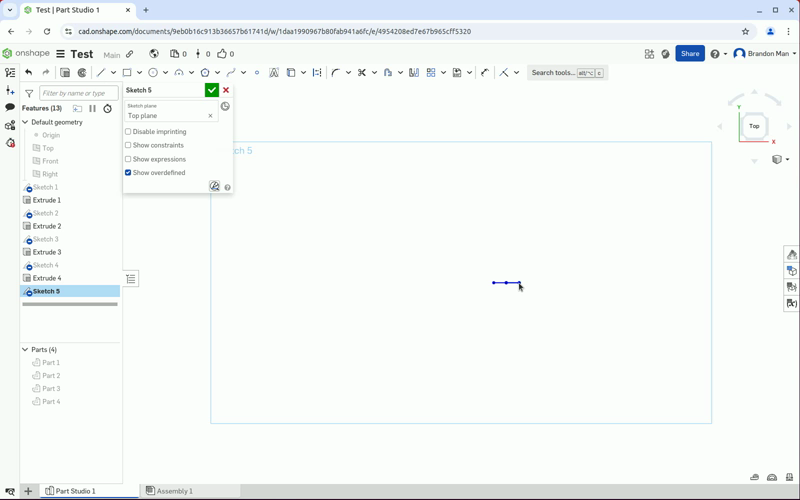
key(a)
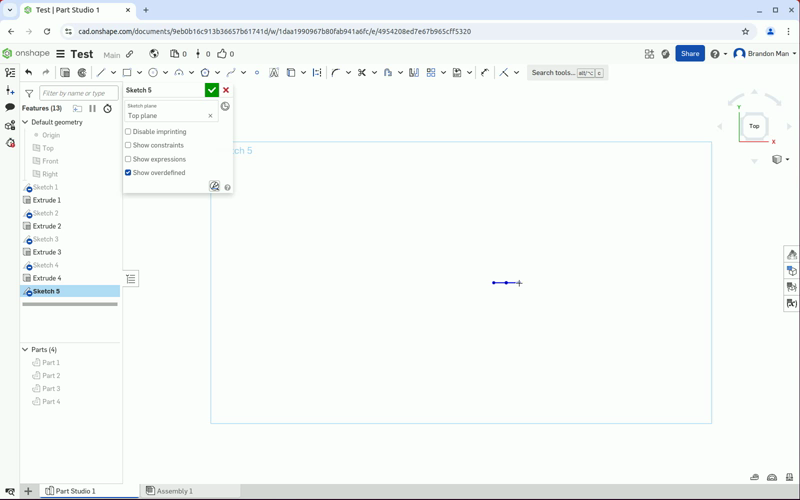
mouse_move(519, 282)
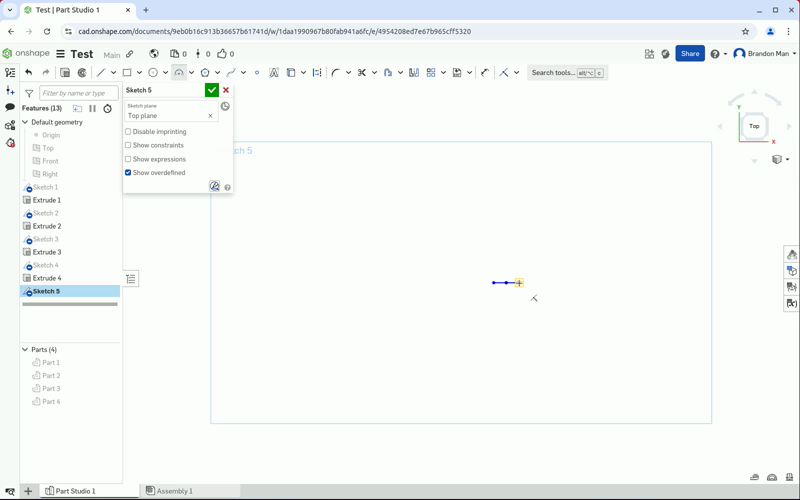
click(519, 282)
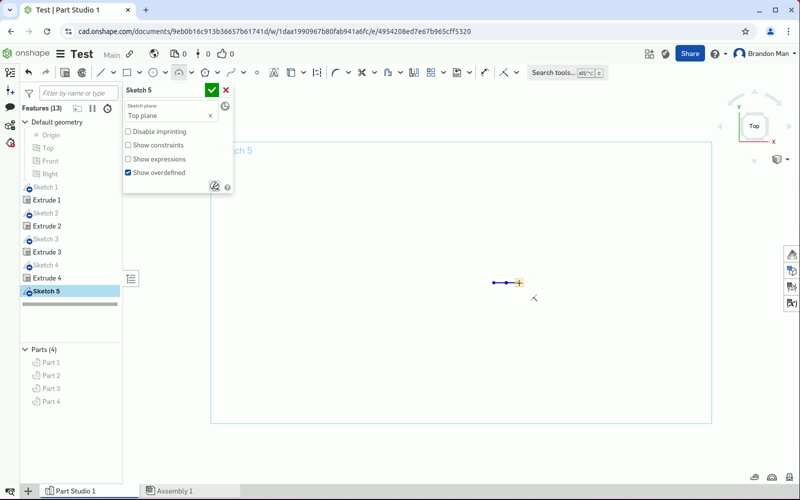
mouse_move(493, 282)
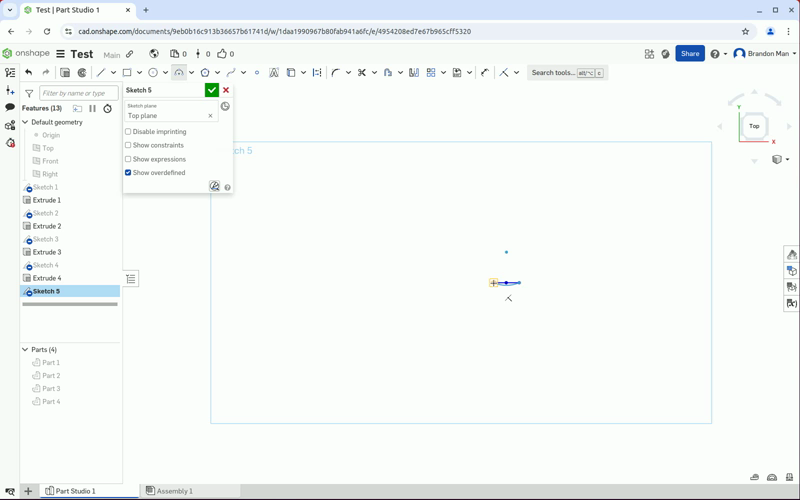
click(493, 282)
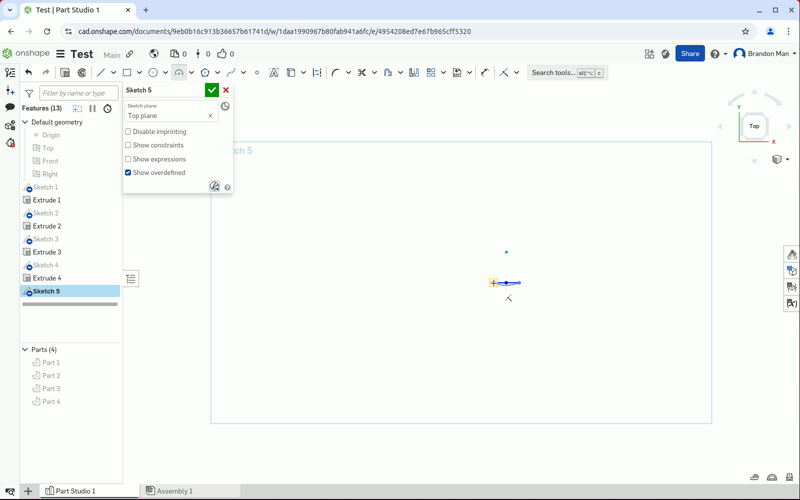
key_down(shift)
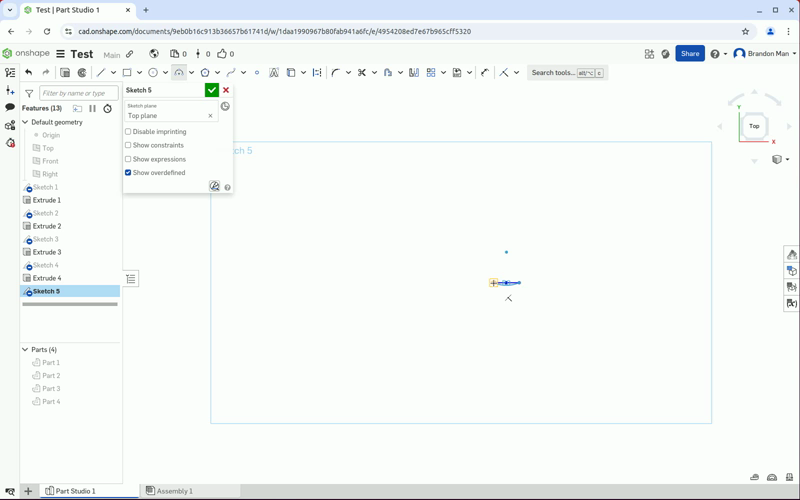
mouse_move(506, 270)
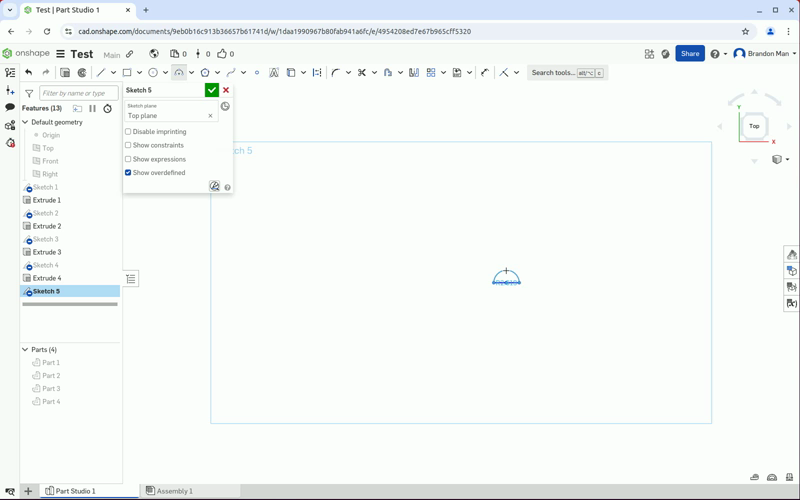
click(506, 270)
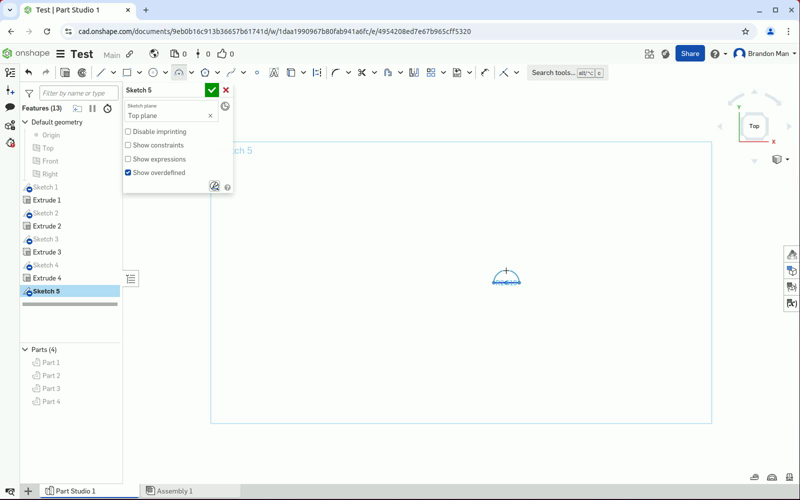
key_up(shift)
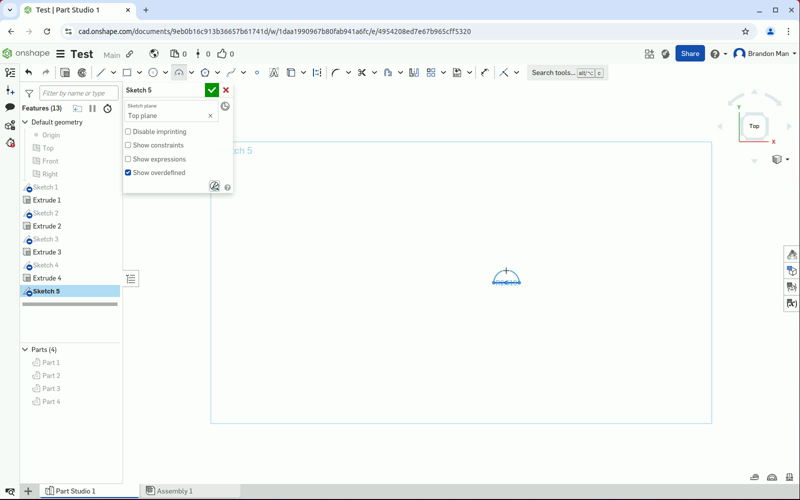
key(esc)
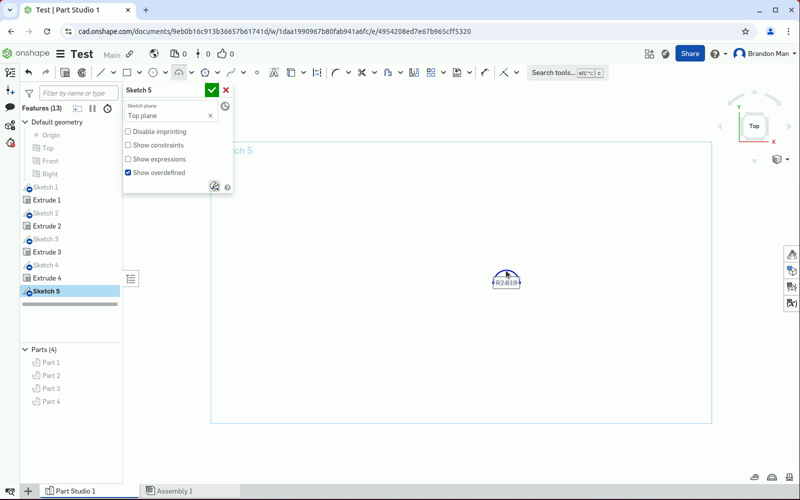
mouse_move(500, 276)
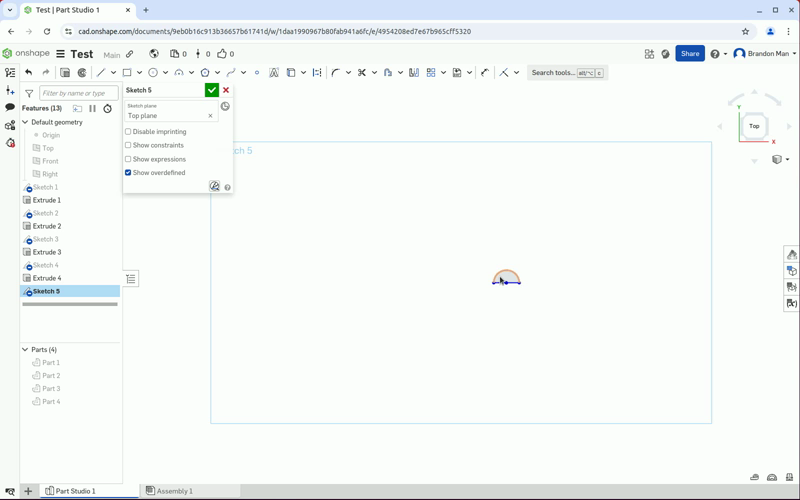
scroll(6)
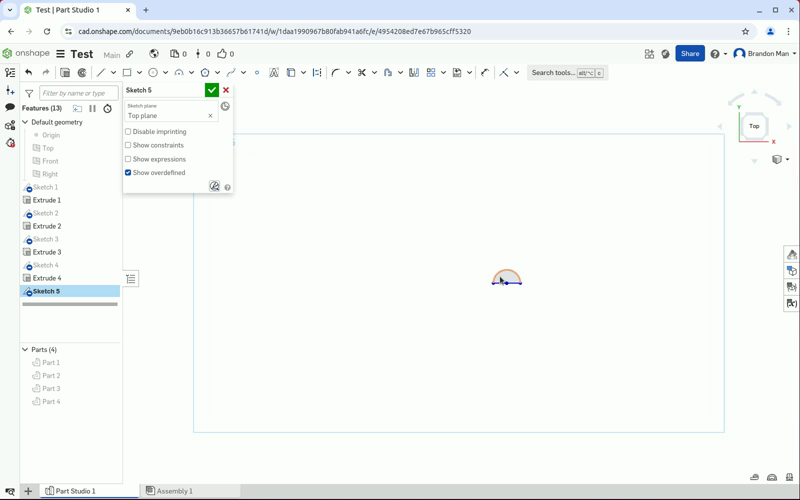
scroll(6)
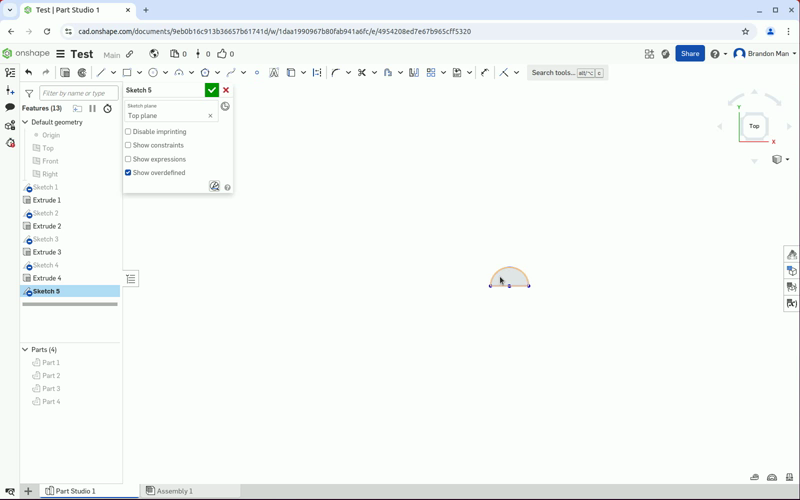
scroll(6)
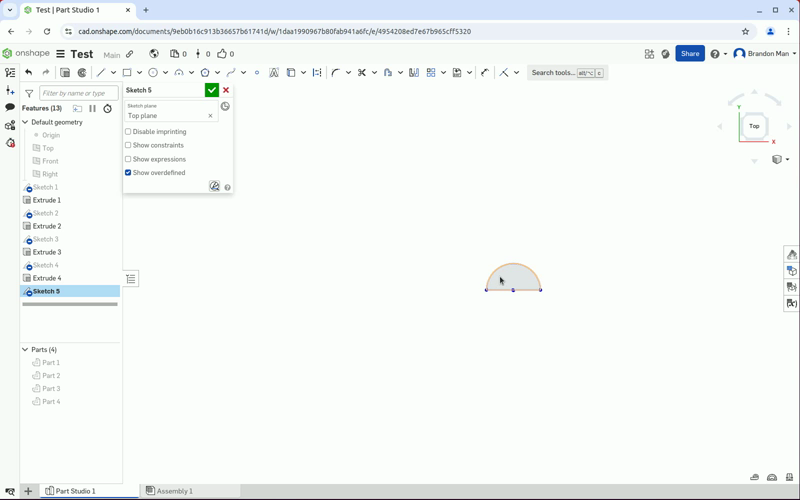
scroll(6)
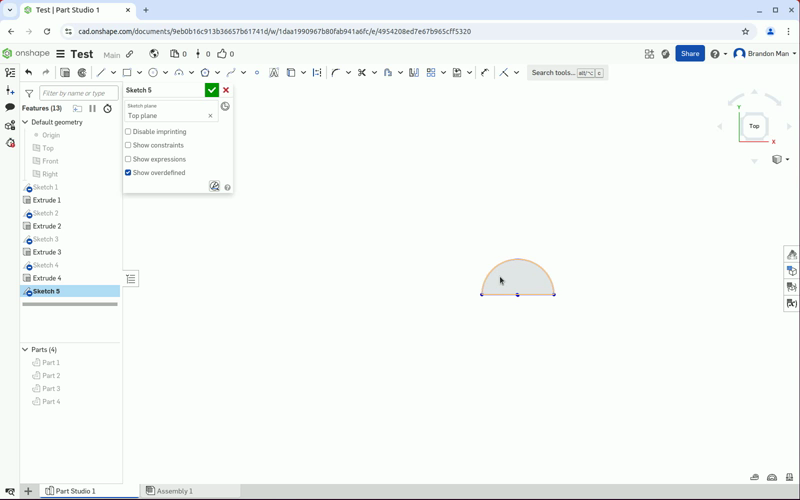
scroll(6)
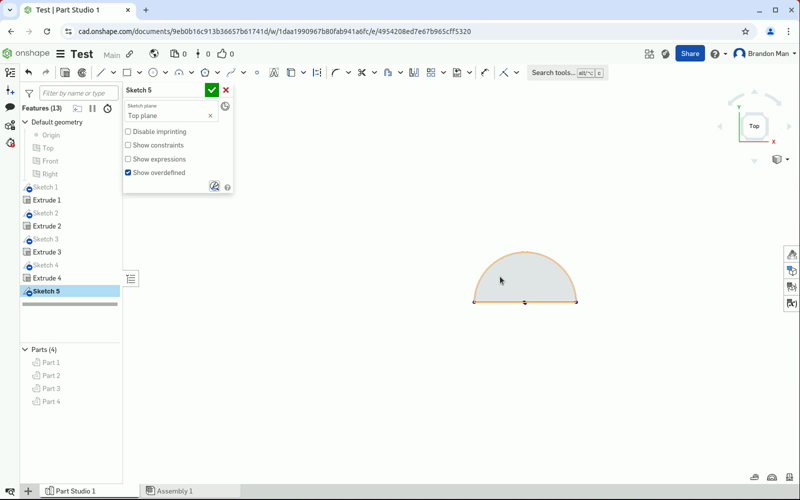
scroll(6)
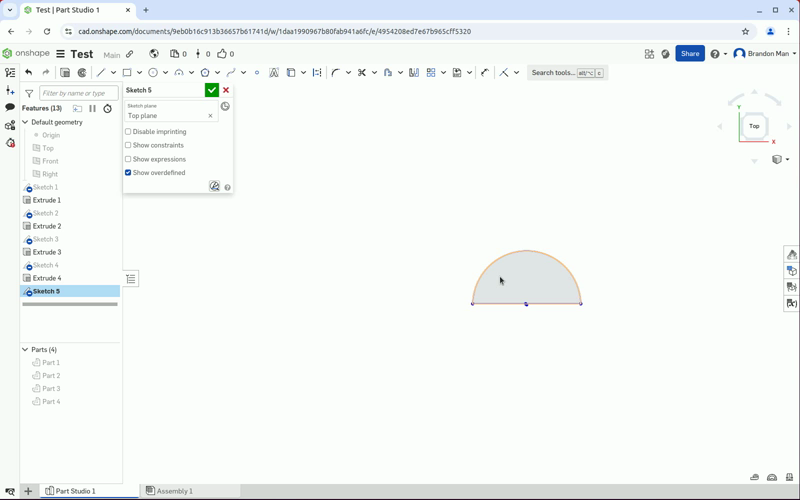
scroll(6)
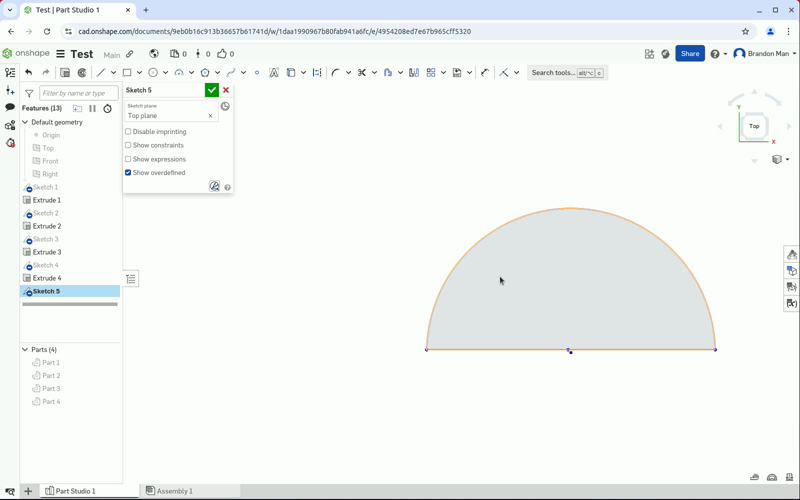
click(500, 276)
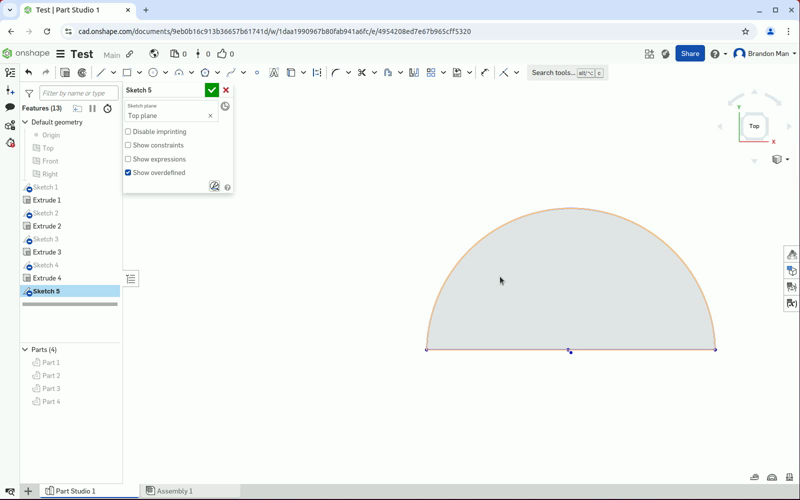
scroll(-6)
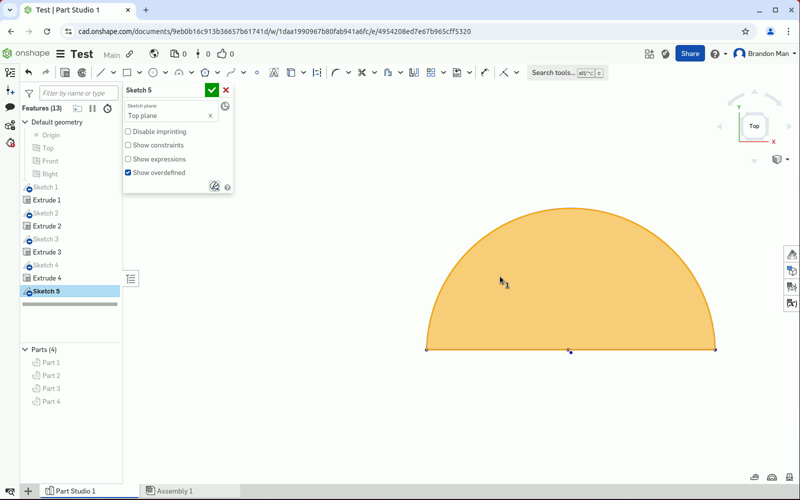
scroll(-6)
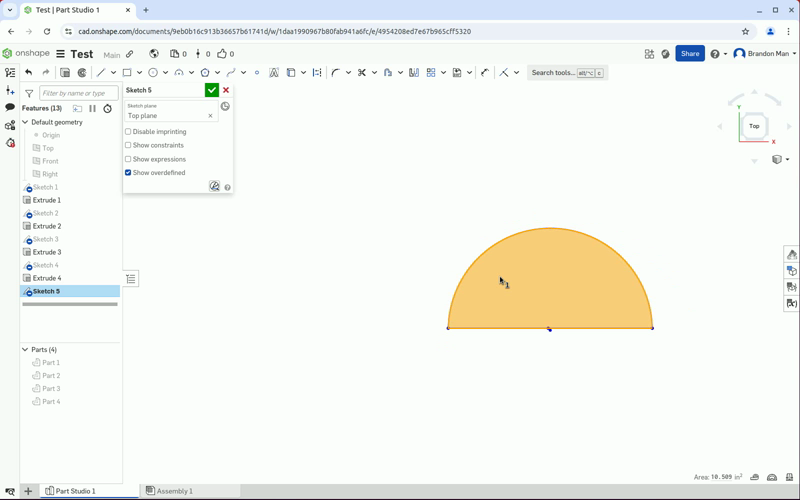
scroll(-6)
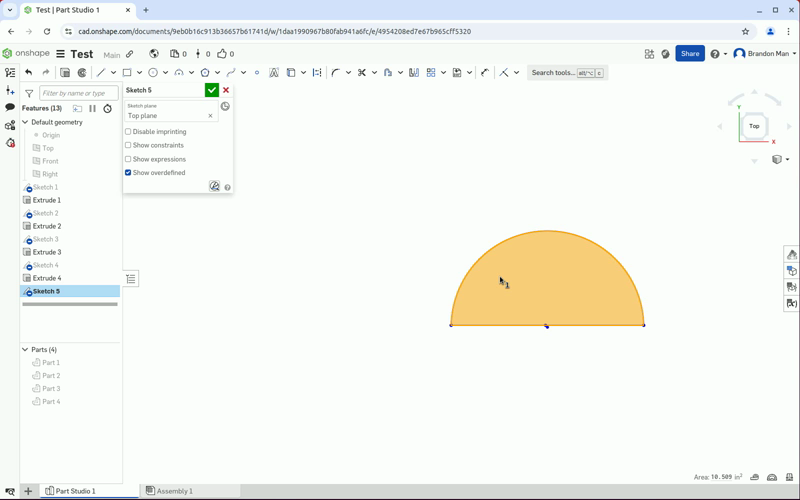
scroll(-6)
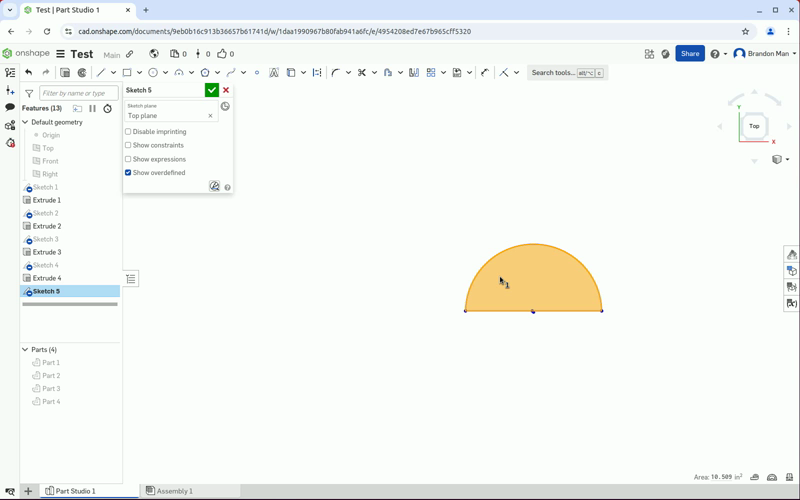
scroll(-6)
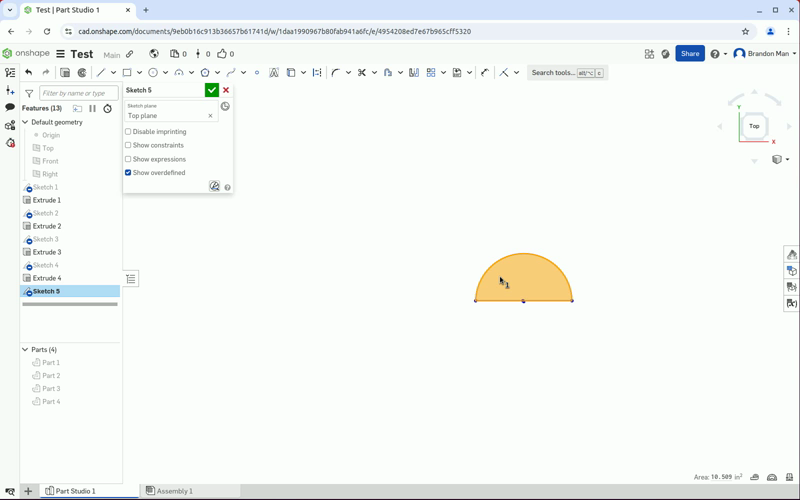
scroll(-6)
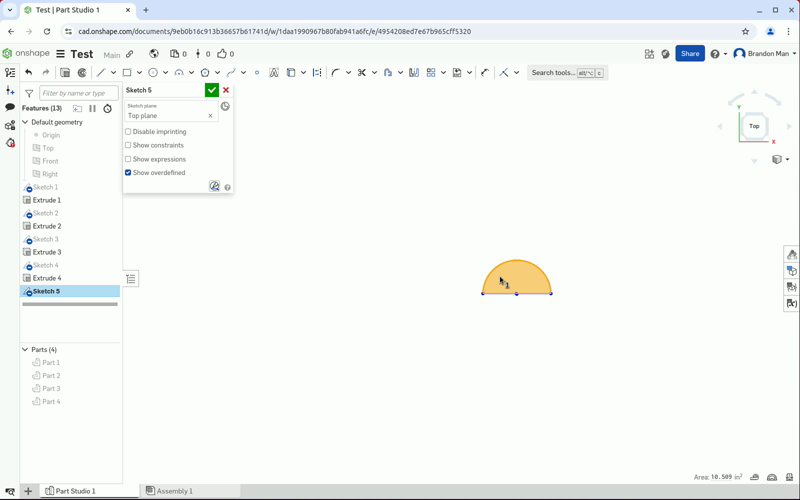
scroll(-6)
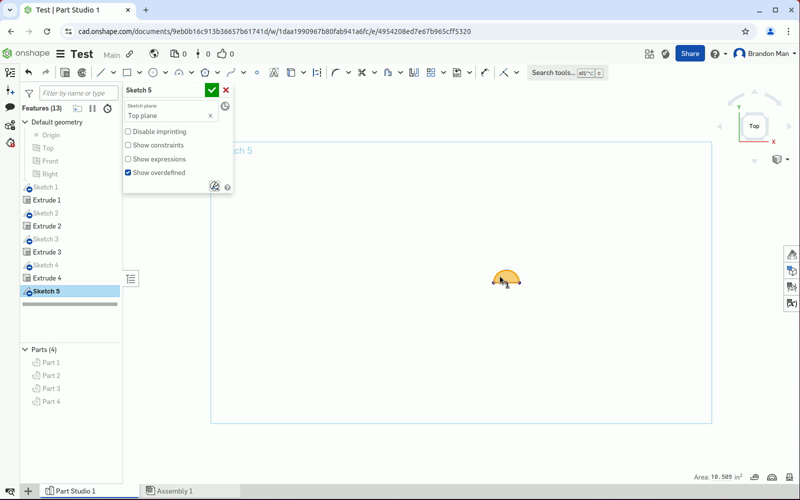
mouse_move(73, 352)
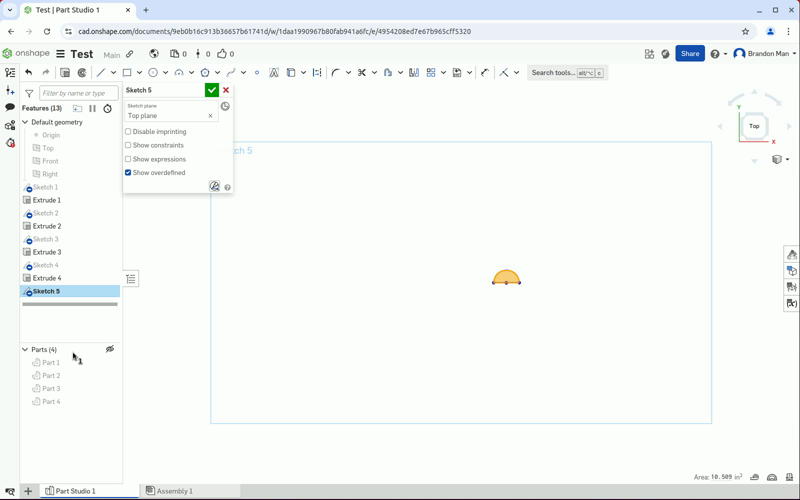
key(shift+y)
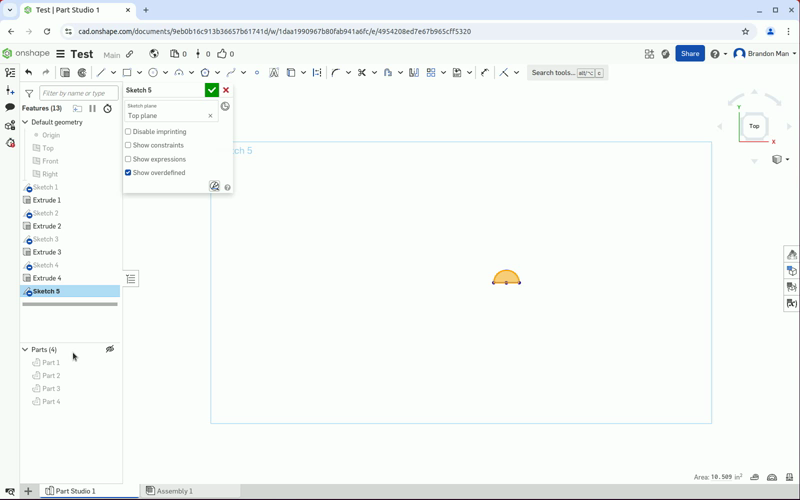
key(shift+e)
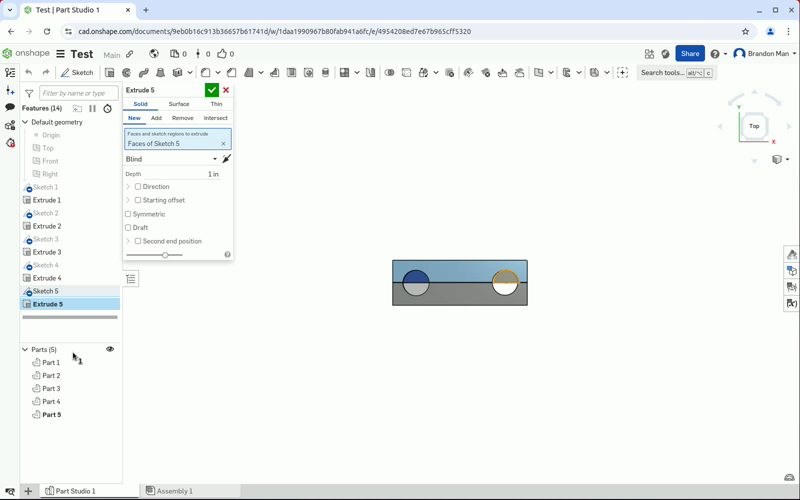
mouse_move(143, 106)
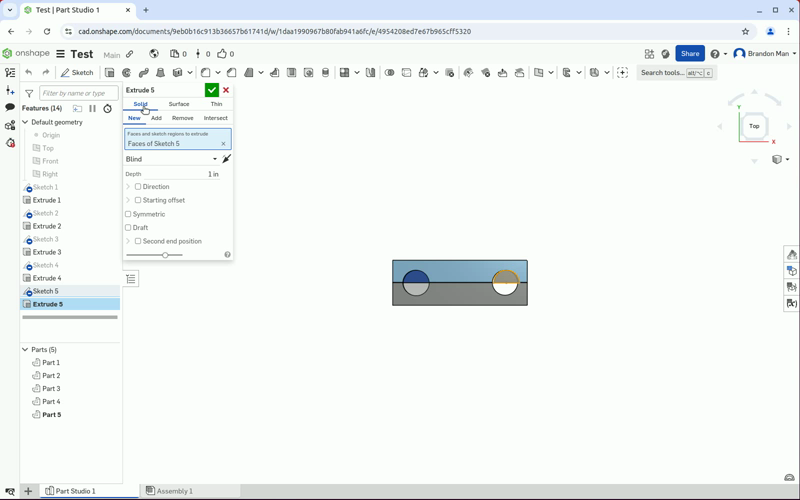
click(143, 106)
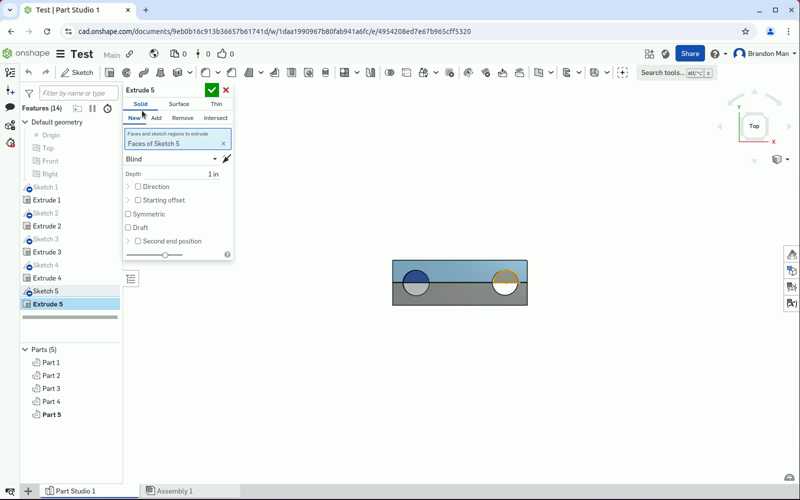
mouse_move(137, 120)
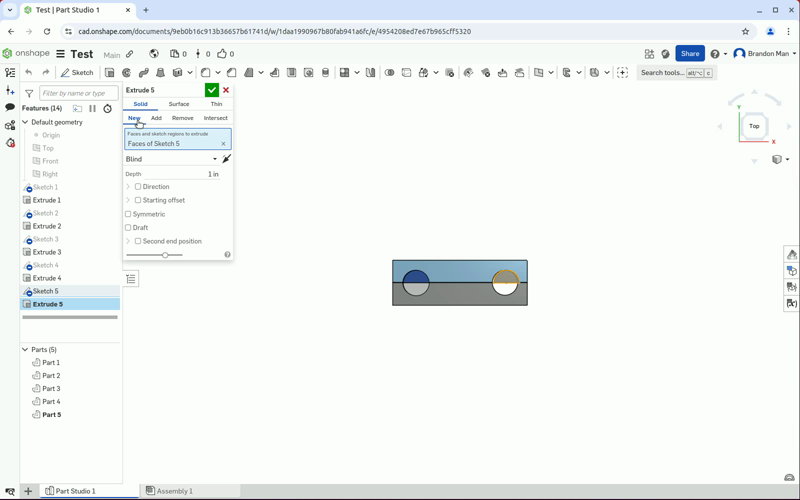
click(137, 120)
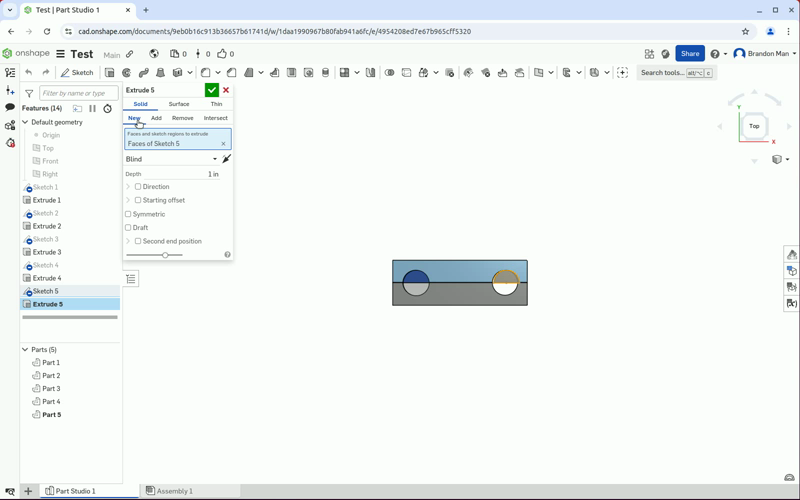
key(tab, 4)
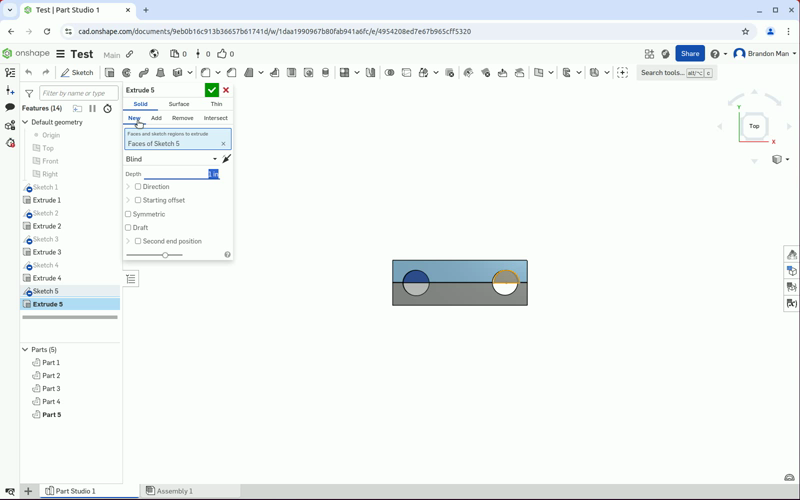
text(23.108)
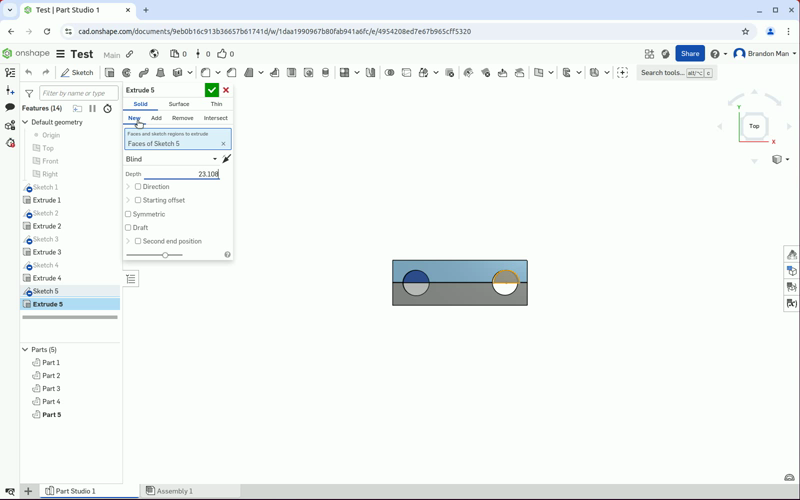
key(enter)
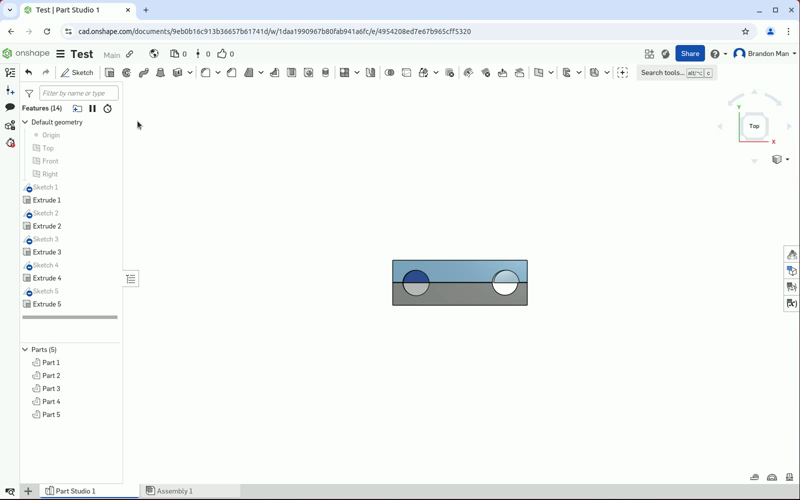
key(shift+h)
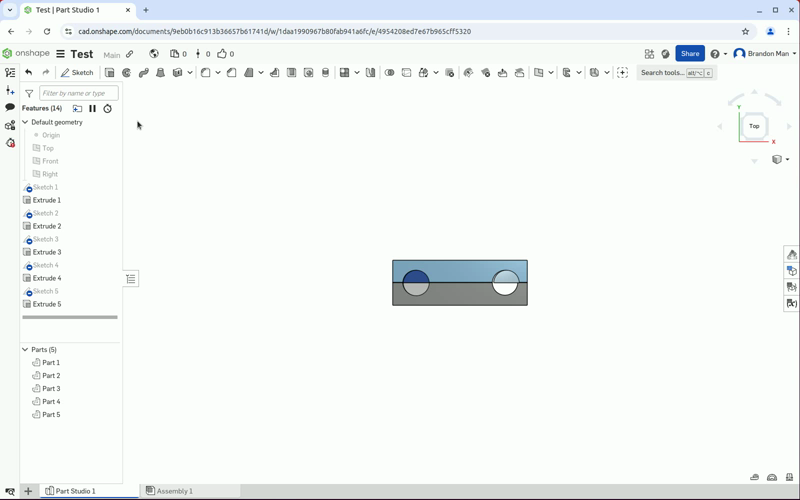
key(shift+h)
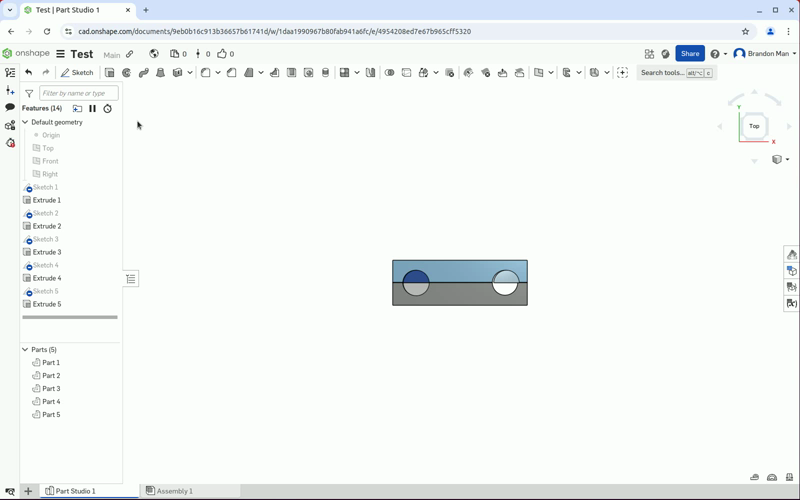
mouse_move(73, 189)
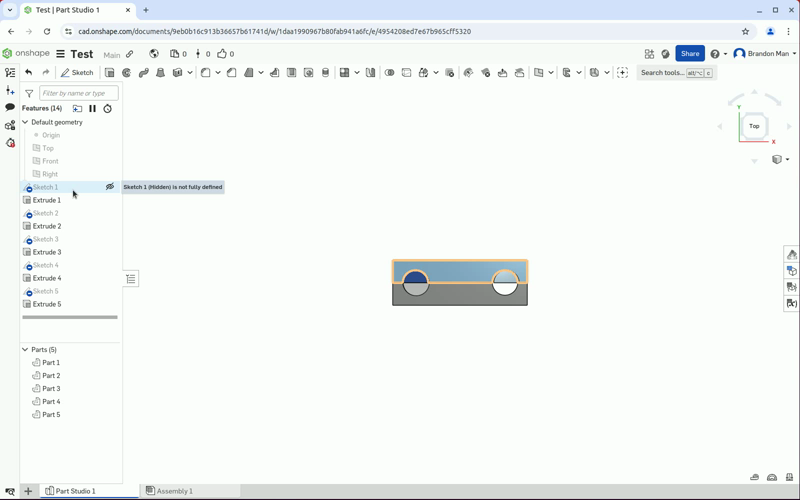
click(73, 189)
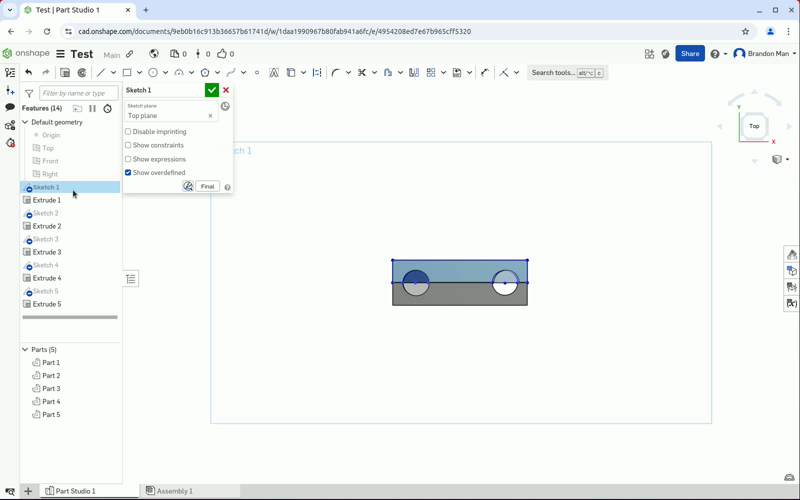
mouse_move(229, 92)
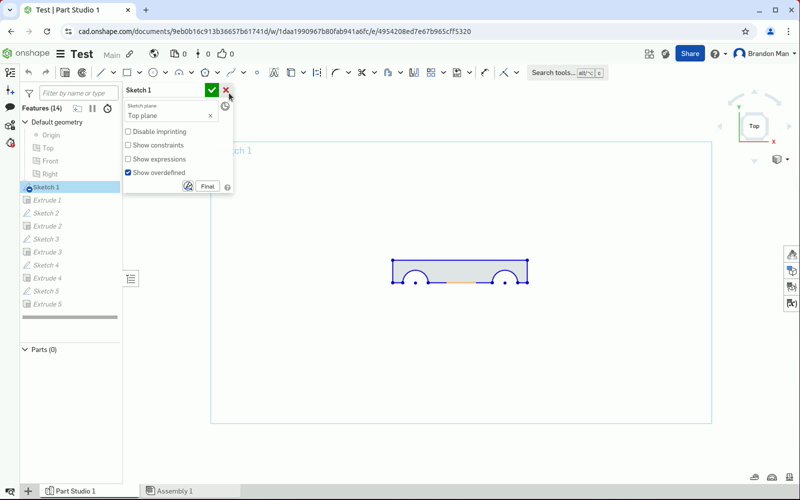
click(229, 92)
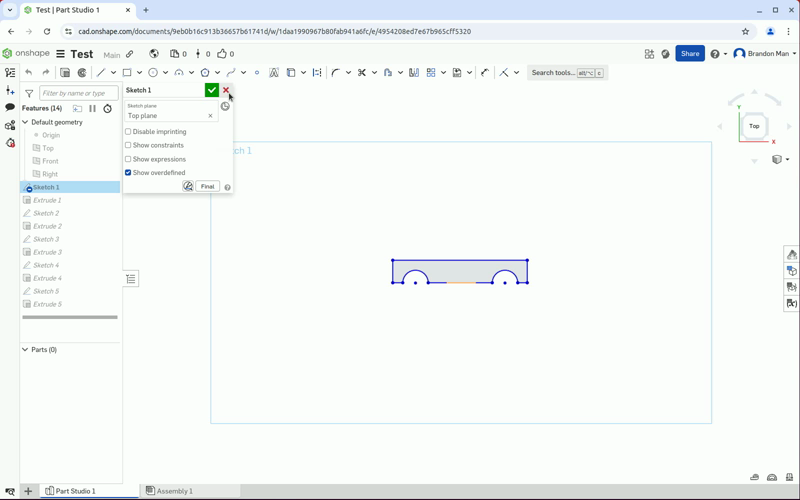
key(shift+s)
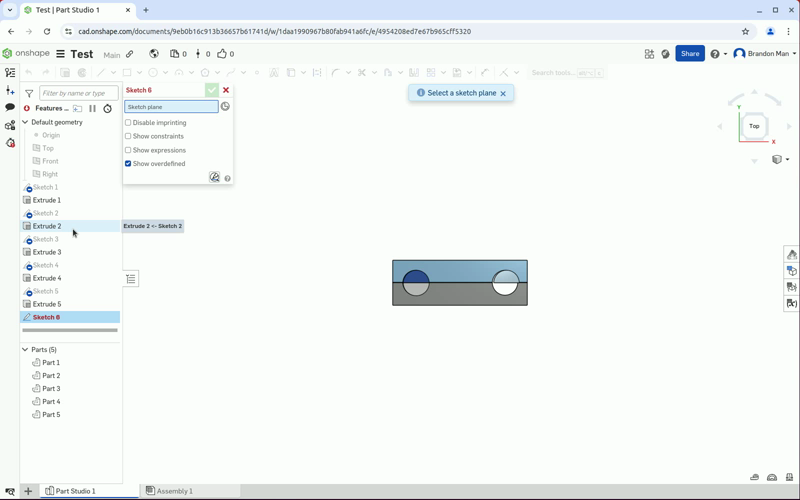
scroll(3)
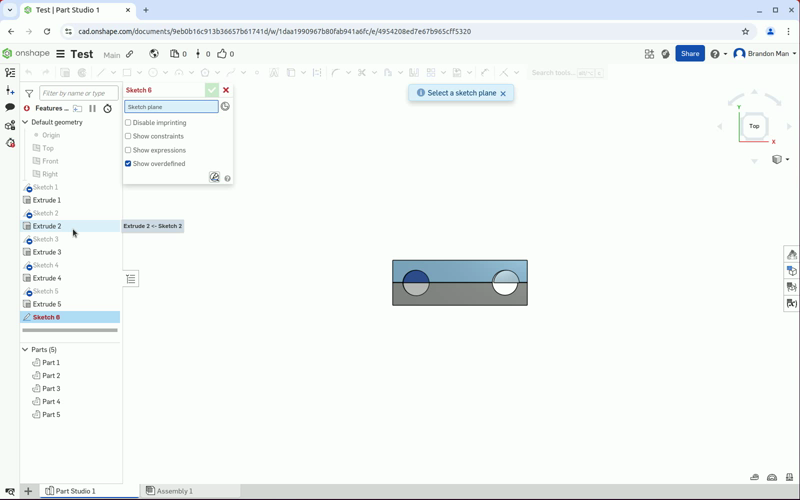
mouse_move(73, 150)
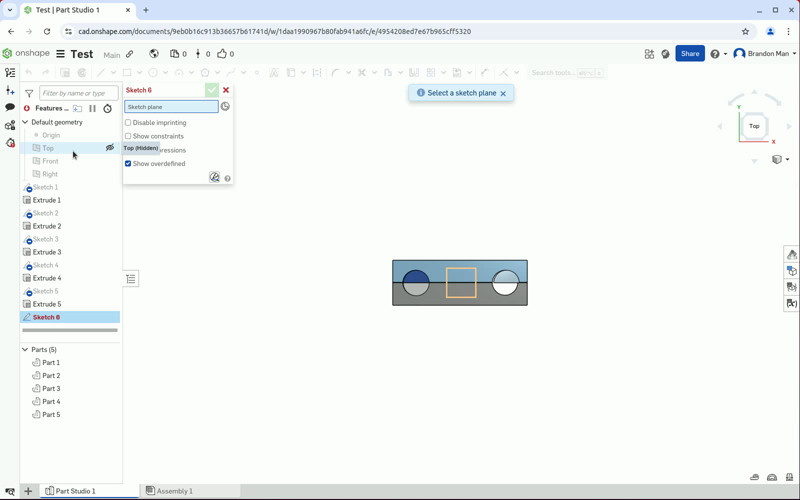
click(73, 150)
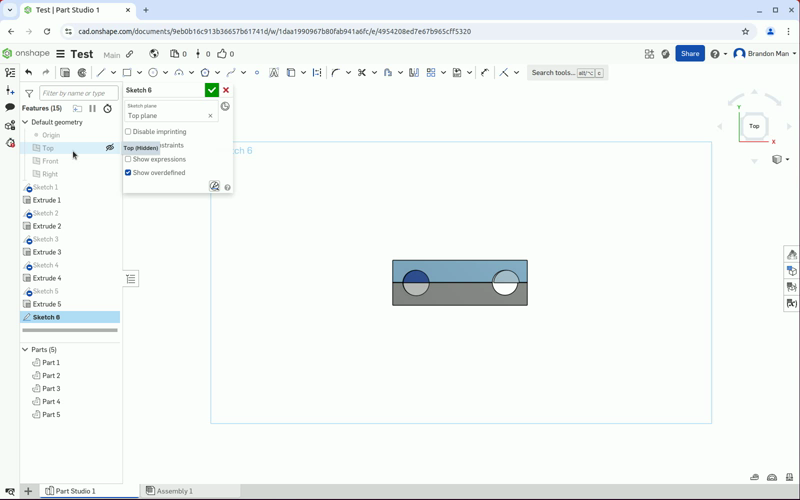
mouse_move(73, 352)
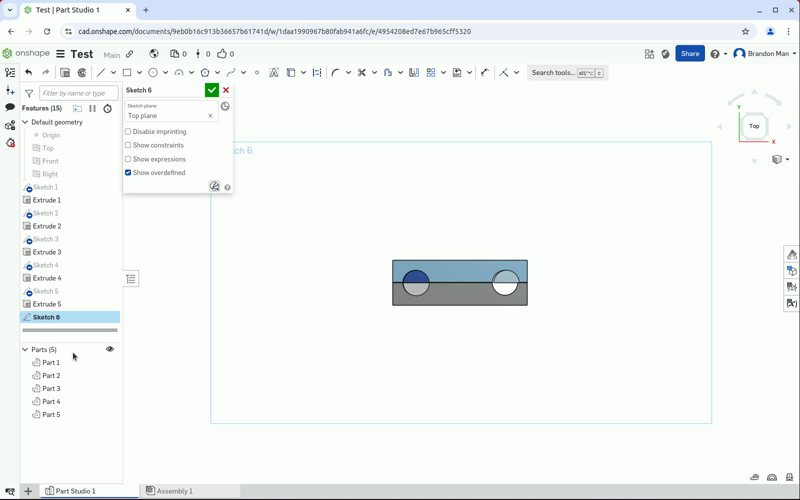
key(y)
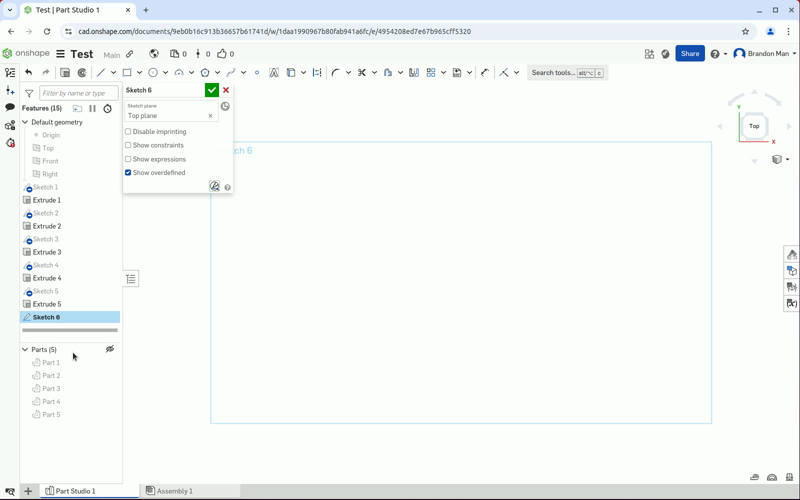
key(a)
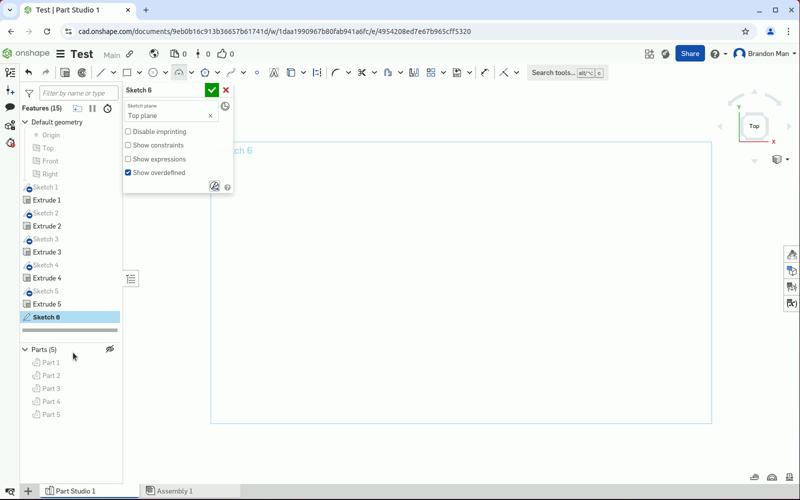
key_down(shift)
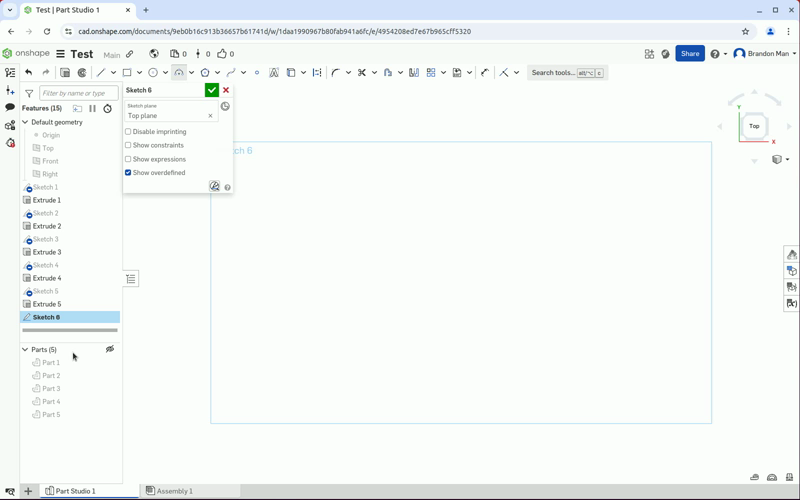
mouse_move(493, 282)
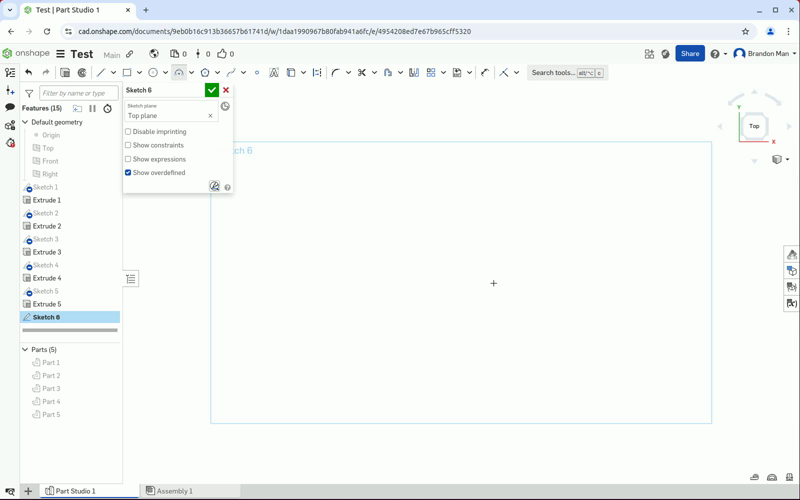
click(493, 282)
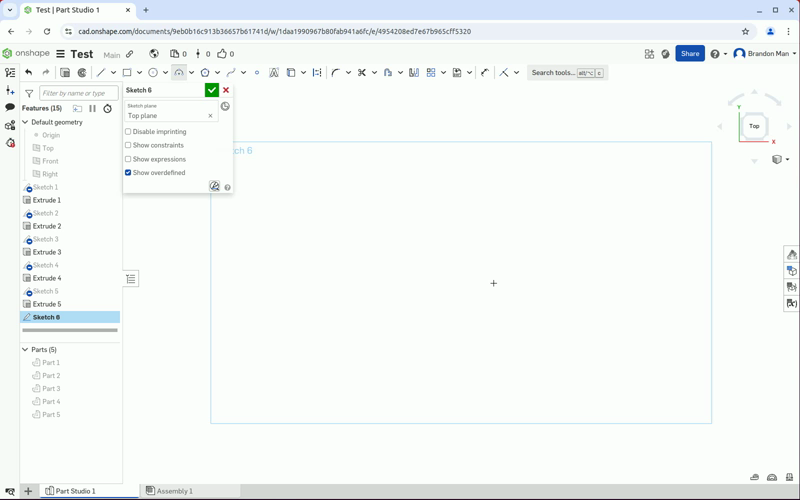
key_up(shift)
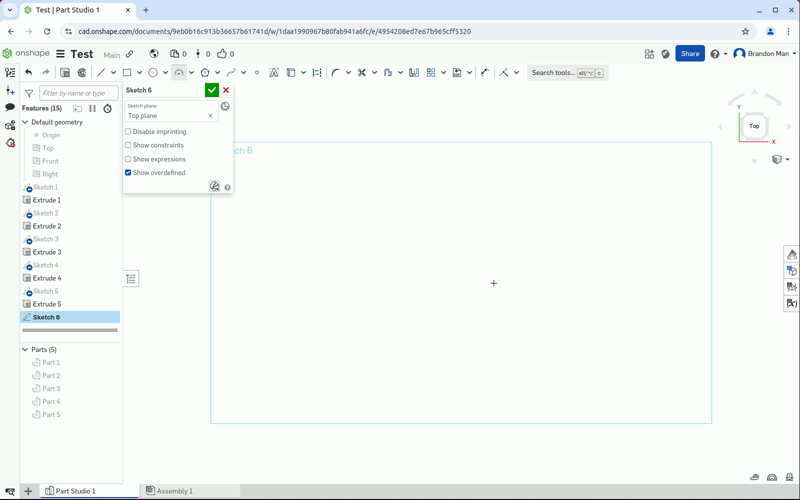
key_down(shift)
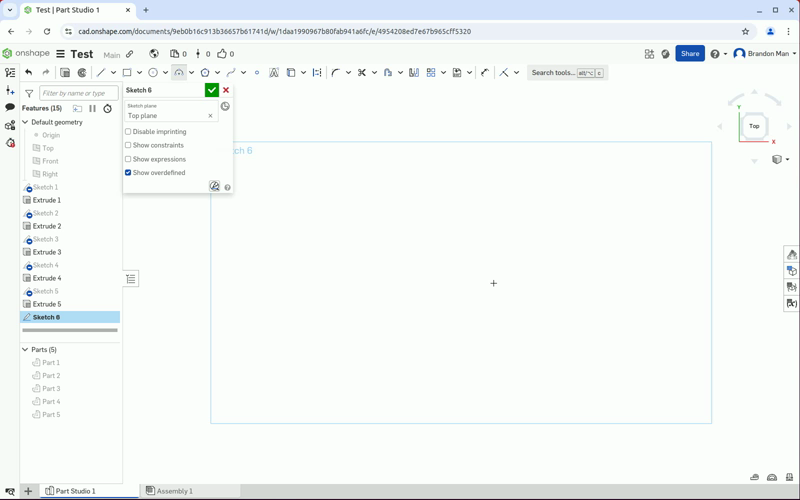
mouse_move(519, 282)
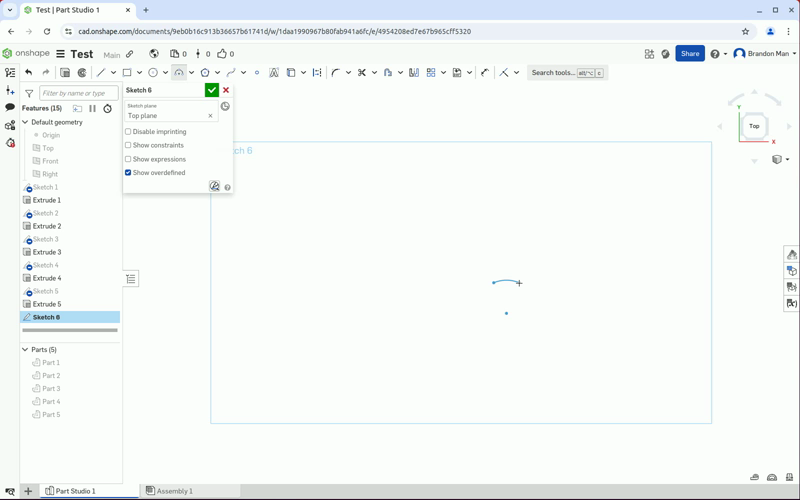
click(519, 282)
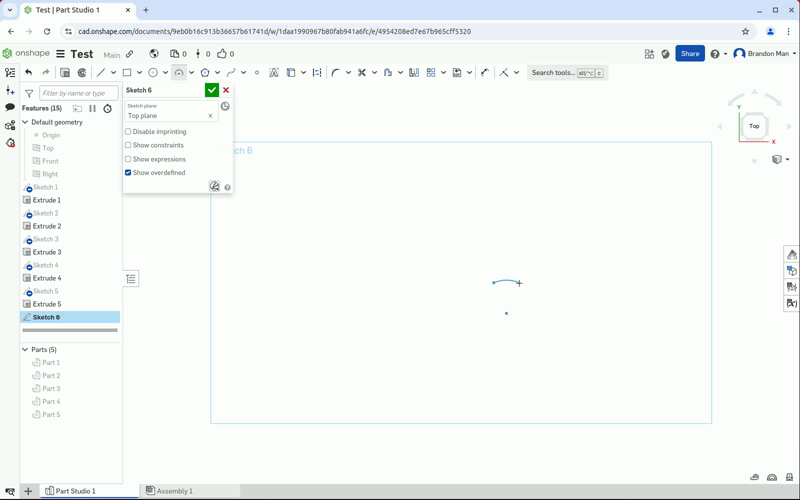
mouse_move(506, 295)
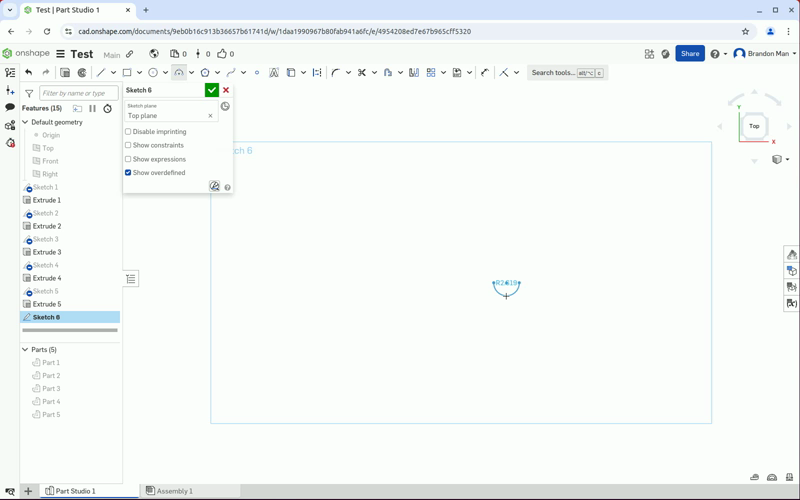
click(506, 295)
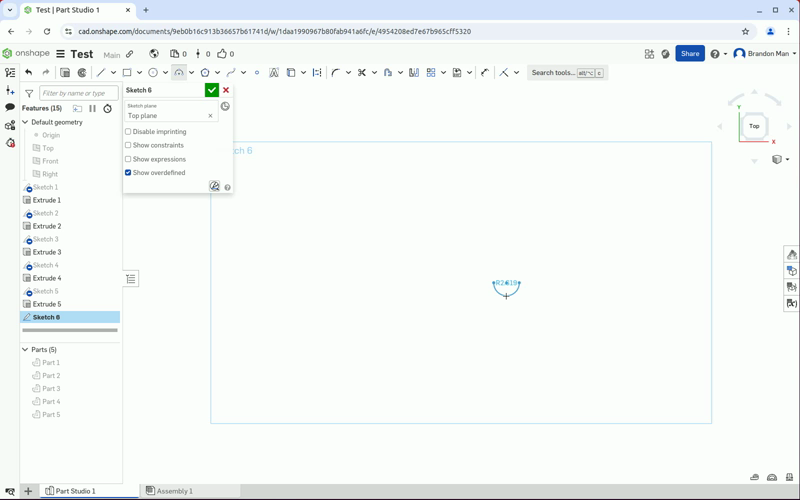
key_up(shift)
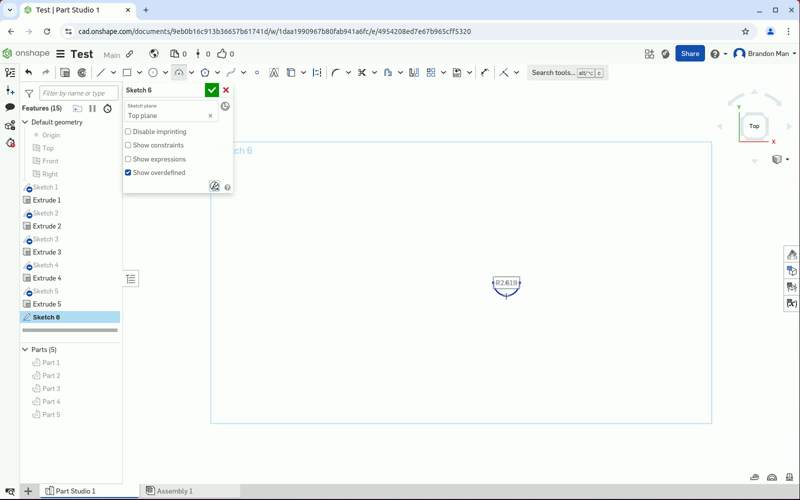
key(esc)
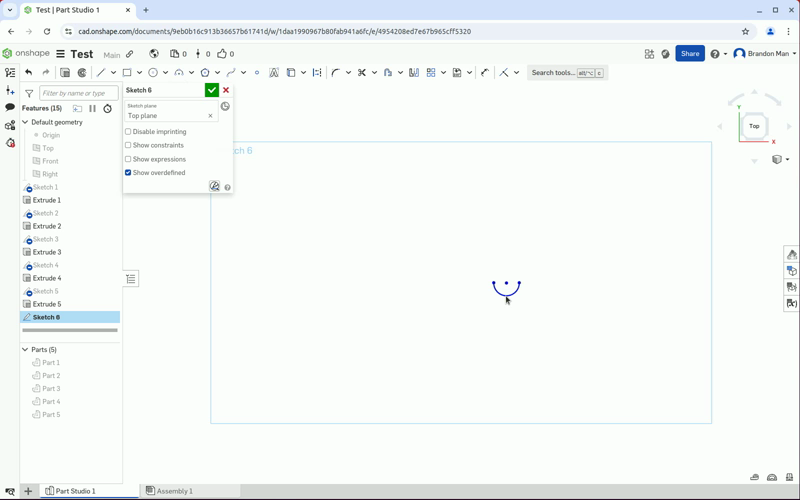
key(l)
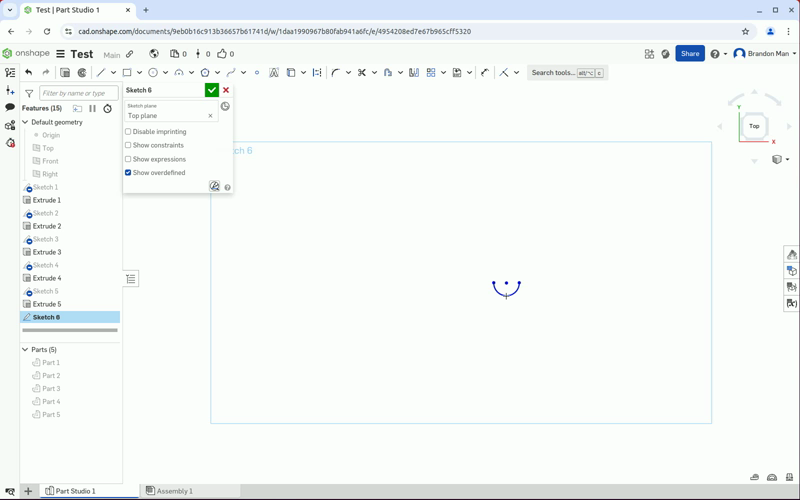
mouse_move(519, 282)
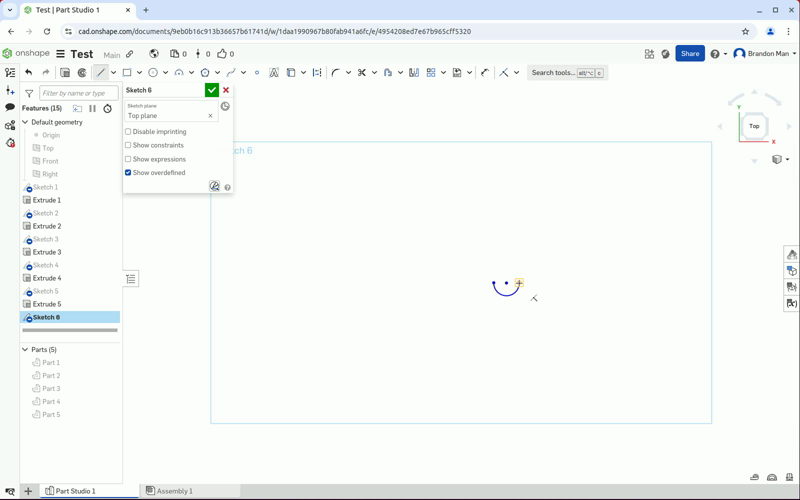
click(519, 282)
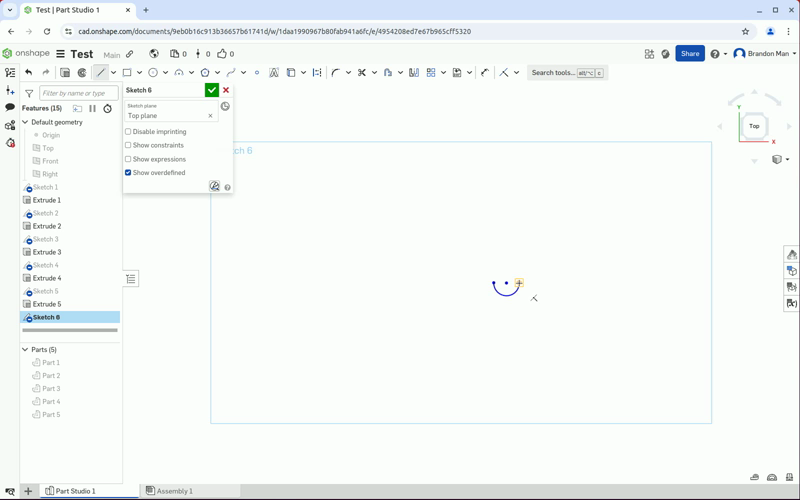
key_down(shift)
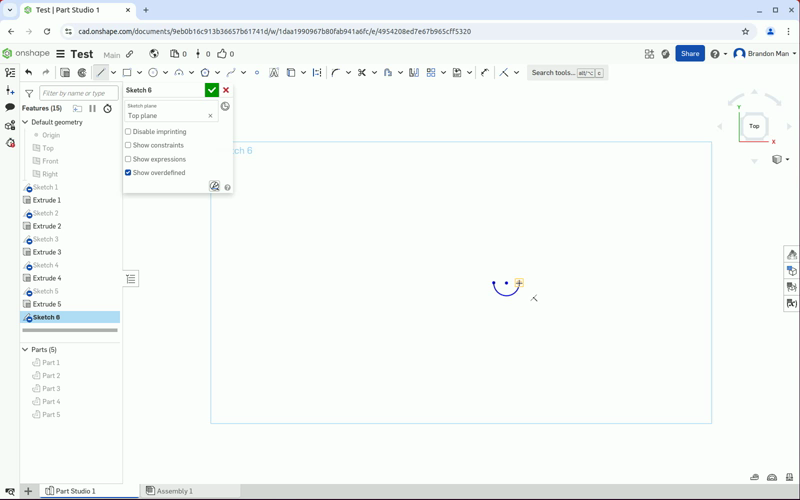
mouse_move(549, 282)
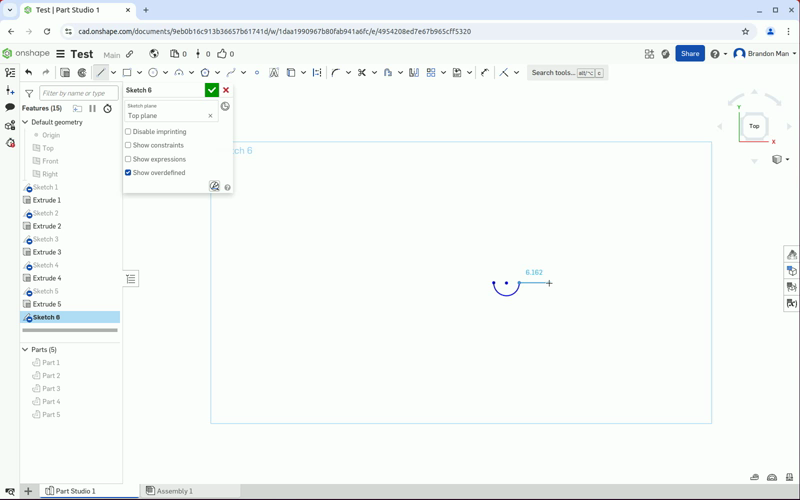
mouse_move(506, 282)
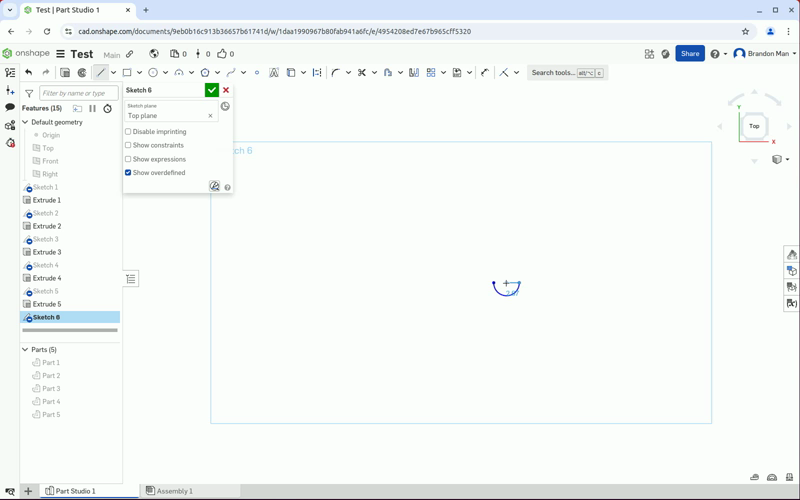
click(506, 282)
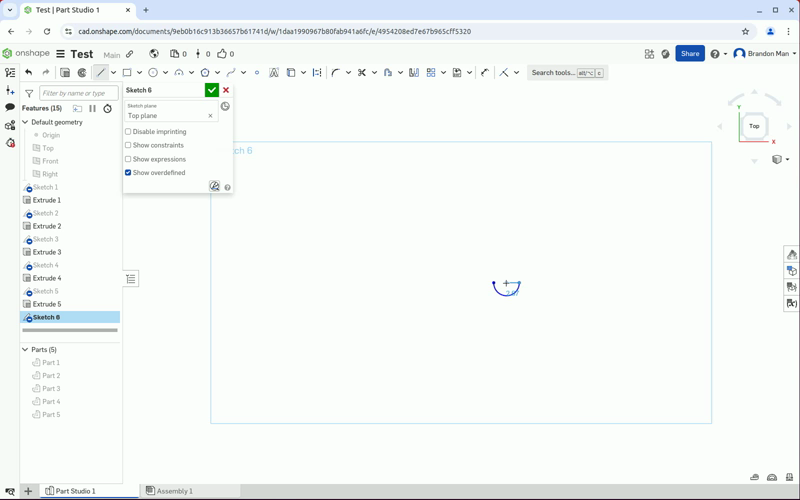
key_up(shift)
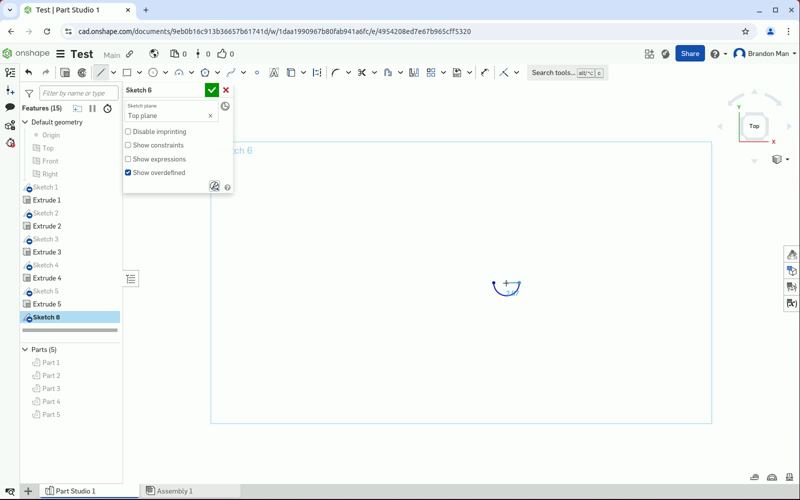
mouse_move(536, 282)
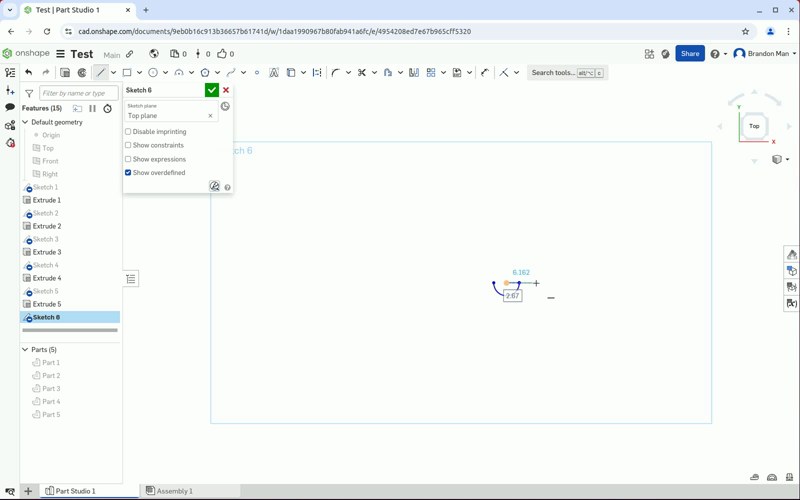
key_down(shift)
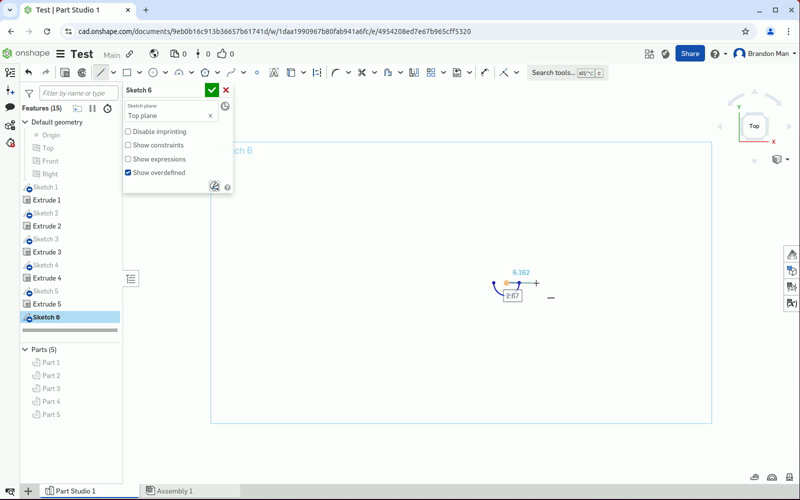
mouse_move(493, 282)
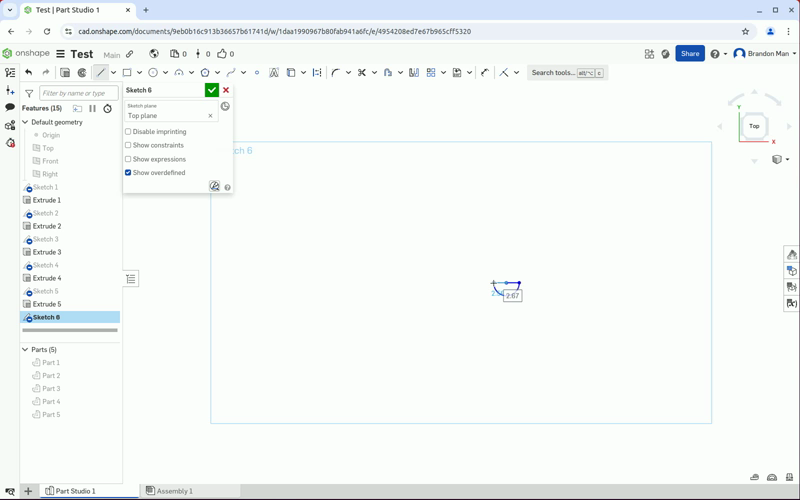
key_up(shift)
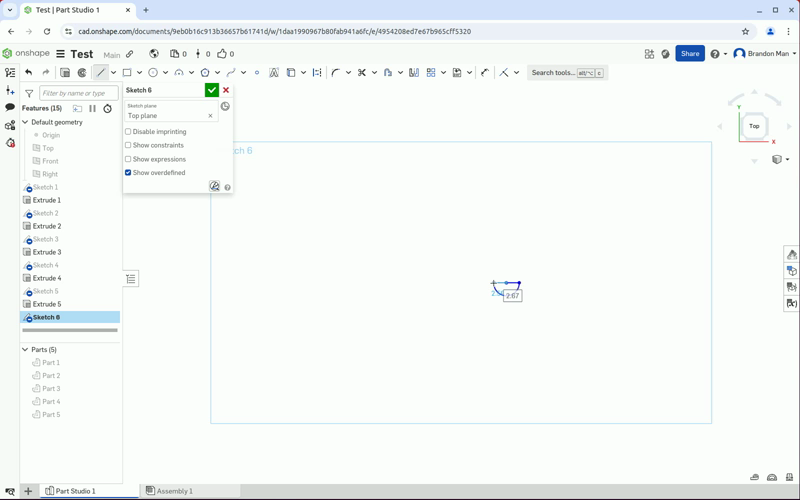
click(493, 282)
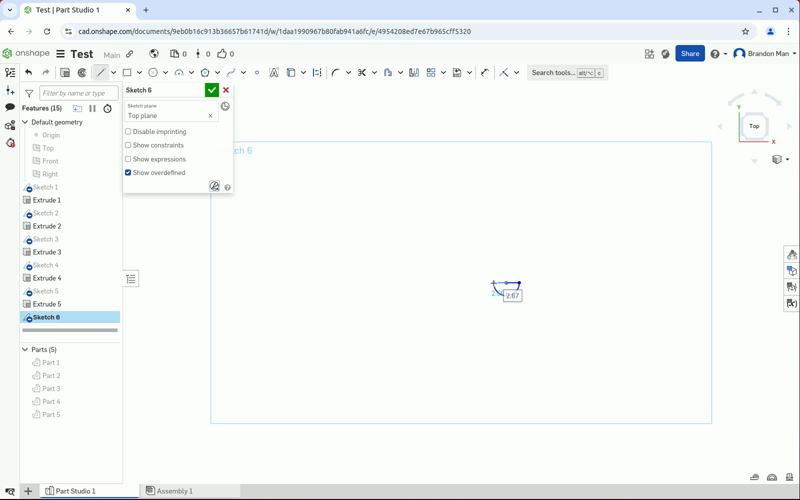
key(esc)
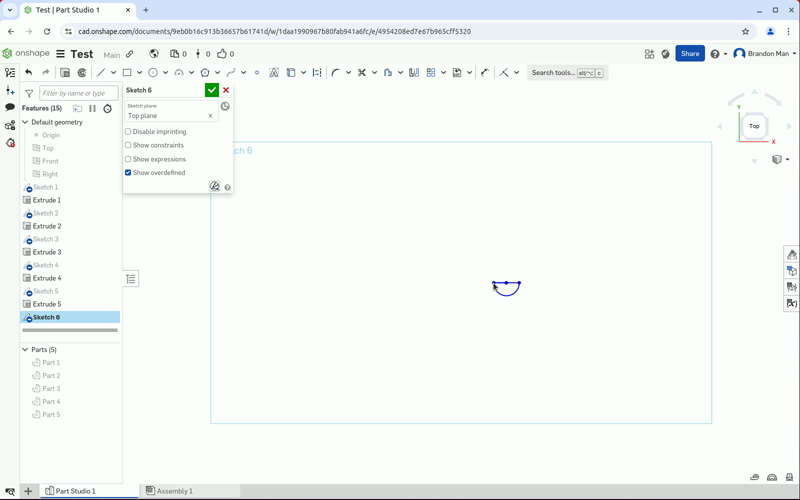
mouse_move(510, 285)
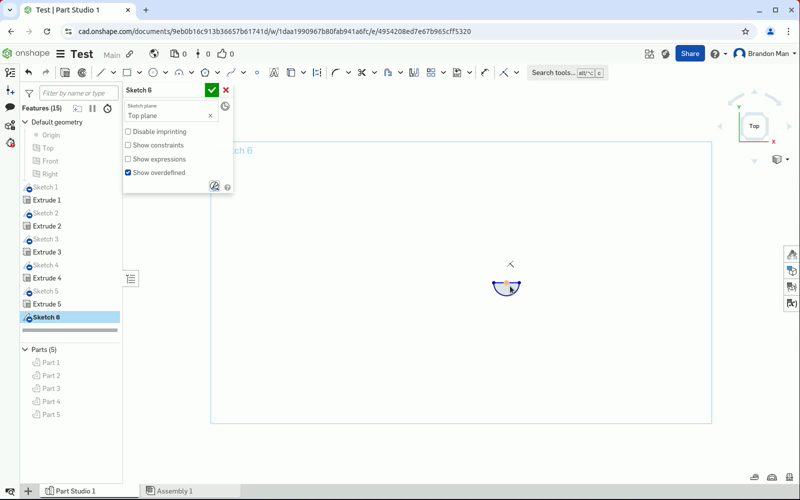
scroll(6)
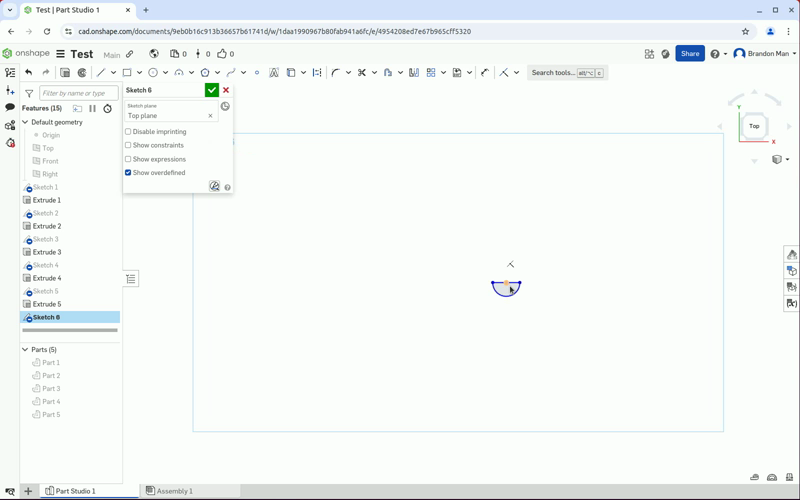
scroll(6)
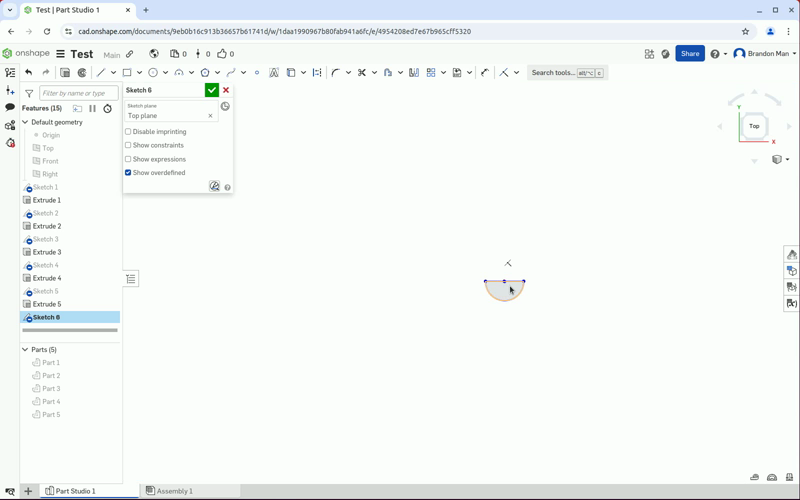
scroll(6)
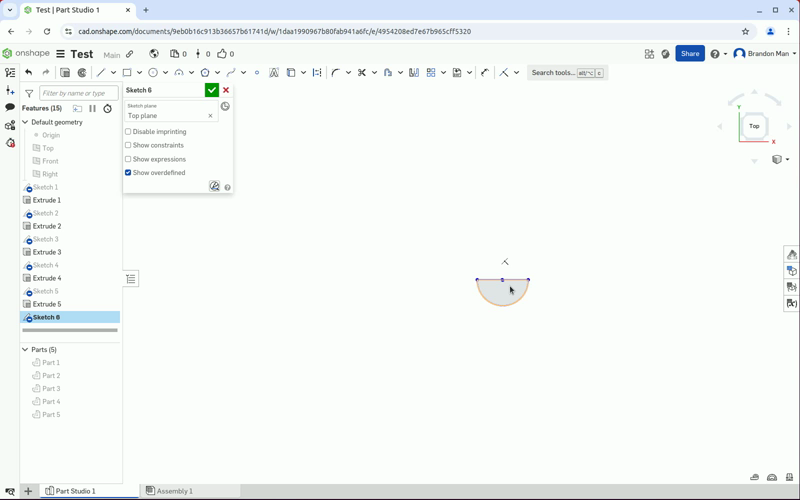
scroll(6)
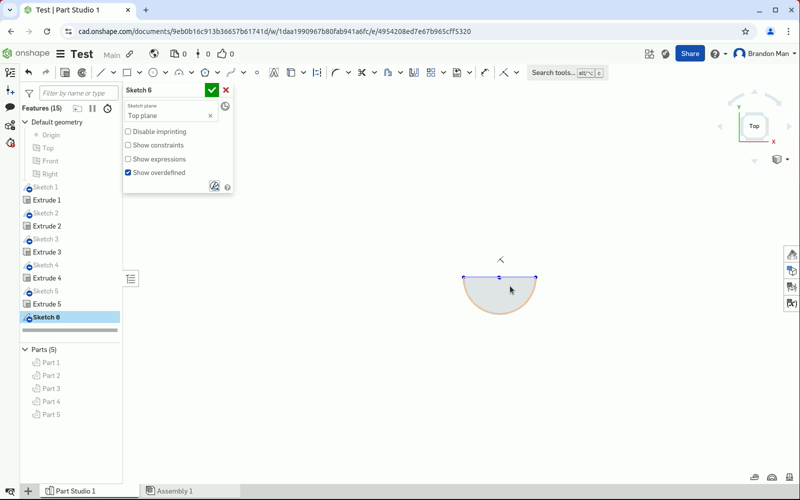
scroll(6)
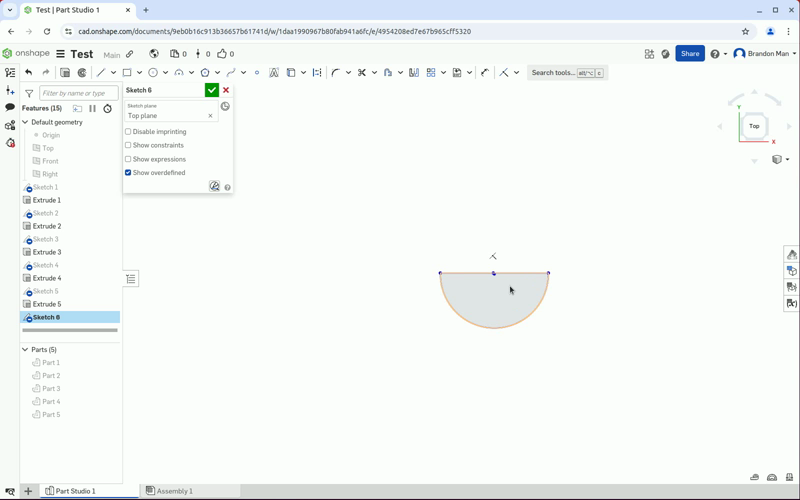
scroll(6)
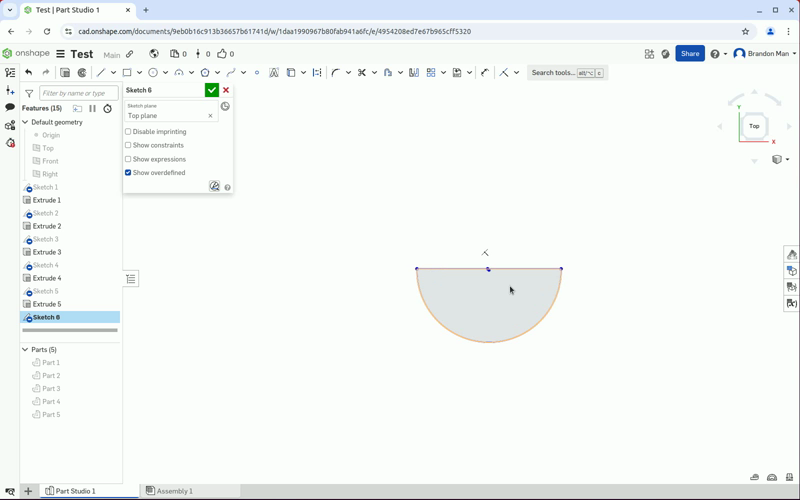
scroll(6)
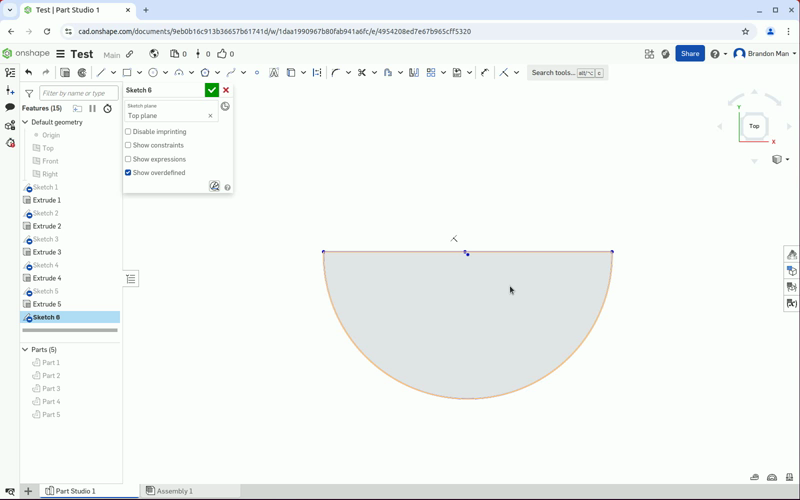
click(510, 285)
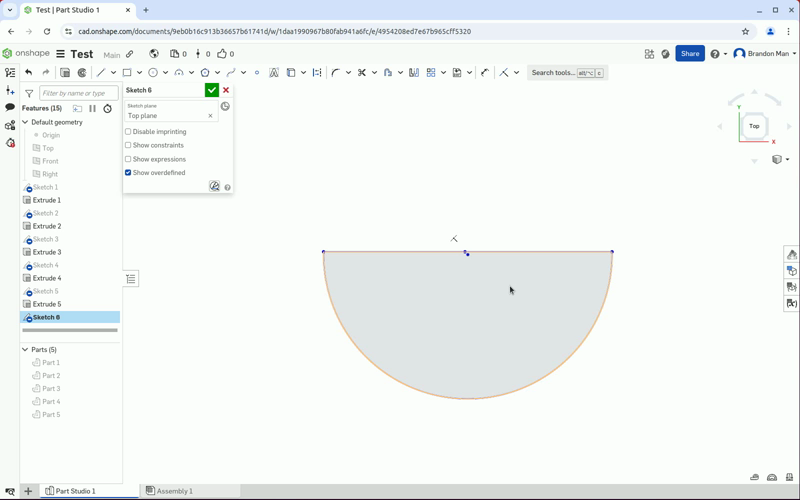
scroll(-6)
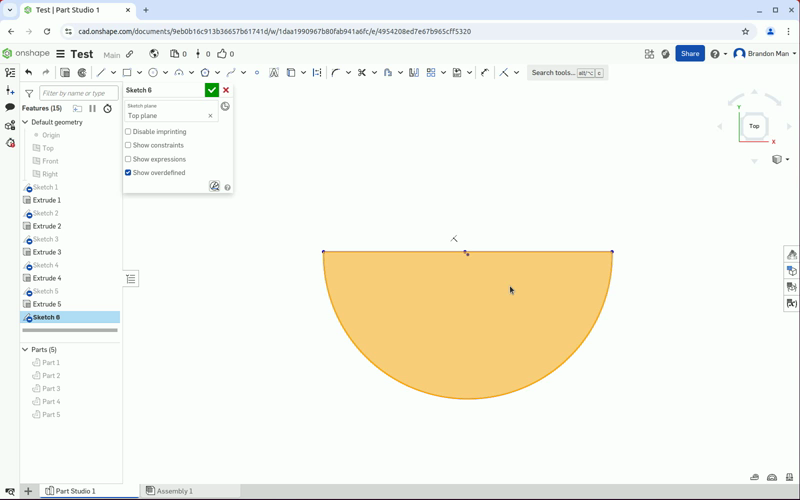
scroll(-6)
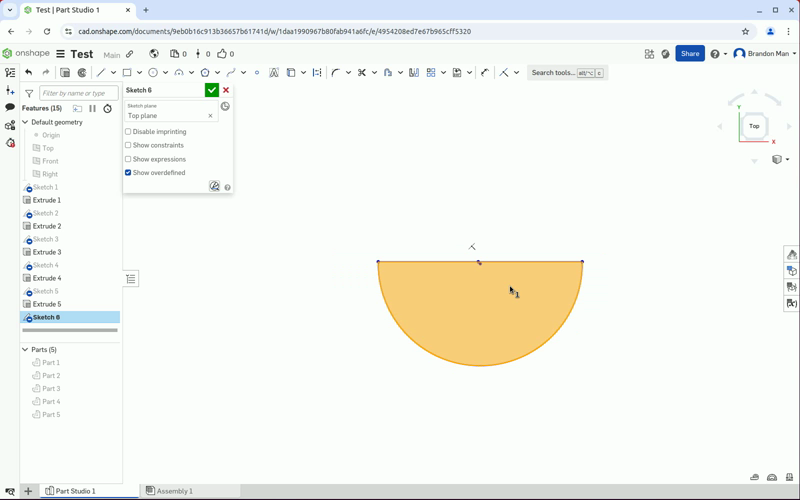
scroll(-6)
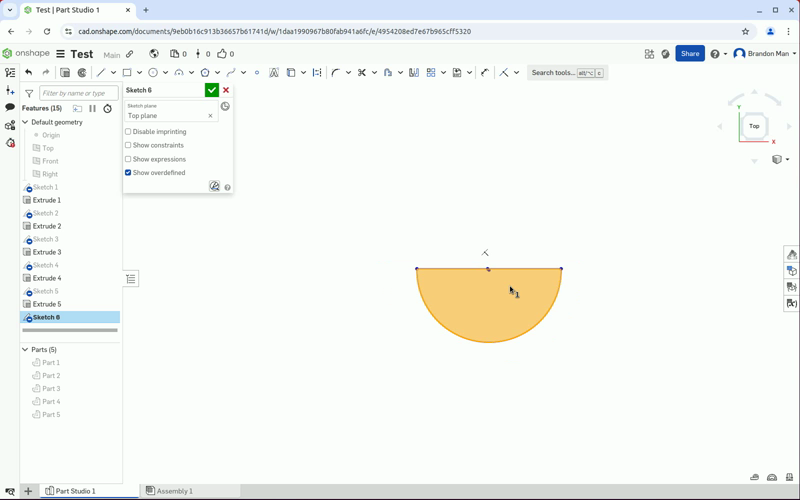
scroll(-6)
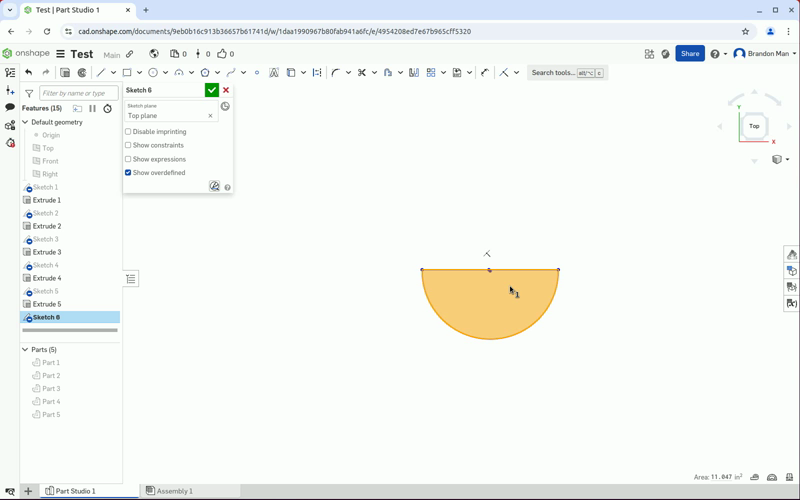
scroll(-6)
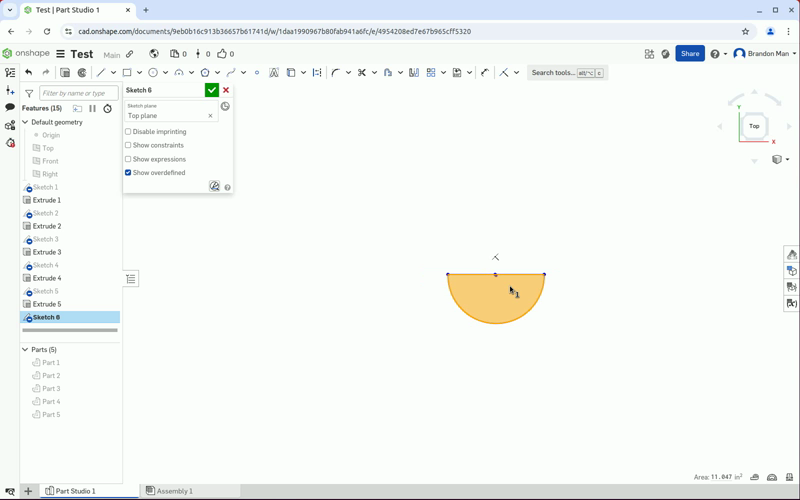
scroll(-6)
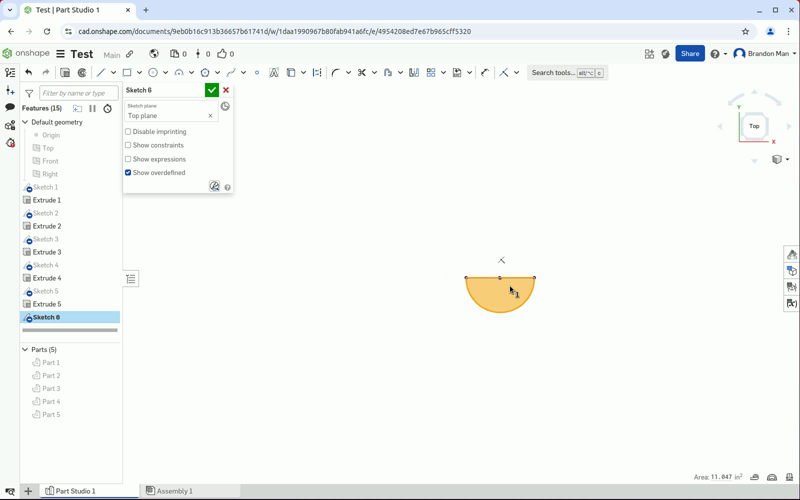
scroll(-6)
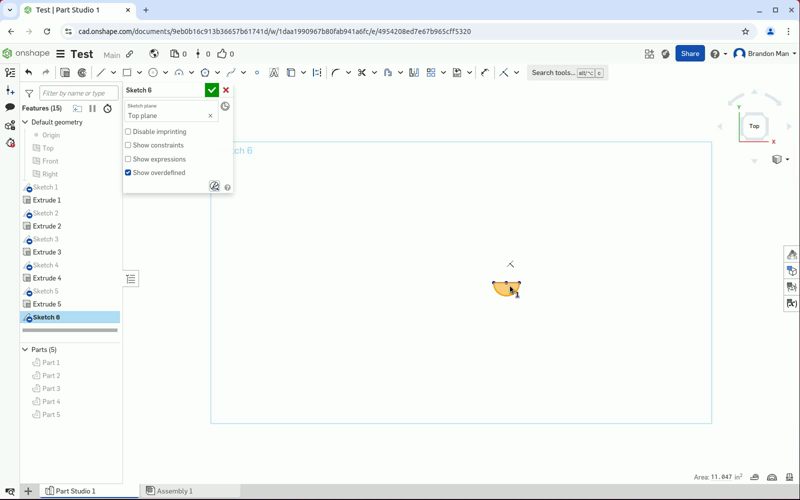
mouse_move(73, 352)
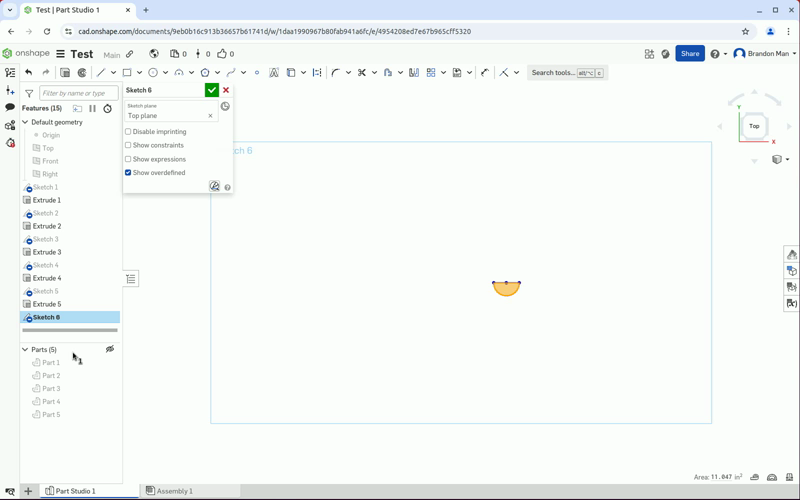
key(shift+y)
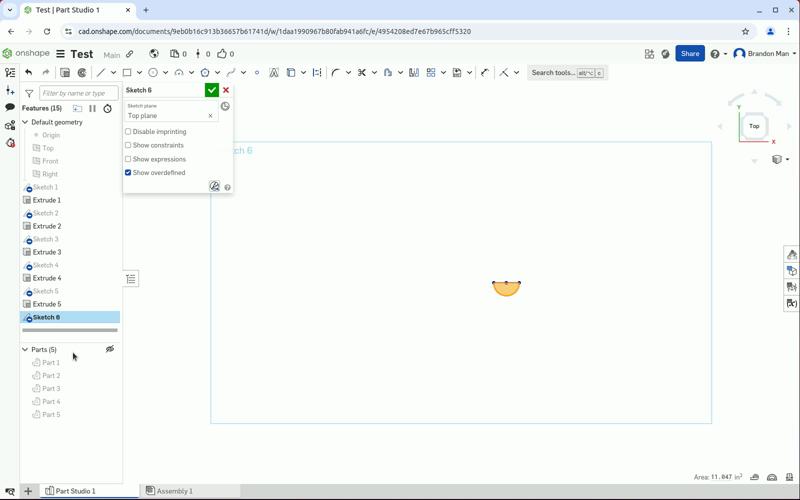
key(shift+e)
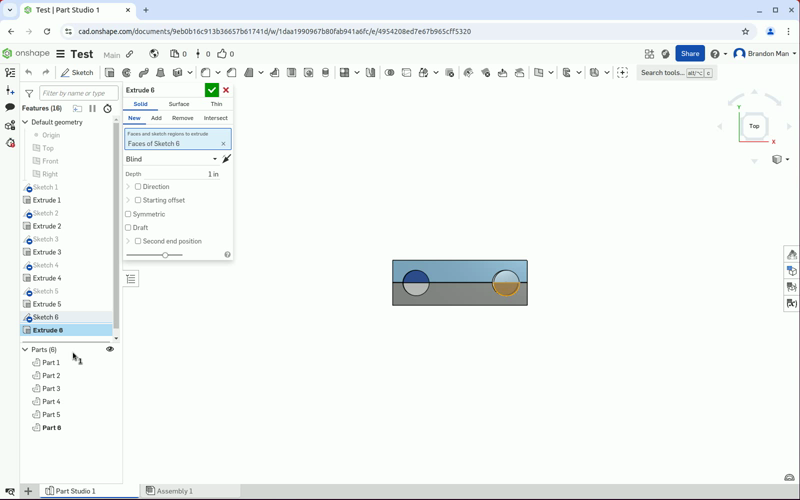
mouse_move(143, 106)
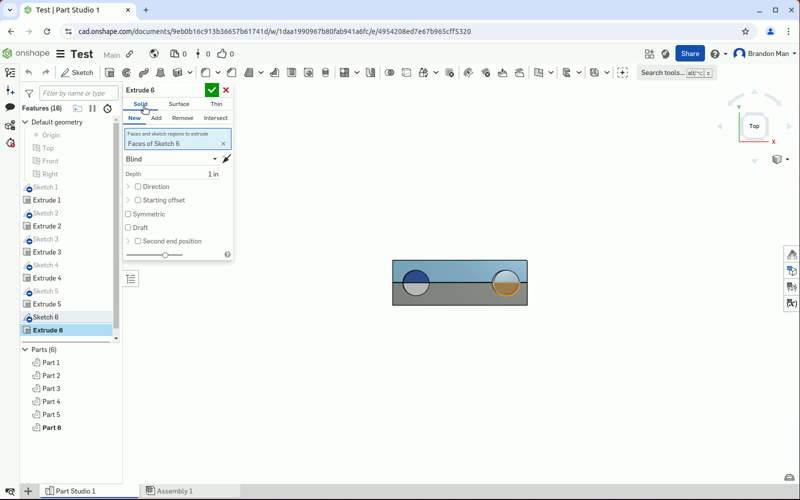
click(143, 106)
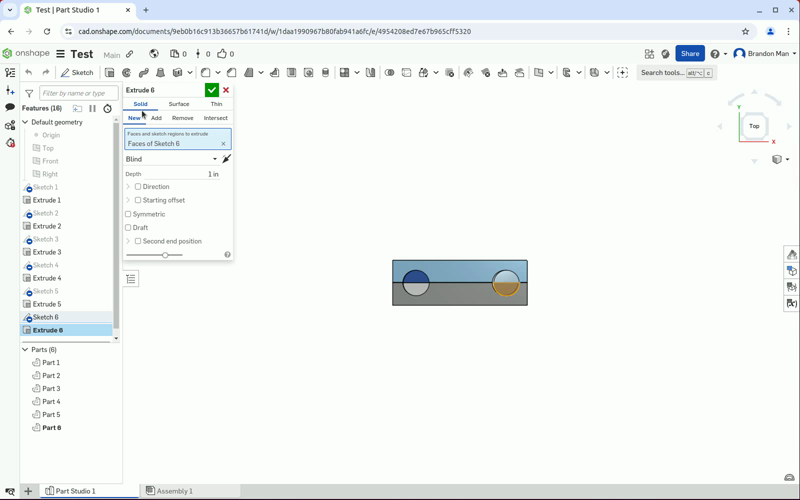
mouse_move(137, 120)
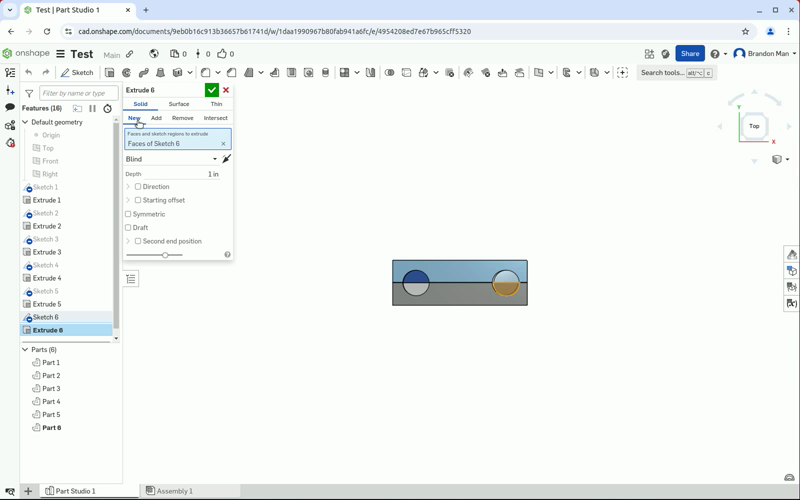
click(137, 120)
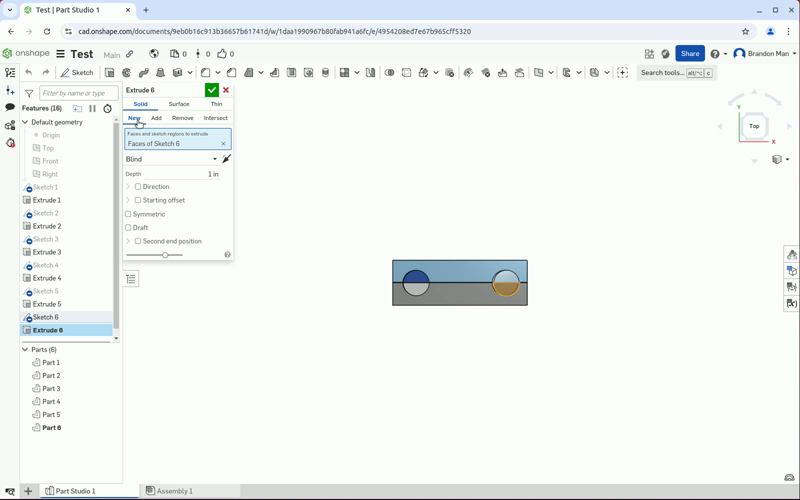
key(tab, 4)
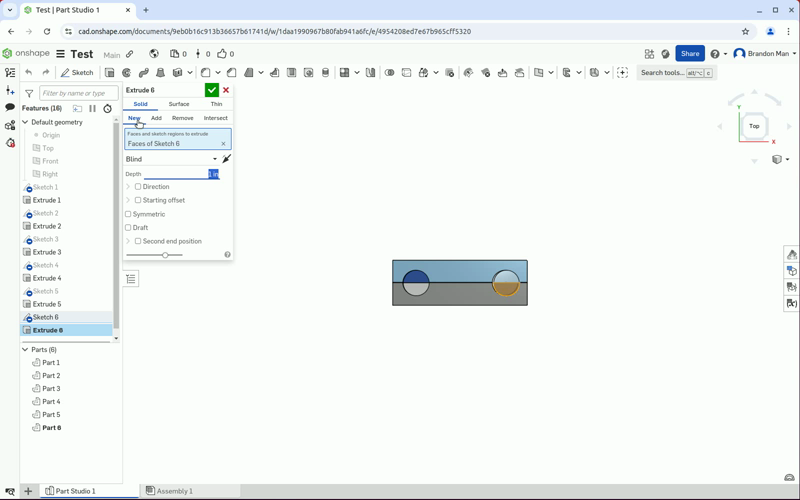
text(23.108)
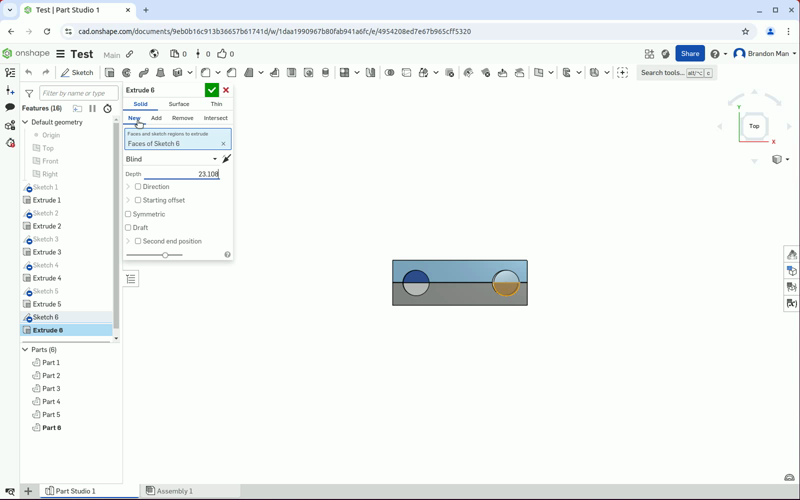
key(enter)
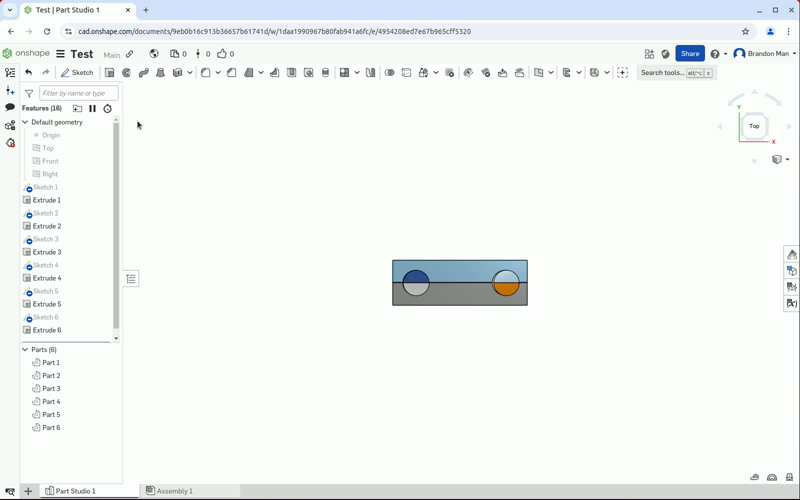
key(shift+h)
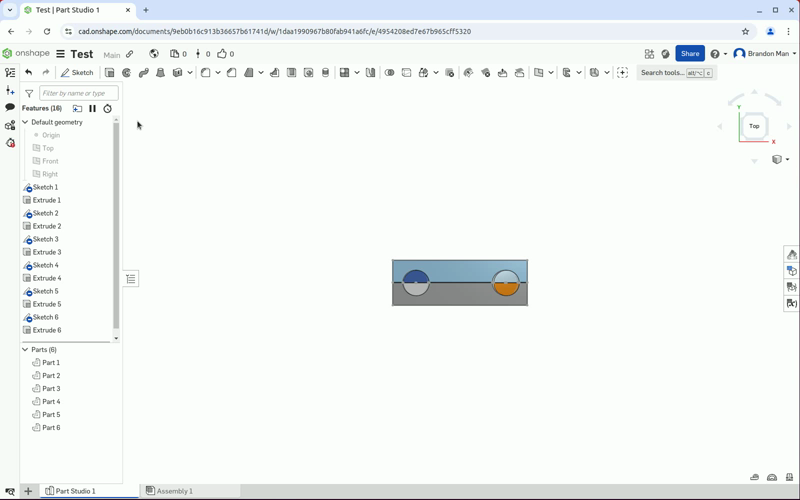
key(shift+h)
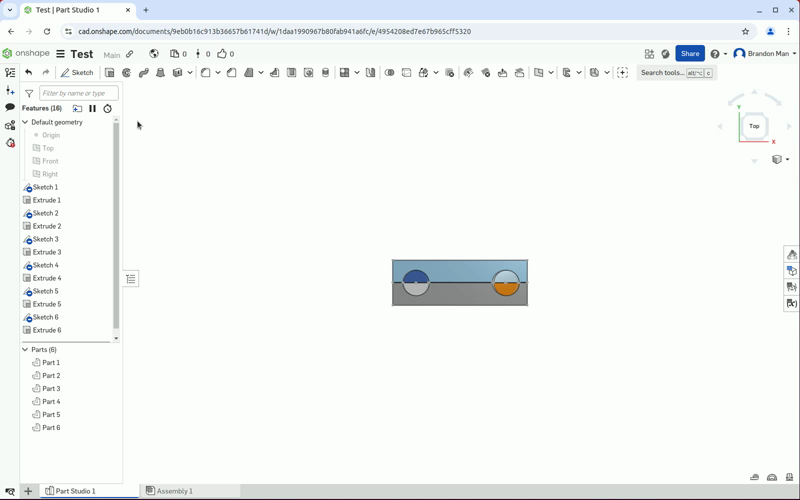
key(shift+7)
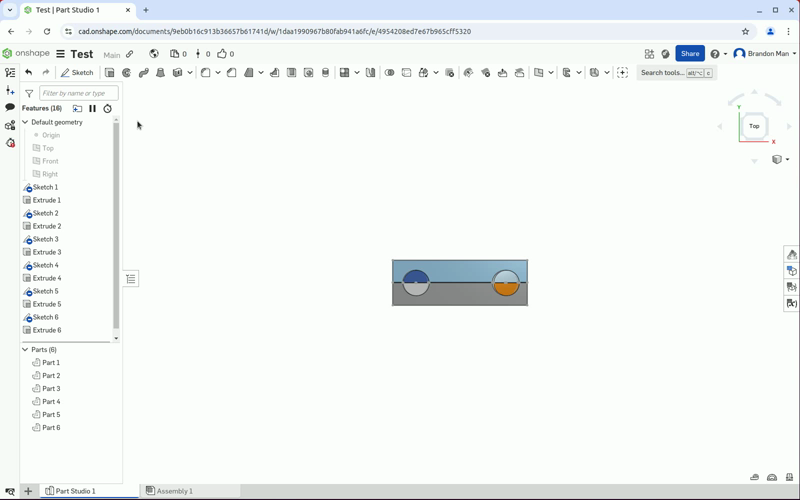
key(up, 3)
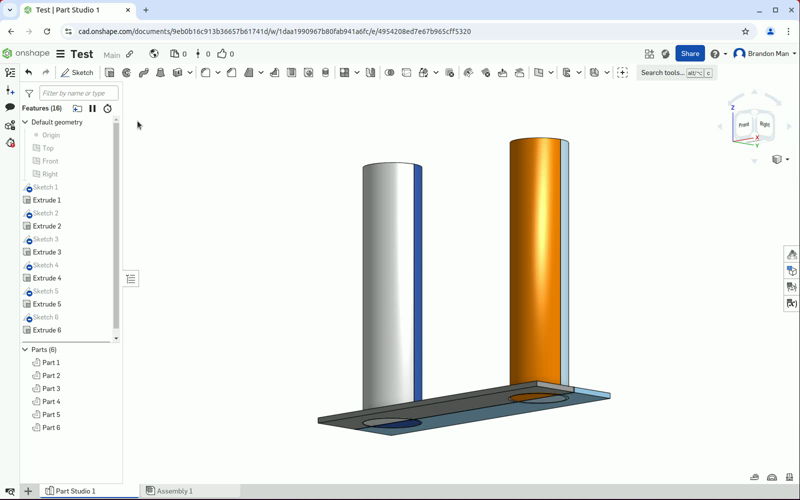
key(left, 3)
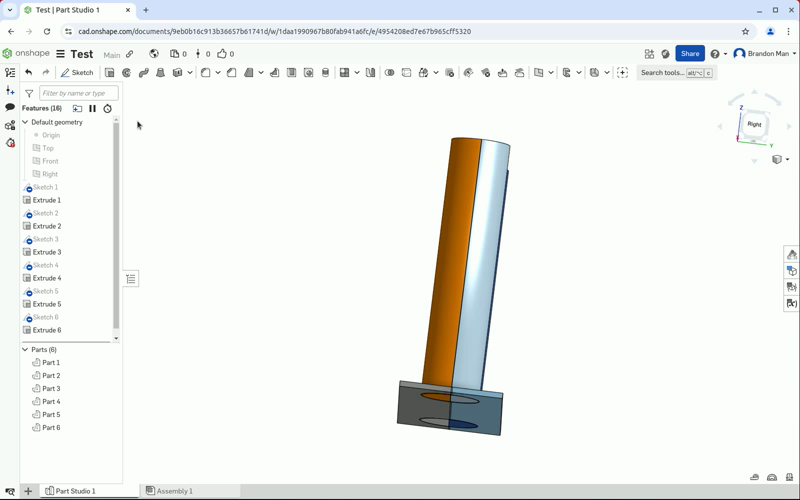
key(right, 3)
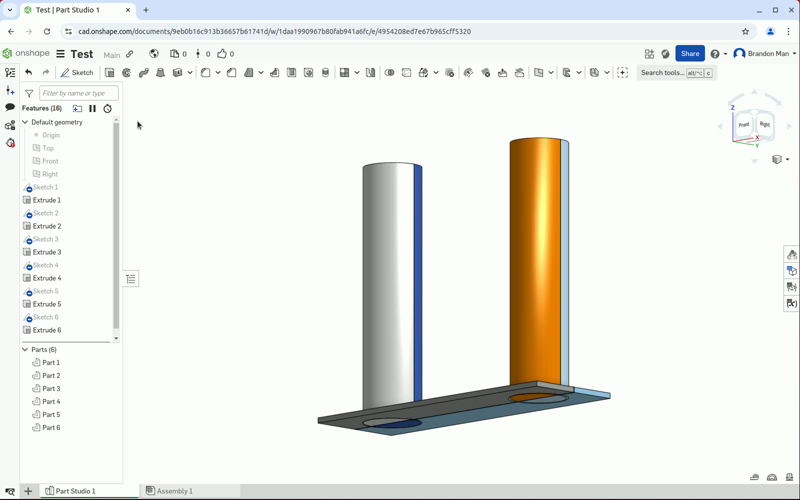
key(down, 3)
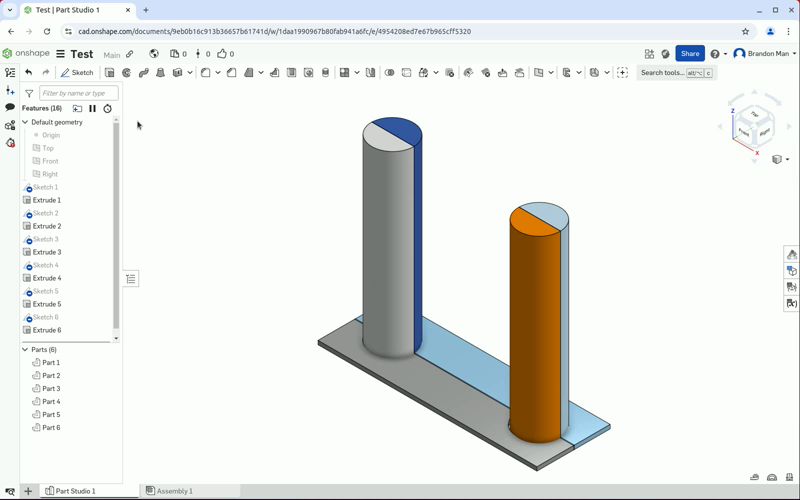
mouse_move(69, 189)
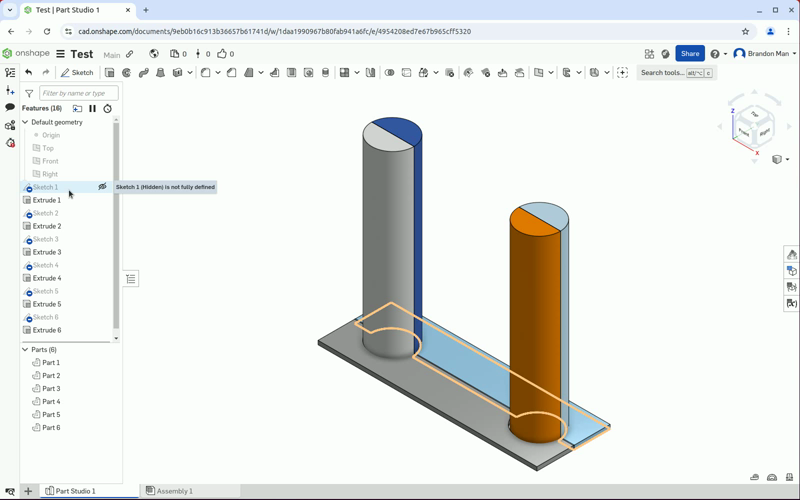
click(69, 189)